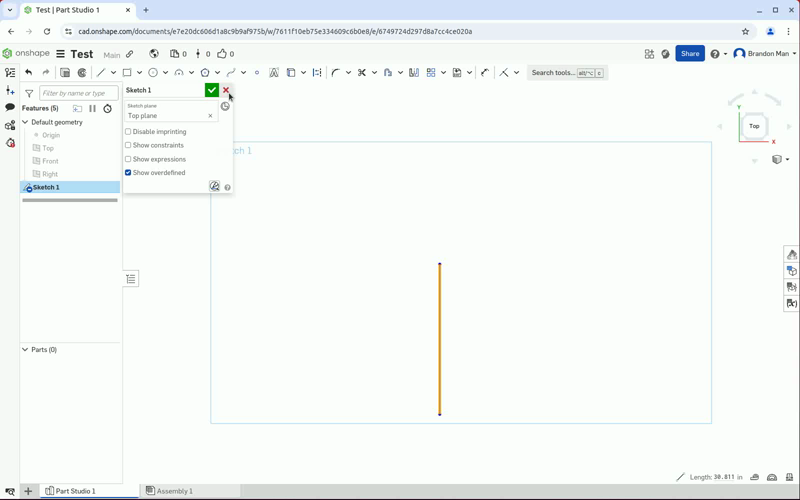
key(shift+h)
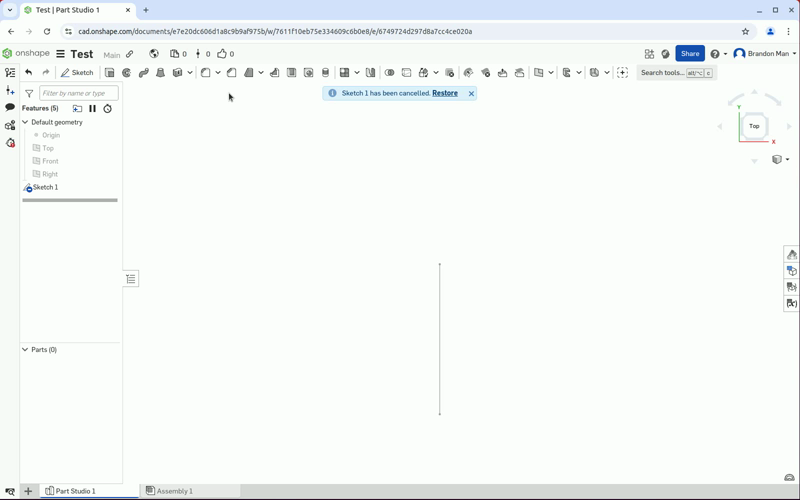
mouse_move(73, 352)
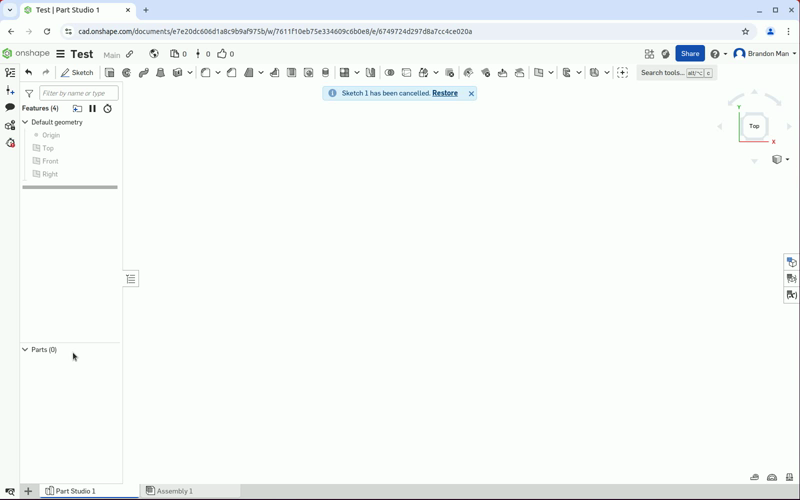
key(y)
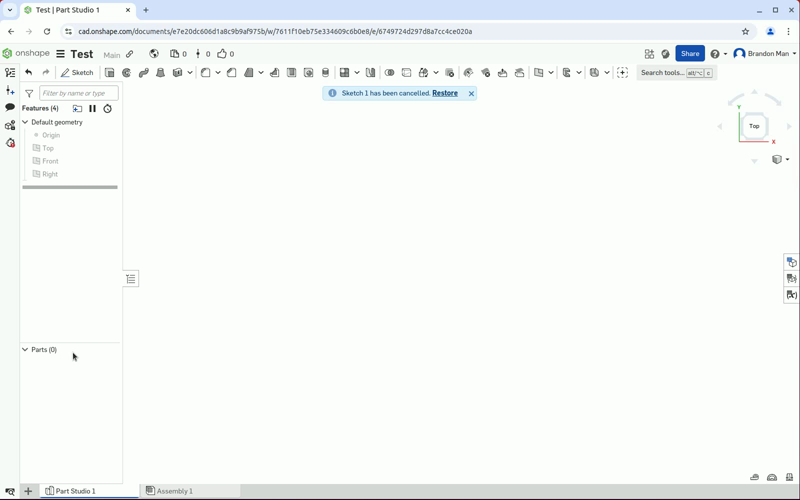
key(shift+p)
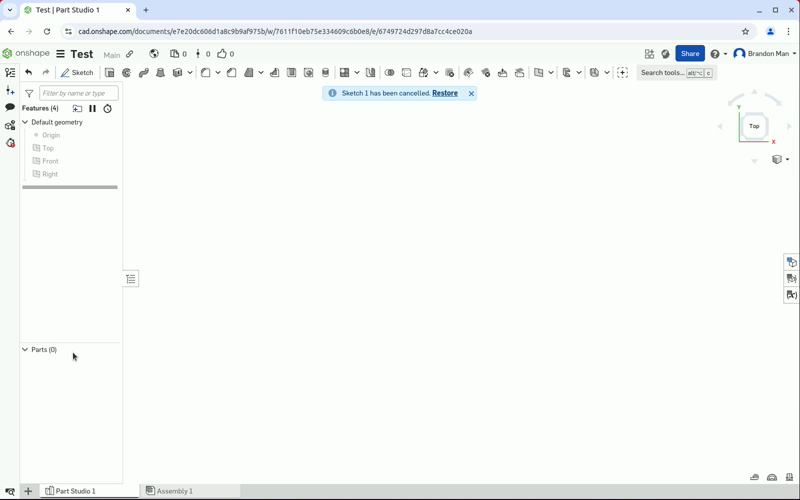
key(space)
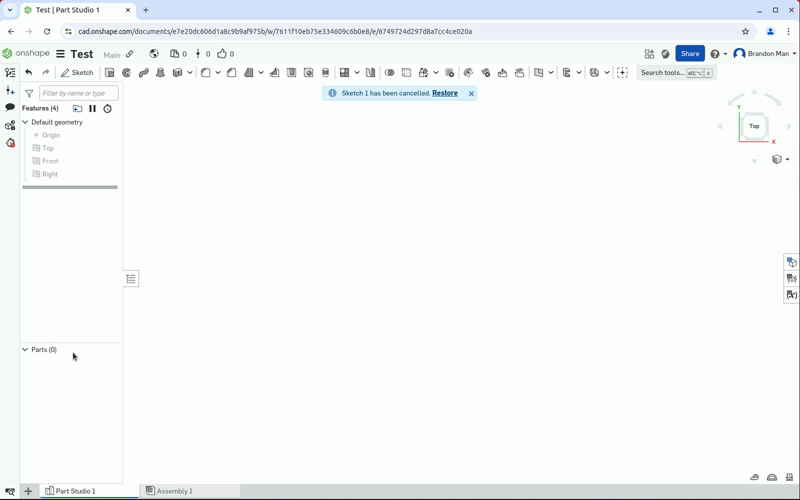
key_down(shift)
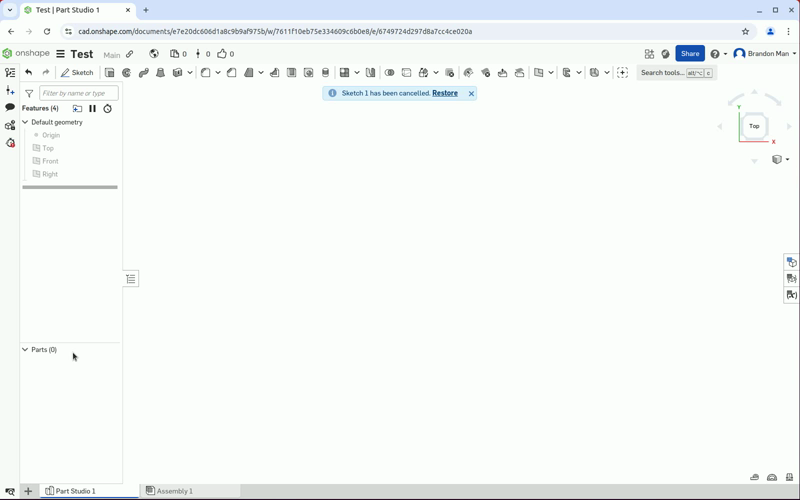
key(up)
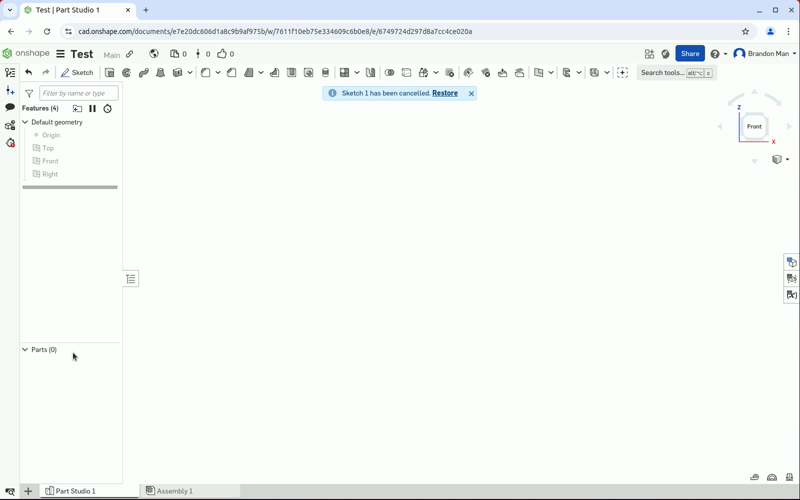
key_up(shift)
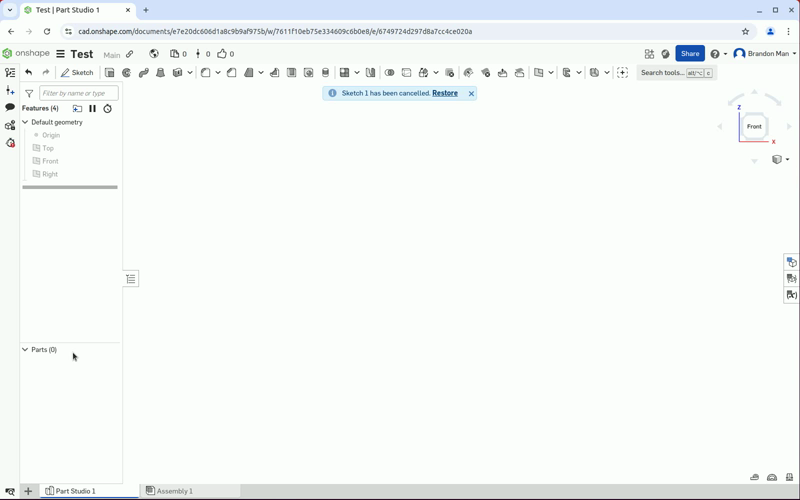
mouse_move(73, 352)
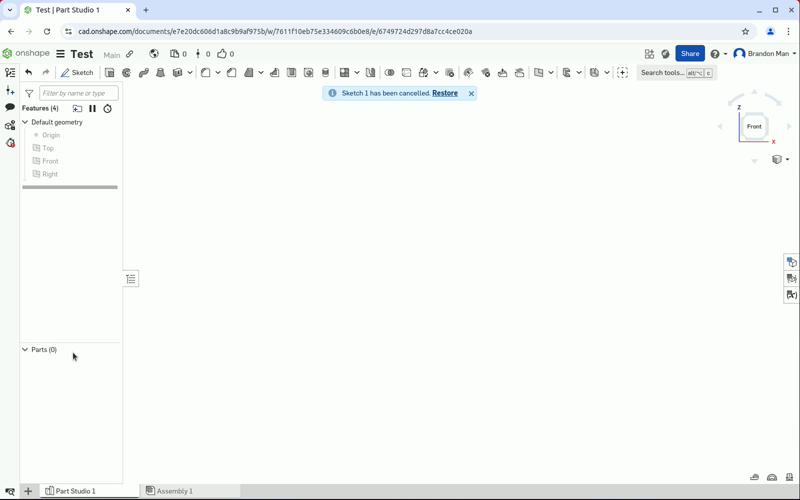
key(shift+y)
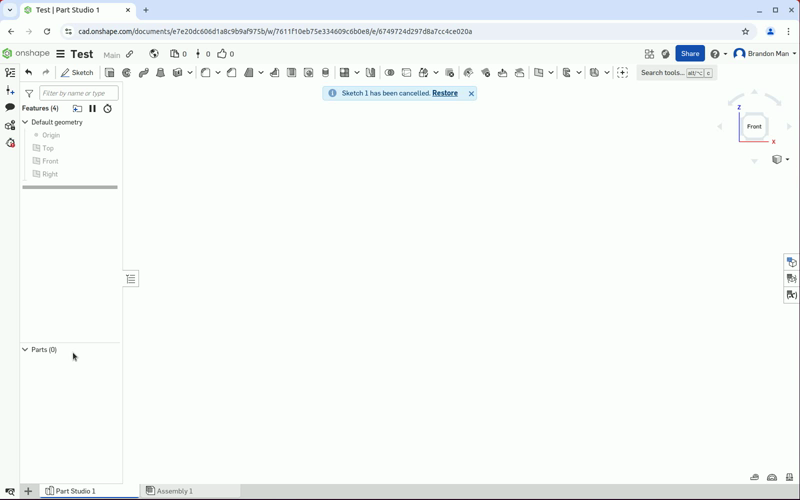
key(shift+s)
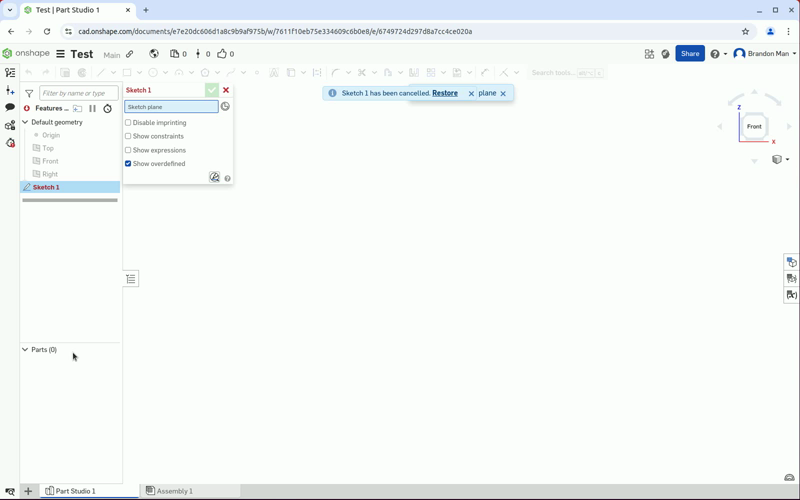
mouse_move(73, 163)
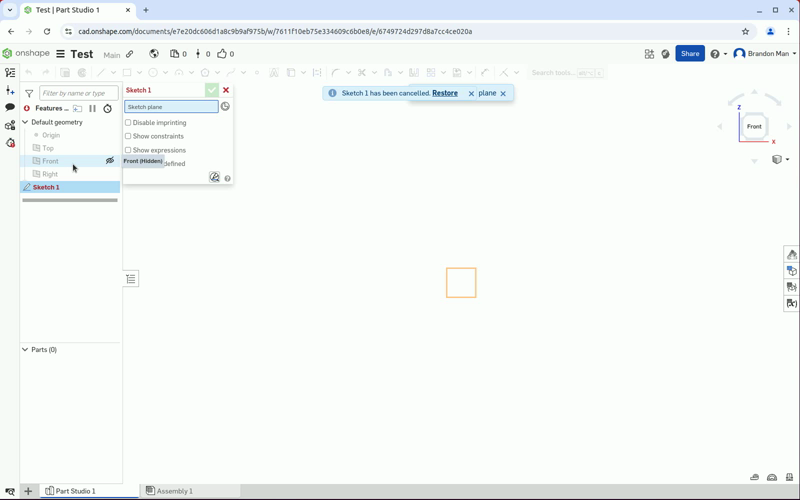
click(73, 163)
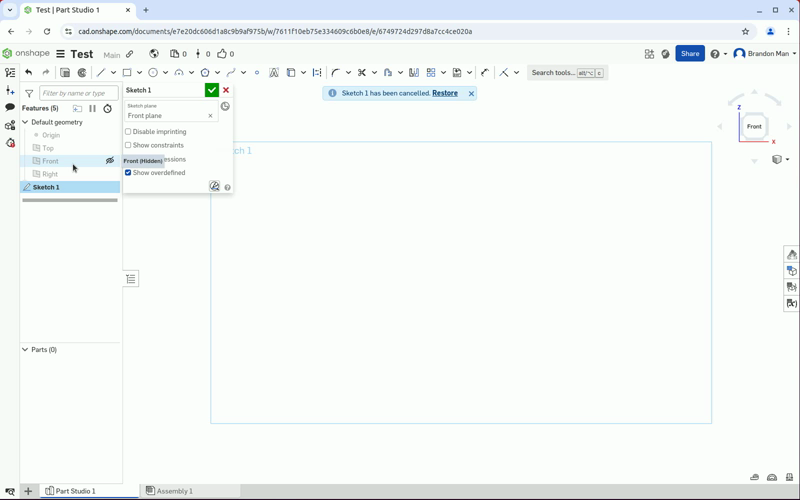
mouse_move(73, 352)
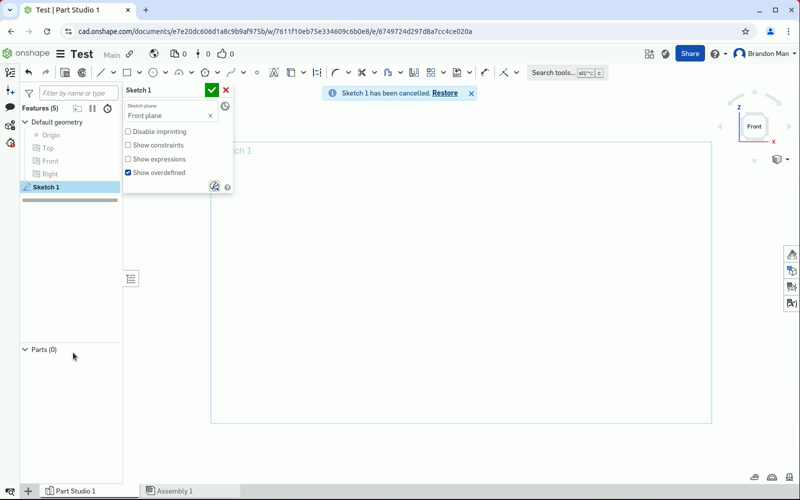
key(y)
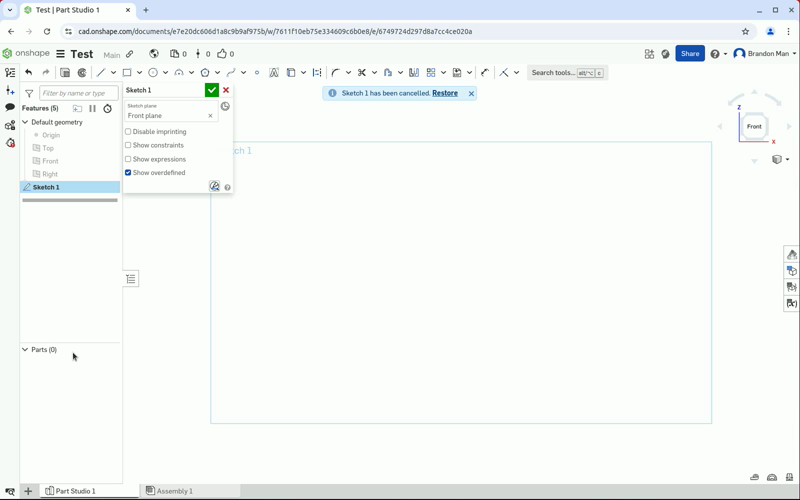
key(a)
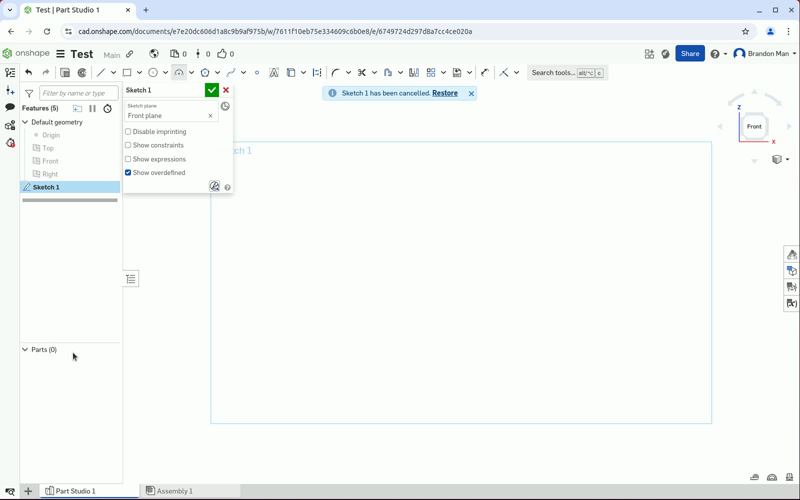
key_down(shift)
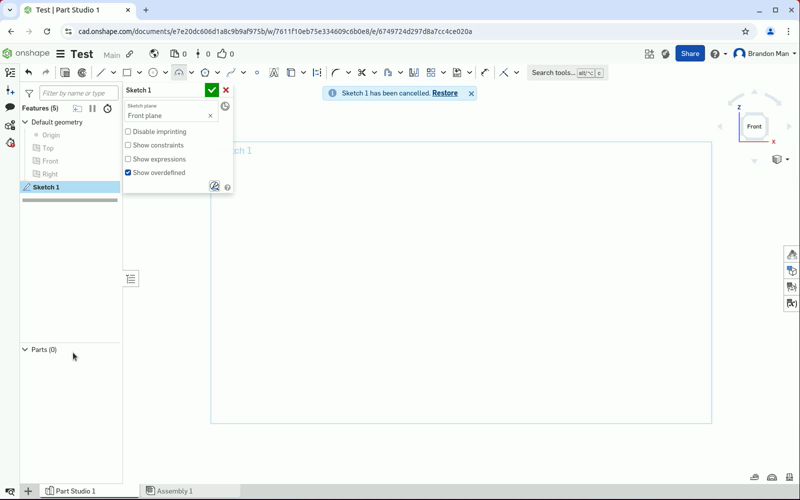
mouse_move(494, 260)
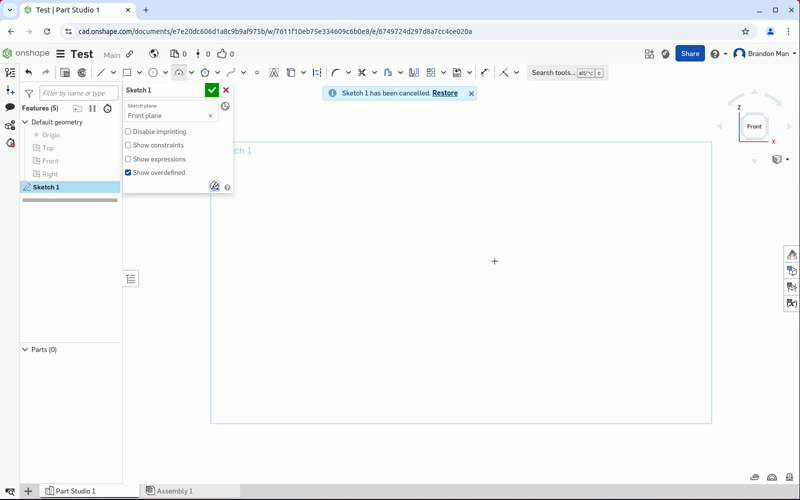
click(494, 260)
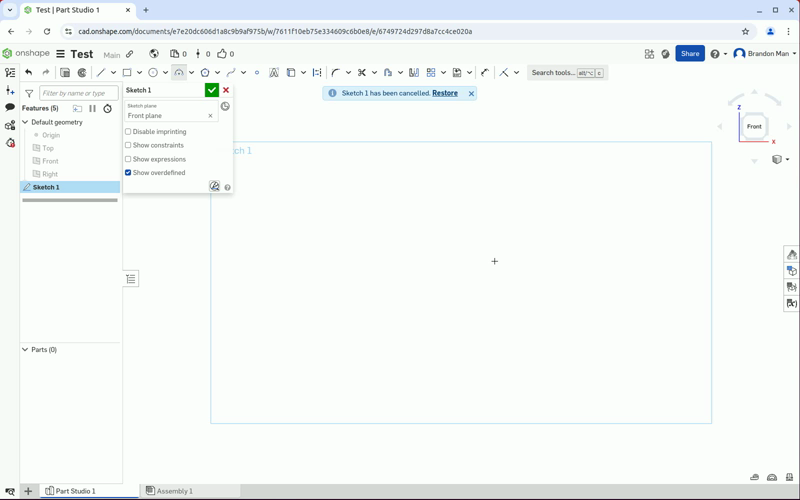
key_up(shift)
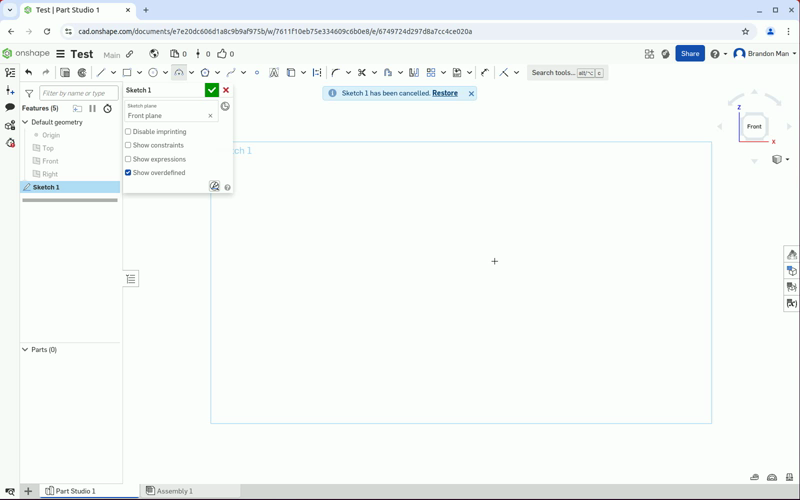
key_down(shift)
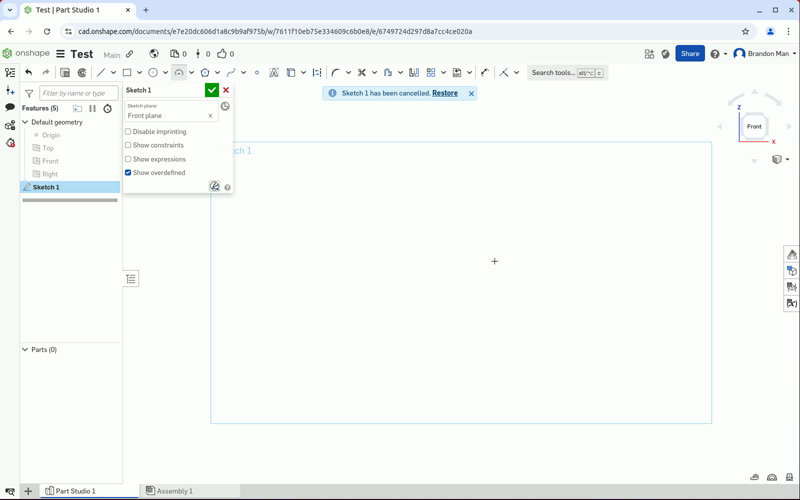
mouse_move(494, 184)
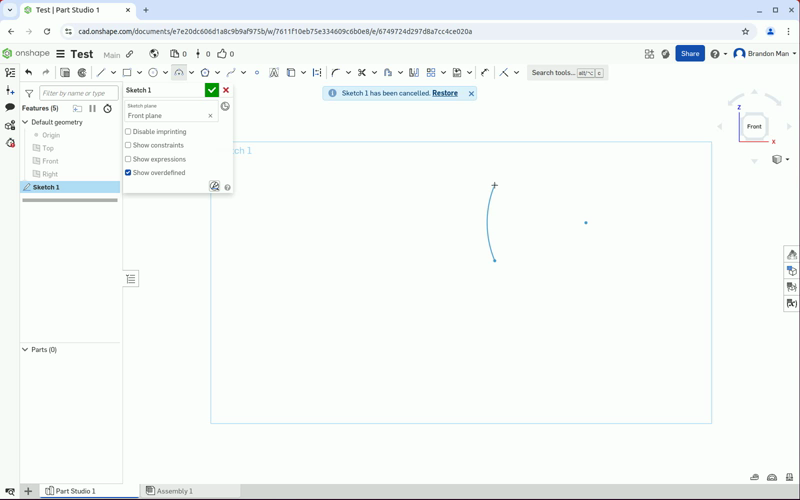
click(494, 184)
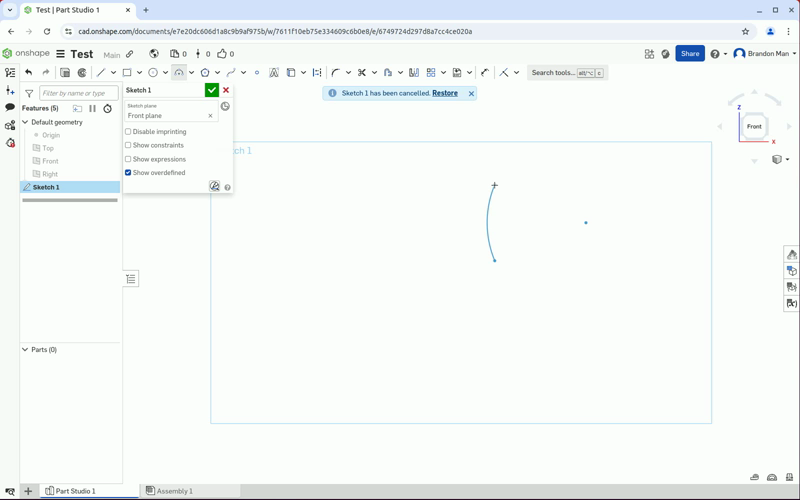
mouse_move(573, 222)
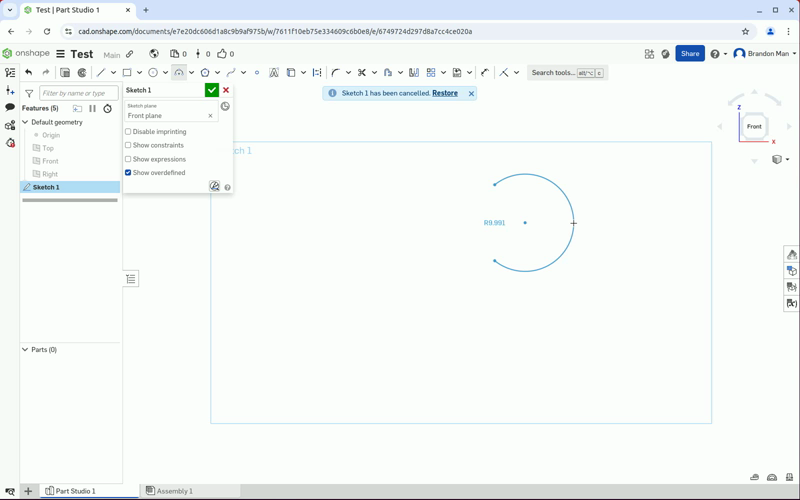
click(573, 222)
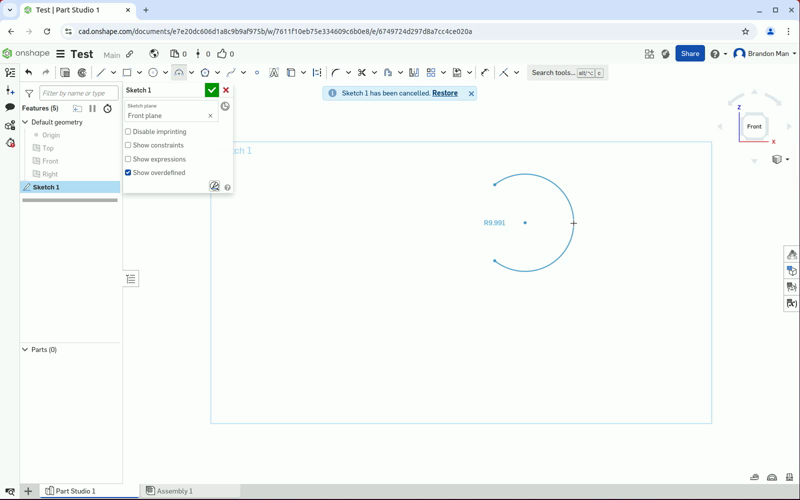
key_up(shift)
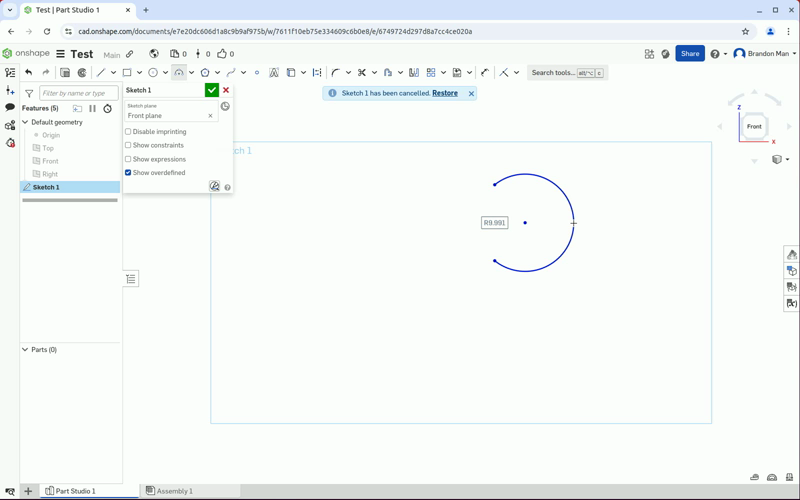
key(esc)
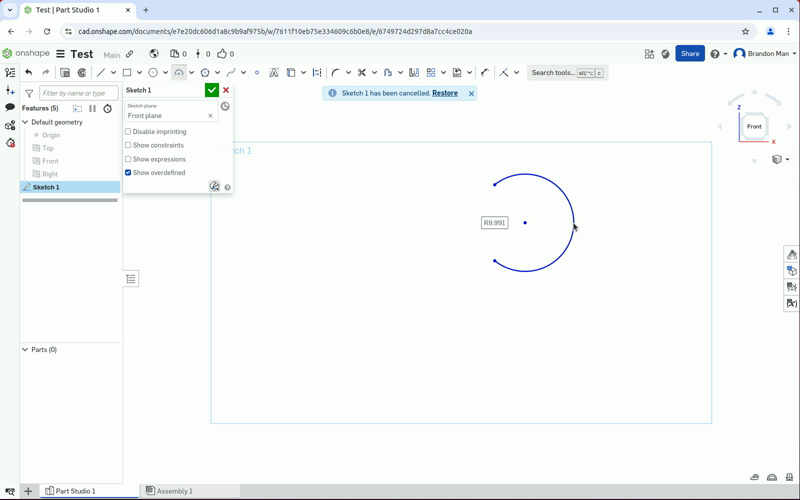
key(l)
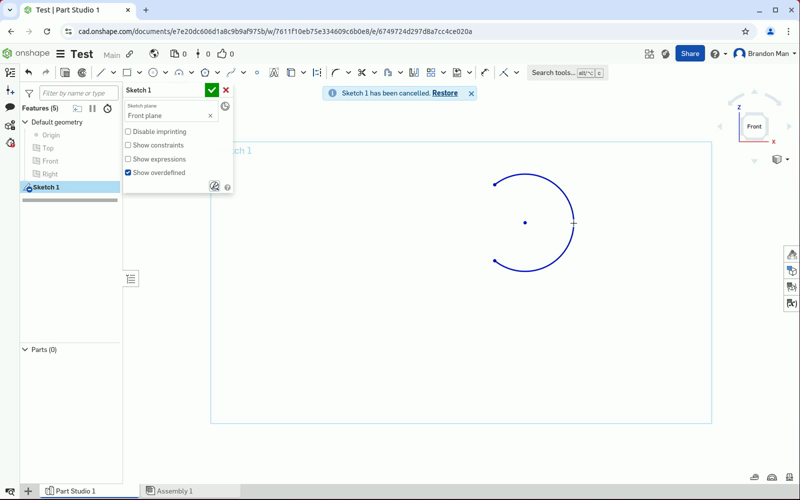
mouse_move(494, 184)
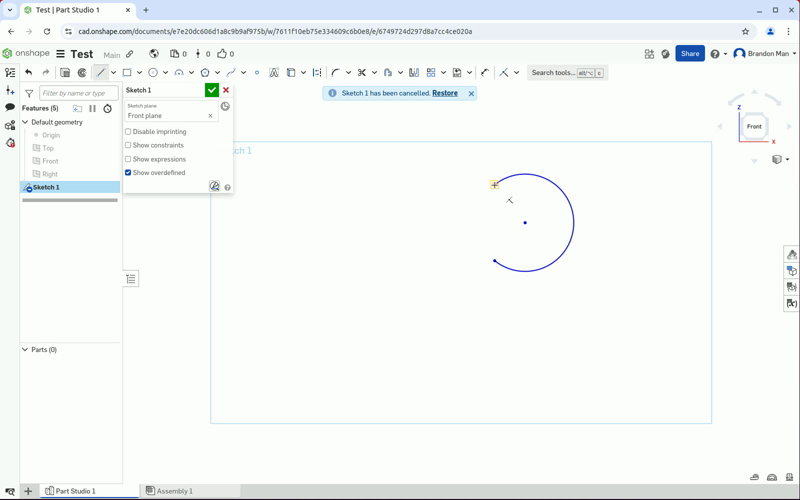
click(494, 184)
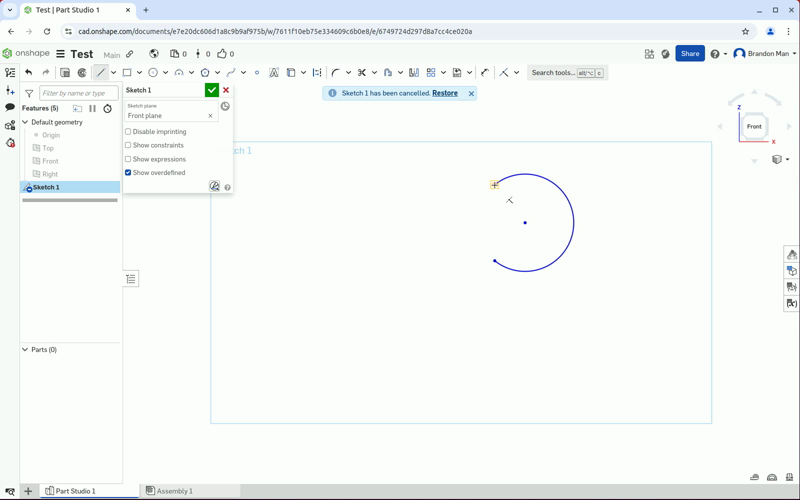
key_down(shift)
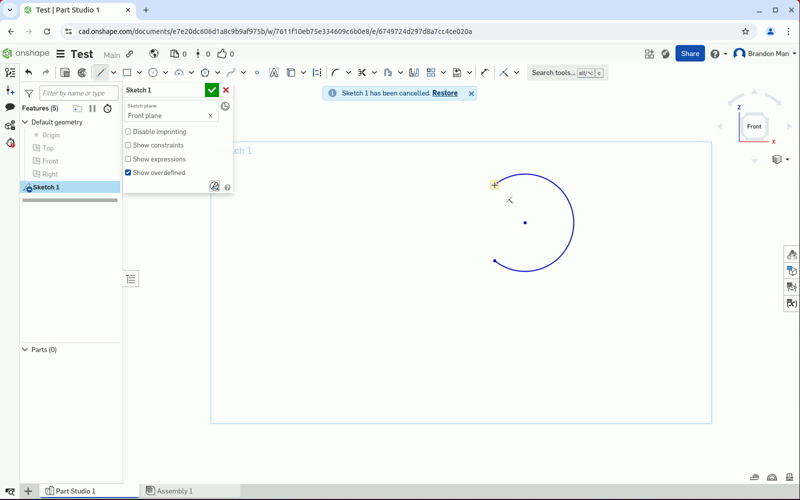
mouse_move(524, 184)
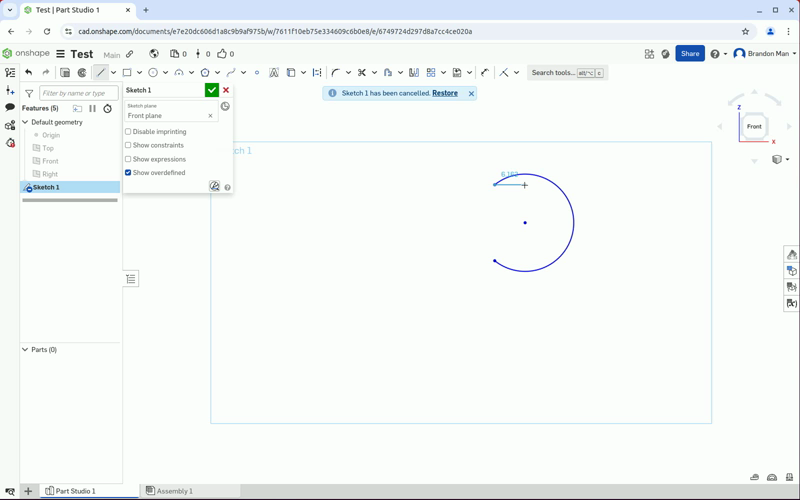
mouse_move(525, 222)
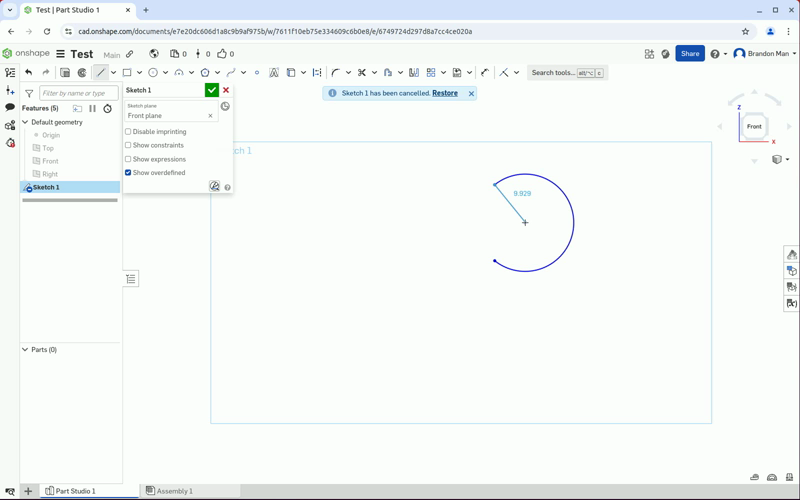
click(525, 222)
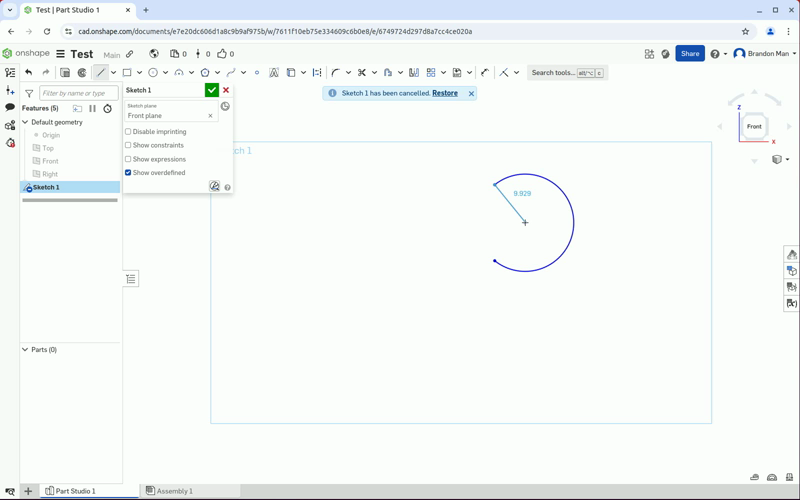
key_up(shift)
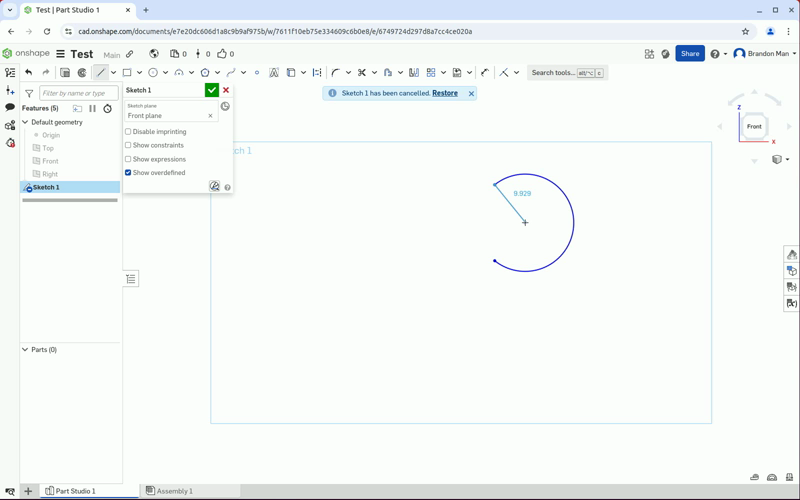
mouse_move(555, 222)
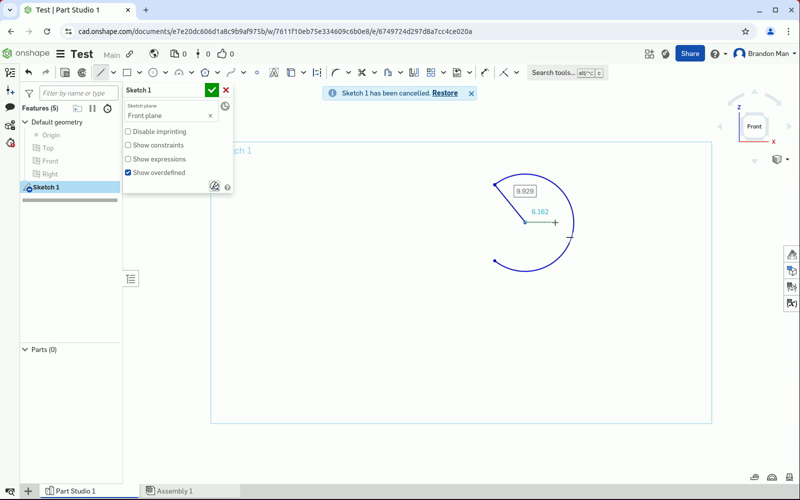
key_down(shift)
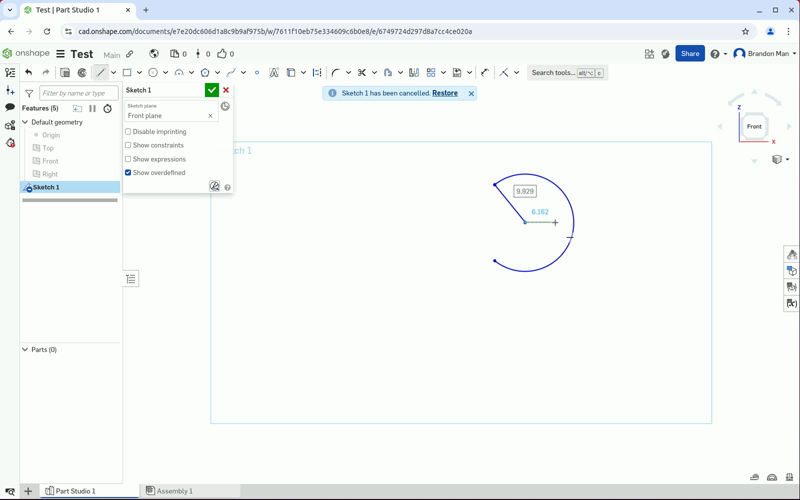
mouse_move(494, 260)
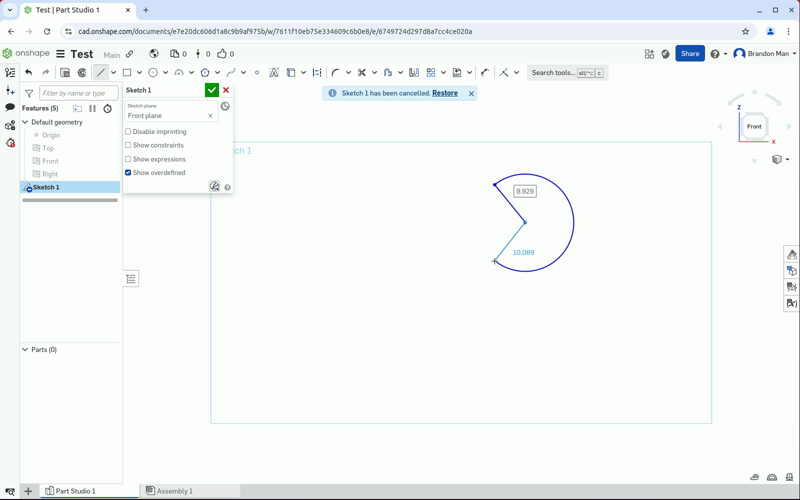
key_up(shift)
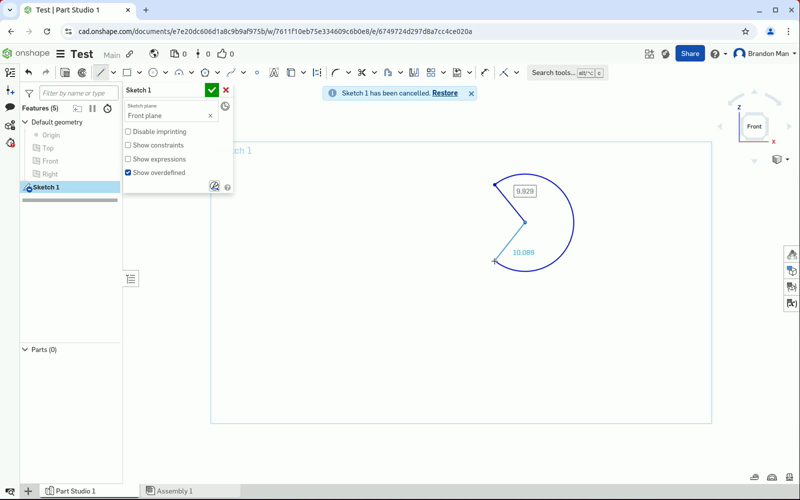
click(494, 260)
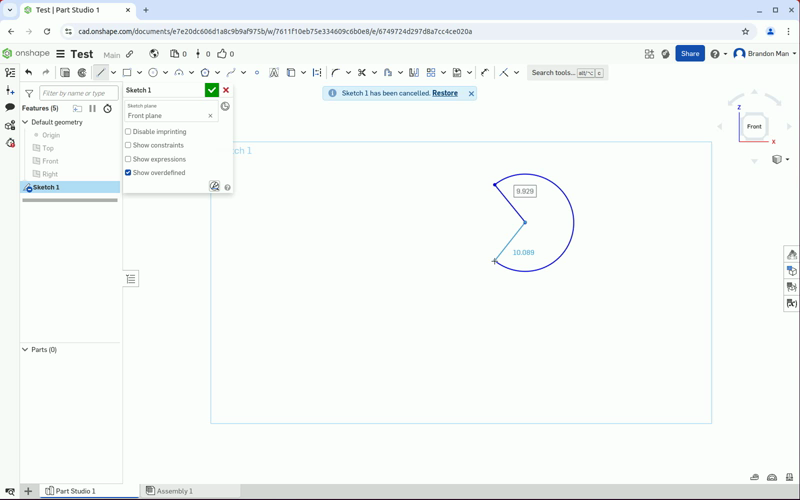
key(esc)
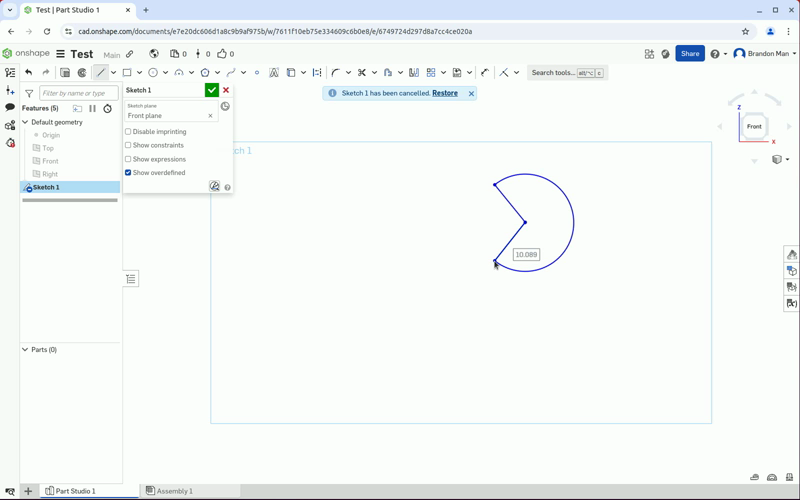
mouse_move(503, 256)
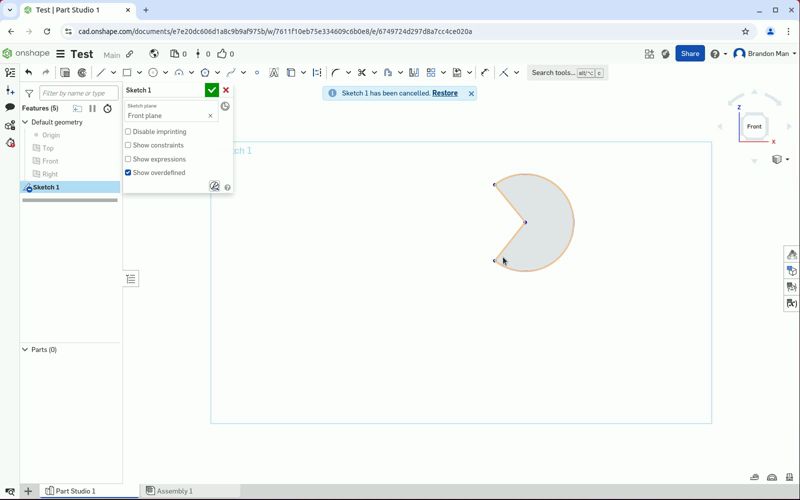
click(503, 256)
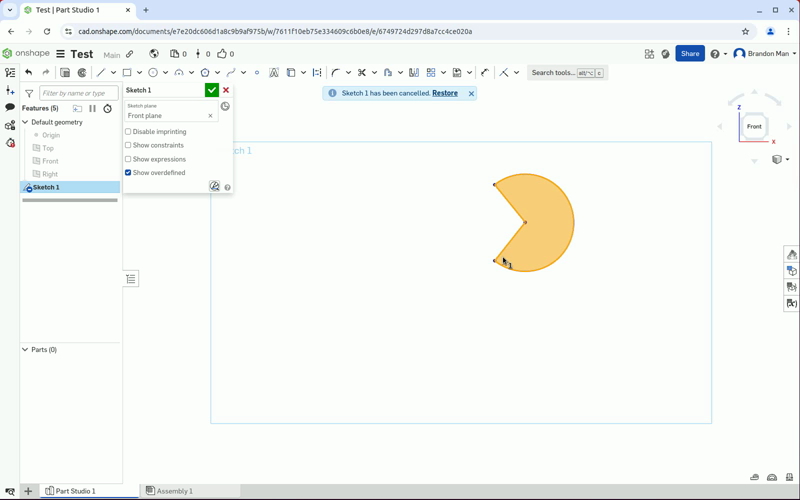
mouse_move(73, 352)
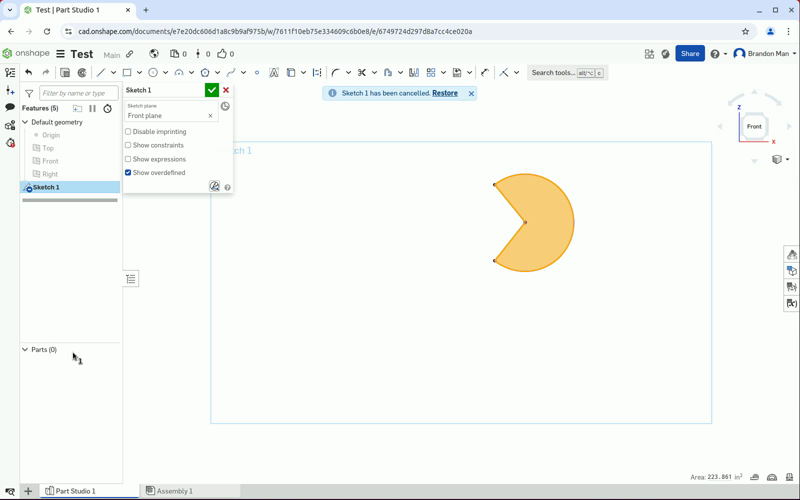
key(shift+y)
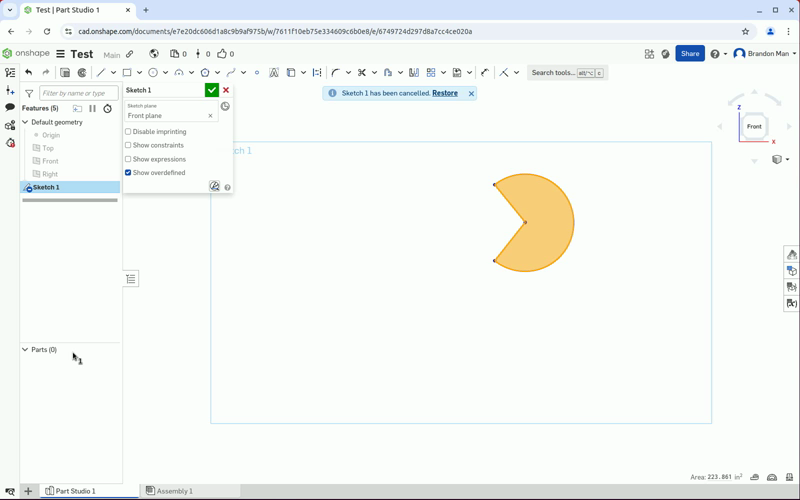
key(shift+e)
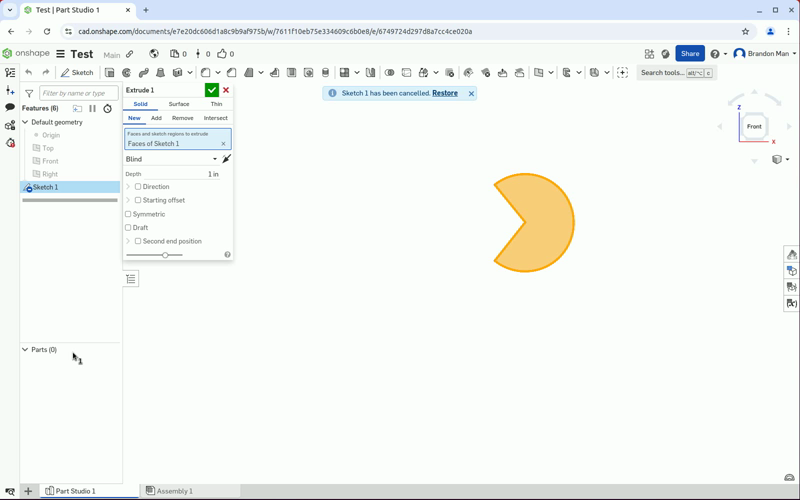
mouse_move(143, 106)
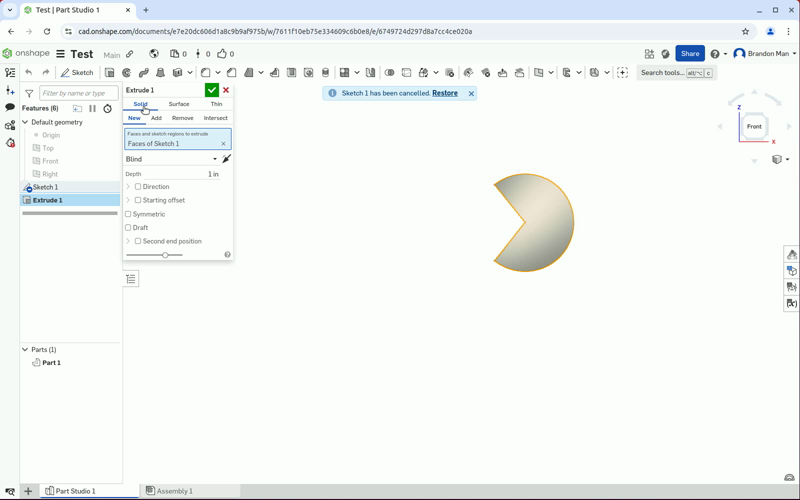
click(143, 106)
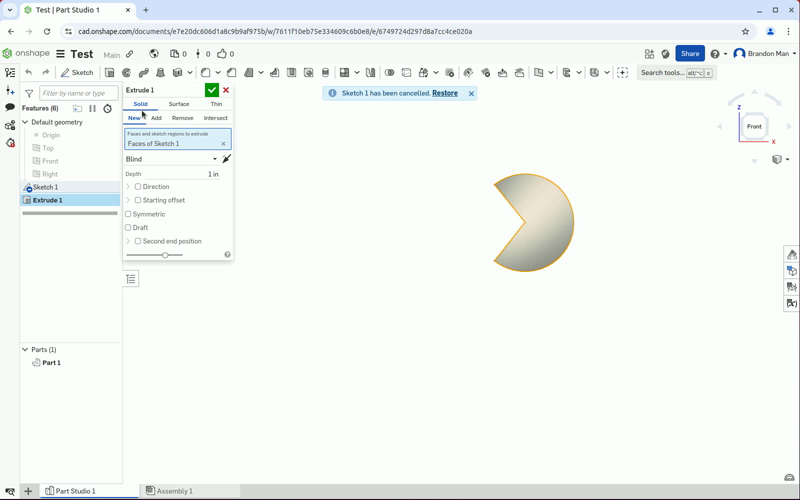
mouse_move(137, 120)
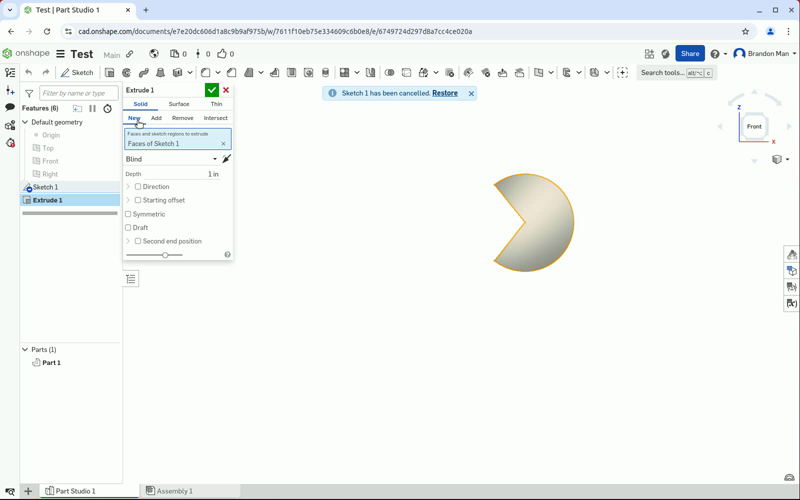
click(137, 120)
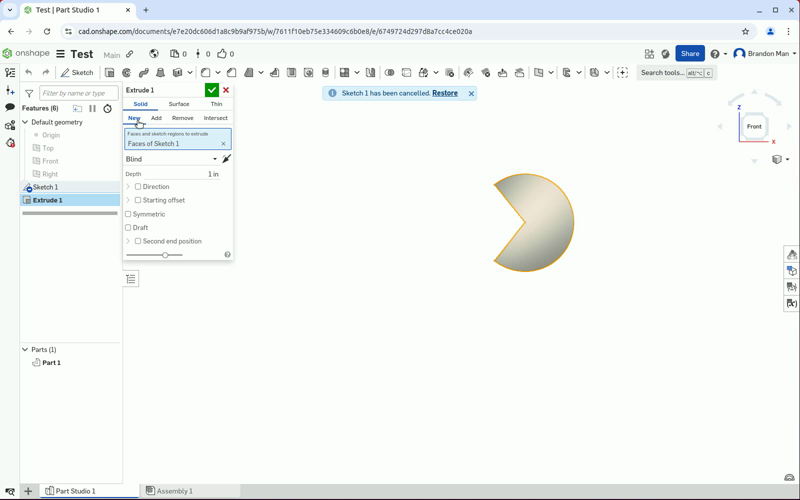
key(tab, 4)
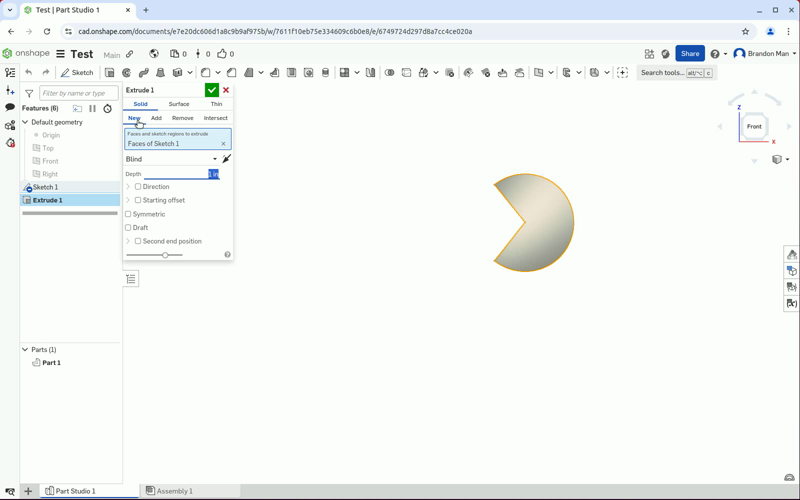
text(13.239)
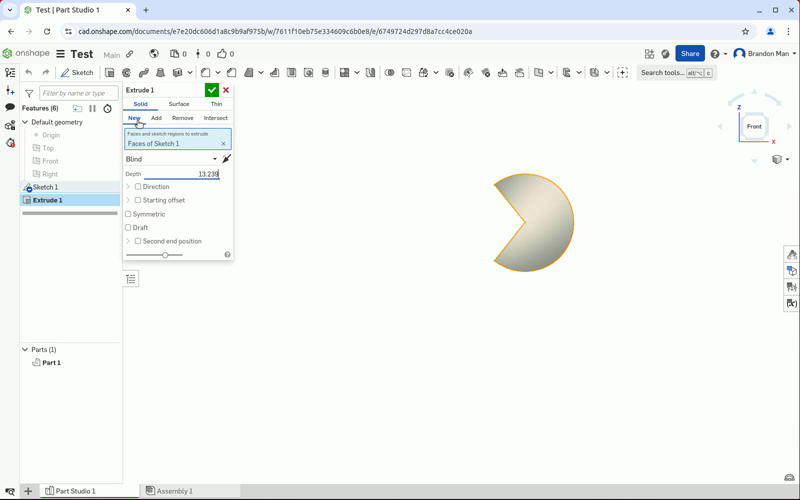
key(enter)
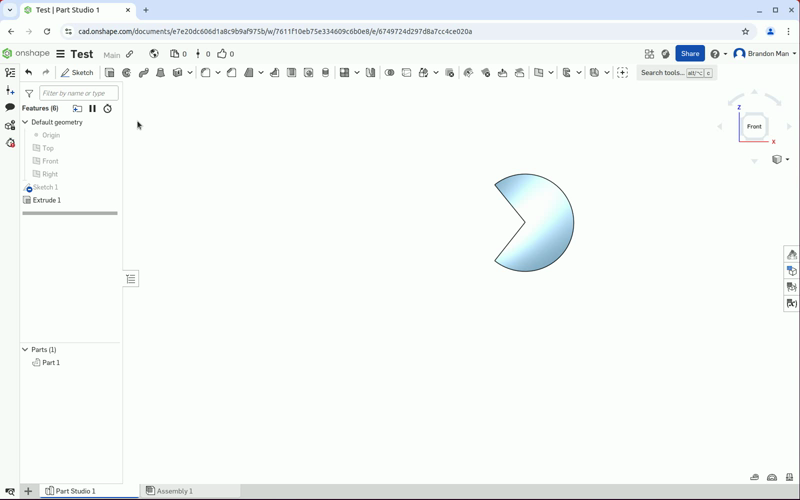
key(shift+h)
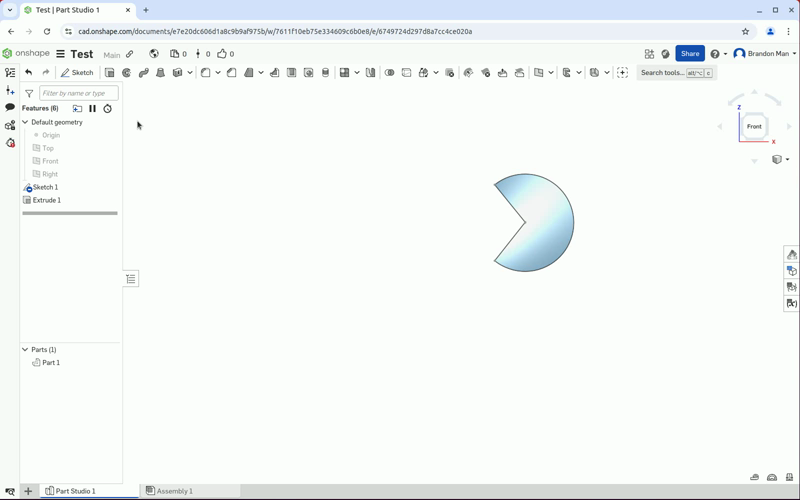
key(shift+h)
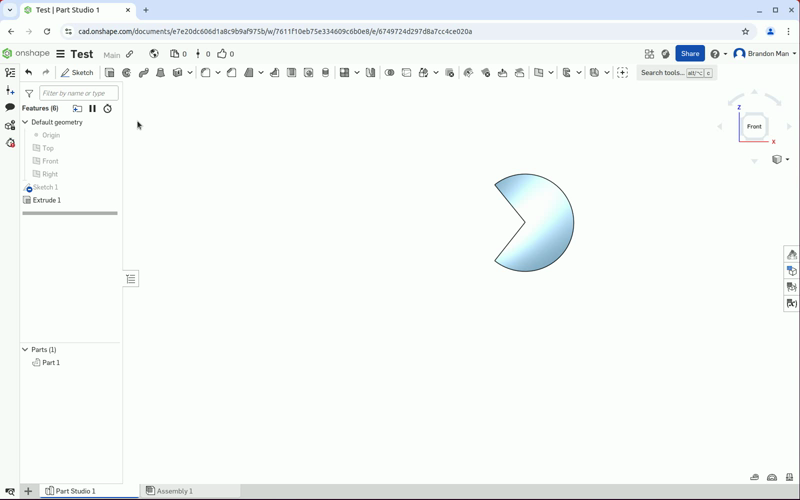
mouse_move(73, 189)
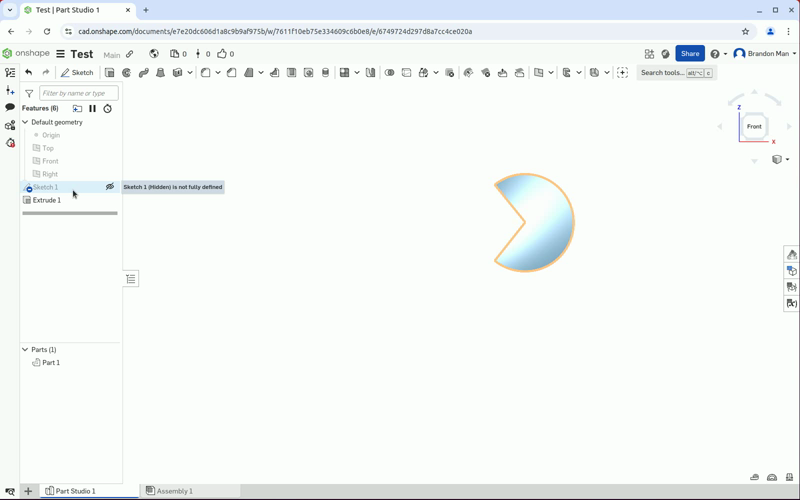
click(73, 189)
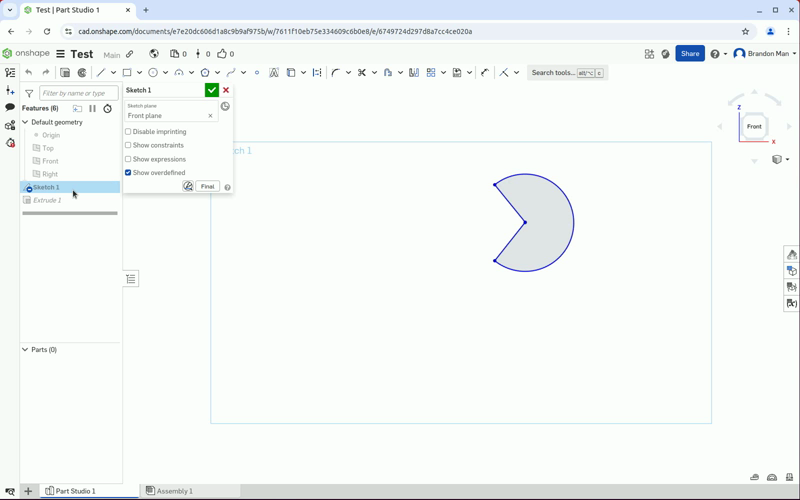
mouse_move(229, 92)
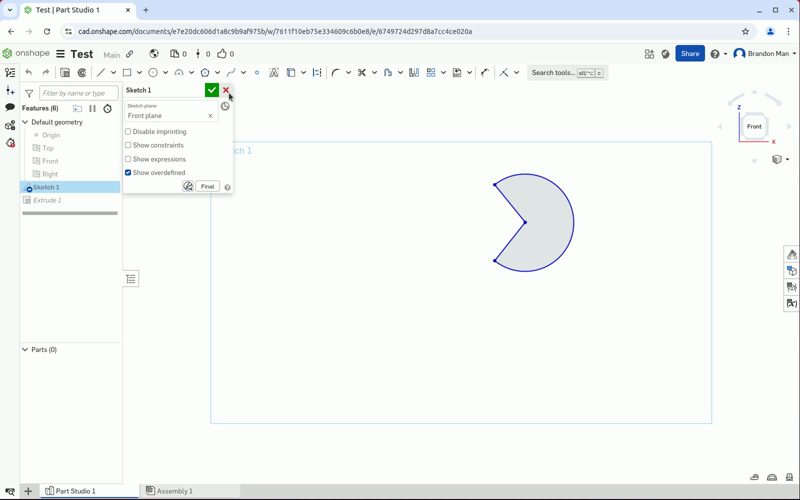
click(229, 92)
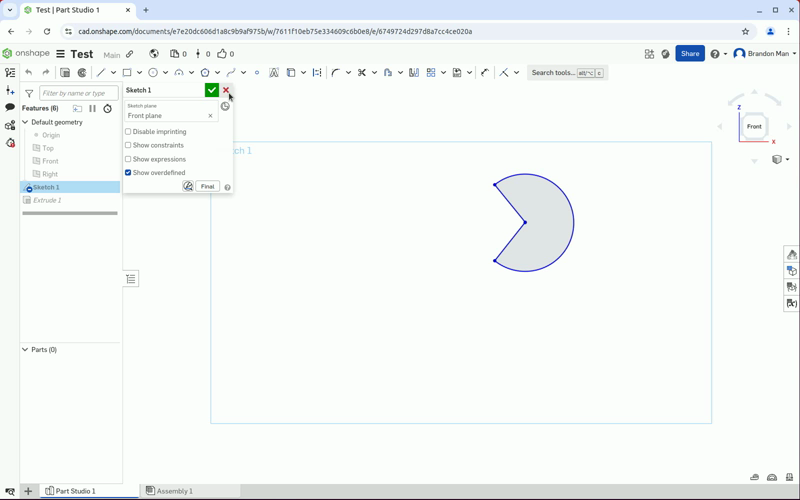
key(shift+s)
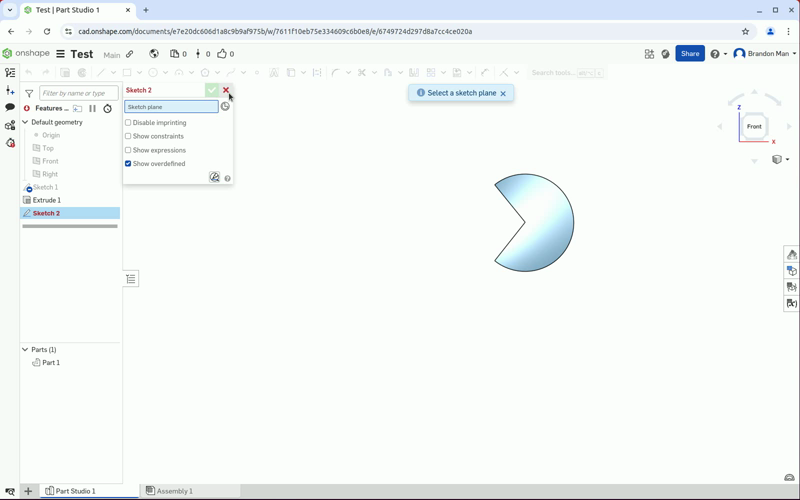
mouse_move(73, 163)
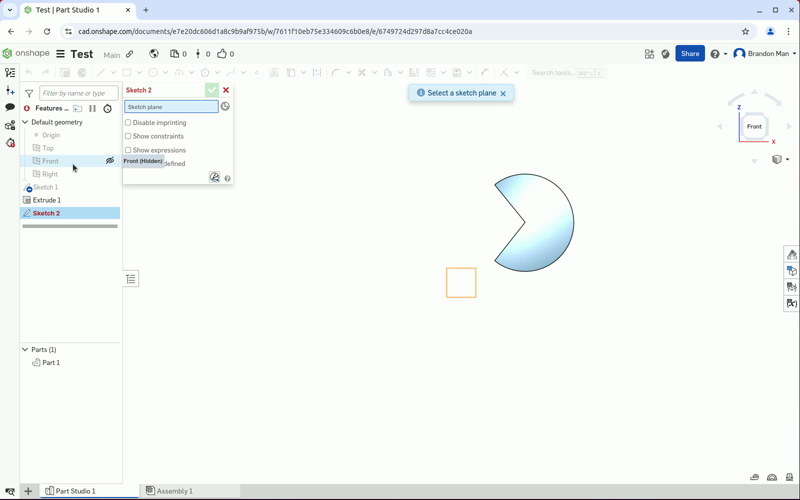
click(73, 163)
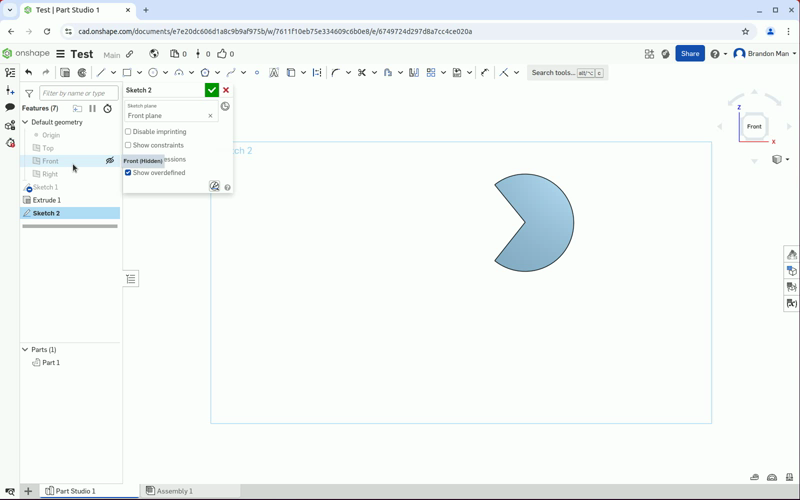
mouse_move(73, 352)
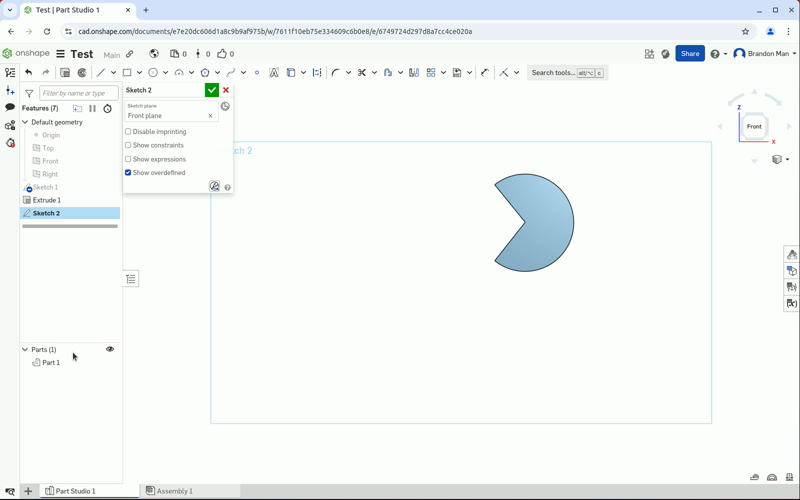
key(y)
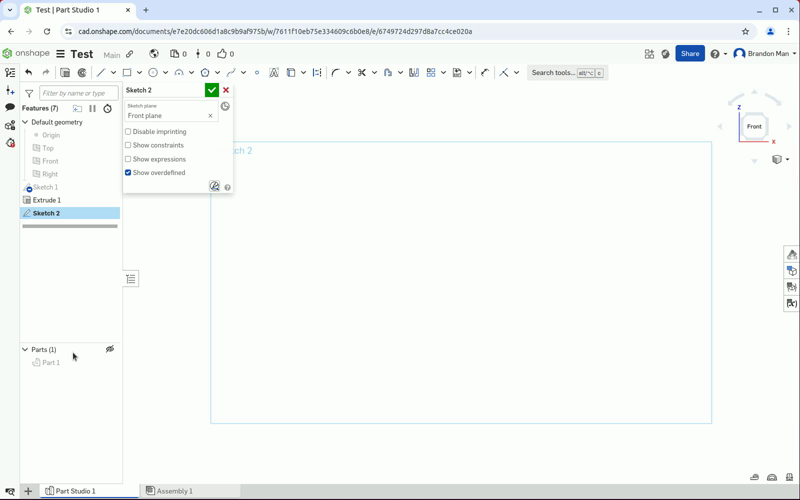
key(l)
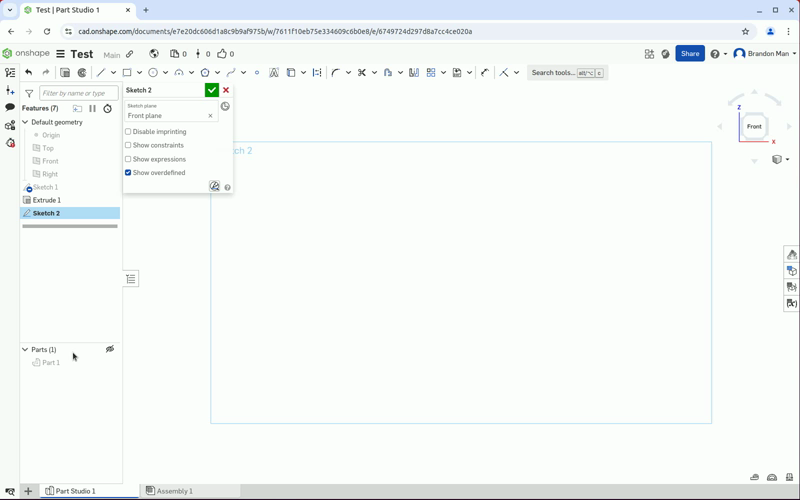
key_down(shift)
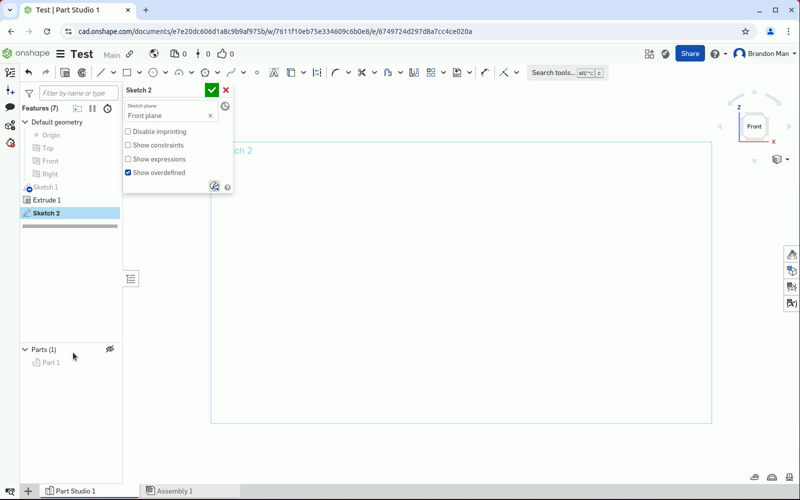
mouse_move(446, 222)
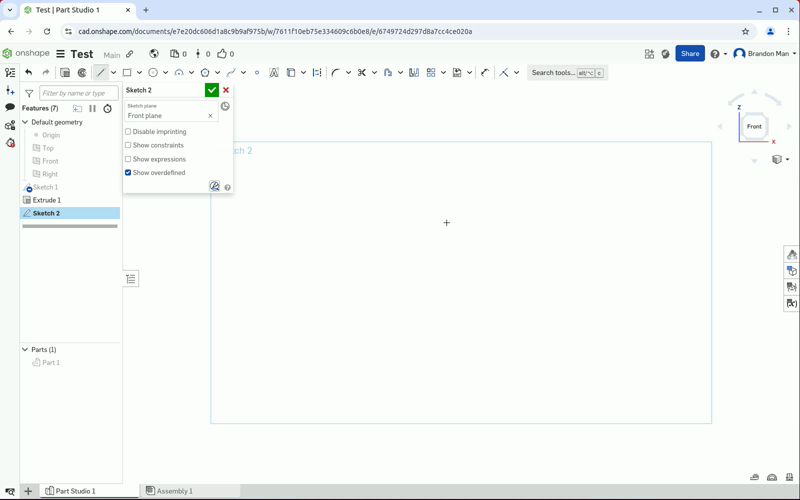
click(446, 222)
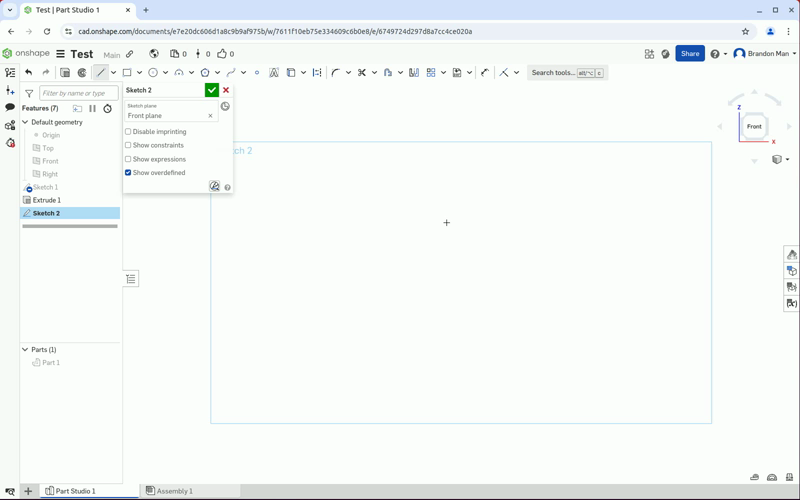
key_up(shift)
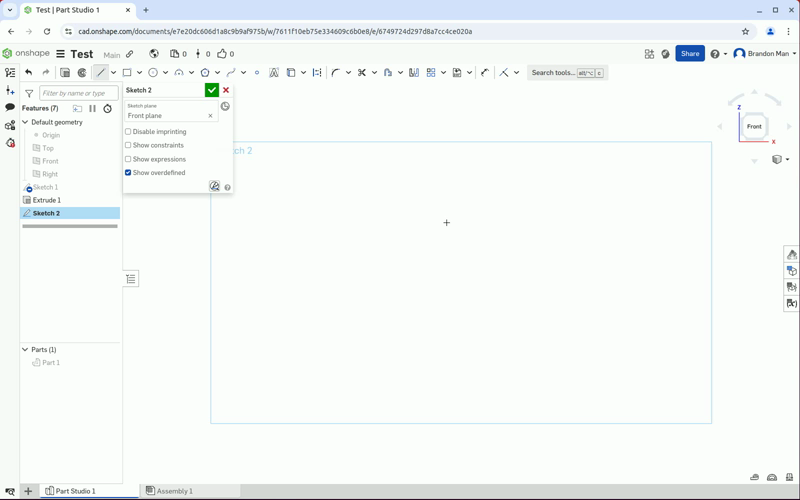
key_down(shift)
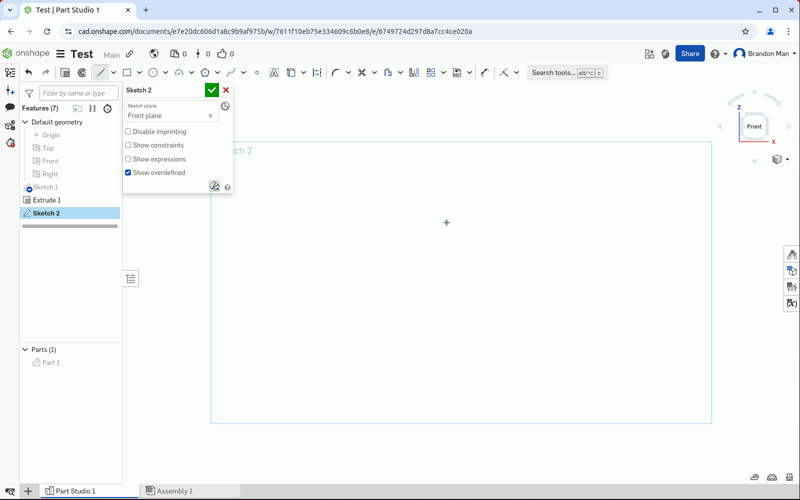
mouse_move(476, 222)
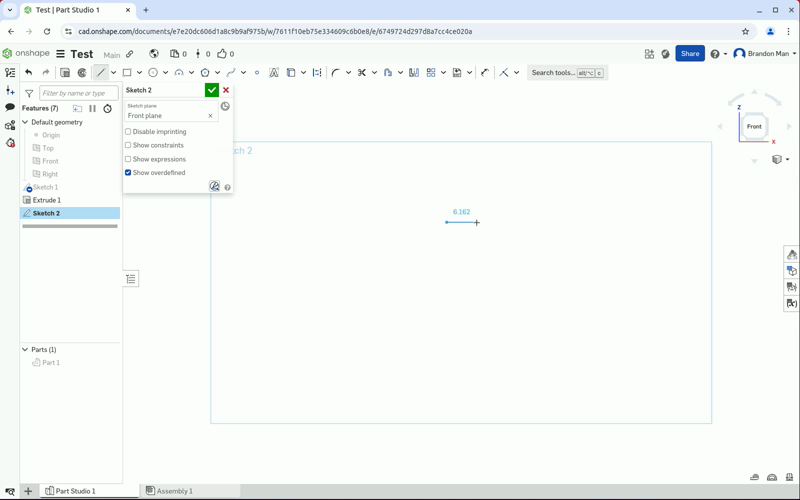
mouse_move(475, 222)
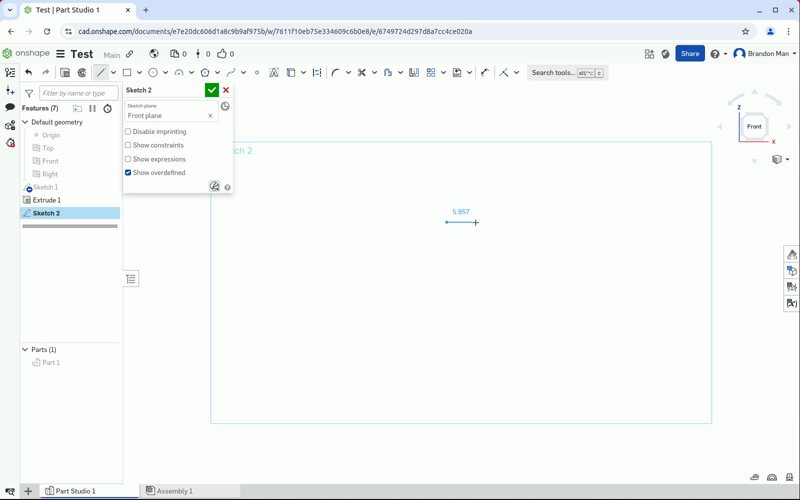
click(475, 222)
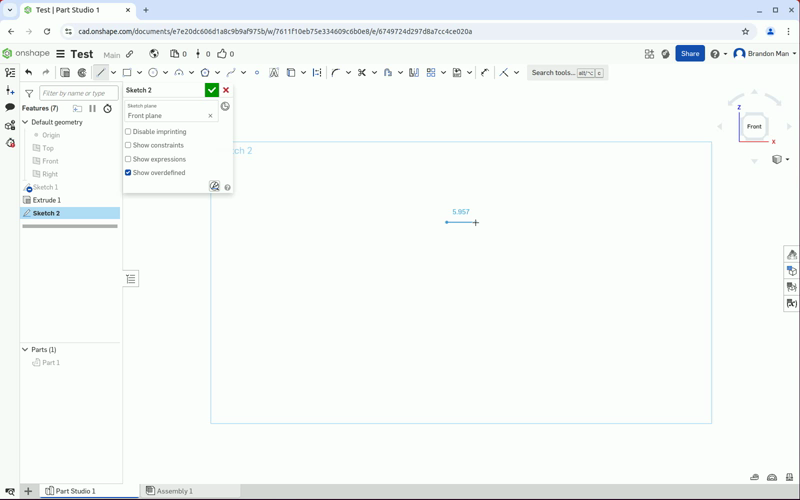
key_up(shift)
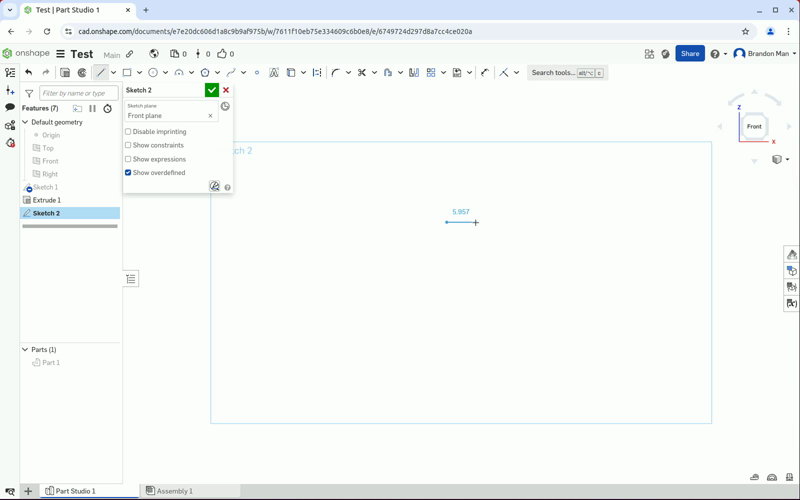
key(esc)
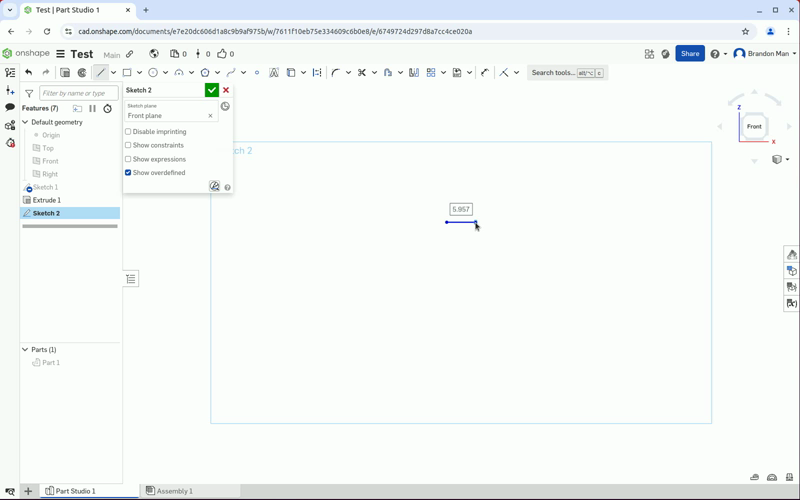
key(a)
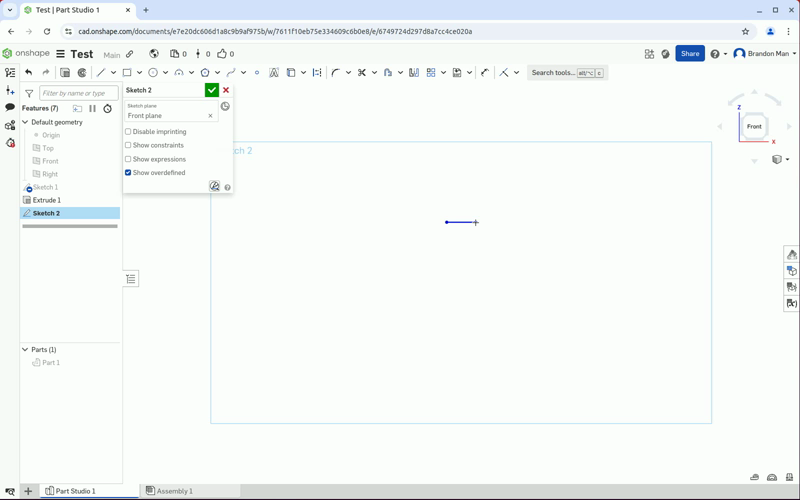
mouse_move(475, 222)
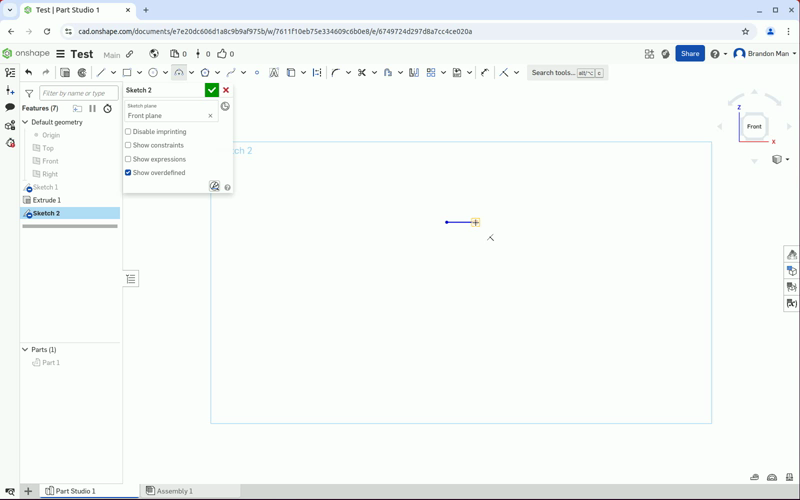
click(475, 222)
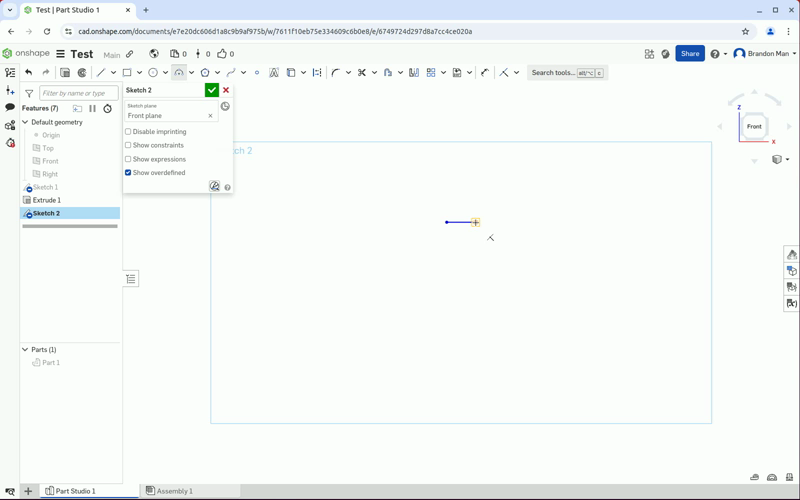
key_down(shift)
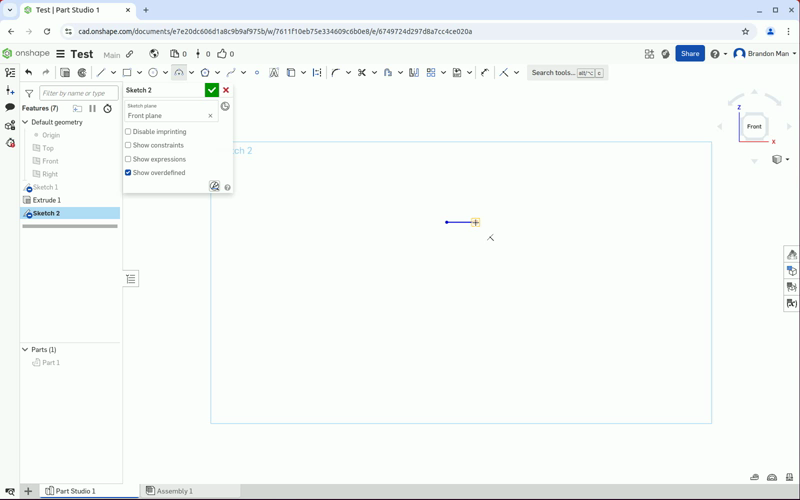
mouse_move(494, 183)
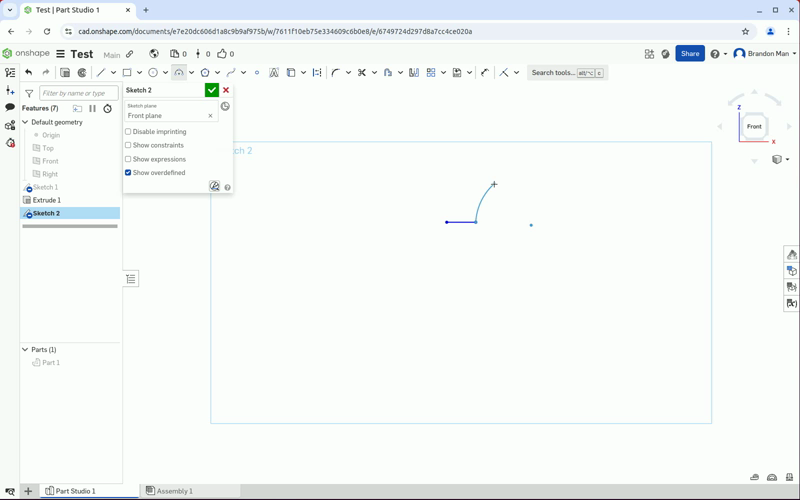
click(494, 183)
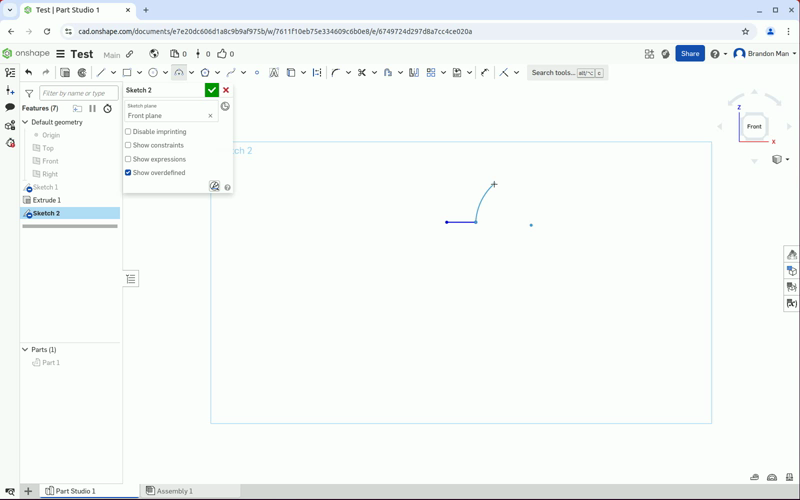
mouse_move(480, 201)
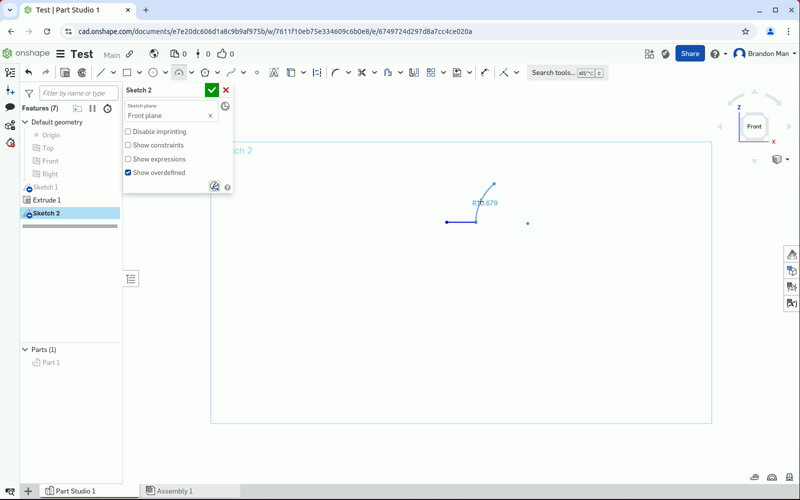
click(480, 201)
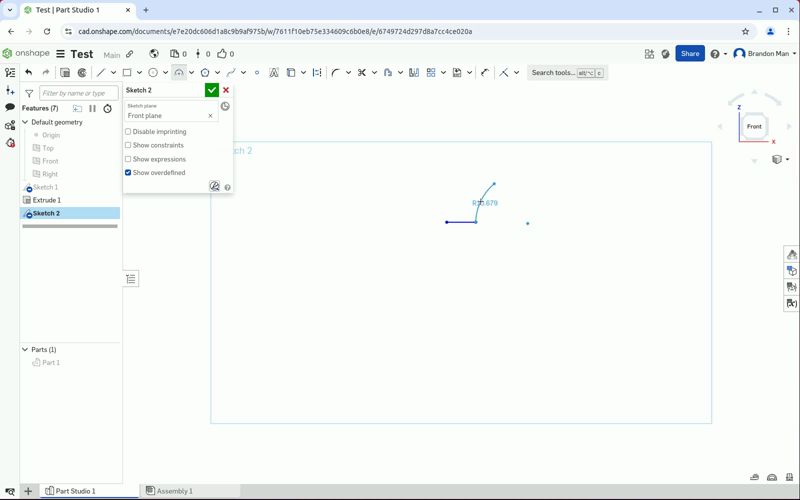
key_up(shift)
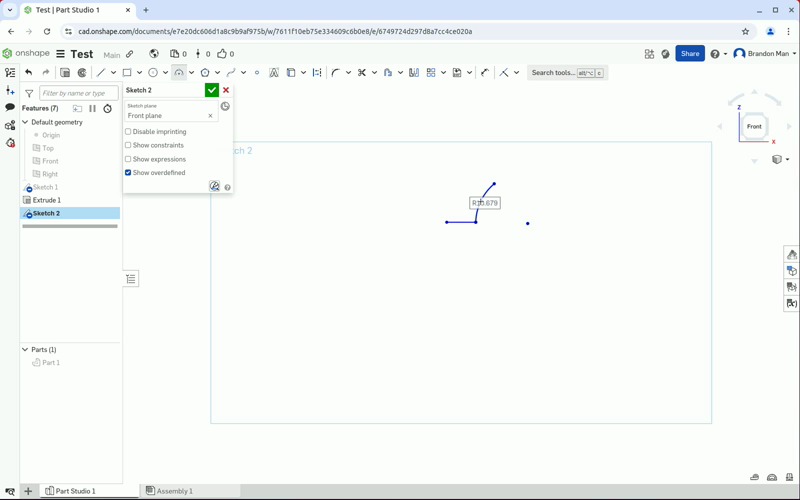
key(esc)
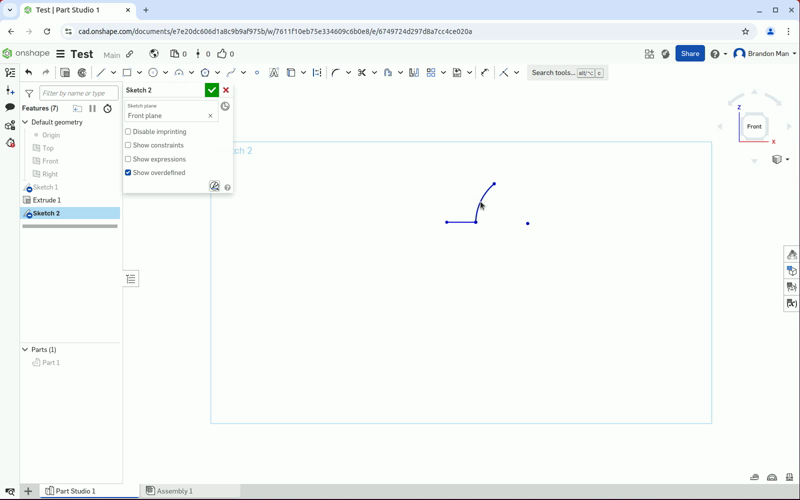
key(l)
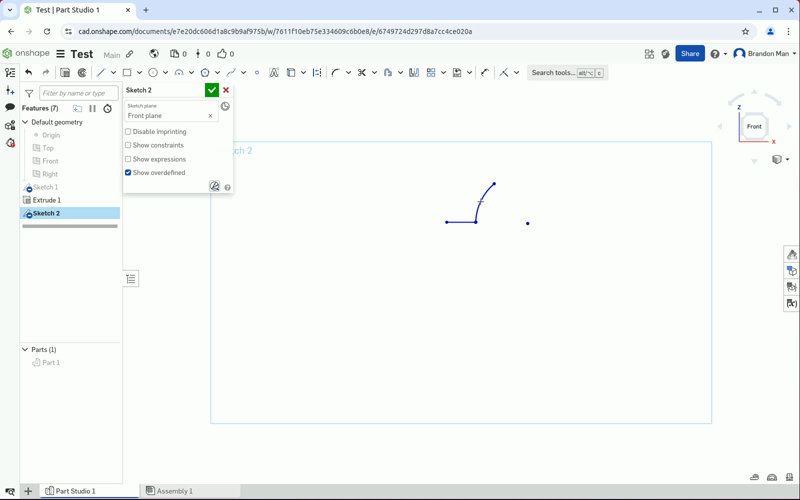
mouse_move(494, 183)
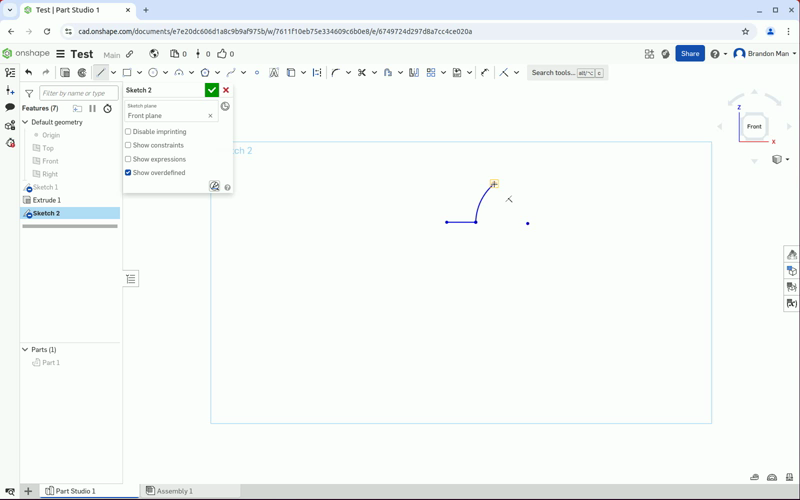
click(494, 183)
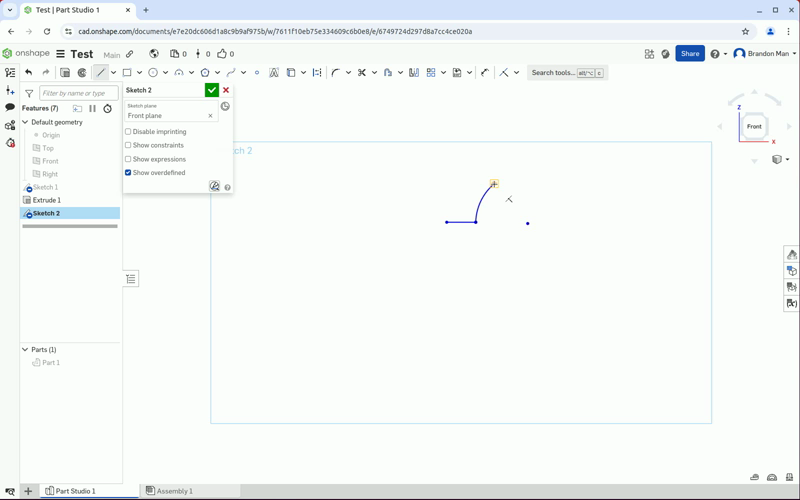
key_down(shift)
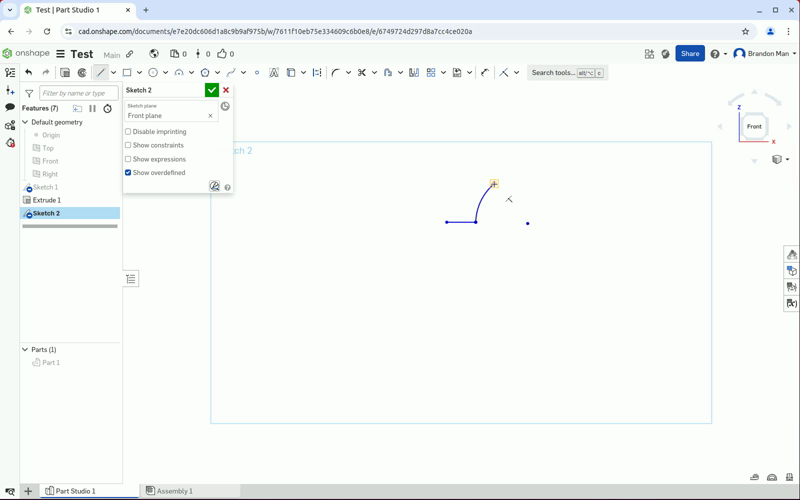
mouse_move(446, 222)
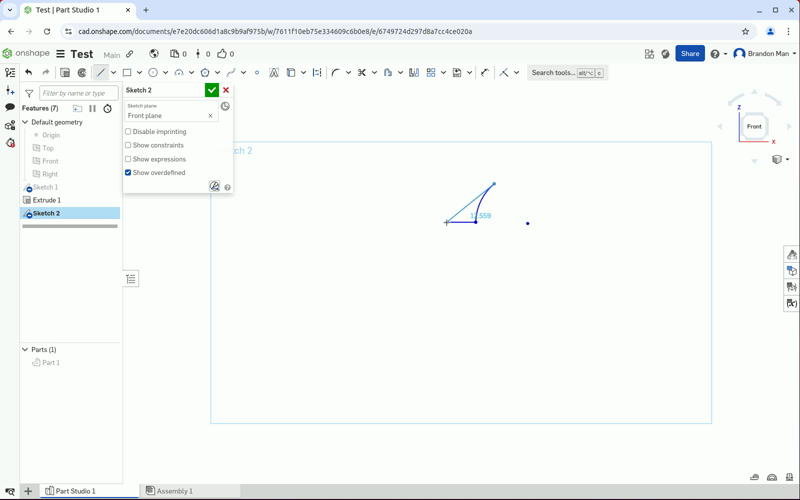
key_up(shift)
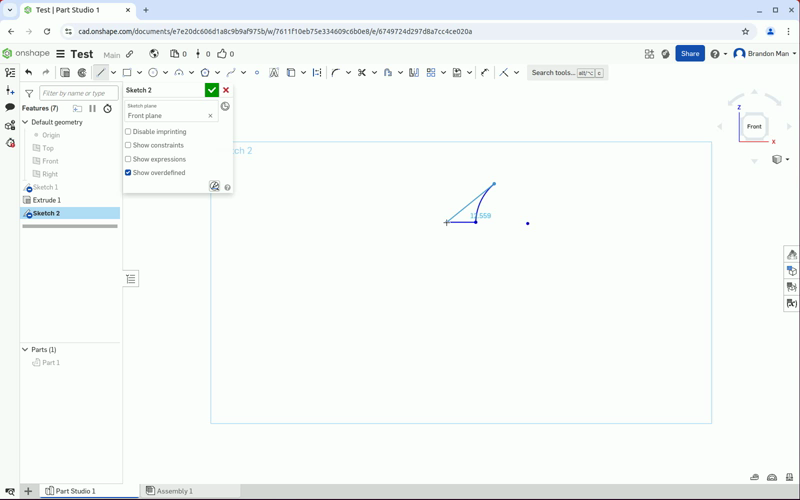
click(446, 222)
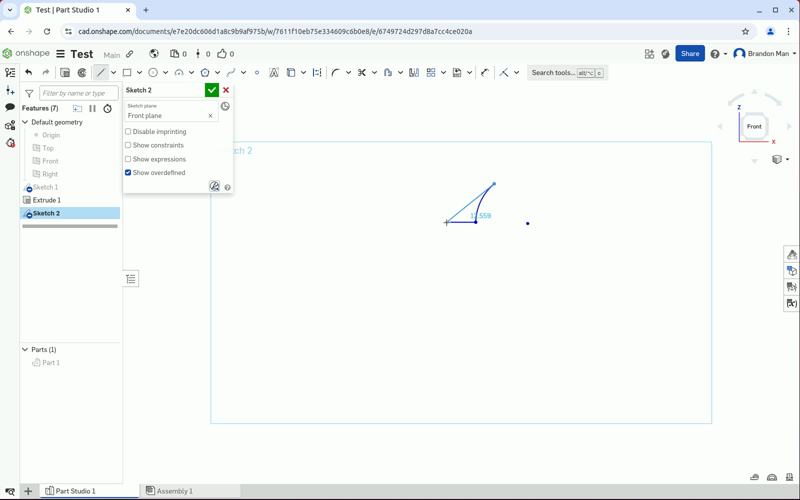
key(esc)
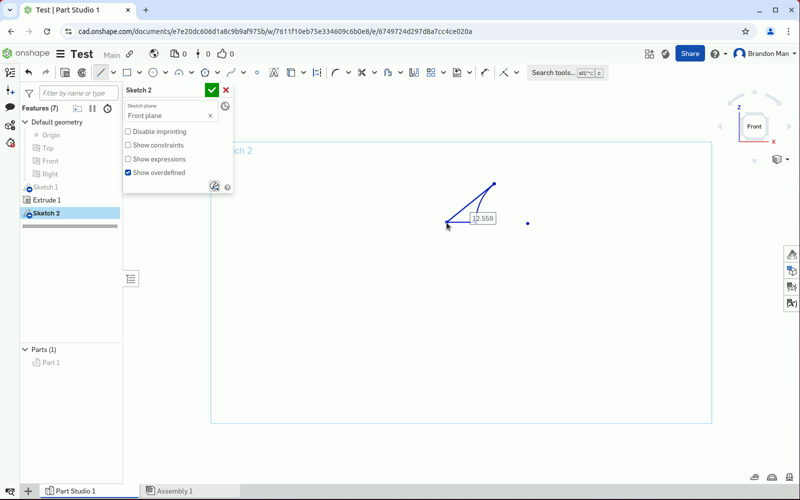
mouse_move(466, 210)
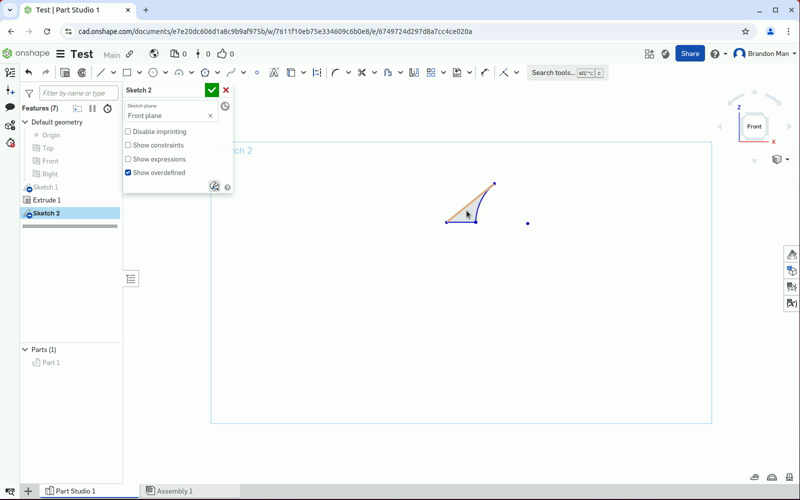
scroll(6)
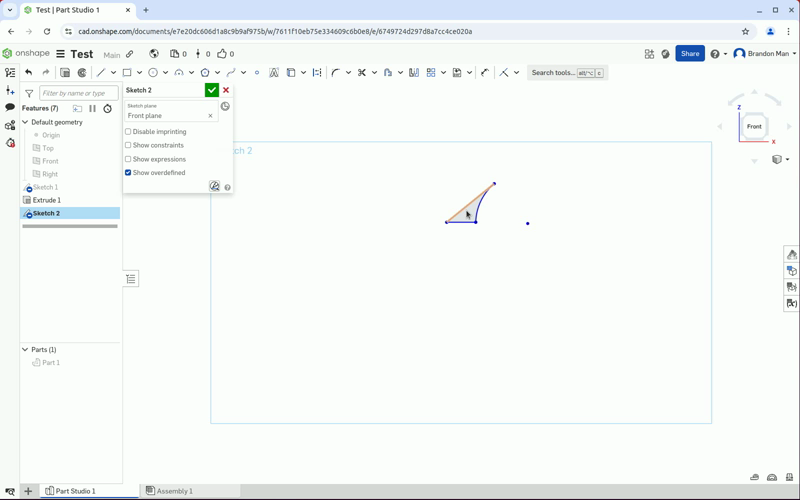
scroll(6)
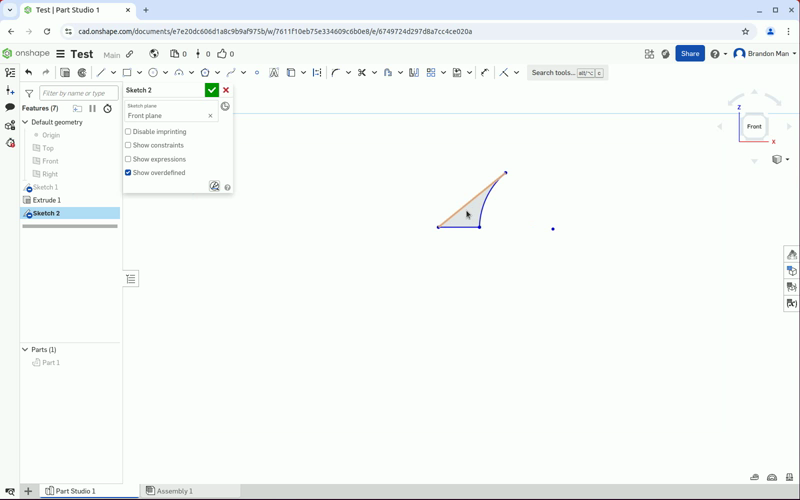
scroll(6)
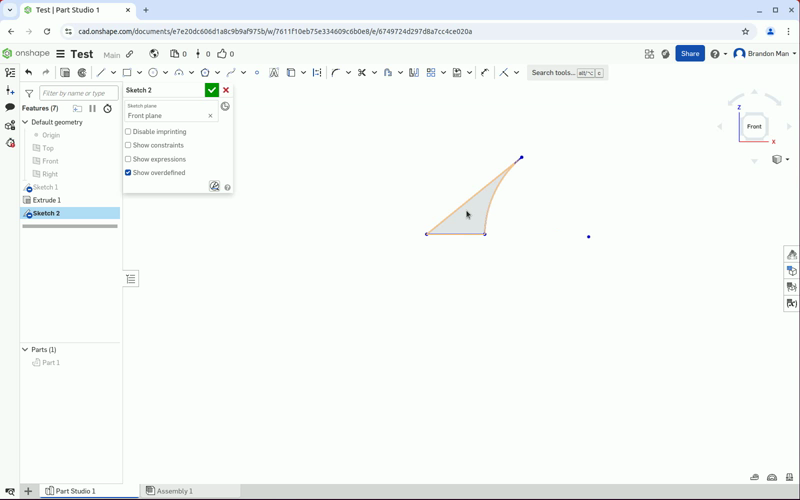
scroll(6)
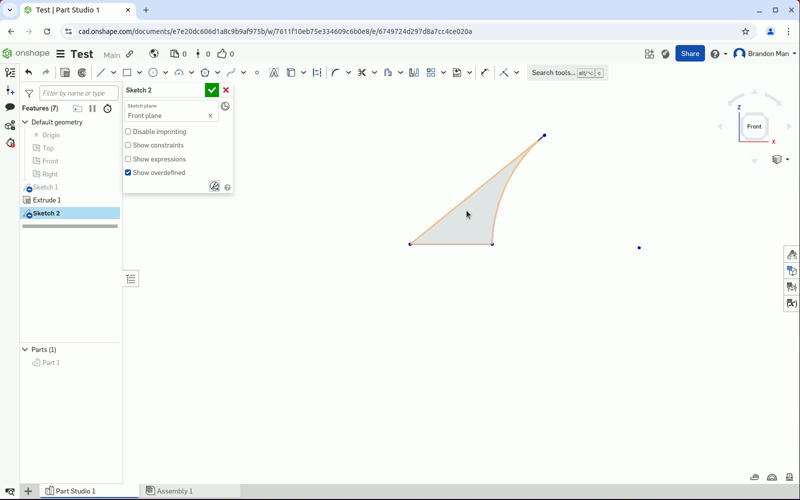
scroll(6)
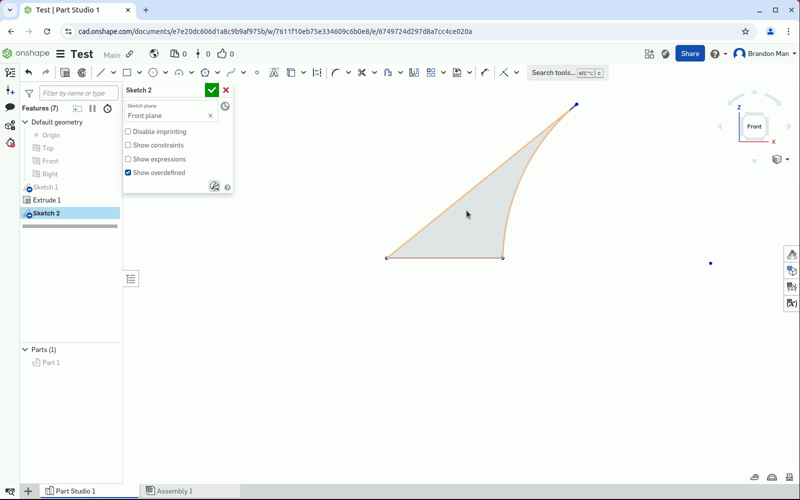
scroll(6)
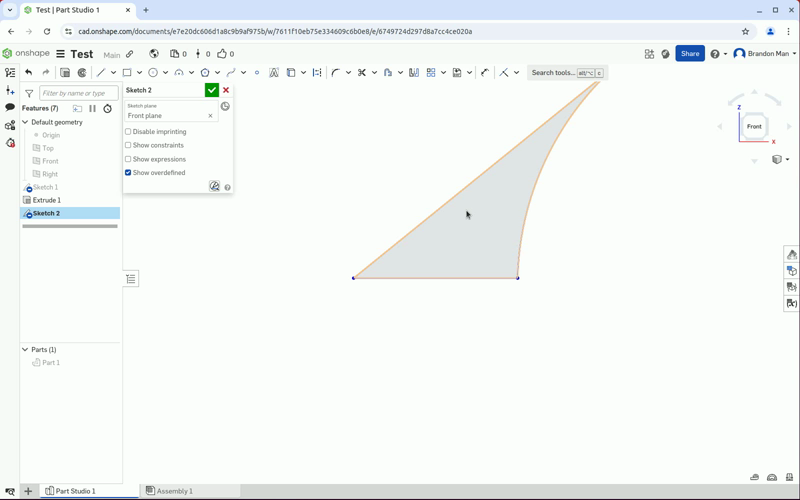
scroll(6)
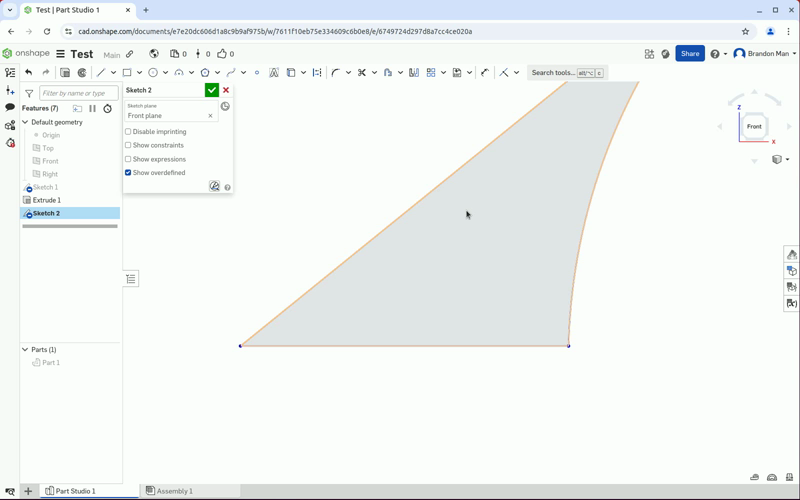
click(466, 210)
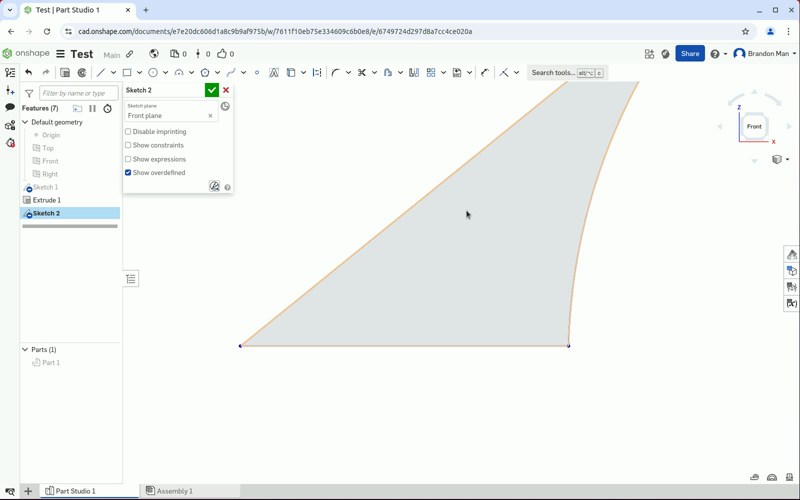
scroll(-6)
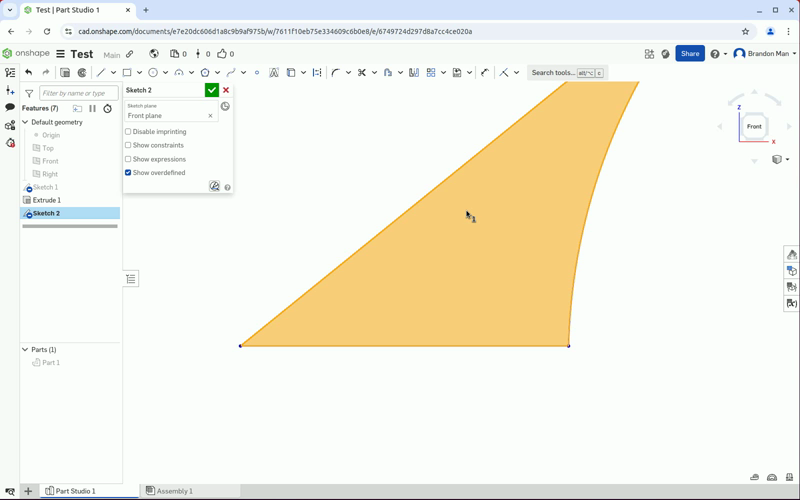
scroll(-6)
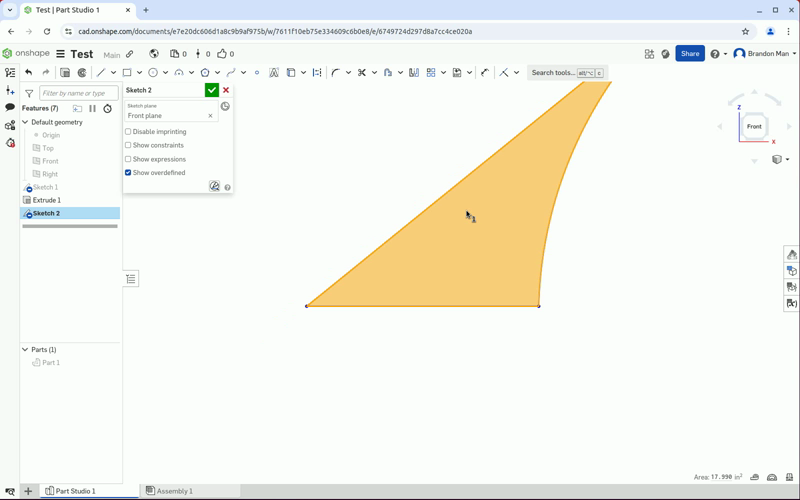
scroll(-6)
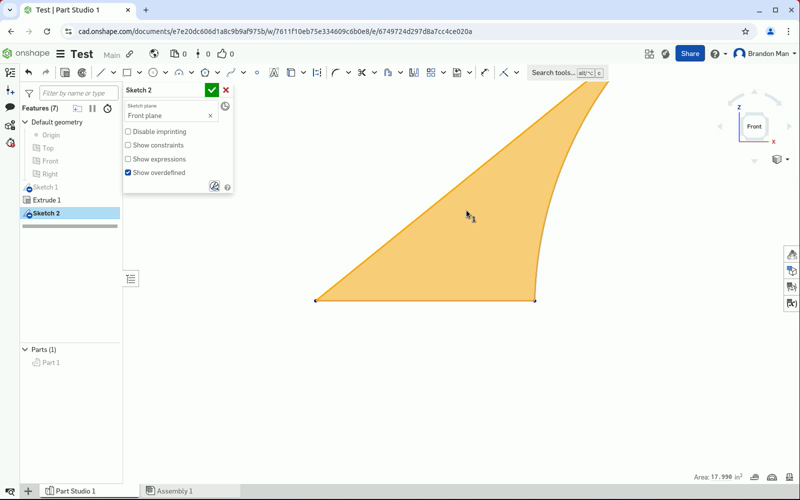
scroll(-6)
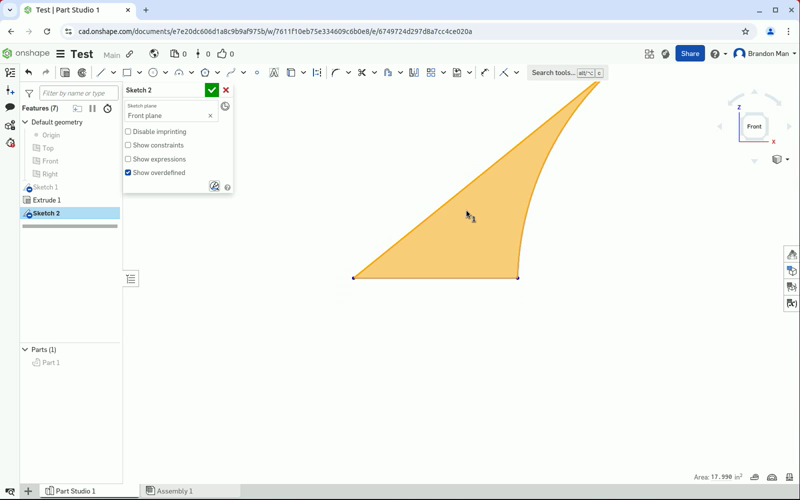
scroll(-6)
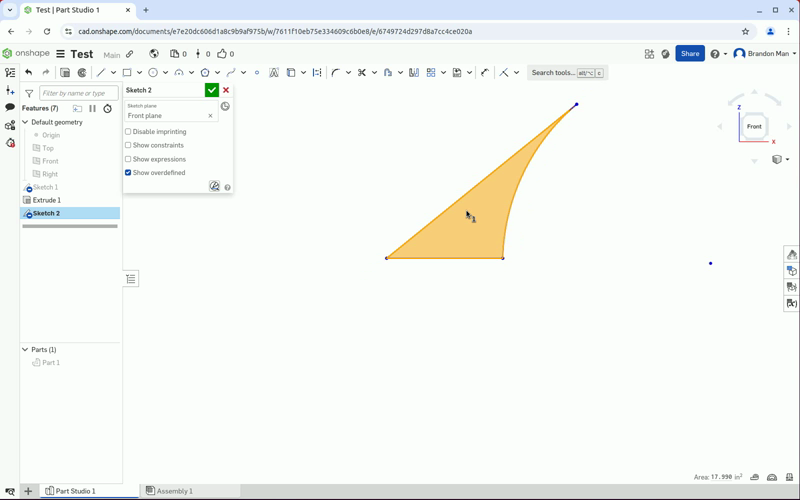
scroll(-6)
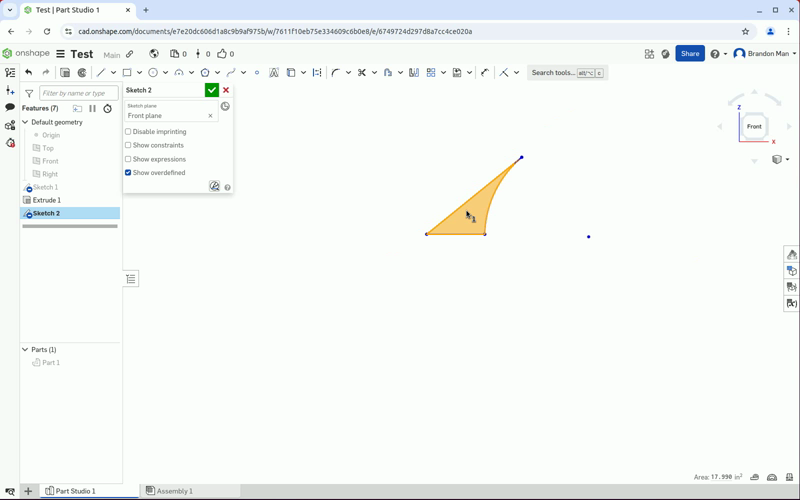
scroll(-6)
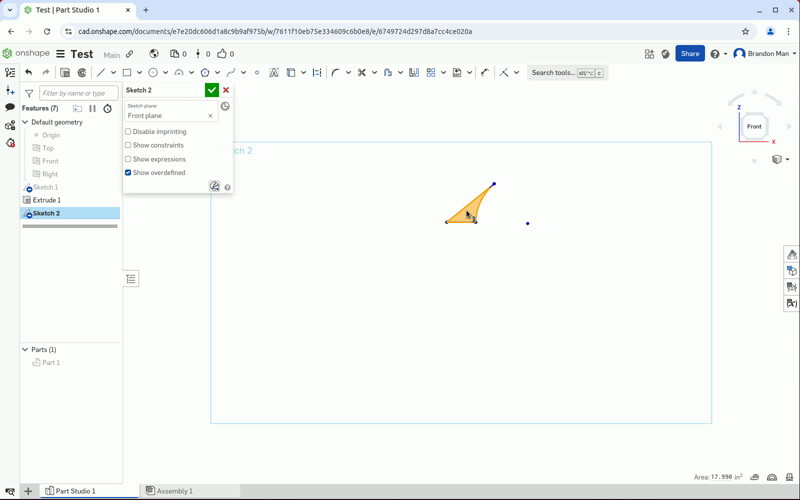
mouse_move(73, 352)
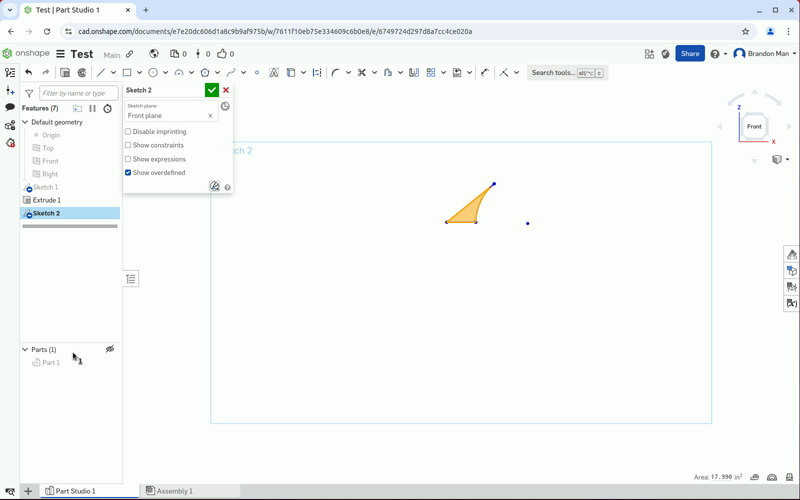
key(shift+y)
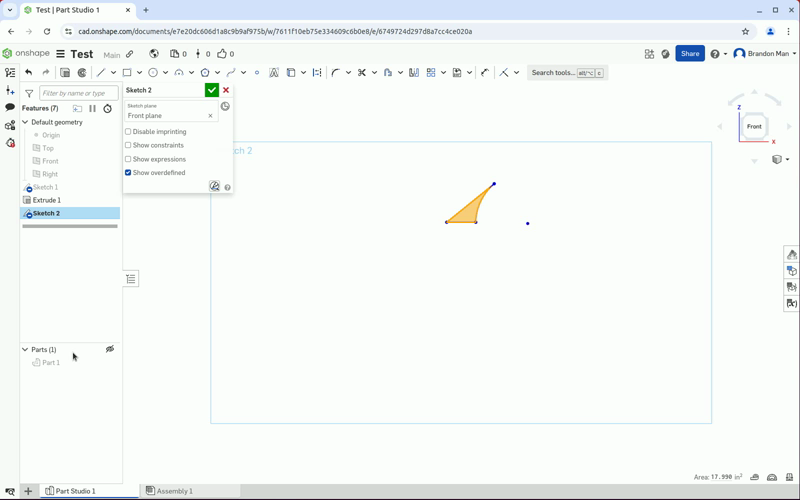
key(shift+e)
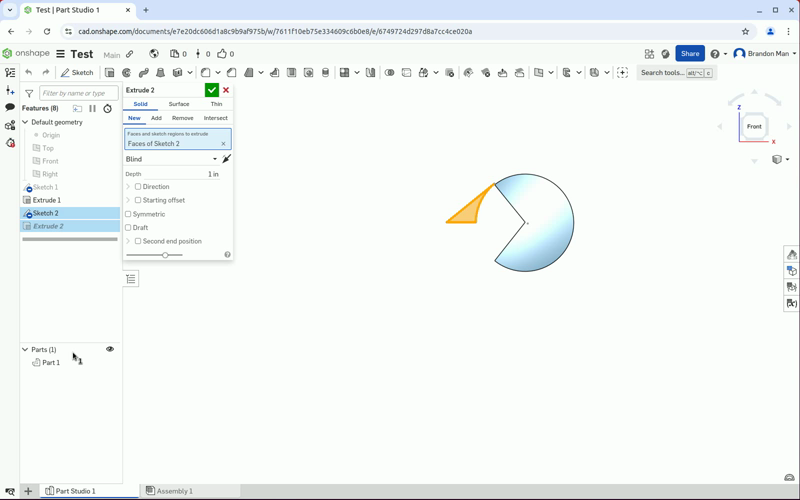
mouse_move(143, 106)
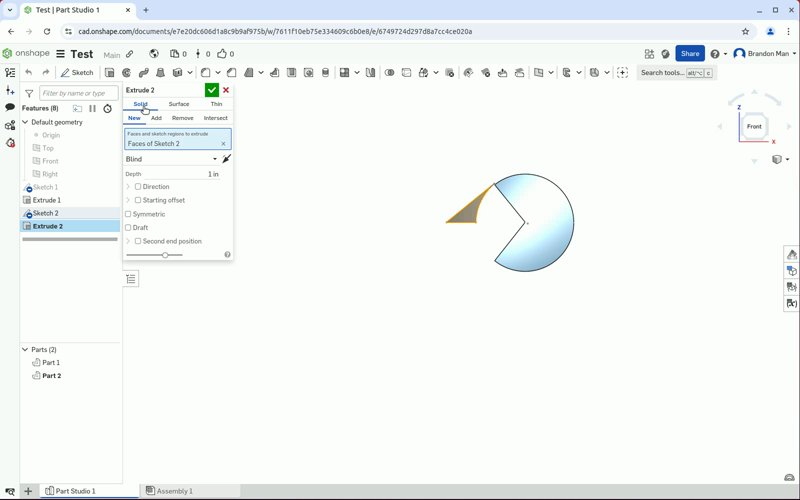
click(143, 106)
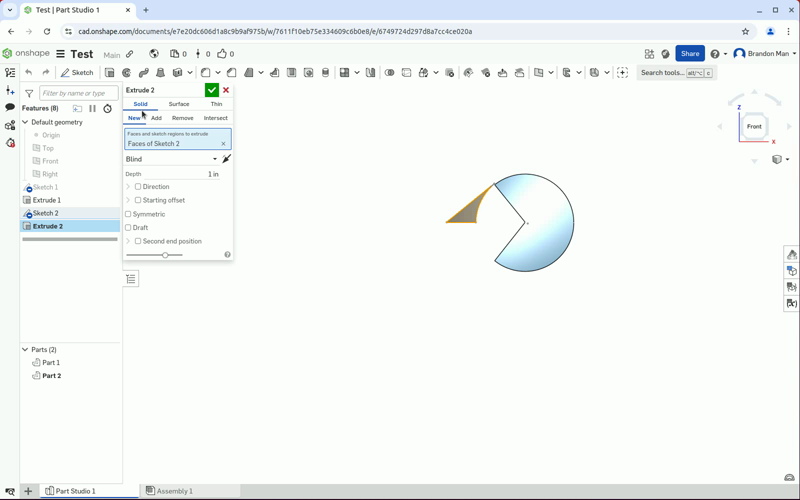
mouse_move(137, 120)
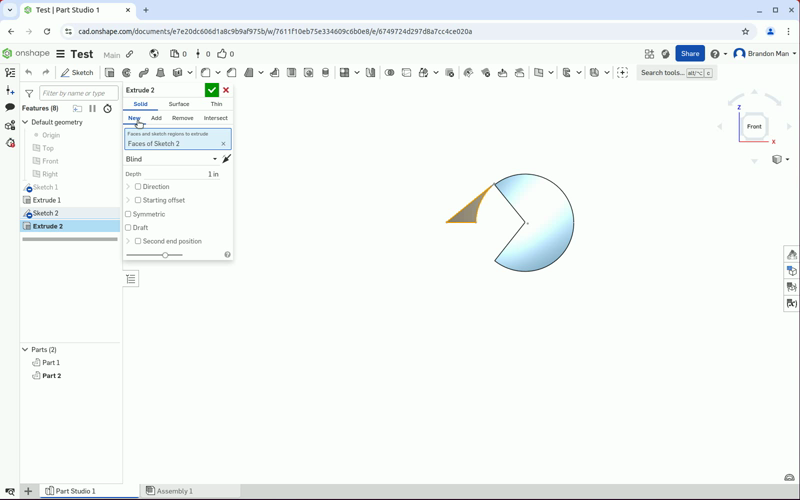
click(137, 120)
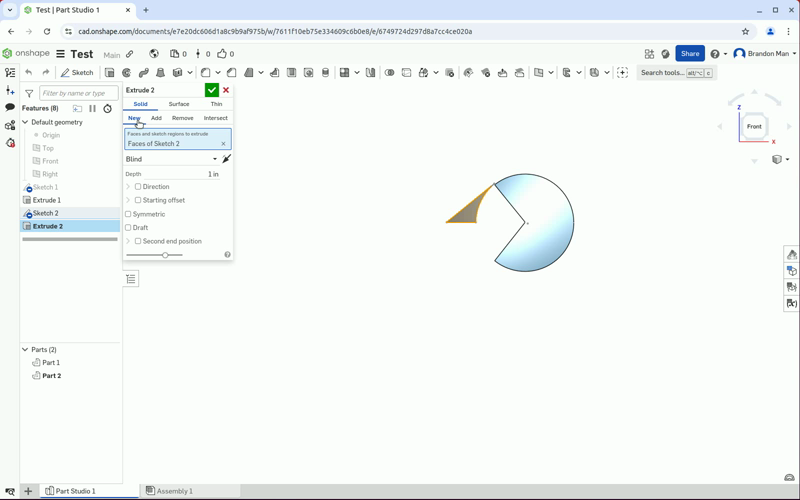
key(tab, 4)
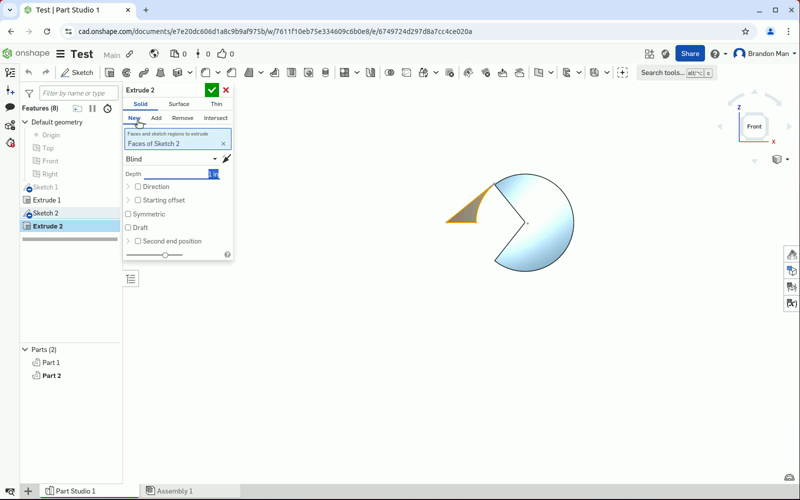
text(13.239)
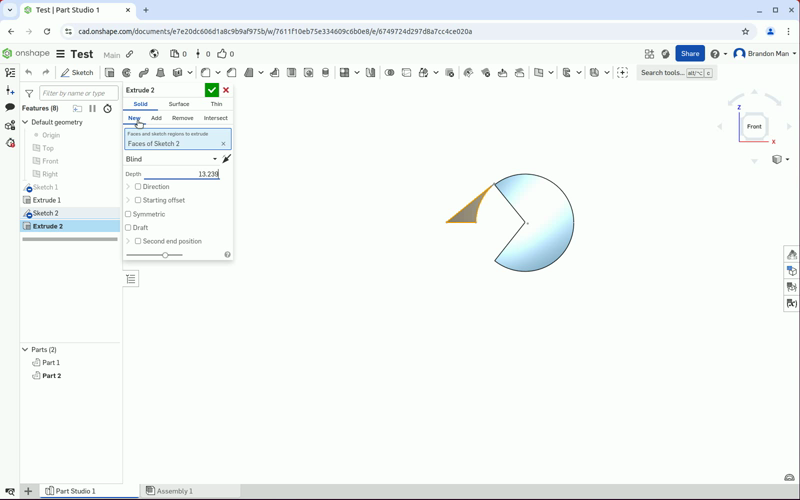
key(enter)
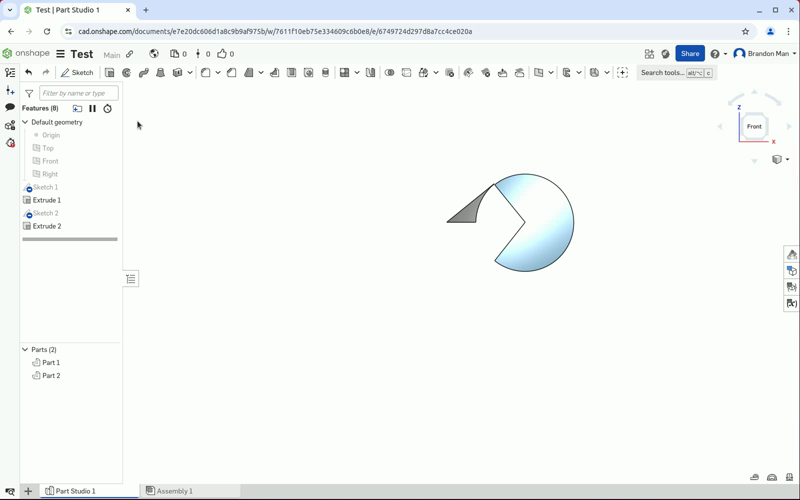
key(shift+h)
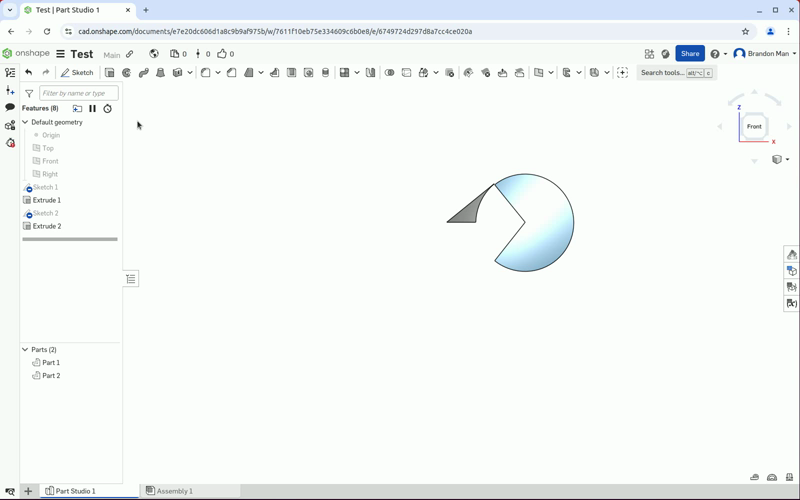
key(shift+h)
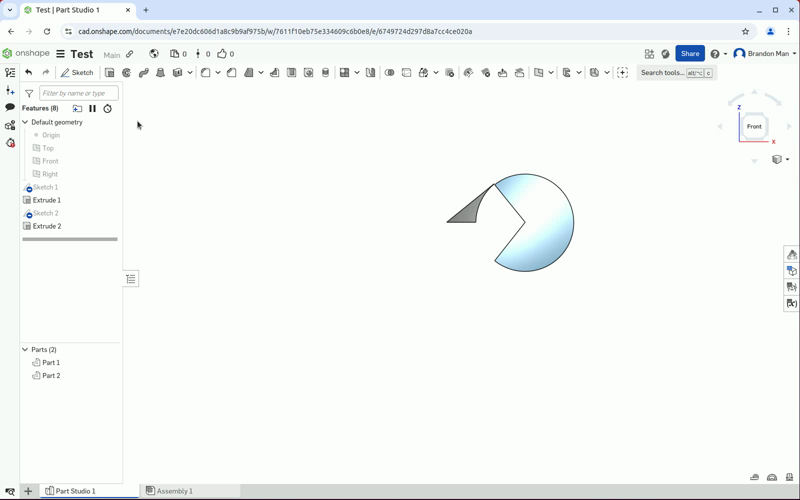
mouse_move(73, 189)
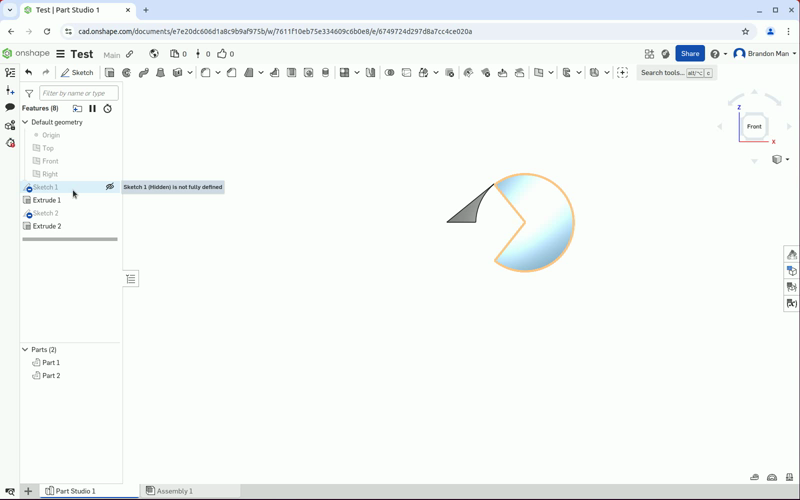
click(73, 189)
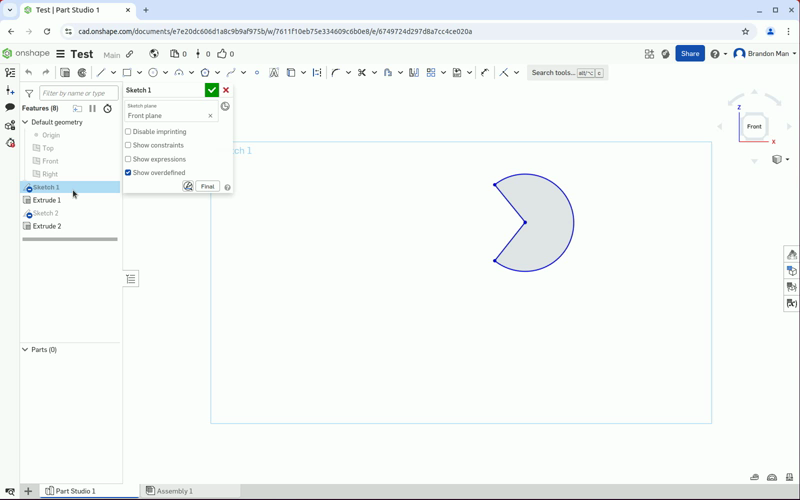
mouse_move(229, 92)
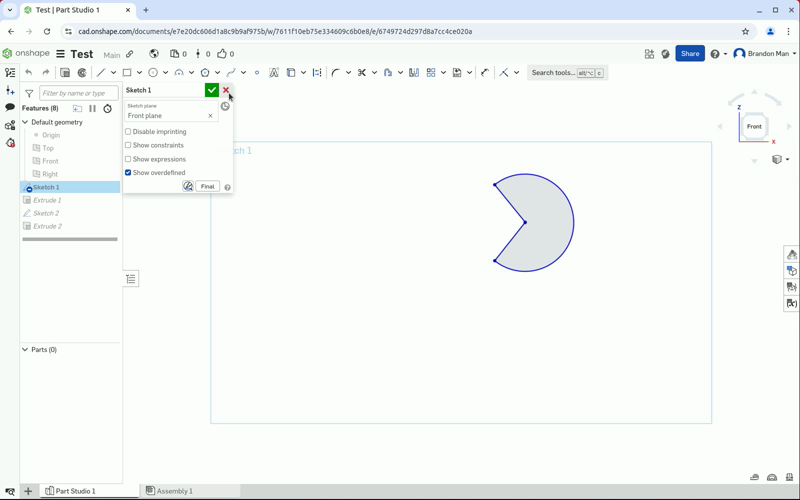
click(229, 92)
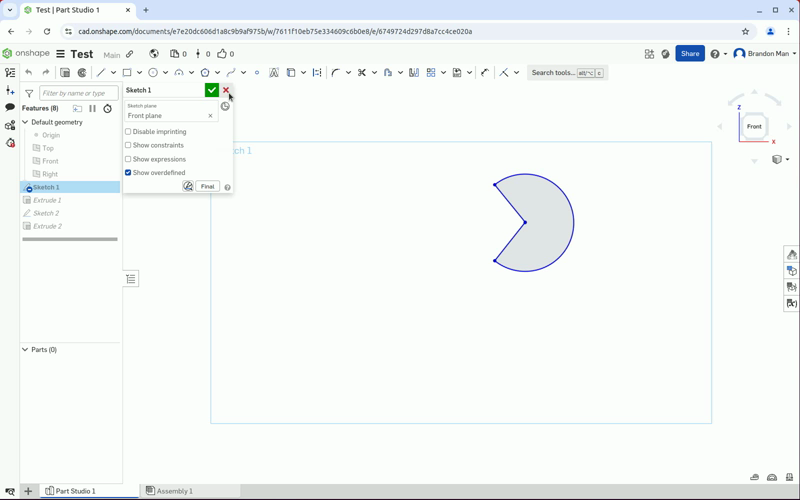
key(shift+s)
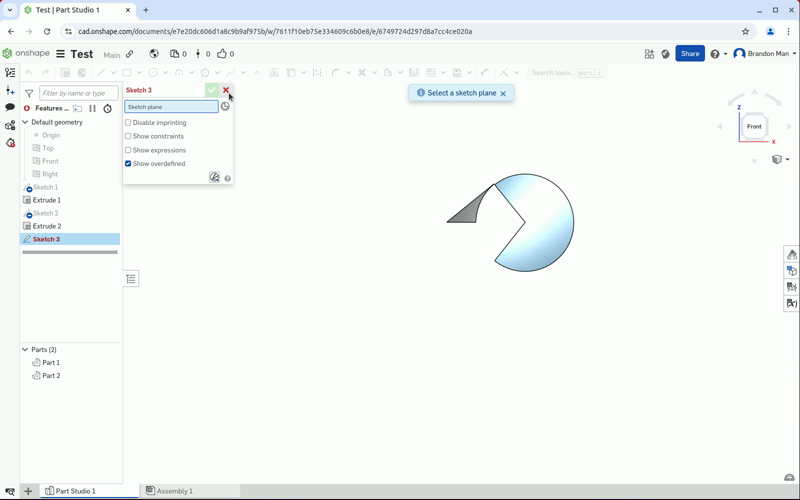
mouse_move(73, 163)
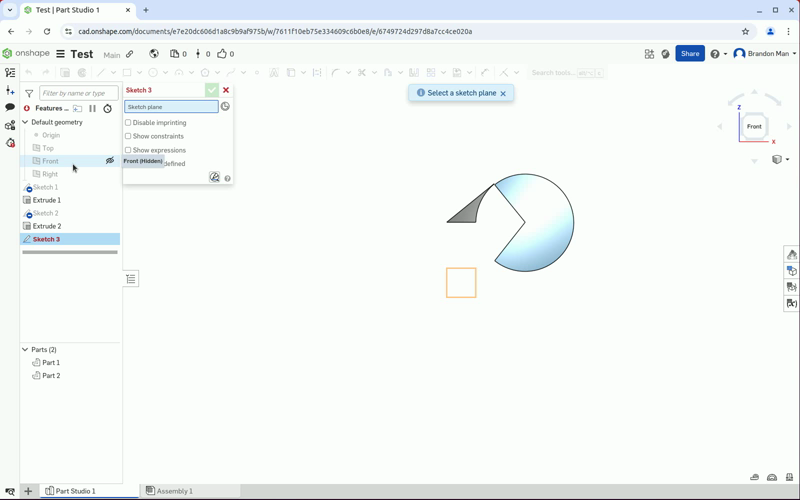
click(73, 163)
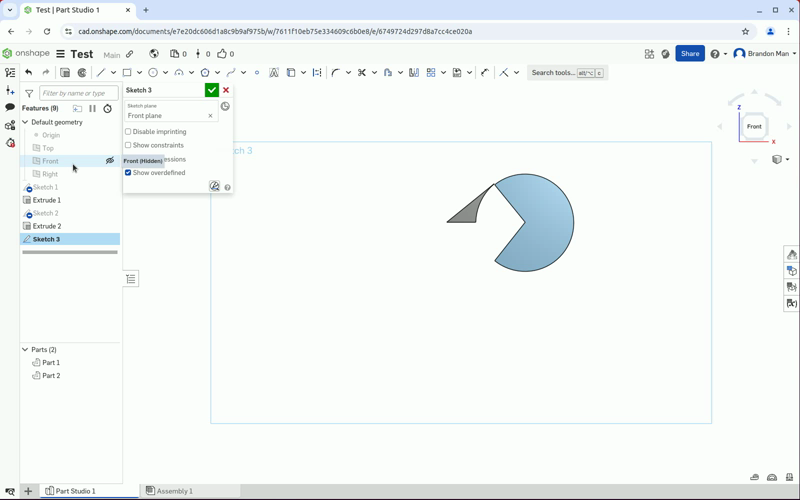
mouse_move(73, 352)
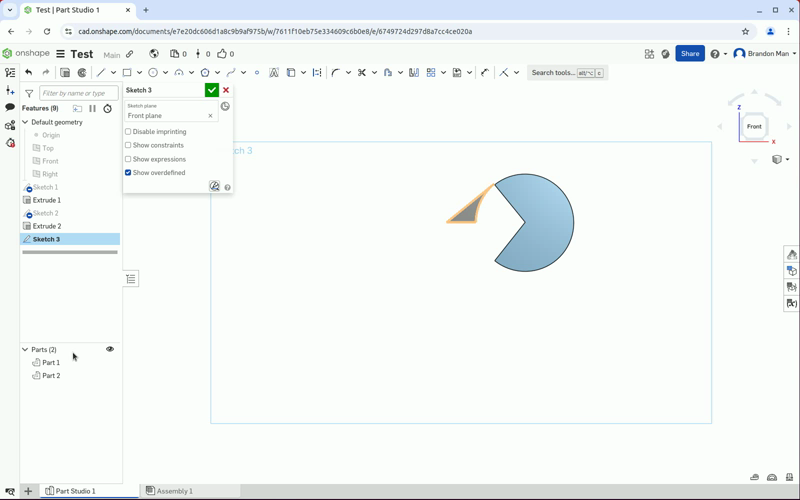
key(y)
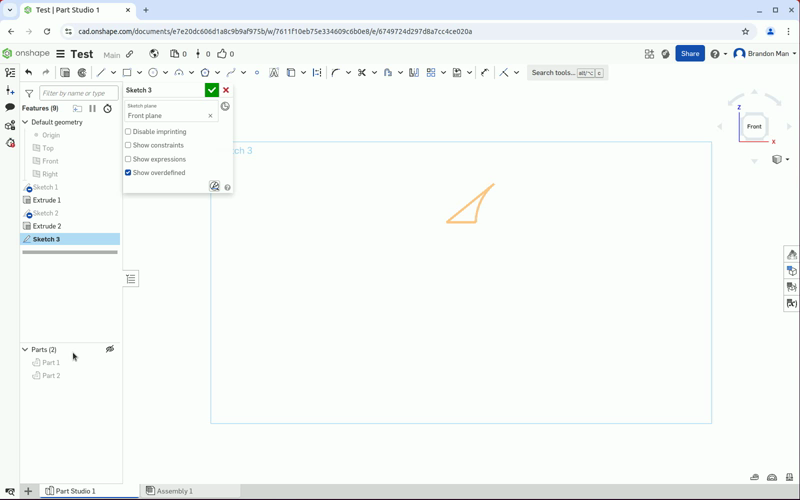
key(l)
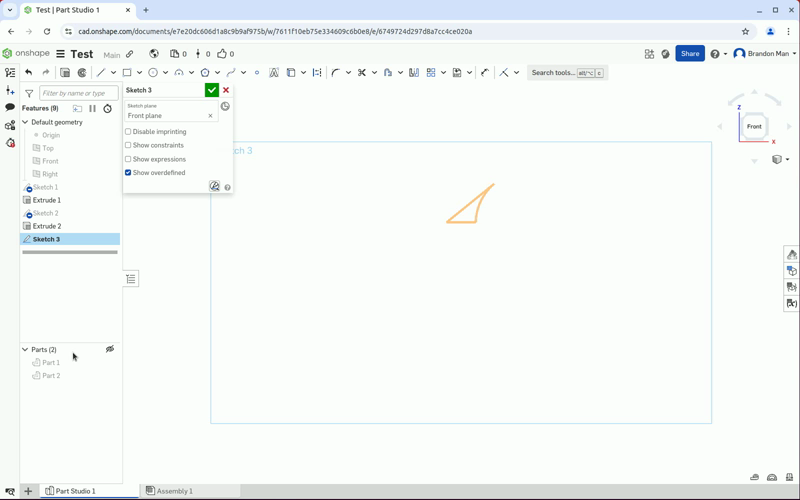
key_down(shift)
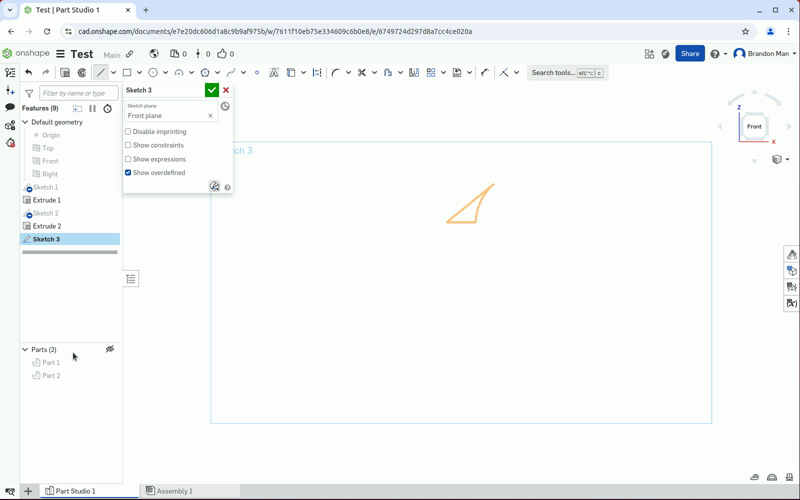
mouse_move(476, 222)
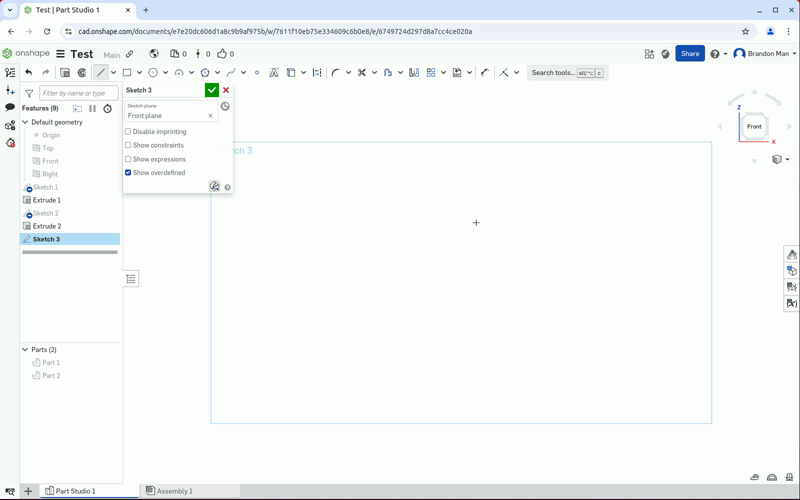
click(476, 222)
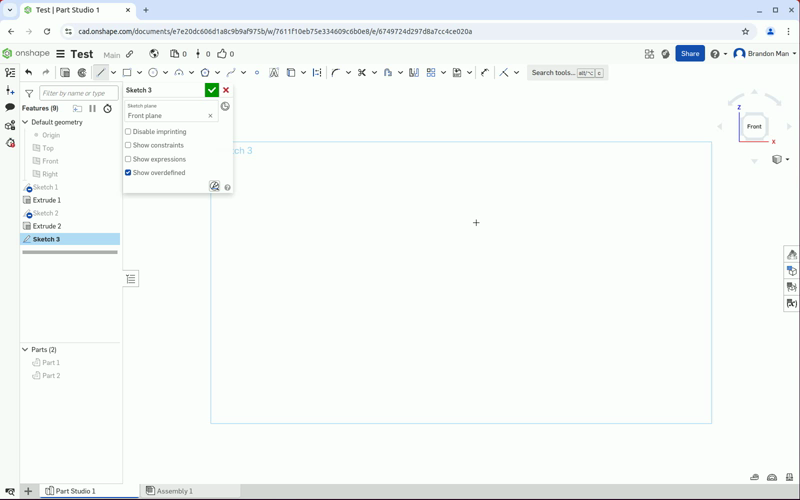
key_up(shift)
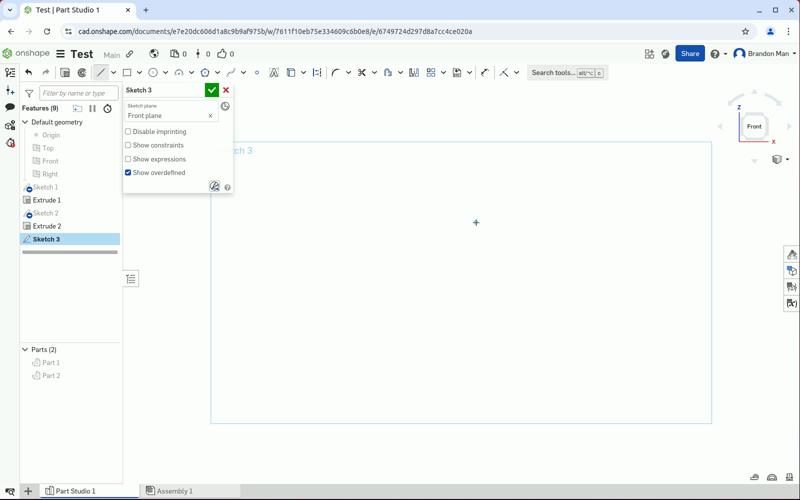
key_down(shift)
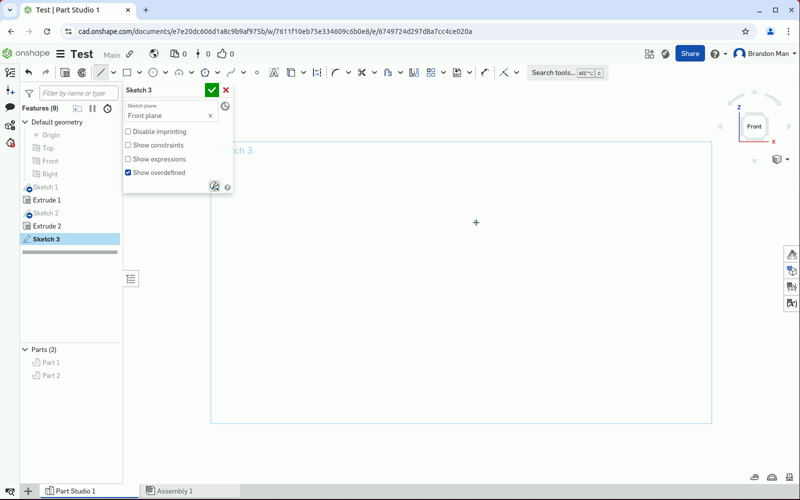
mouse_move(506, 222)
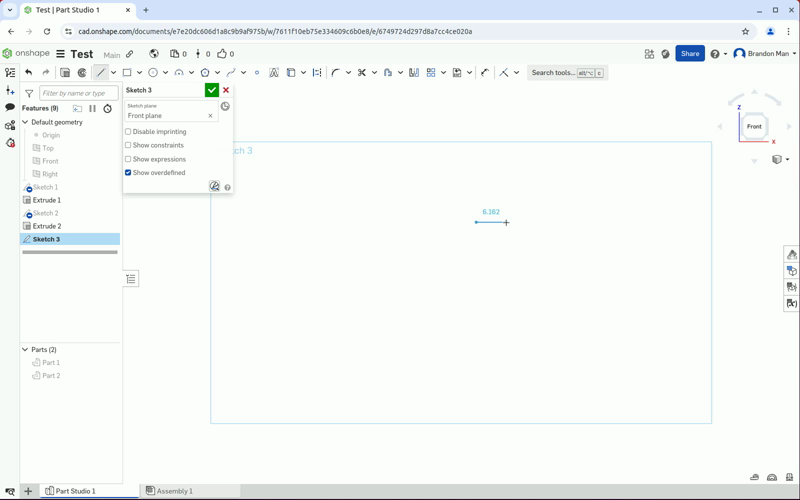
mouse_move(525, 222)
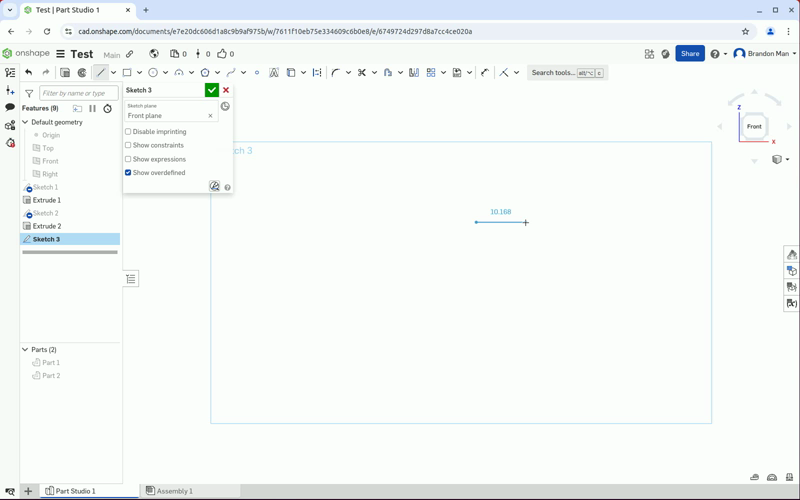
click(525, 222)
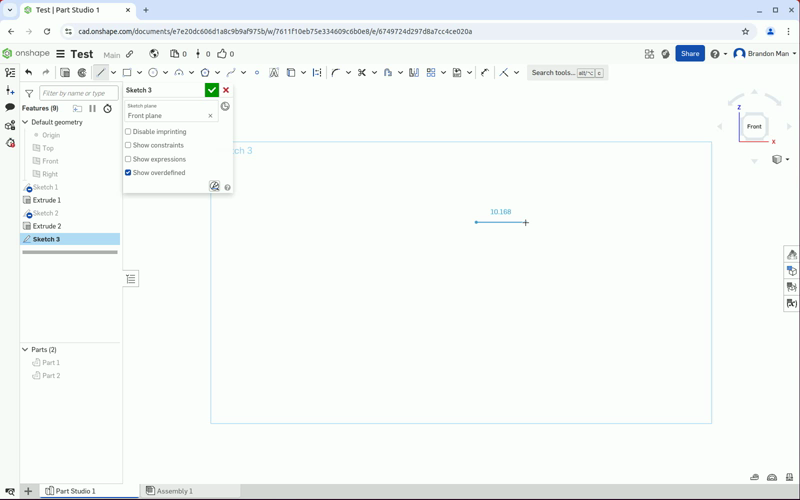
key_up(shift)
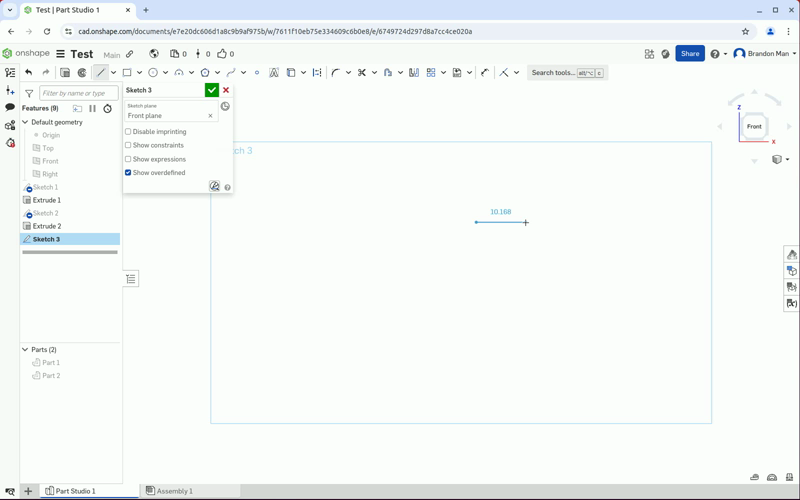
key_down(shift)
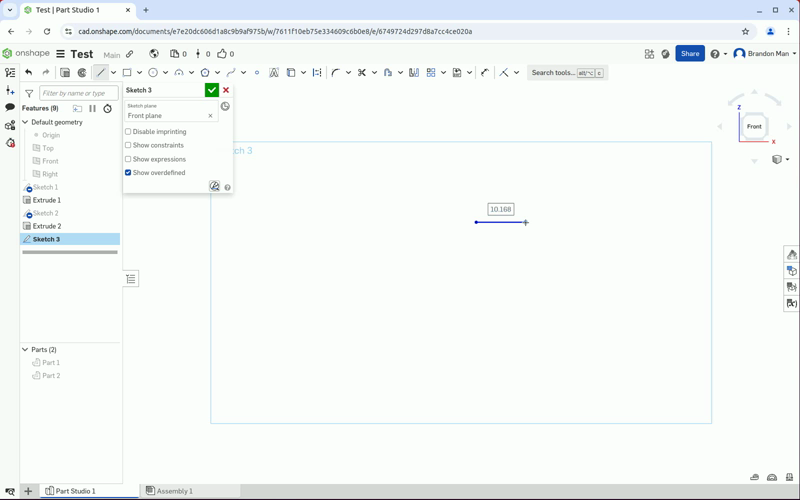
mouse_move(555, 222)
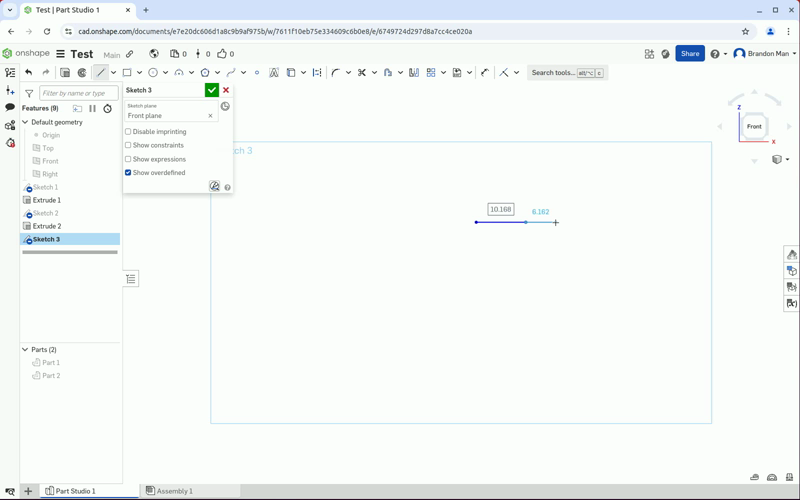
mouse_move(495, 183)
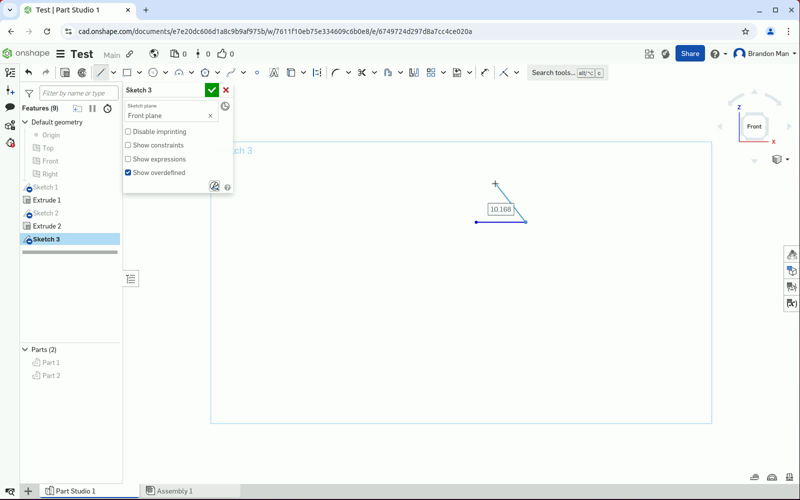
click(495, 183)
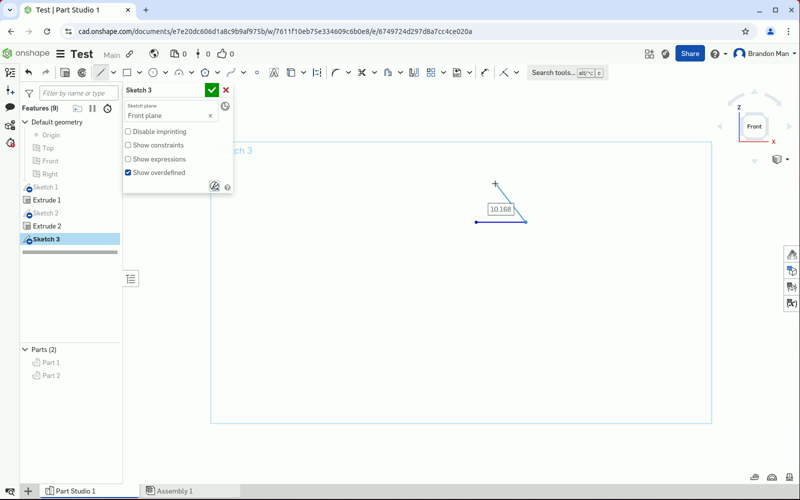
key_up(shift)
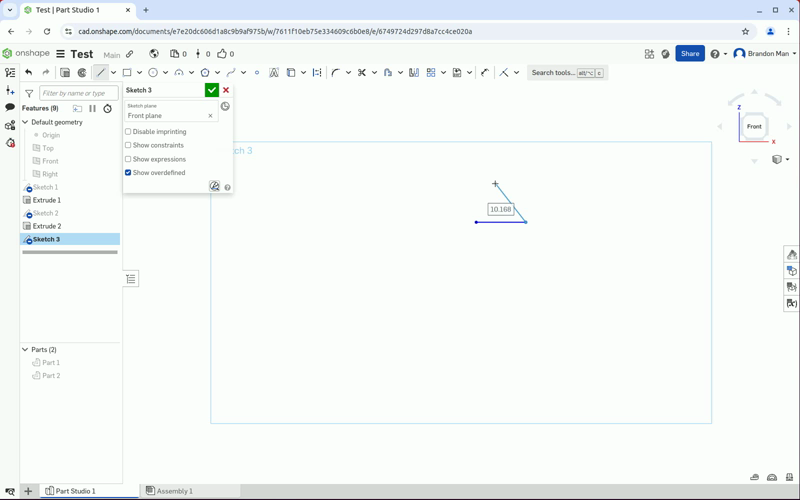
key(esc)
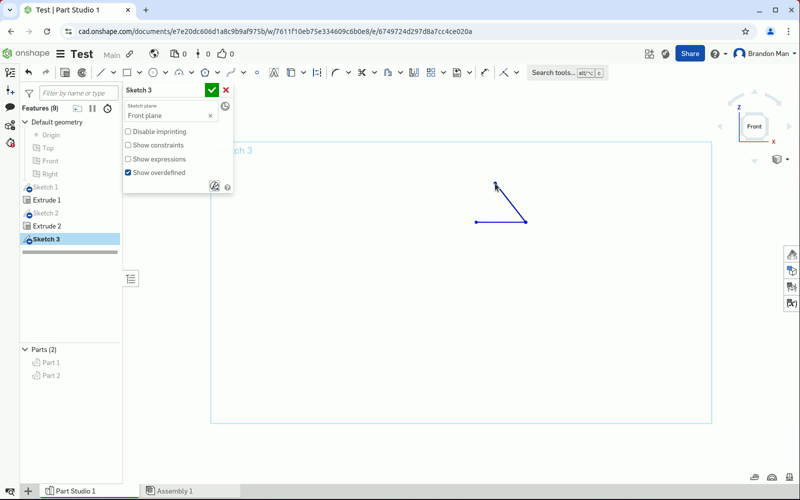
key(a)
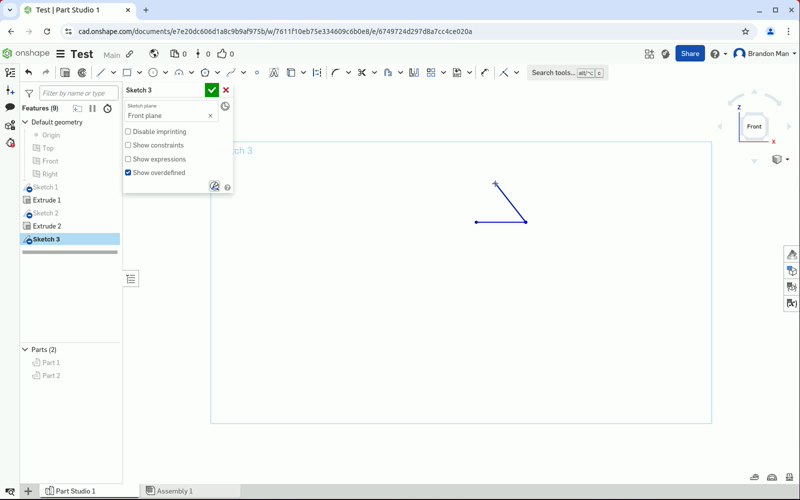
mouse_move(495, 183)
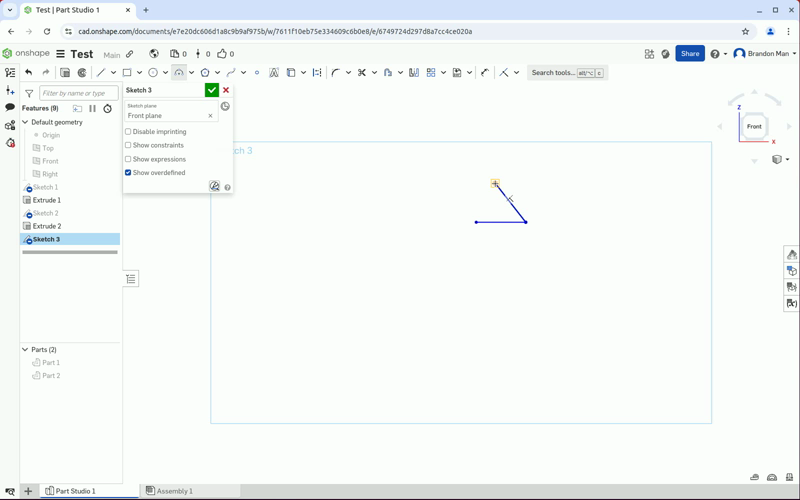
click(495, 183)
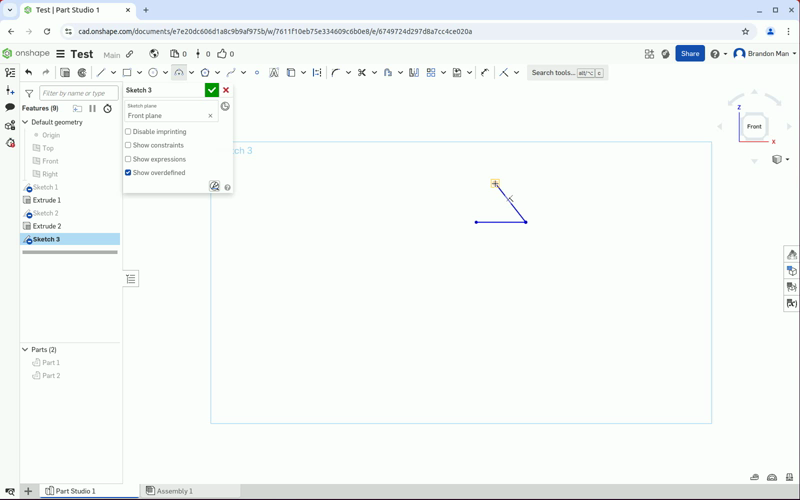
mouse_move(476, 222)
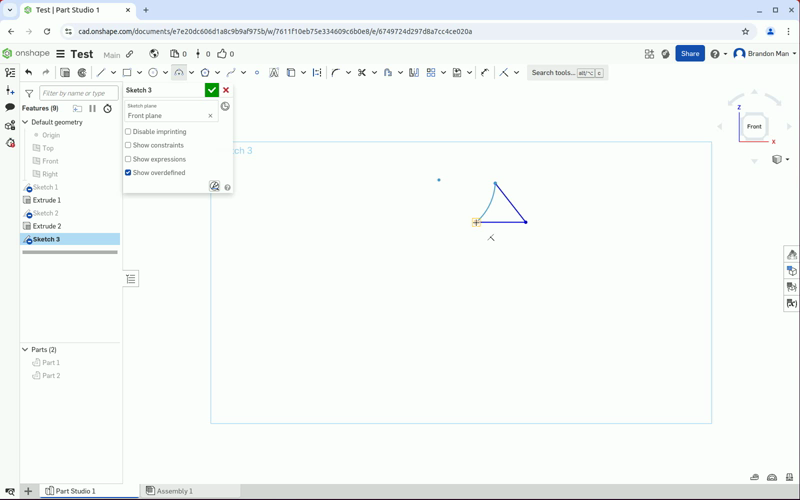
click(476, 222)
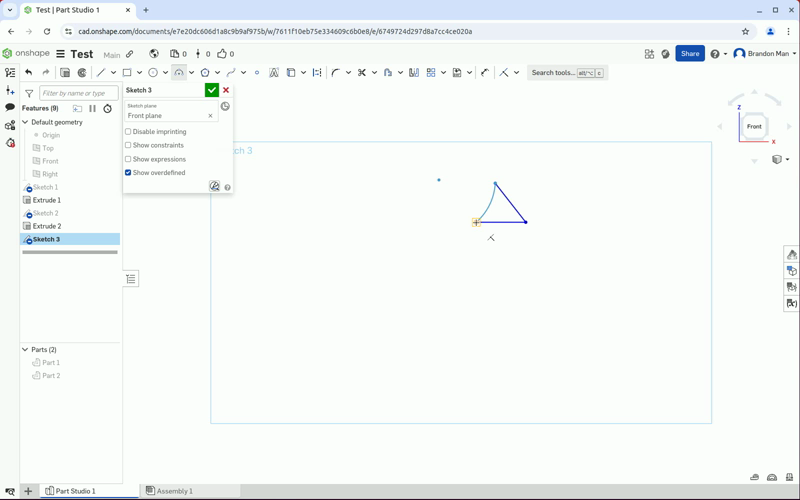
key_down(shift)
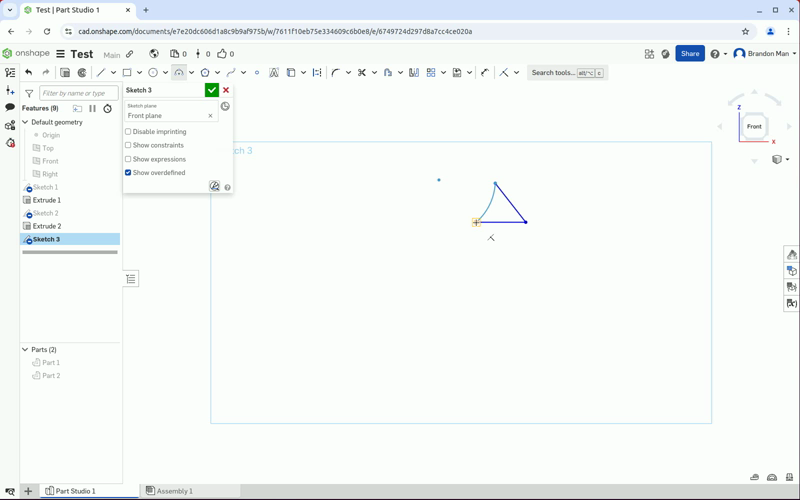
mouse_move(481, 200)
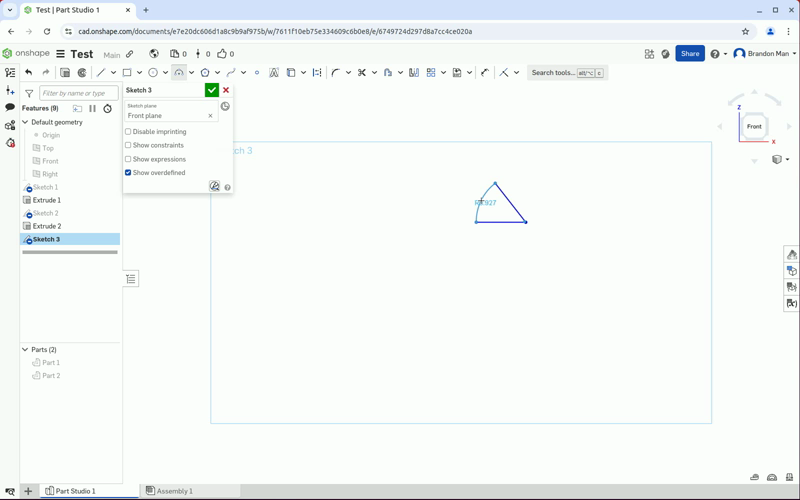
click(481, 200)
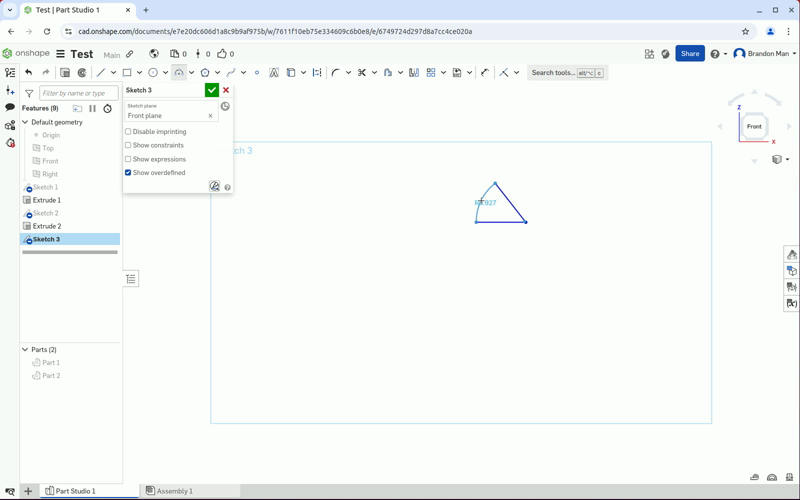
key_up(shift)
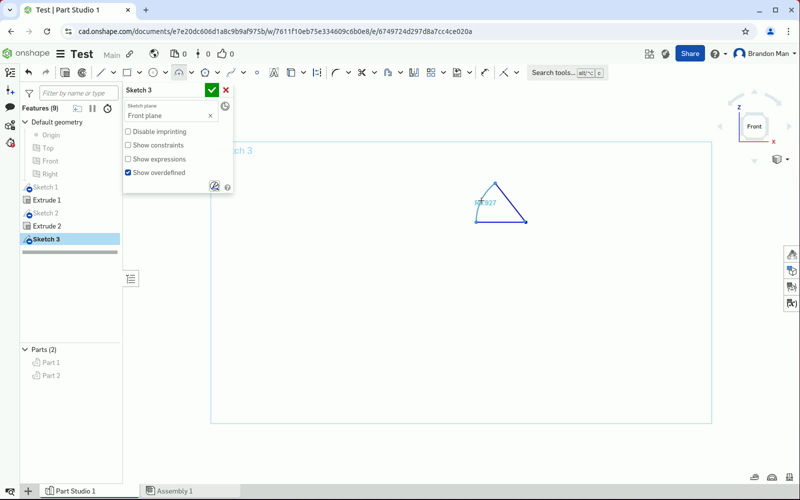
key(esc)
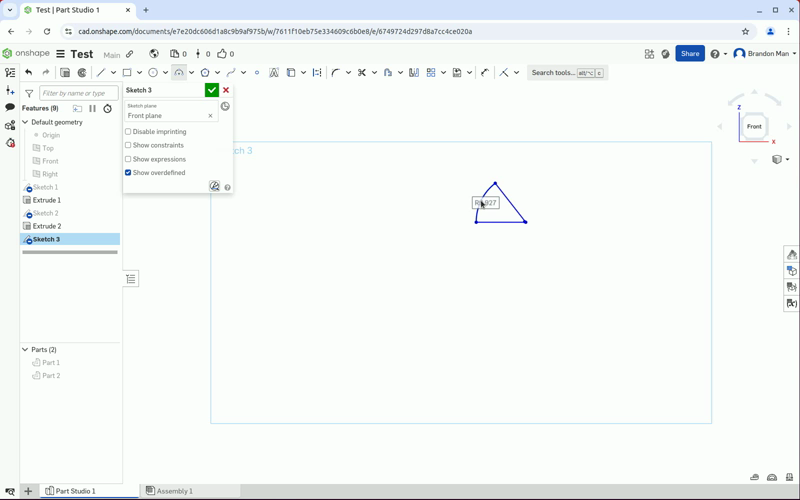
mouse_move(484, 217)
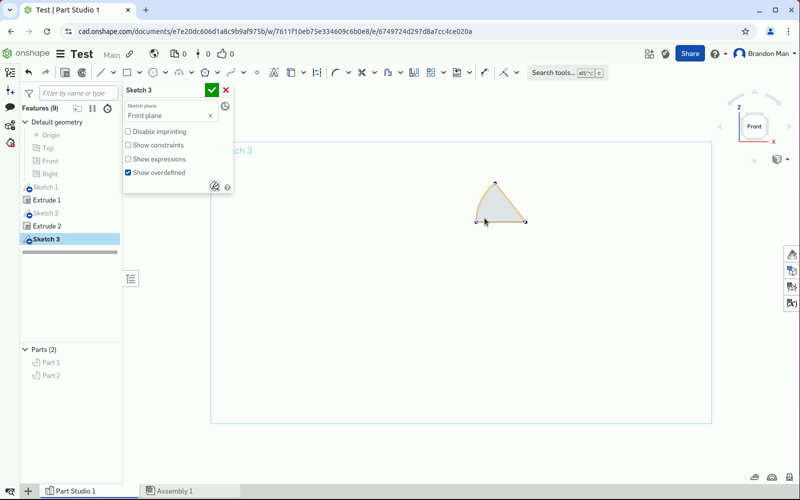
scroll(6)
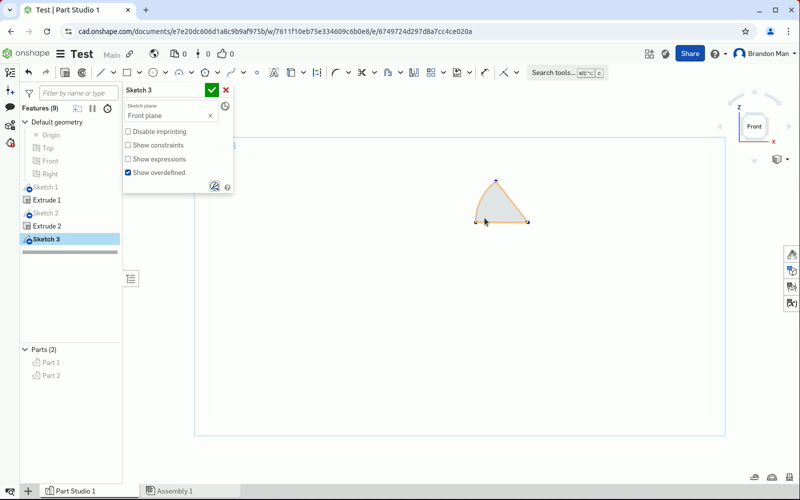
scroll(6)
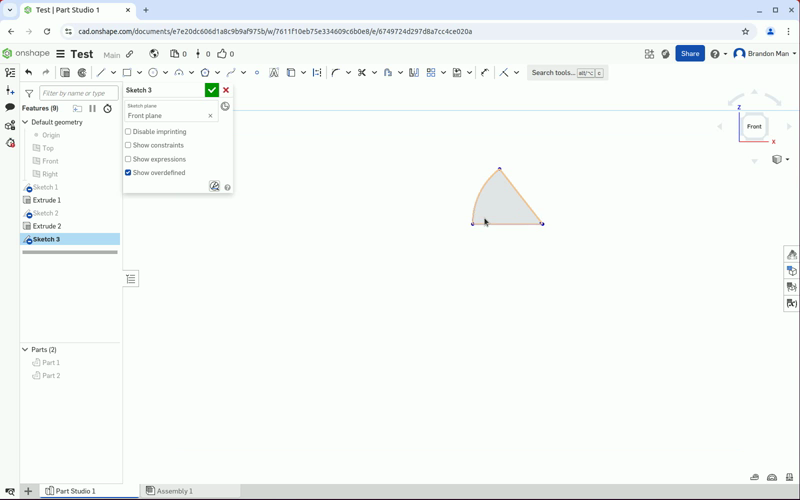
scroll(6)
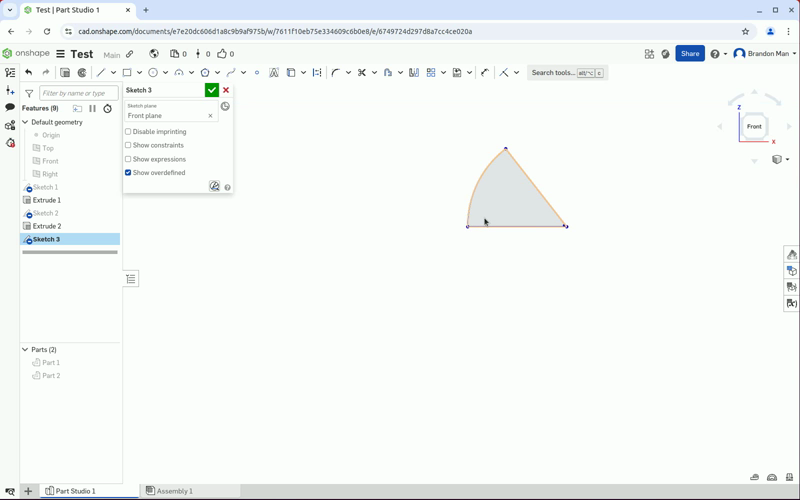
scroll(6)
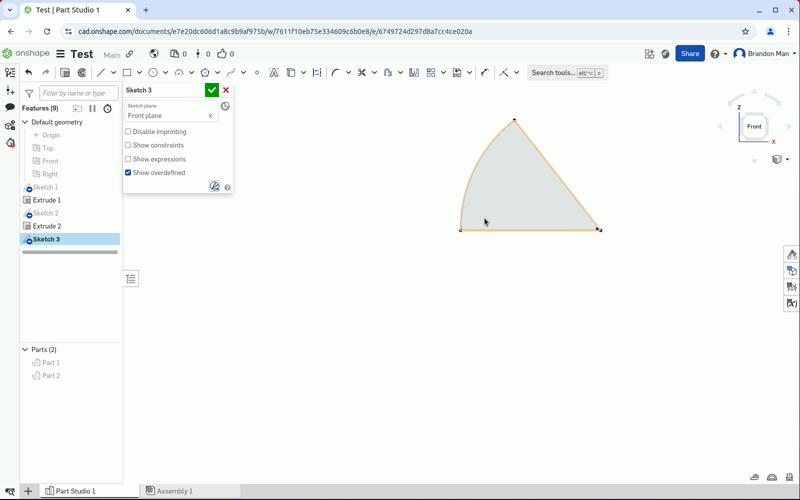
scroll(6)
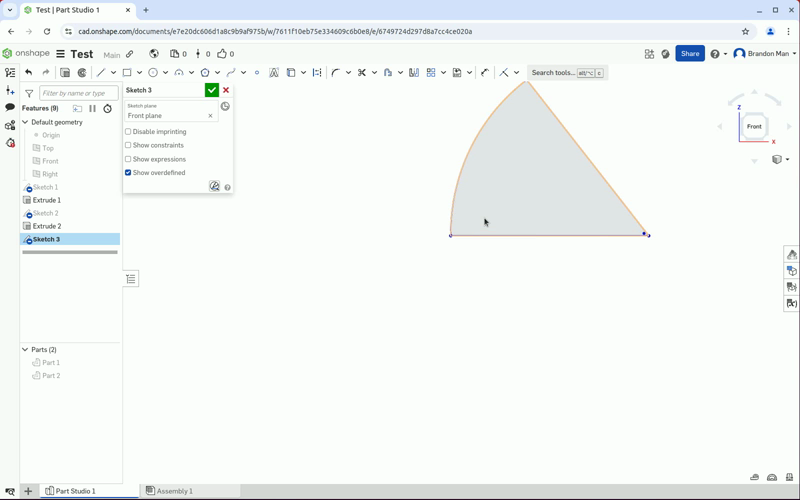
scroll(6)
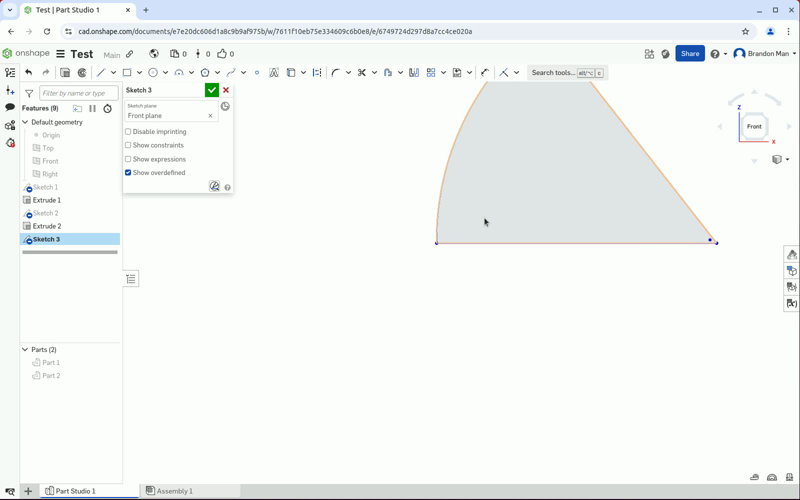
scroll(6)
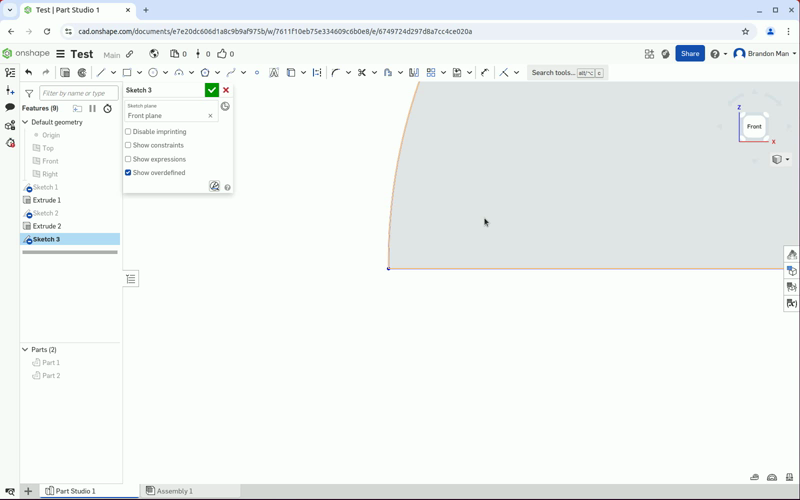
click(484, 217)
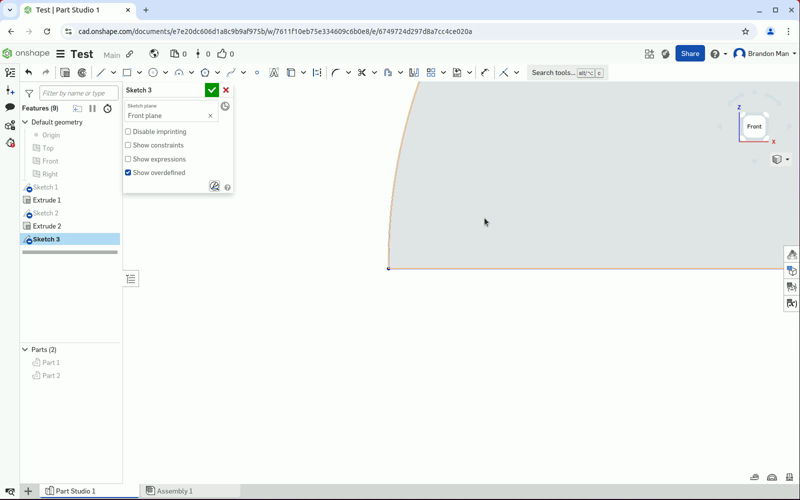
scroll(-6)
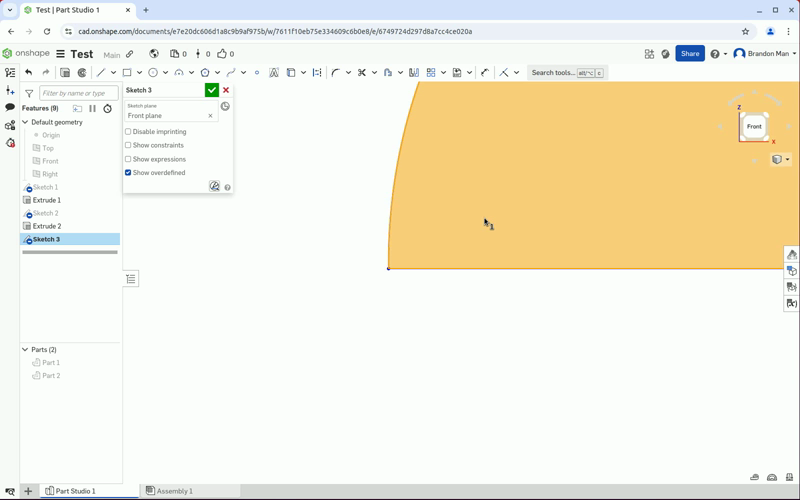
scroll(-6)
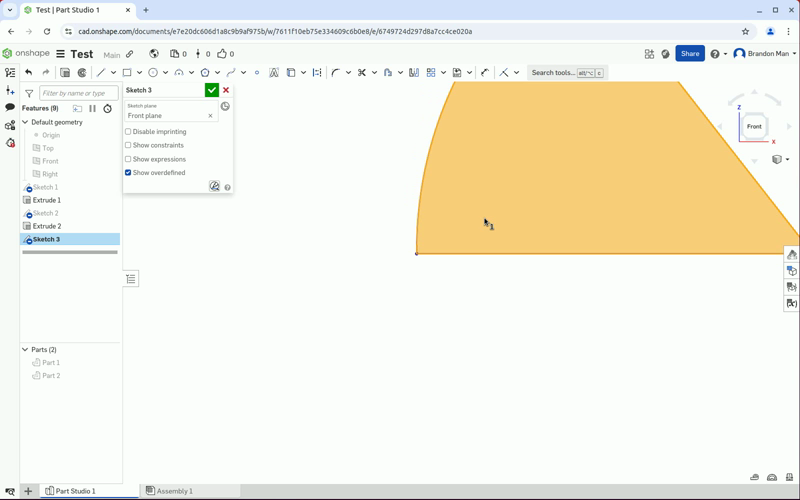
scroll(-6)
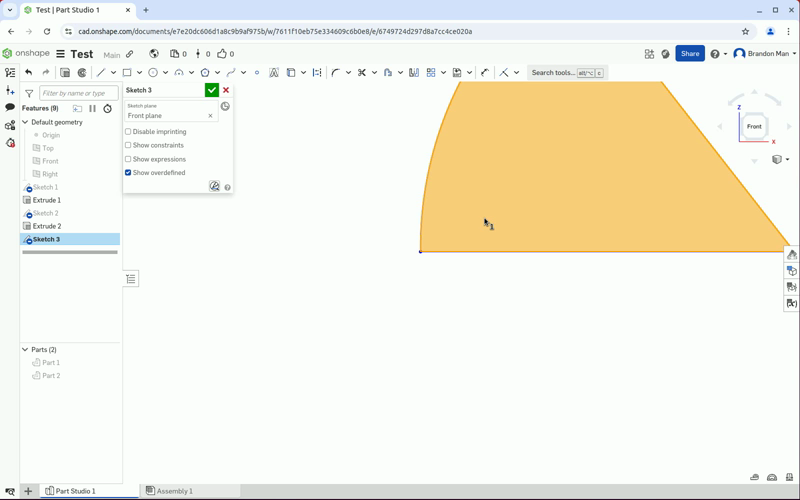
scroll(-6)
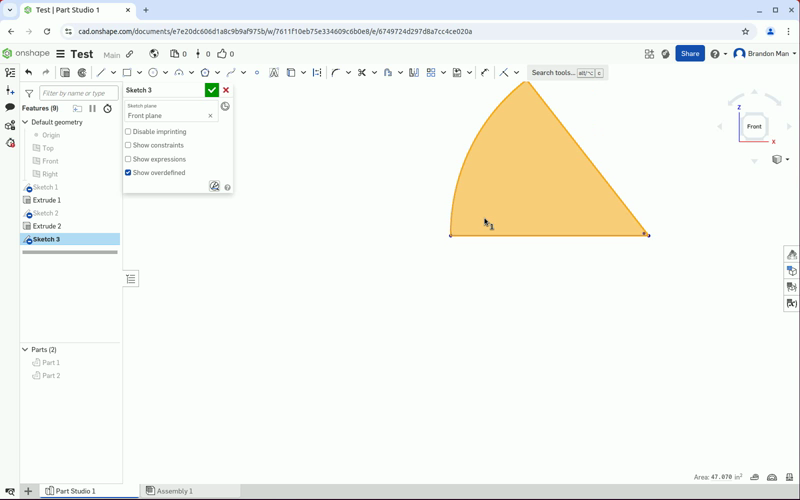
scroll(-6)
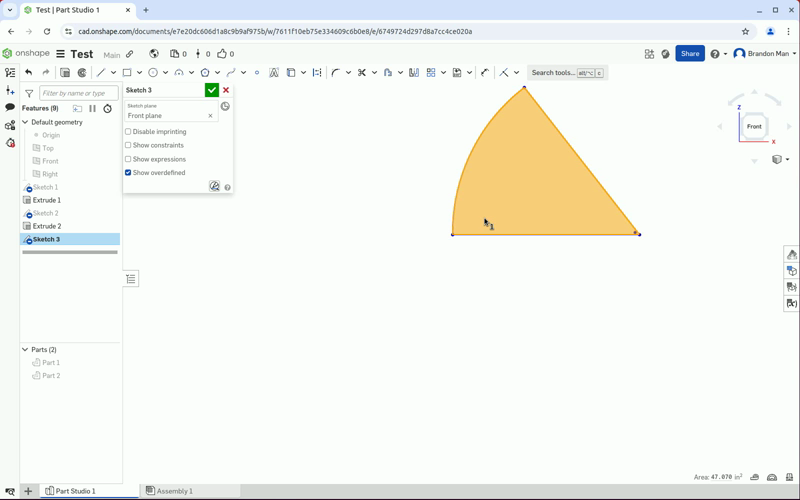
scroll(-6)
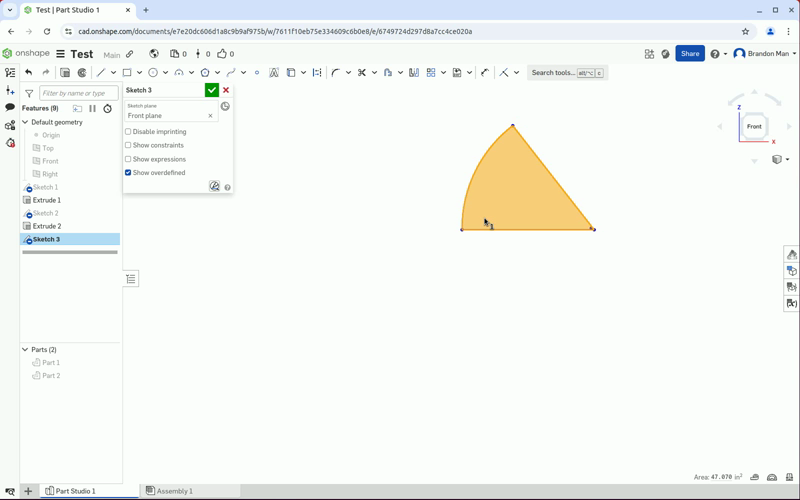
scroll(-6)
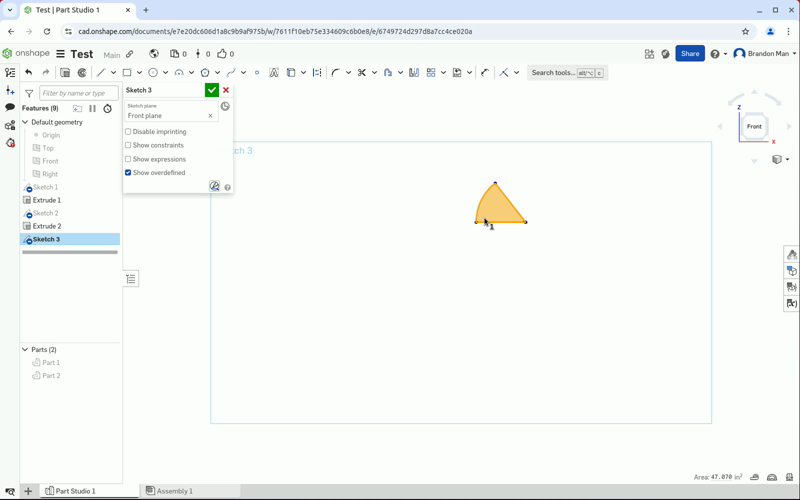
mouse_move(73, 352)
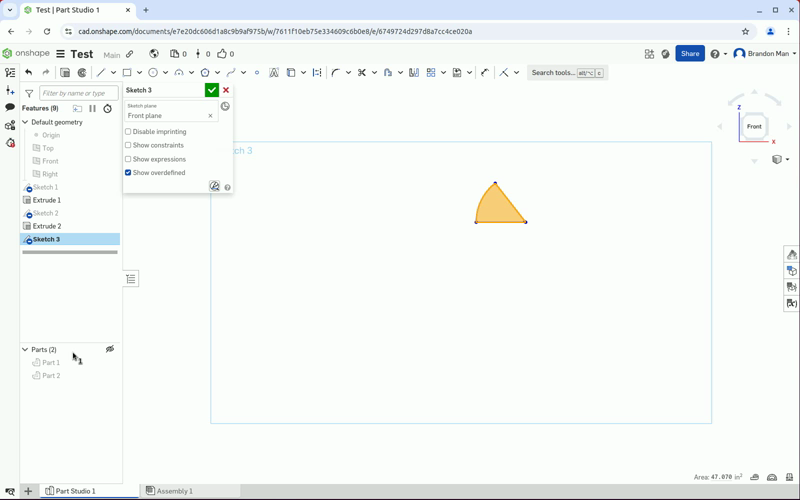
key(shift+y)
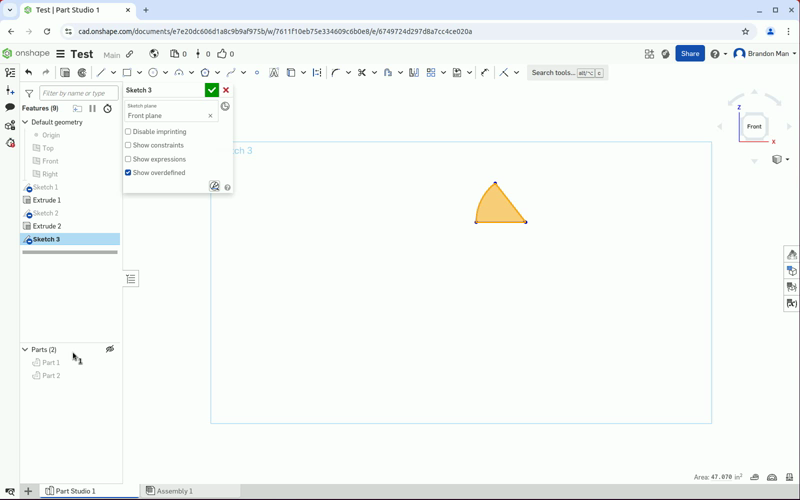
key(shift+e)
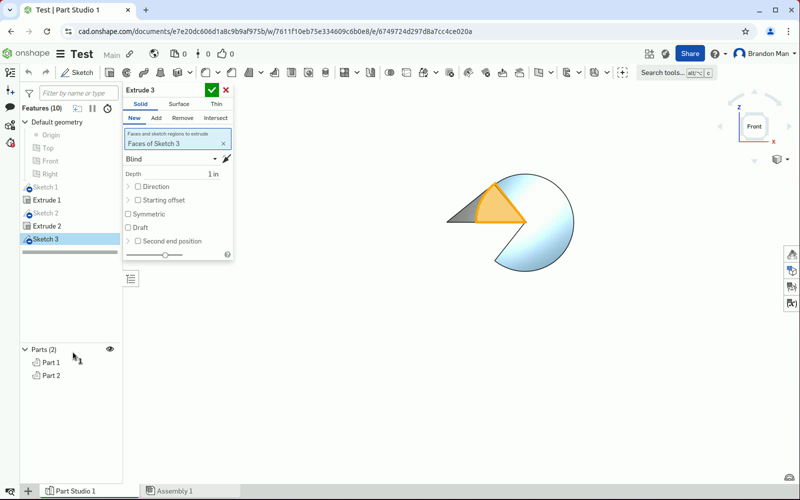
mouse_move(143, 106)
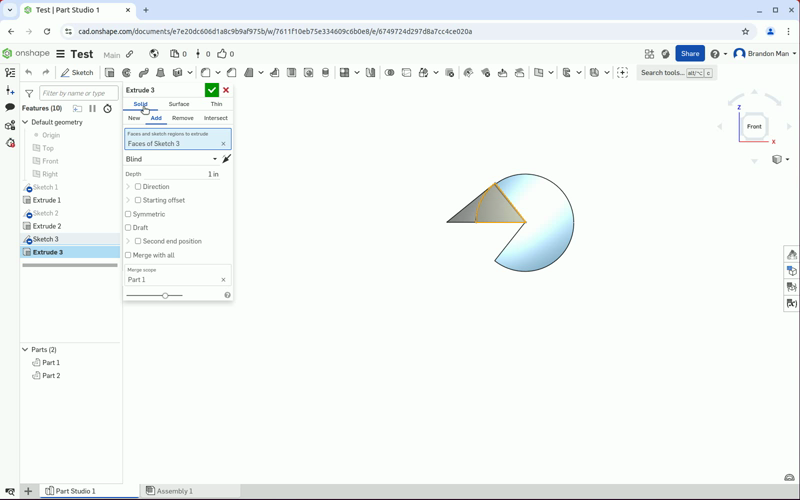
click(143, 106)
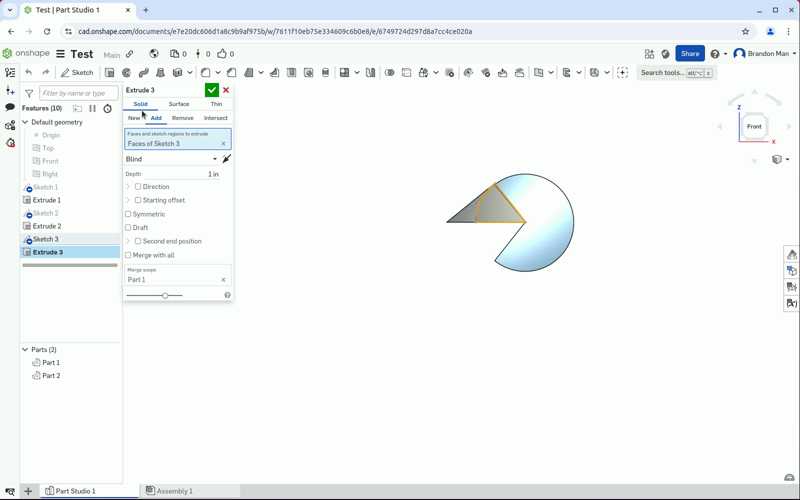
mouse_move(137, 120)
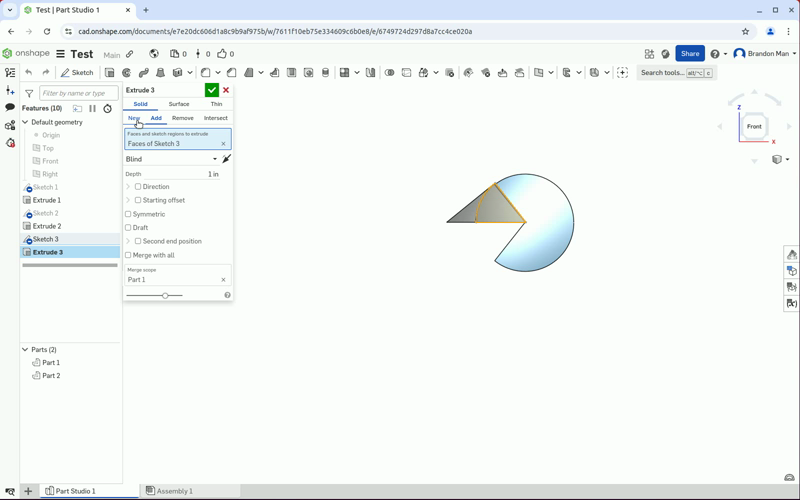
click(137, 120)
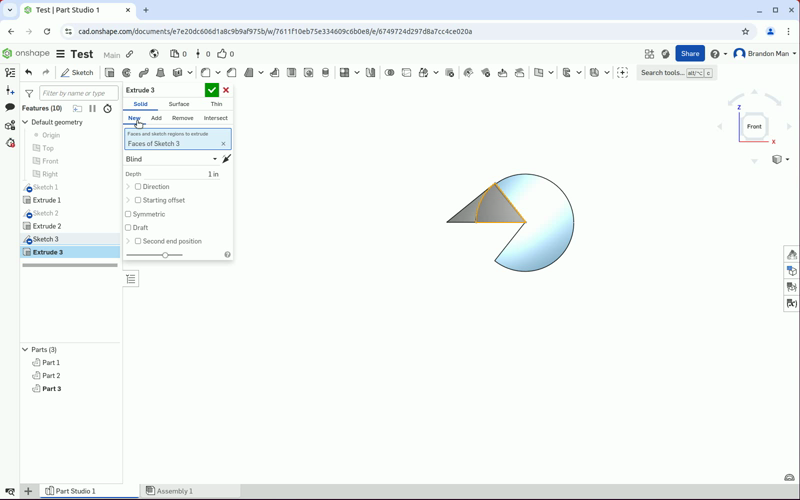
key(tab, 4)
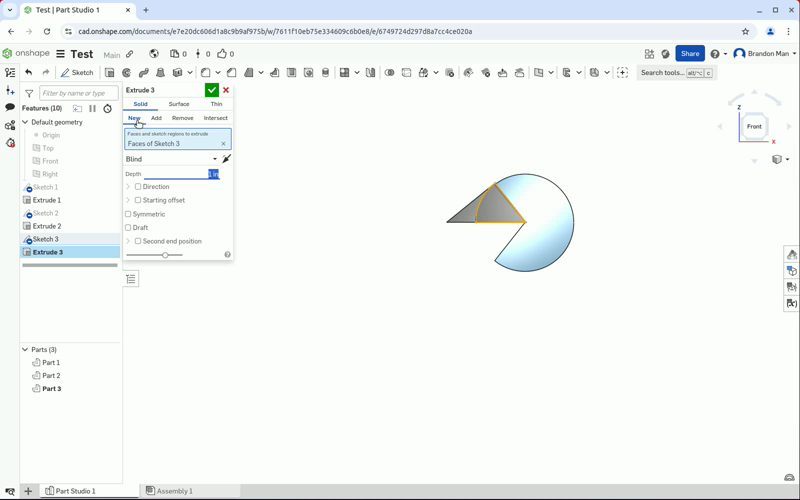
text(13.239)
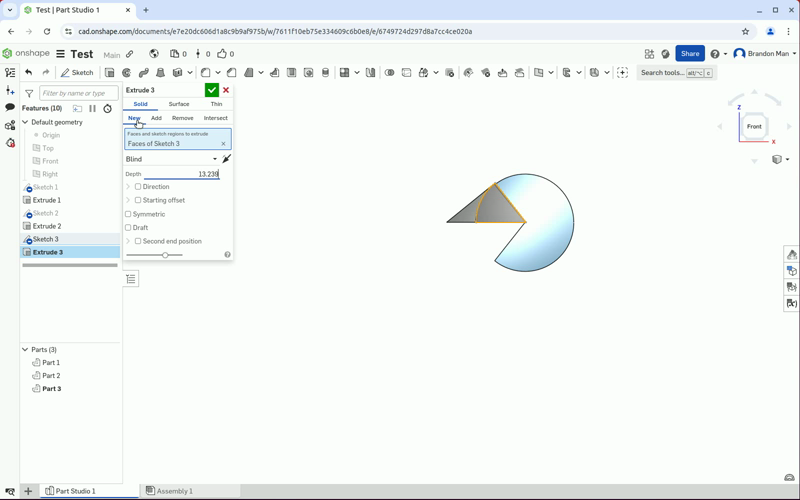
key(enter)
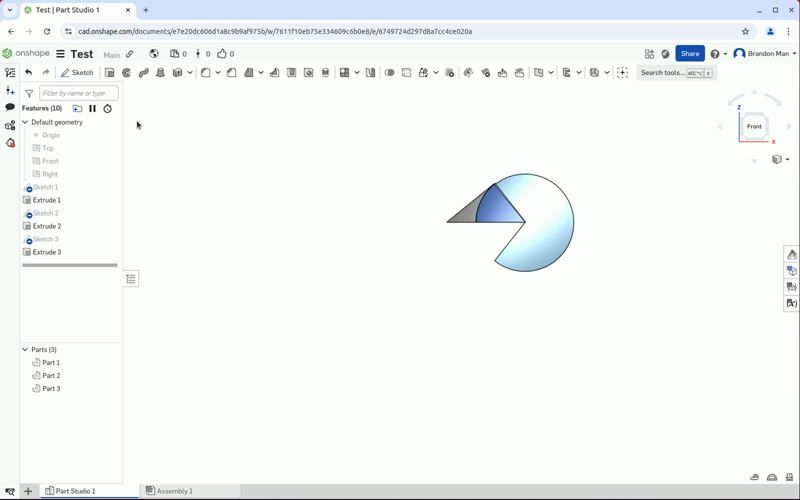
key(shift+h)
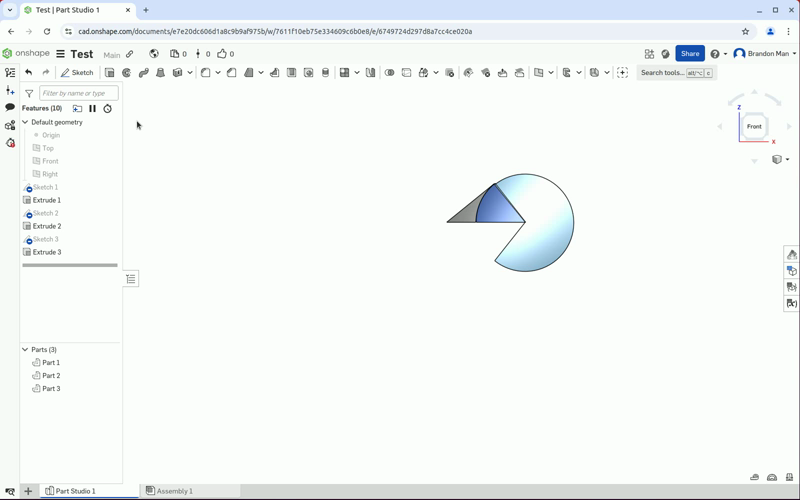
key(shift+h)
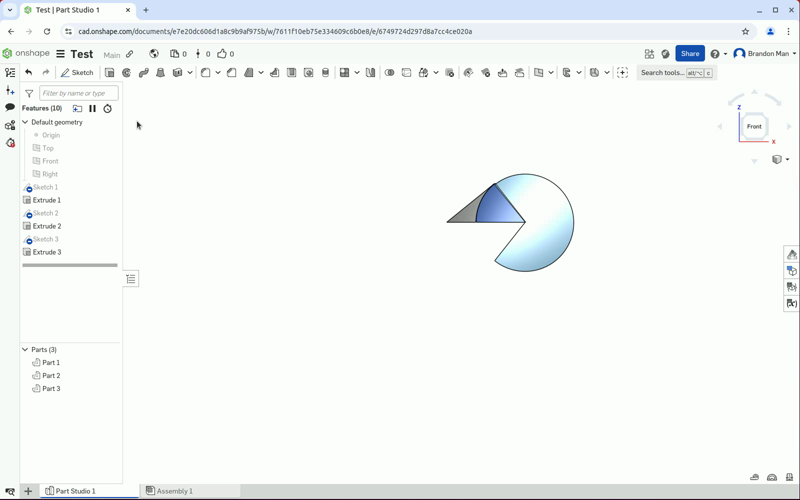
mouse_move(73, 189)
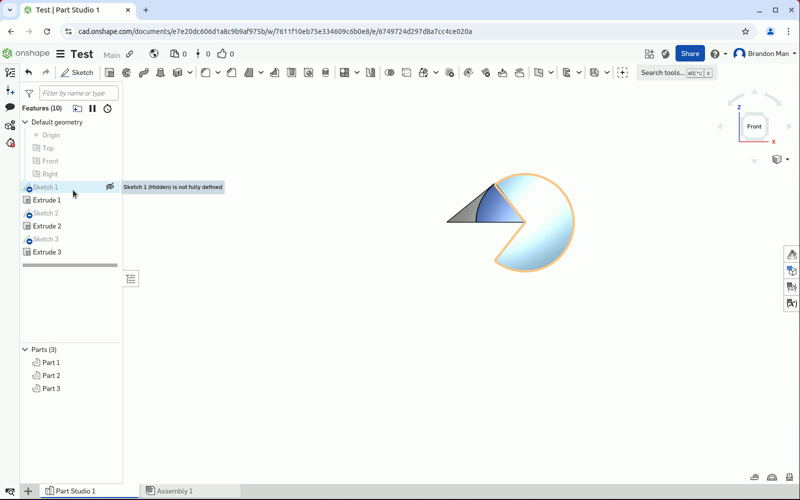
click(73, 189)
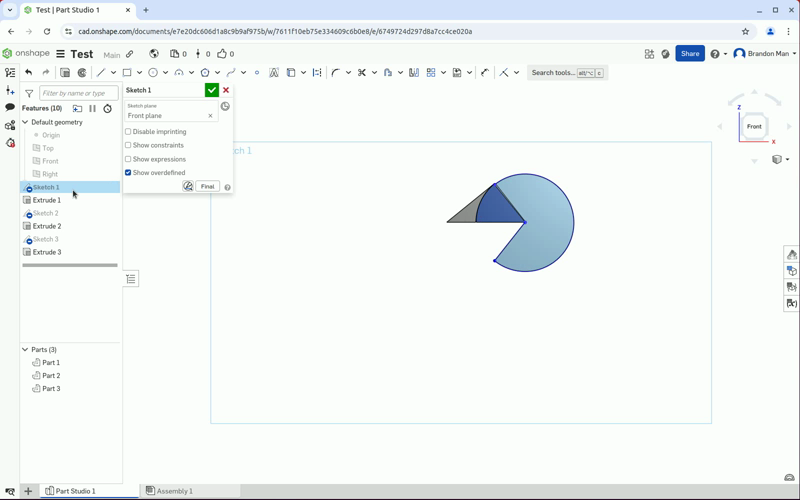
mouse_move(229, 92)
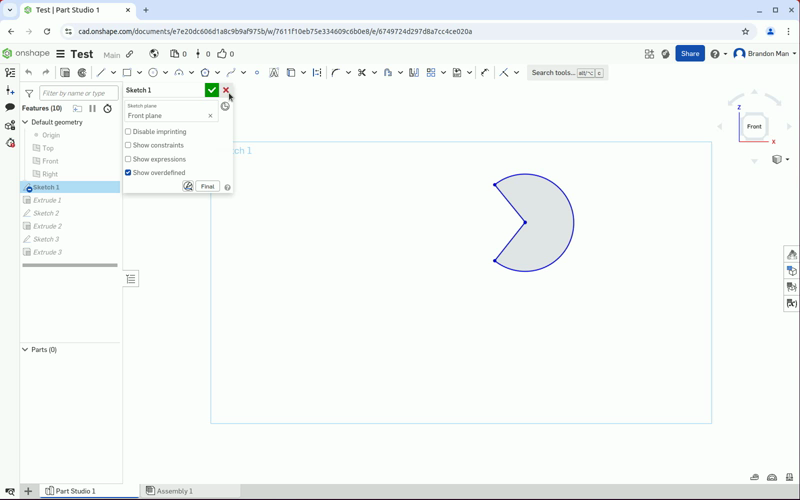
click(229, 92)
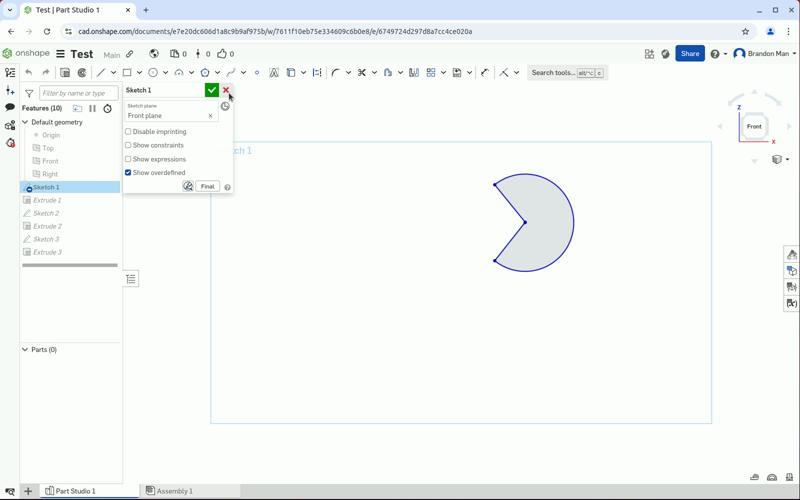
key(shift+s)
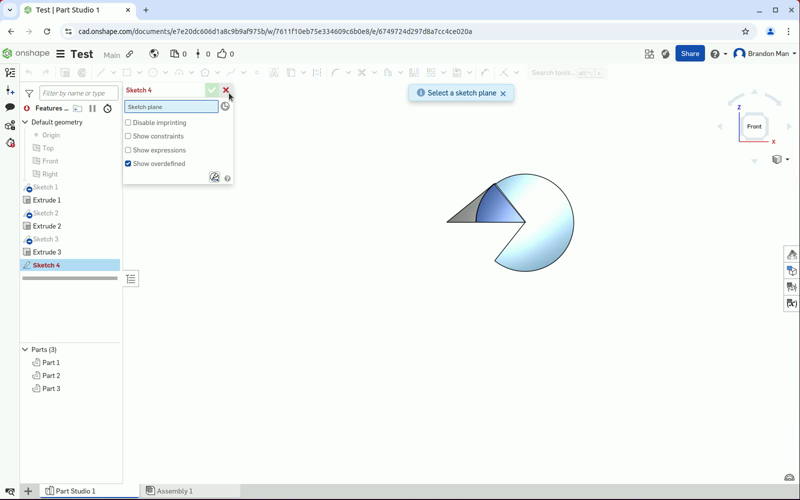
mouse_move(73, 163)
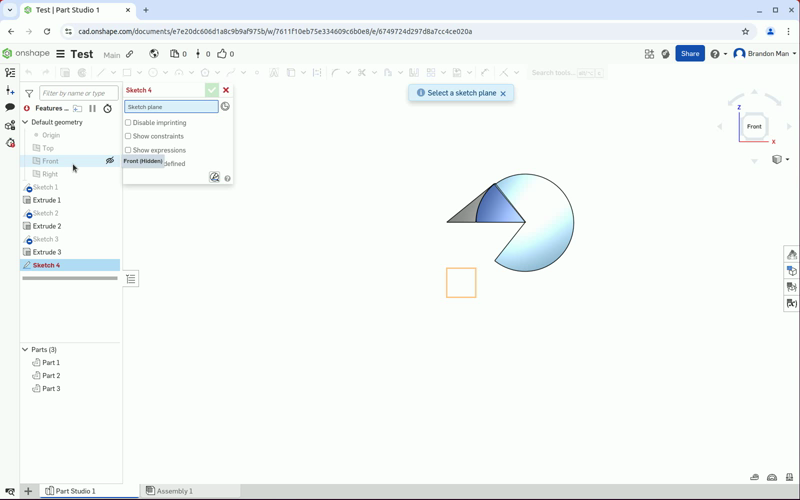
click(73, 163)
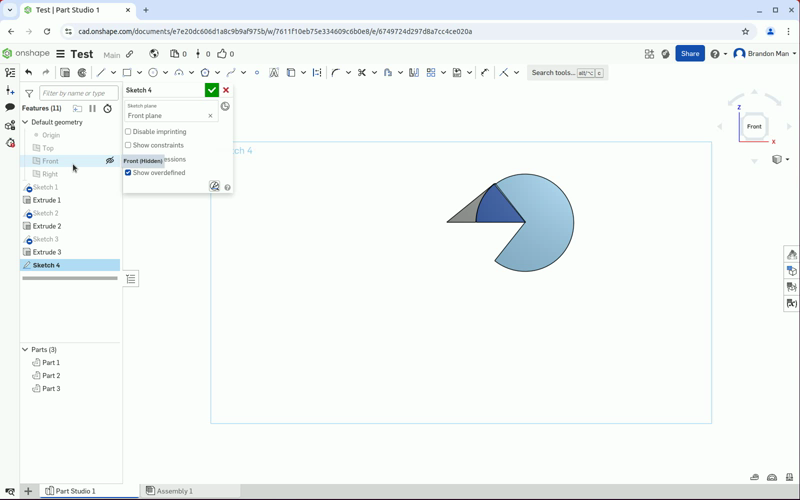
mouse_move(73, 352)
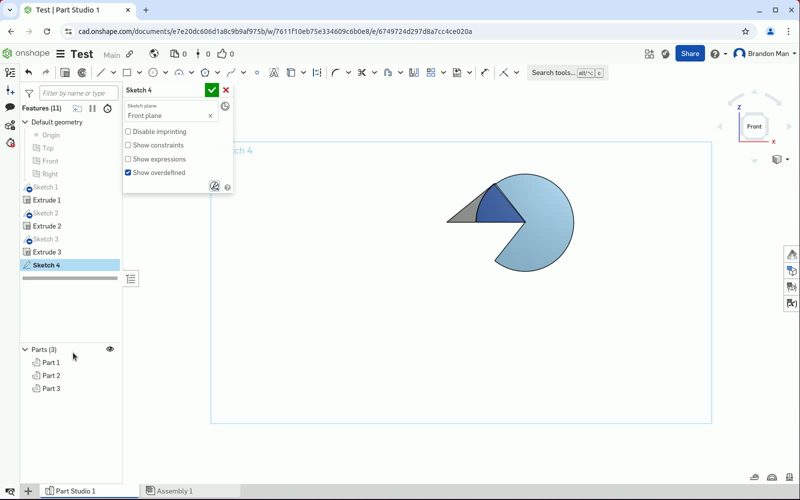
key(y)
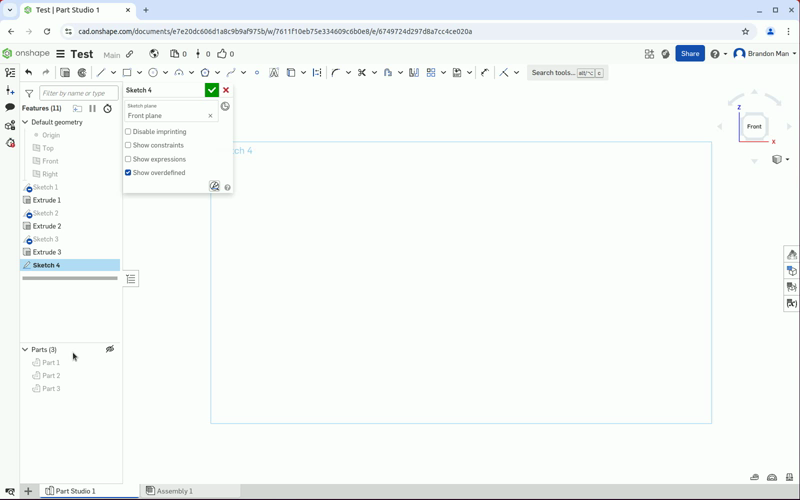
key(a)
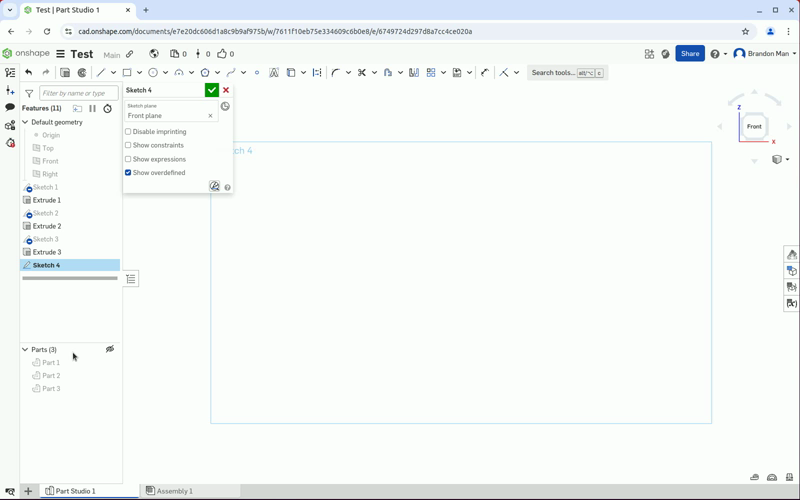
key_down(shift)
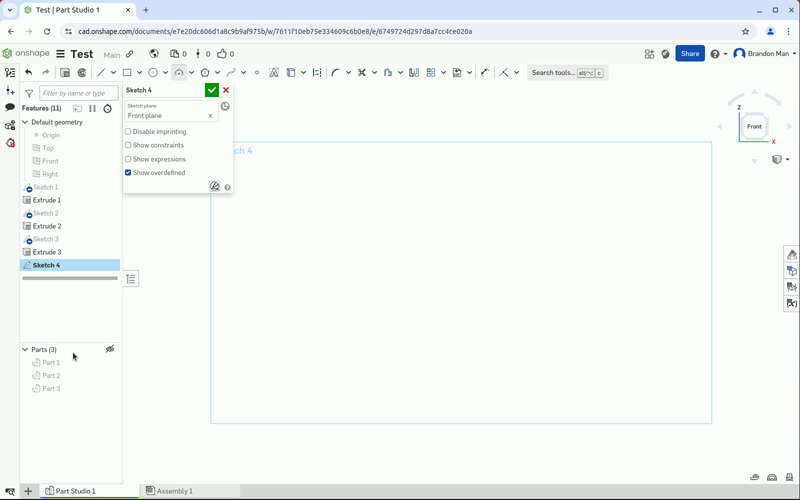
mouse_move(476, 222)
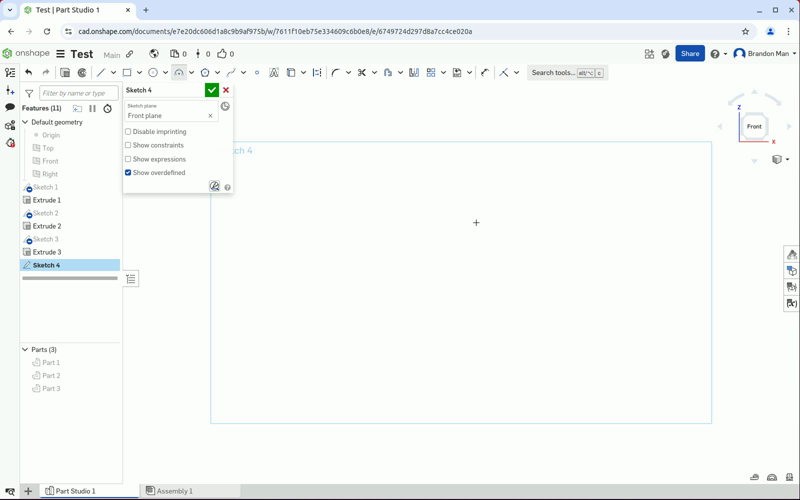
click(476, 222)
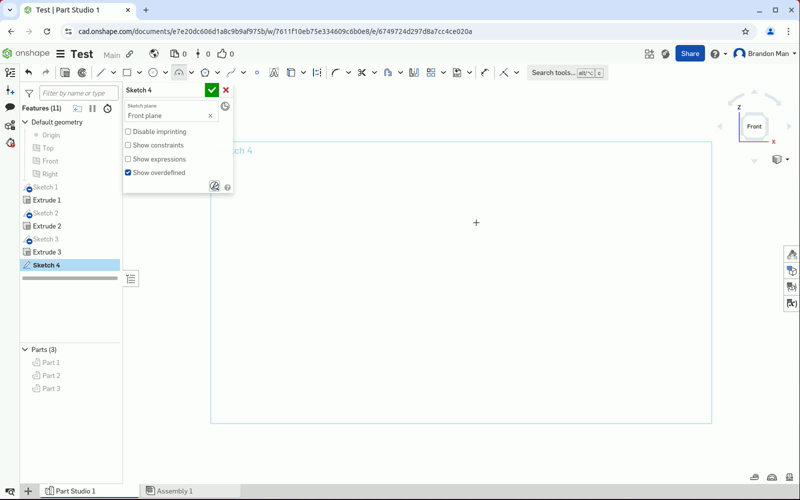
key_up(shift)
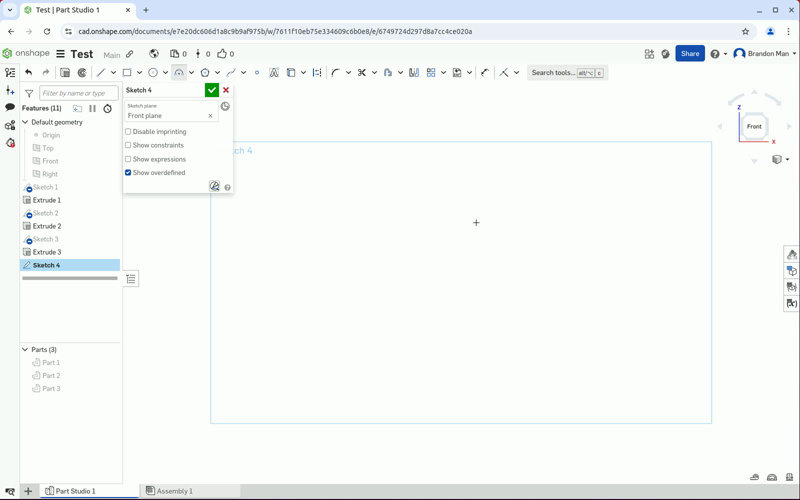
key_down(shift)
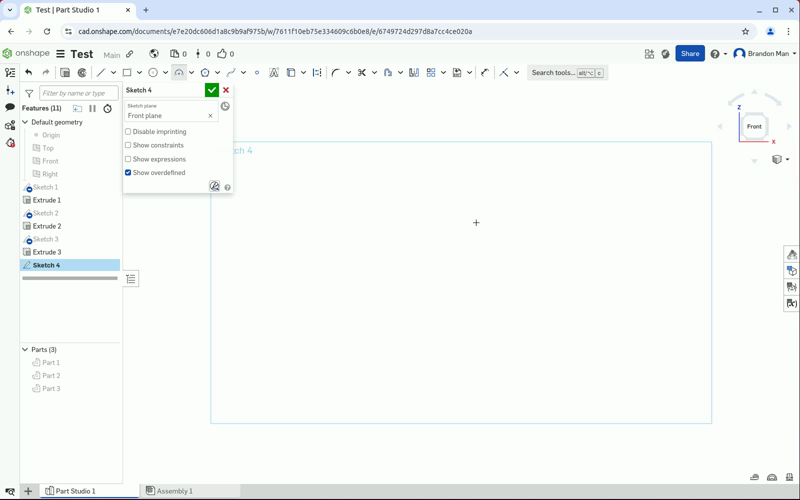
mouse_move(495, 260)
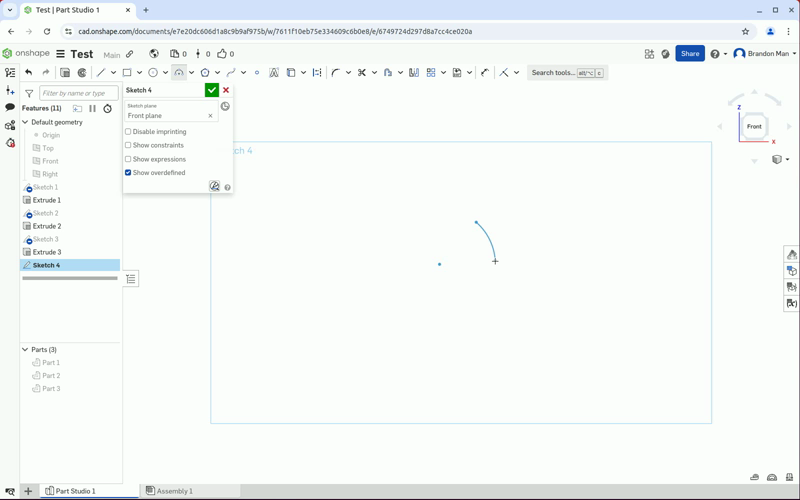
click(495, 260)
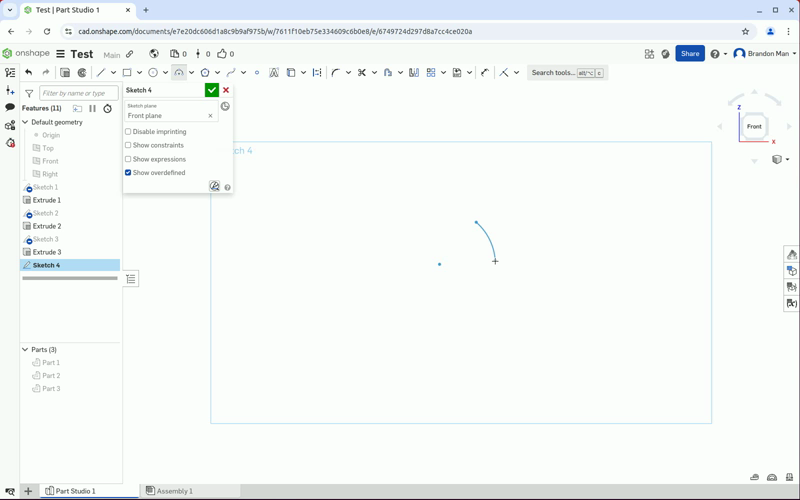
mouse_move(481, 243)
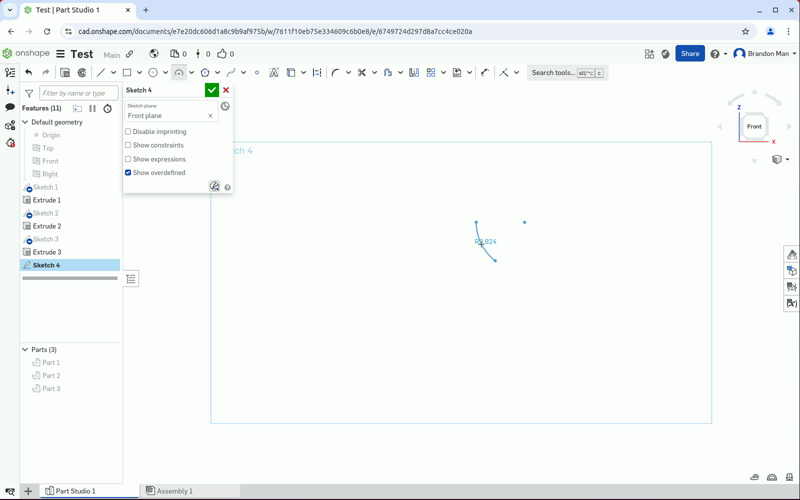
click(481, 243)
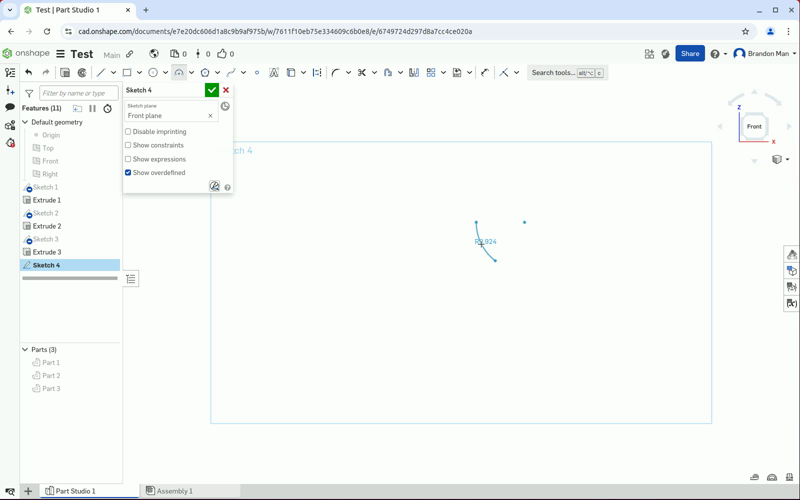
key_up(shift)
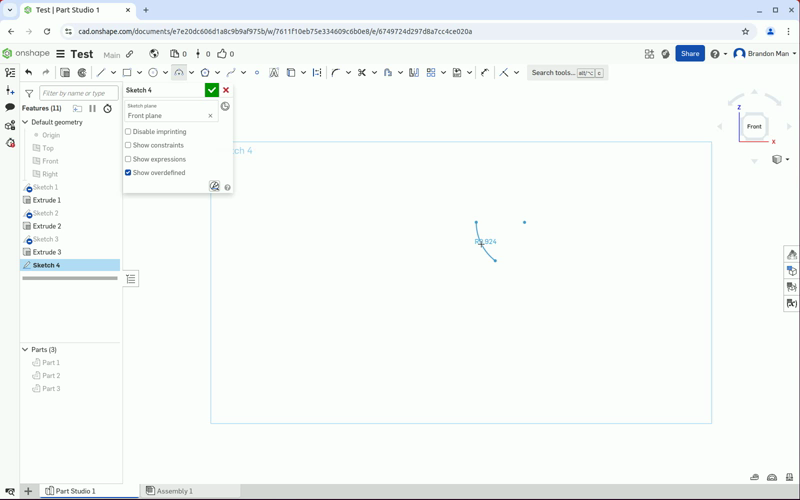
key(esc)
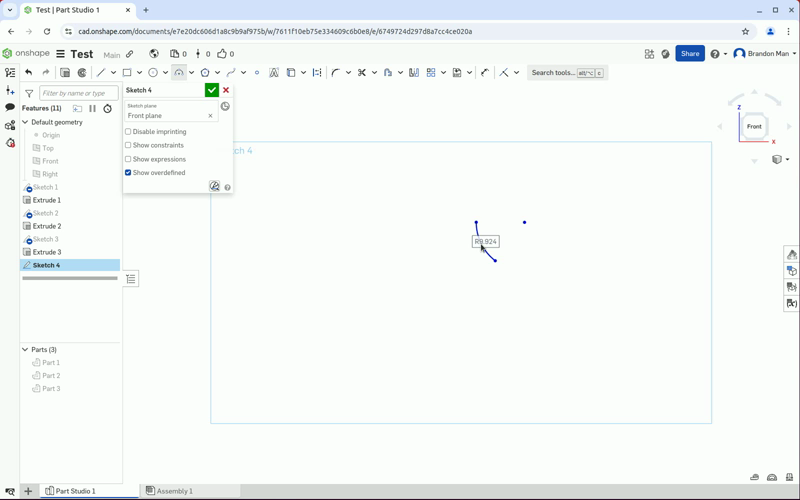
key(l)
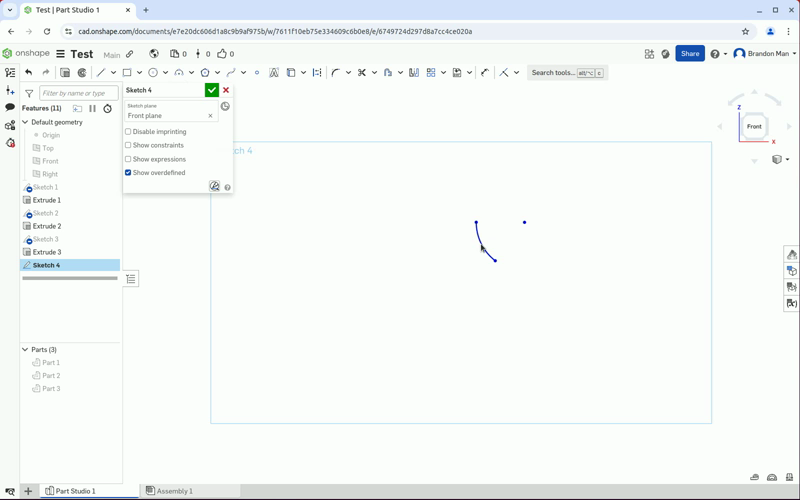
mouse_move(495, 260)
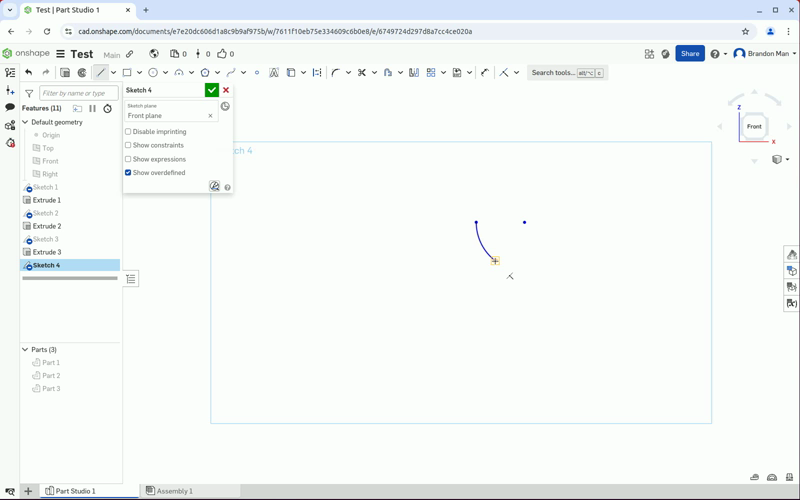
click(495, 260)
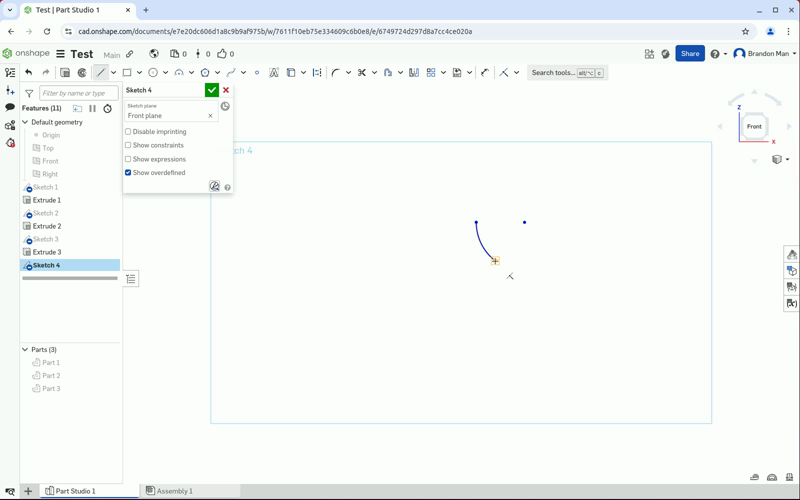
key_down(shift)
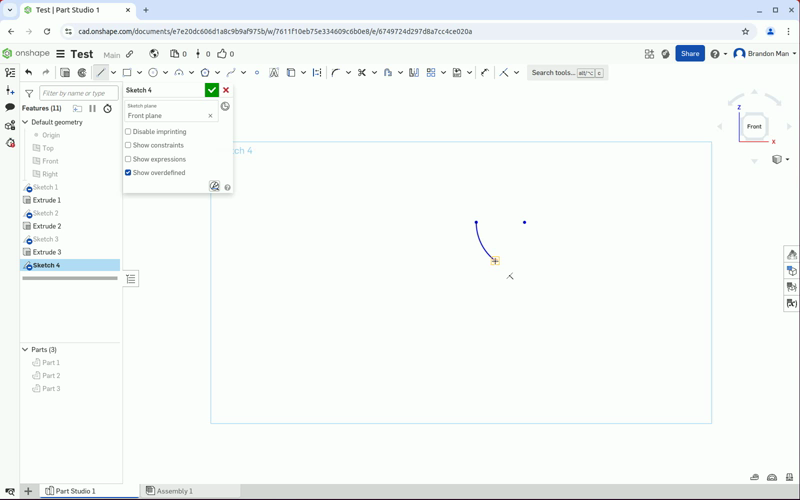
mouse_move(525, 260)
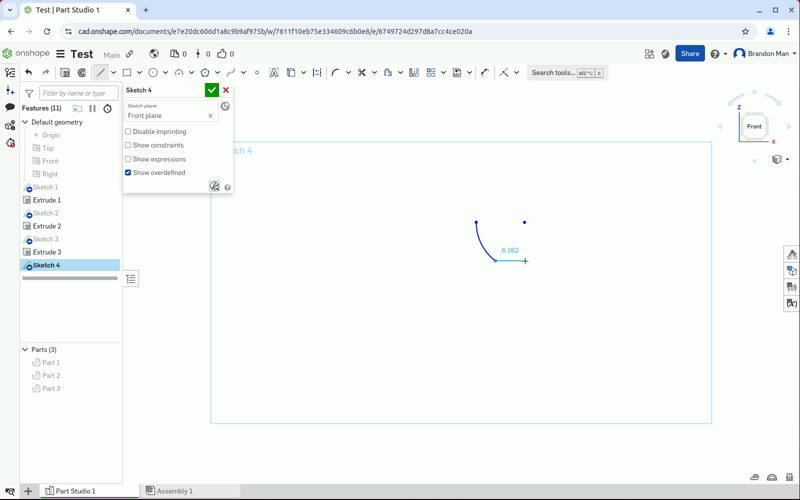
mouse_move(525, 222)
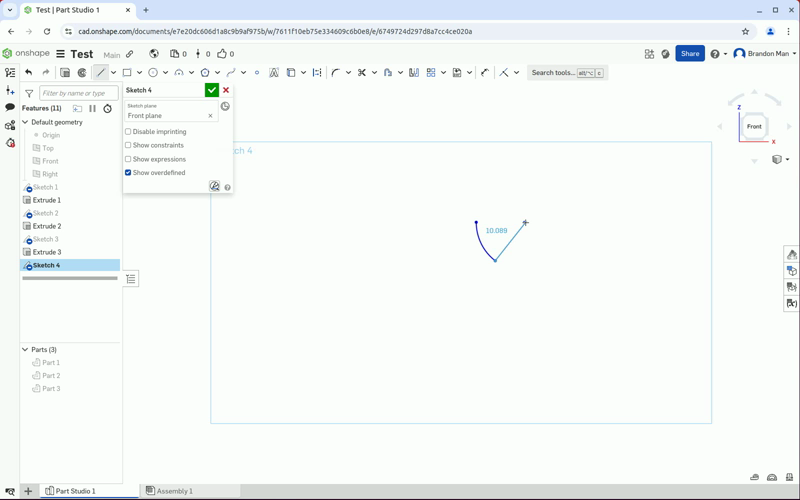
scroll(6)
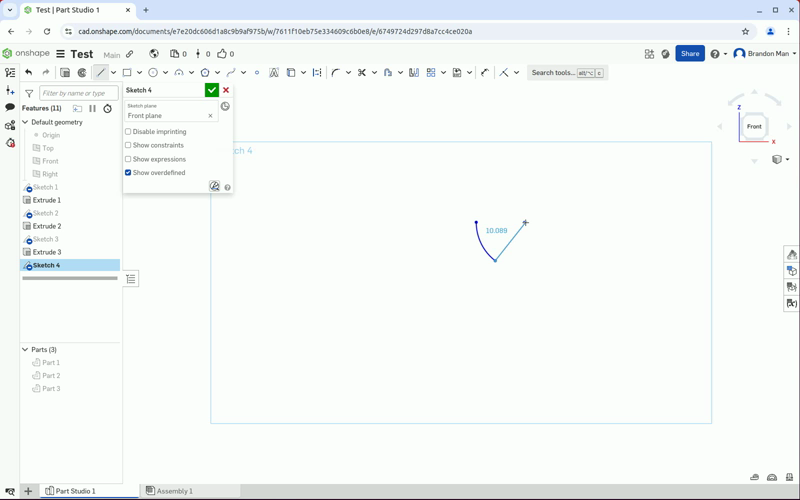
scroll(6)
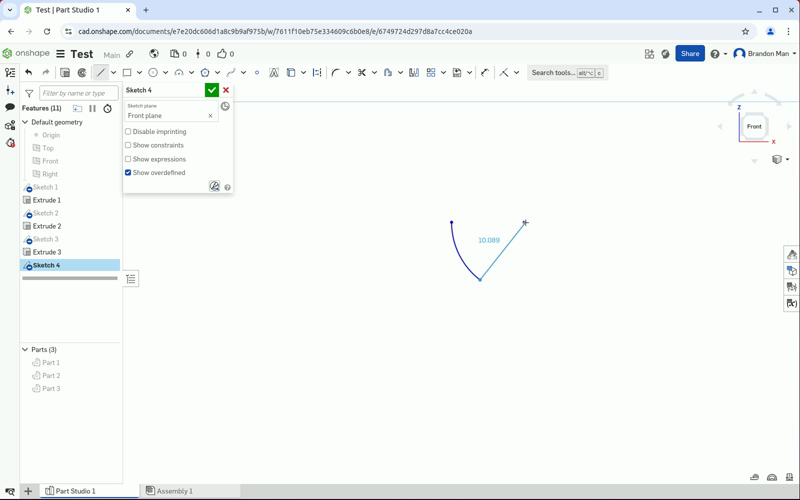
scroll(6)
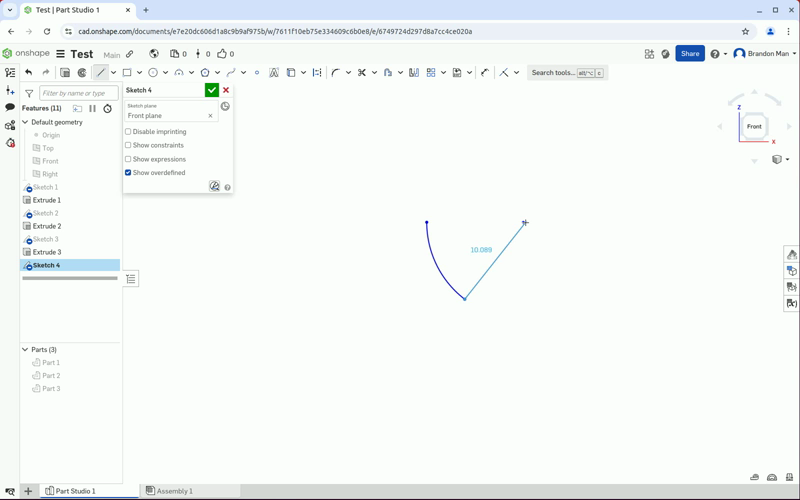
scroll(6)
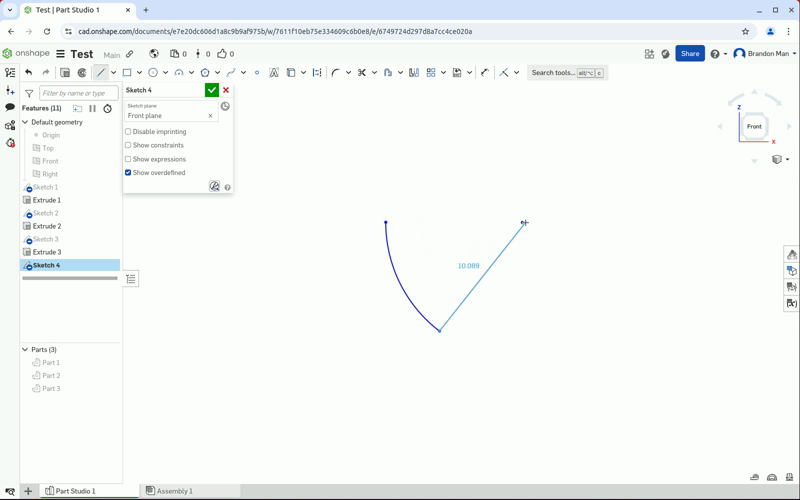
scroll(6)
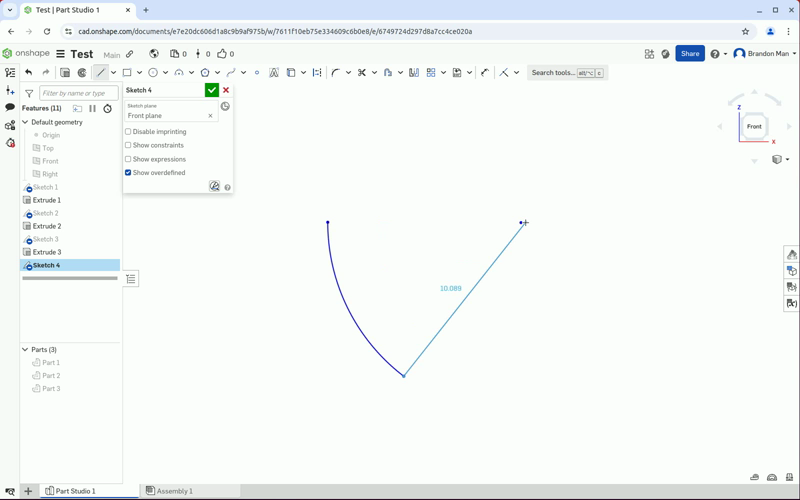
scroll(6)
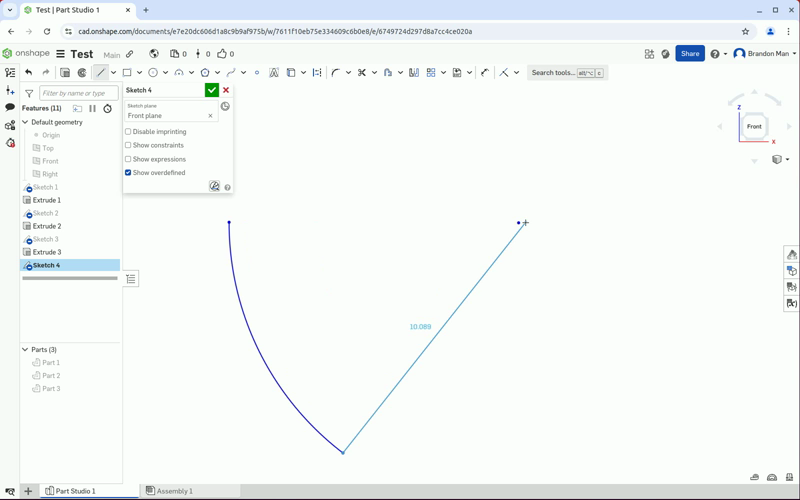
scroll(6)
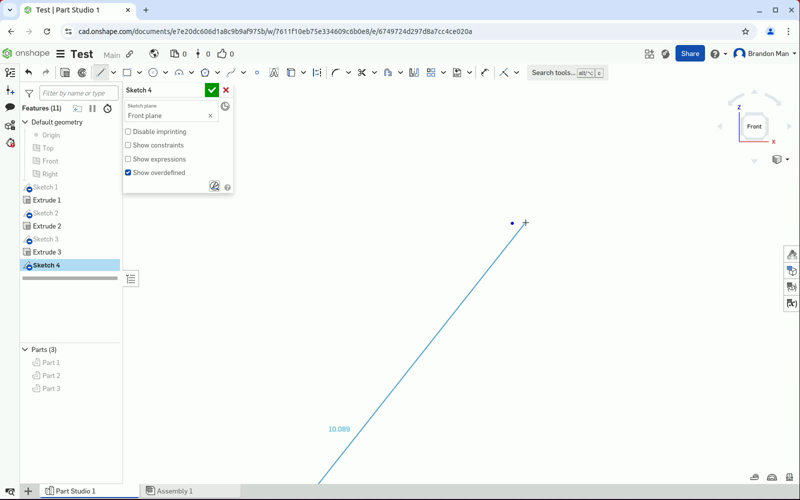
click(525, 222)
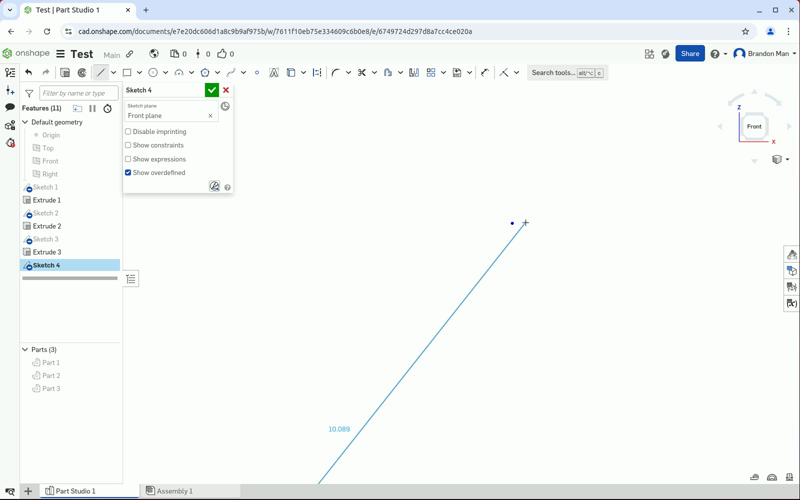
scroll(-6)
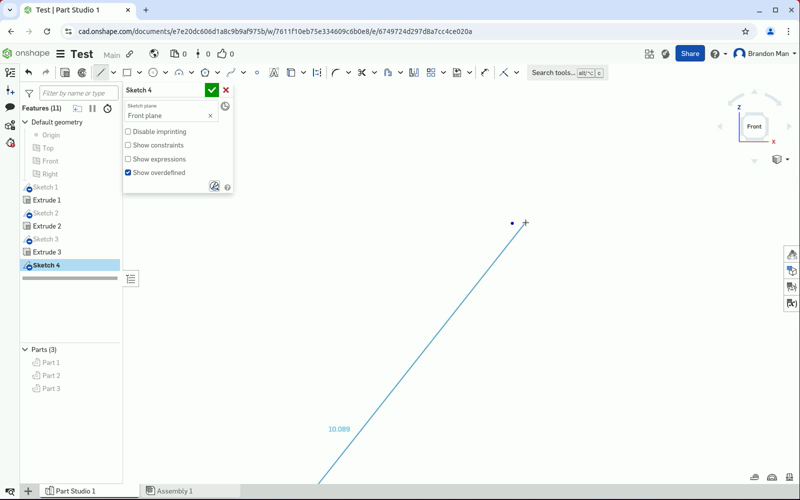
scroll(-6)
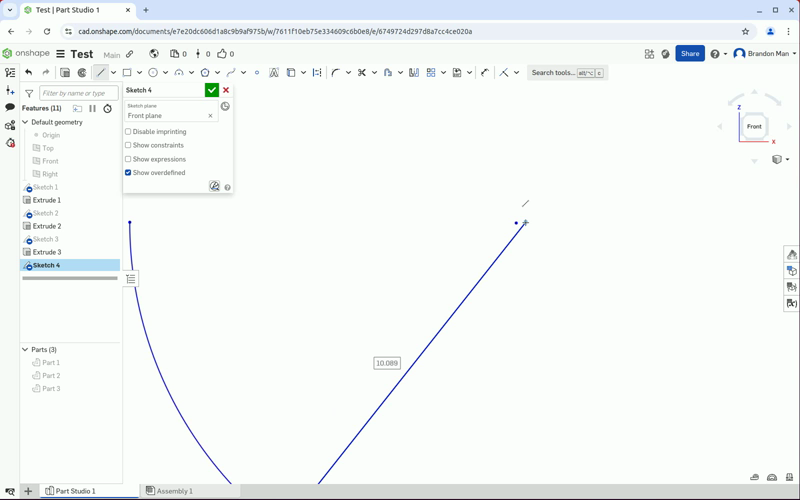
scroll(-6)
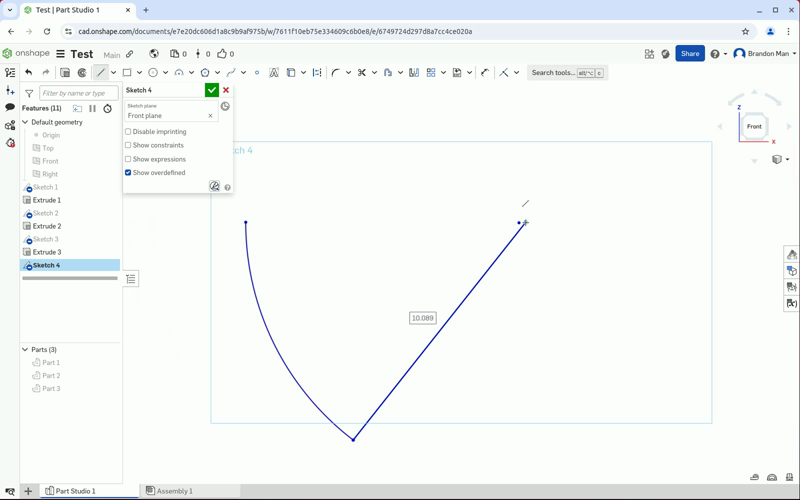
scroll(-6)
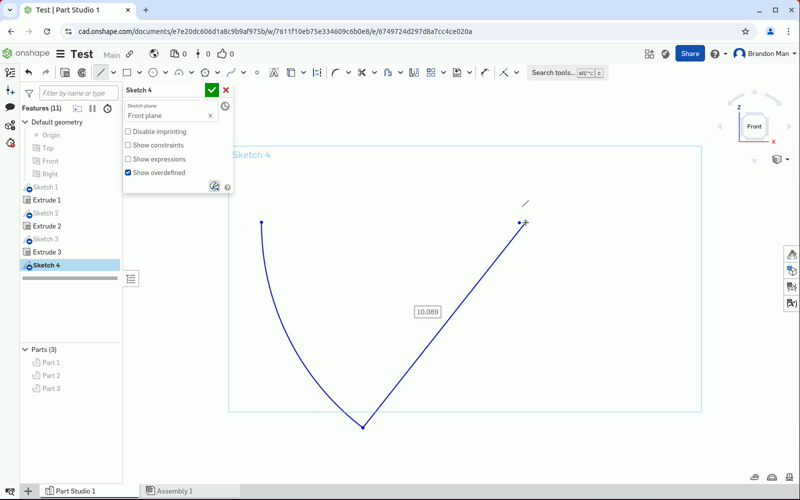
scroll(-6)
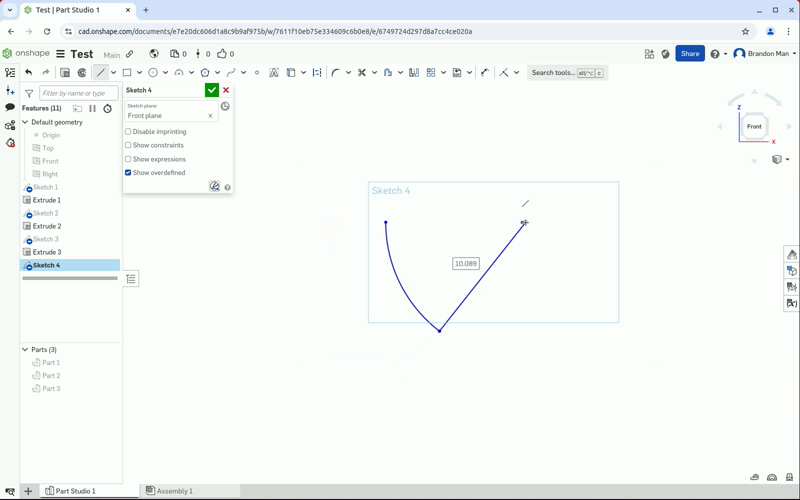
scroll(-6)
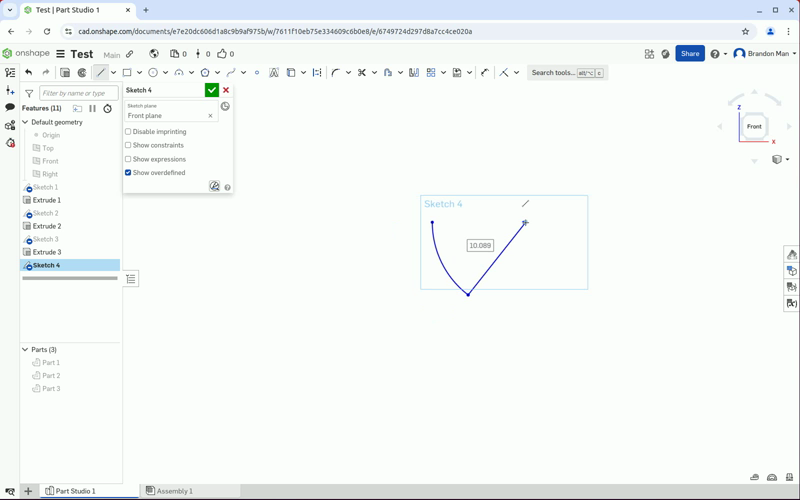
scroll(-6)
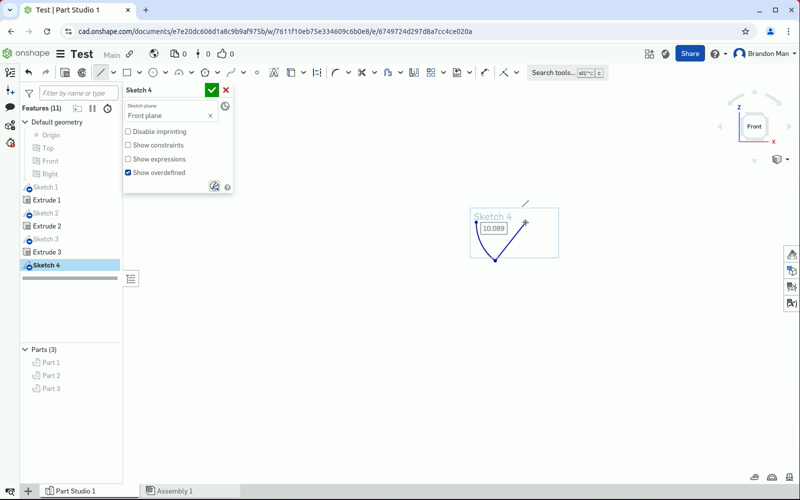
key_up(shift)
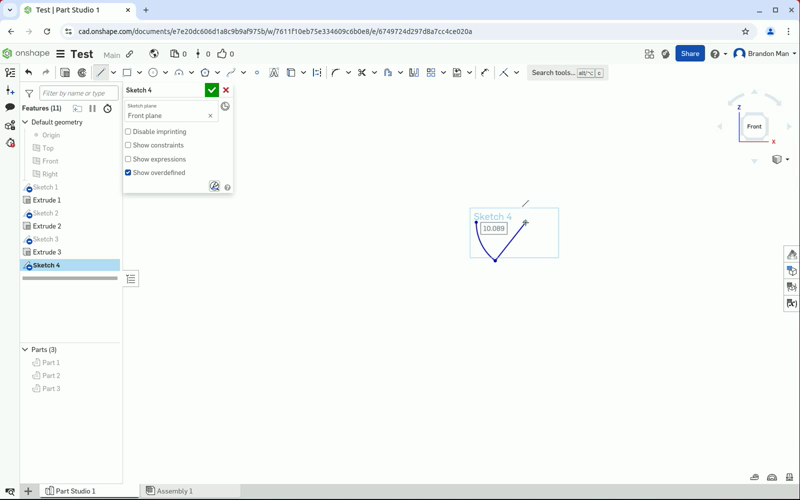
mouse_move(555, 222)
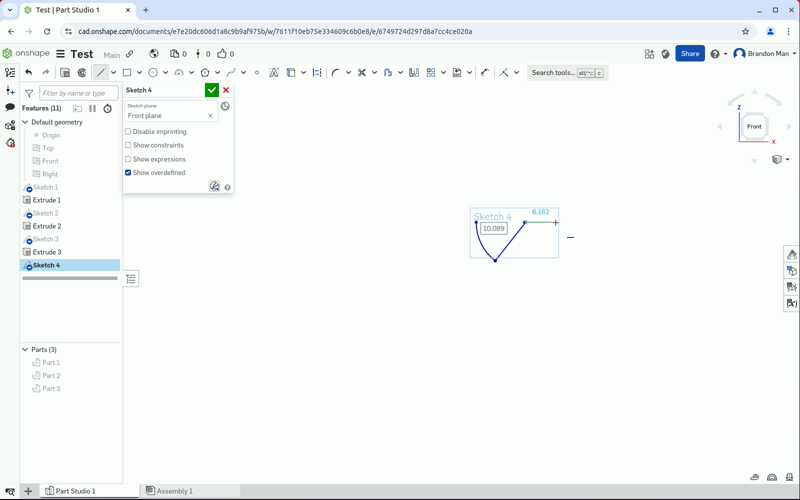
key_down(shift)
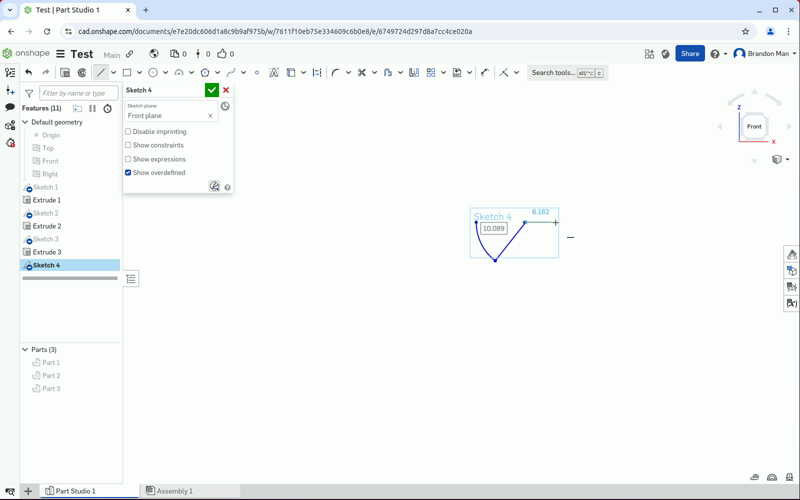
mouse_move(476, 222)
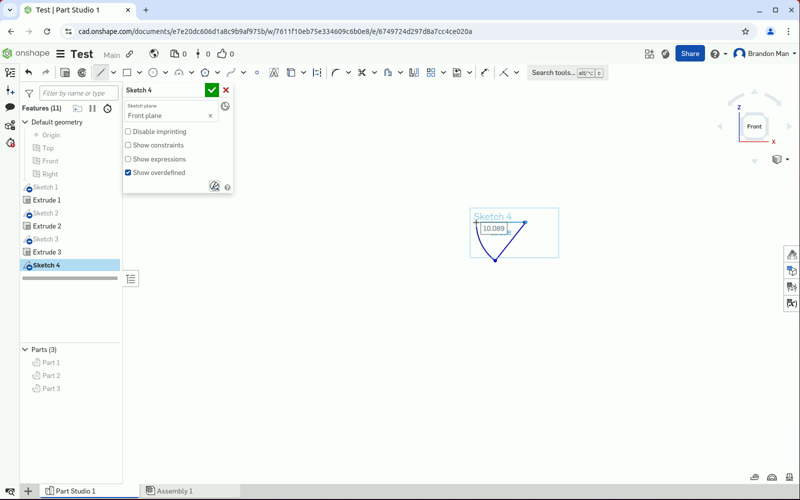
key_up(shift)
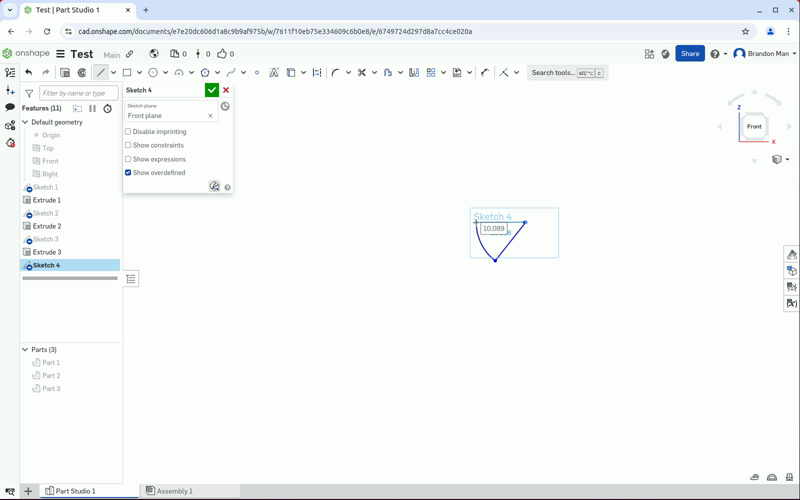
click(476, 222)
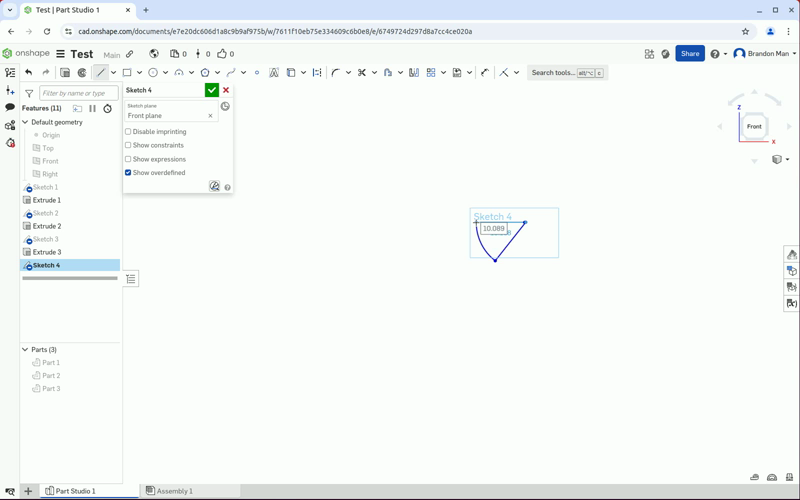
key(esc)
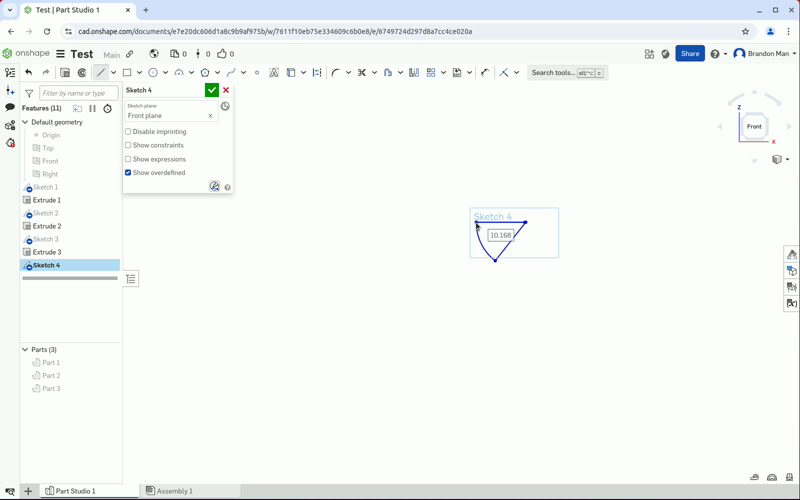
mouse_move(496, 226)
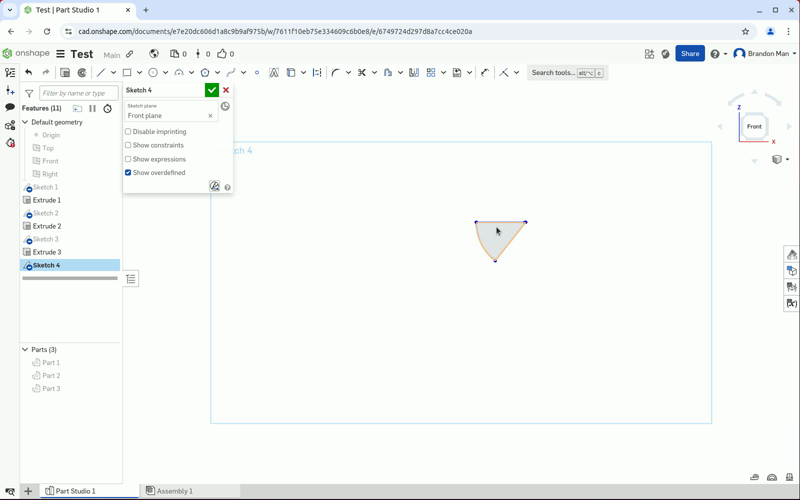
scroll(6)
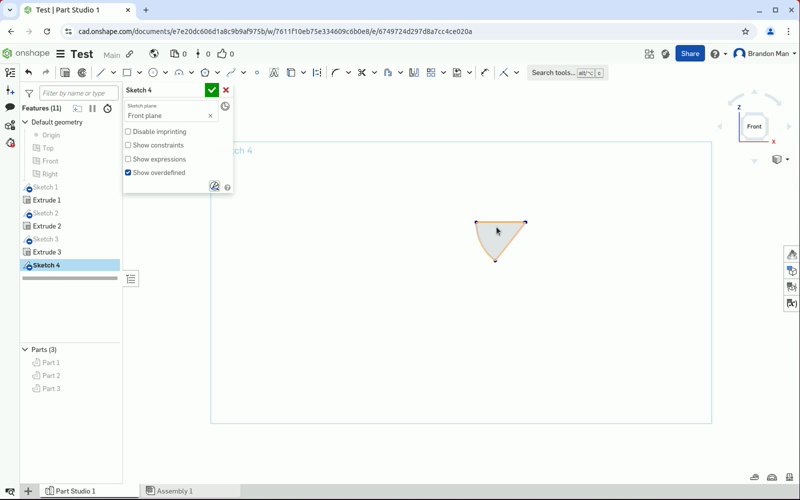
scroll(6)
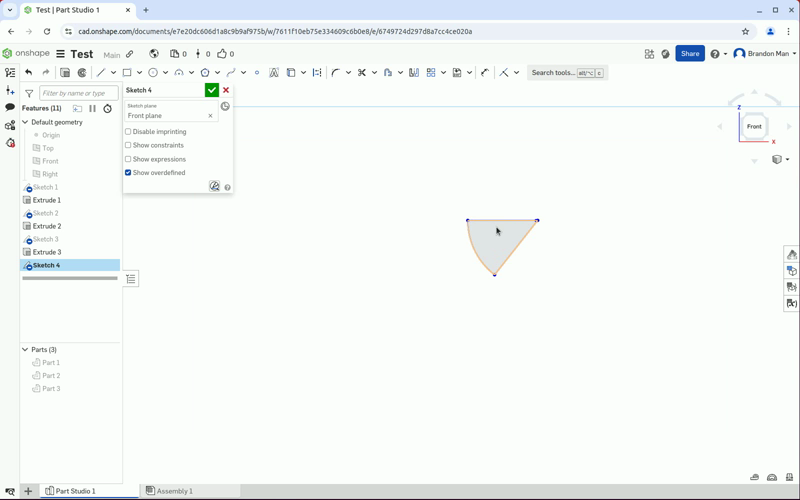
scroll(6)
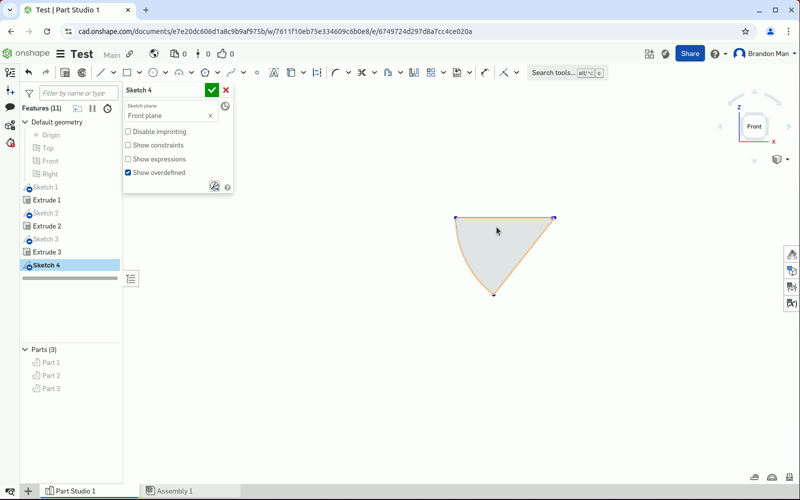
scroll(6)
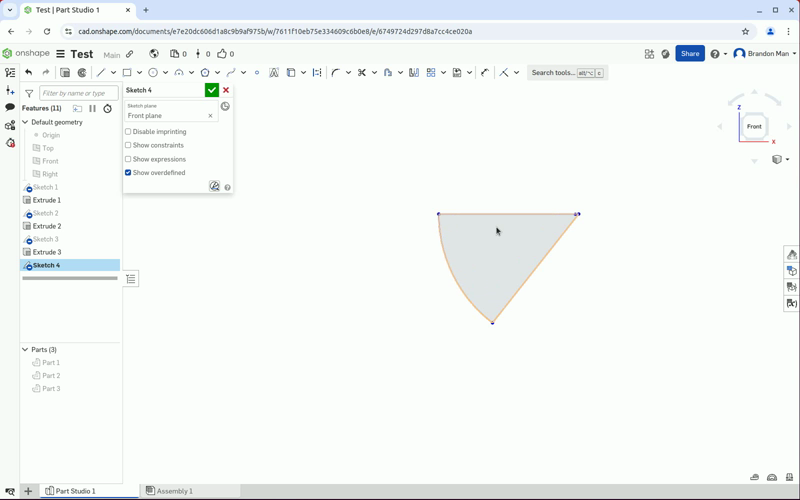
scroll(6)
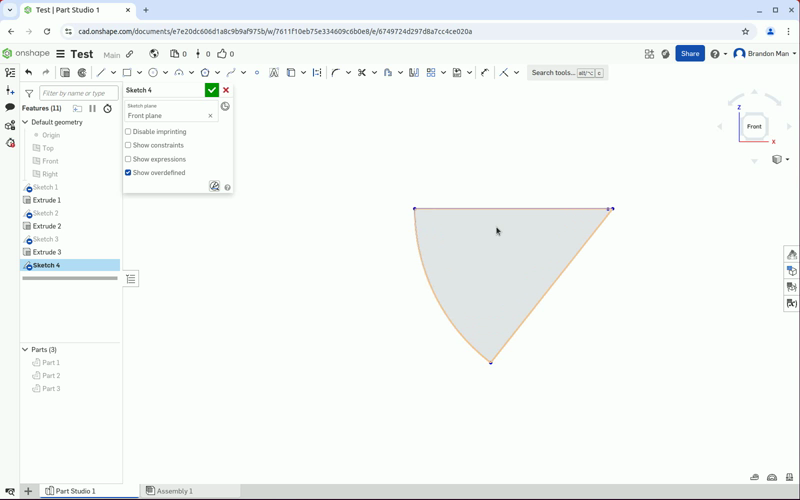
scroll(6)
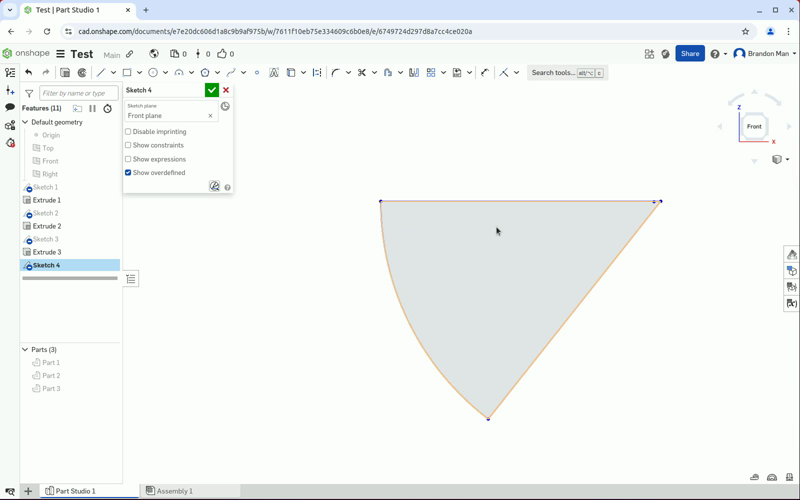
scroll(6)
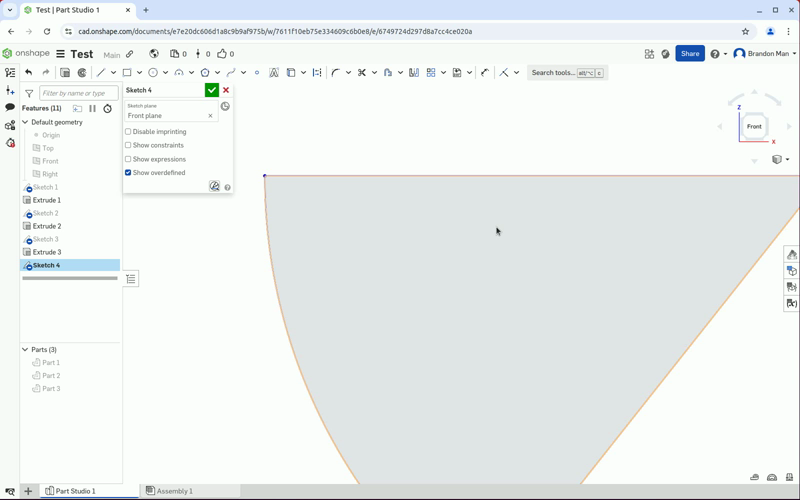
click(496, 226)
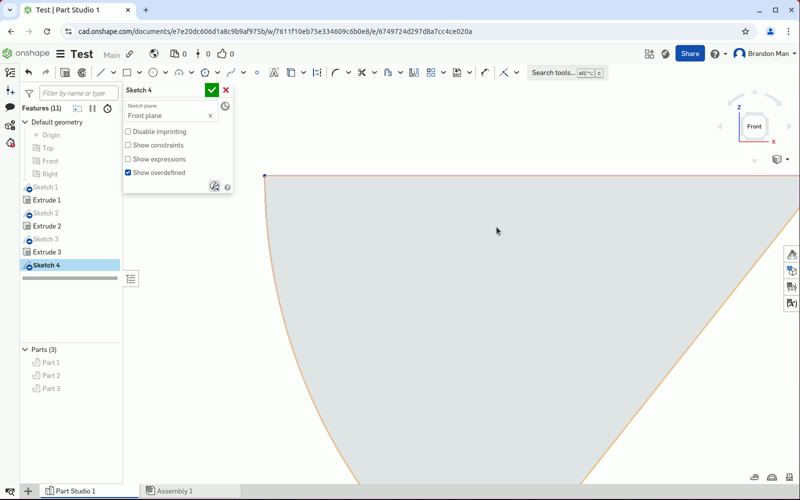
scroll(-6)
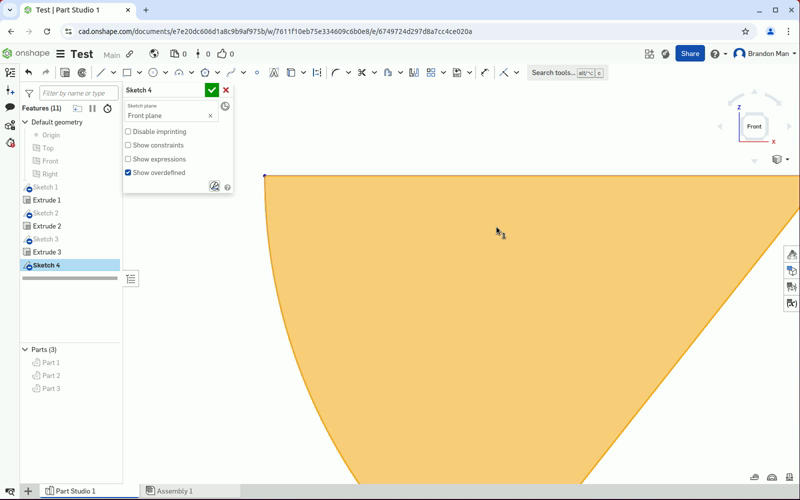
scroll(-6)
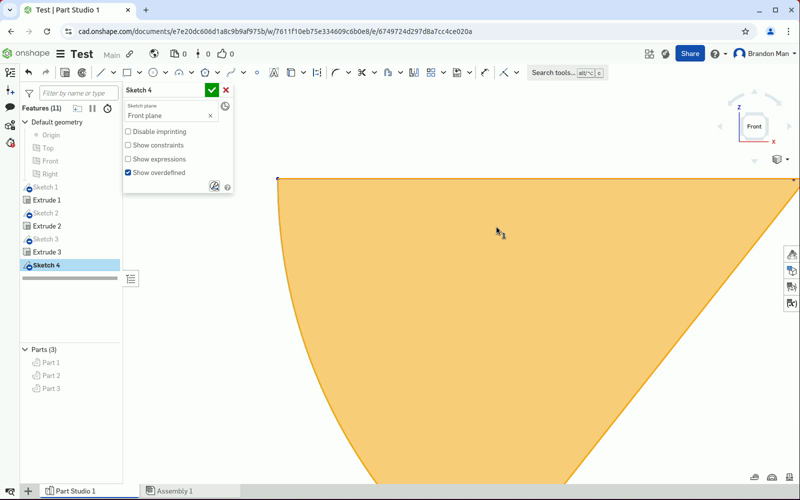
scroll(-6)
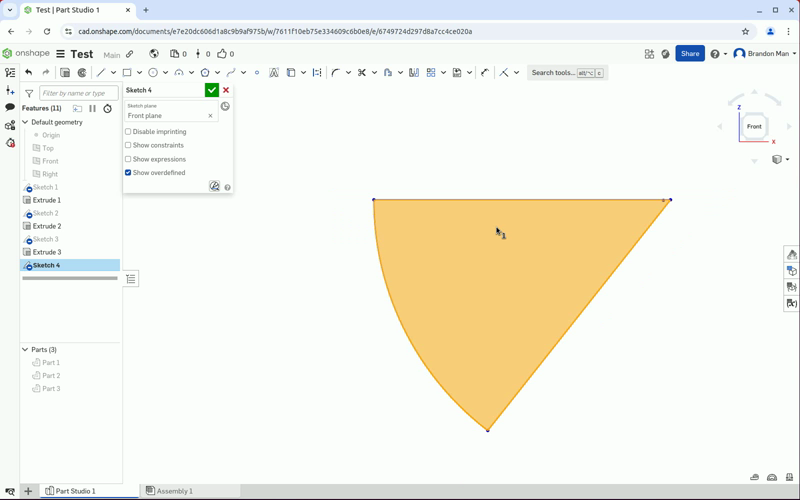
scroll(-6)
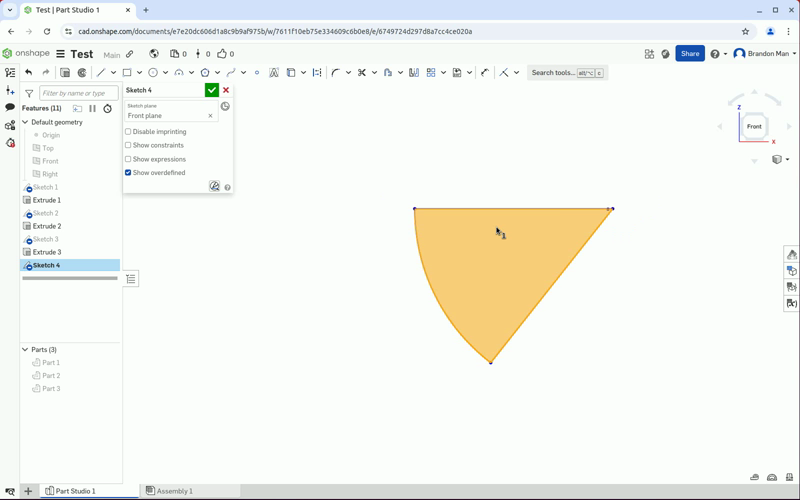
scroll(-6)
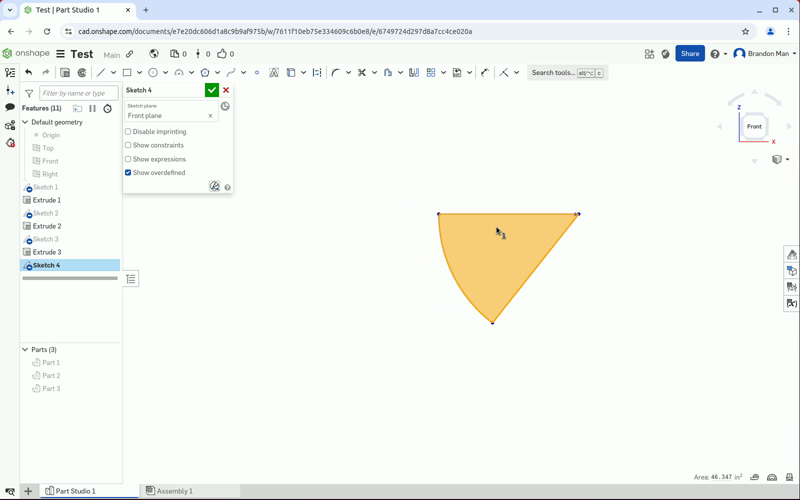
scroll(-6)
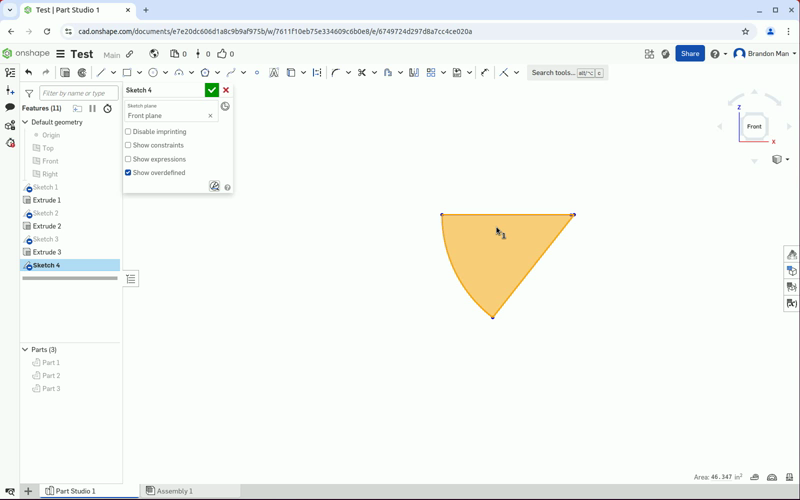
scroll(-6)
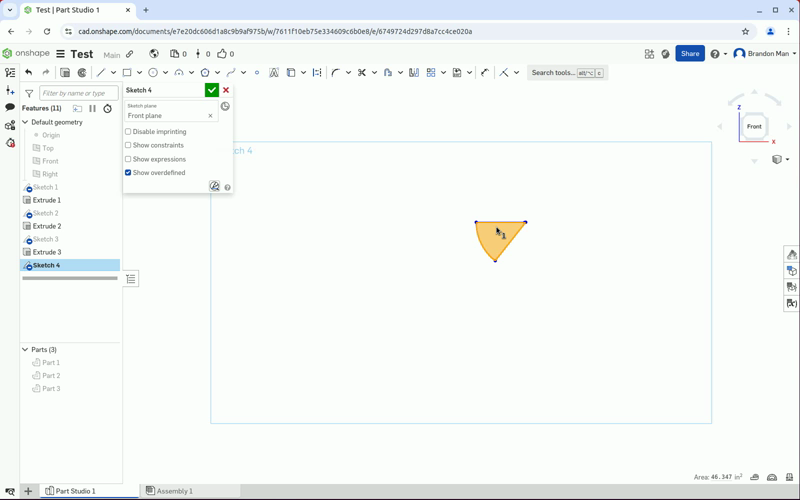
mouse_move(73, 352)
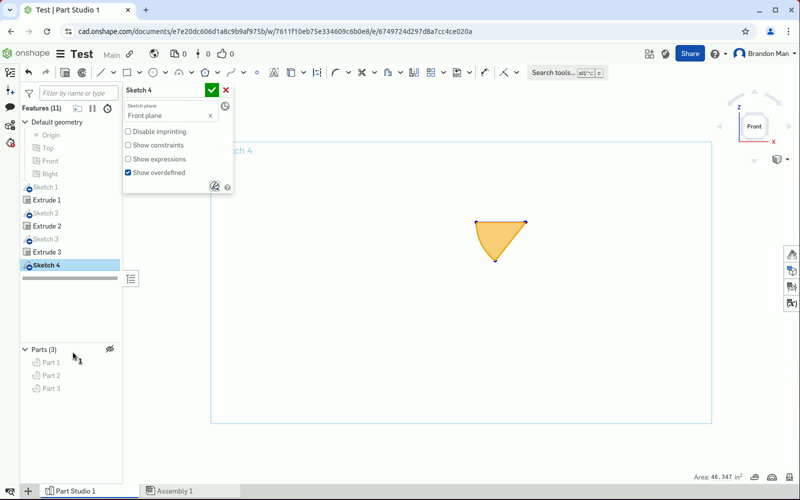
key(shift+y)
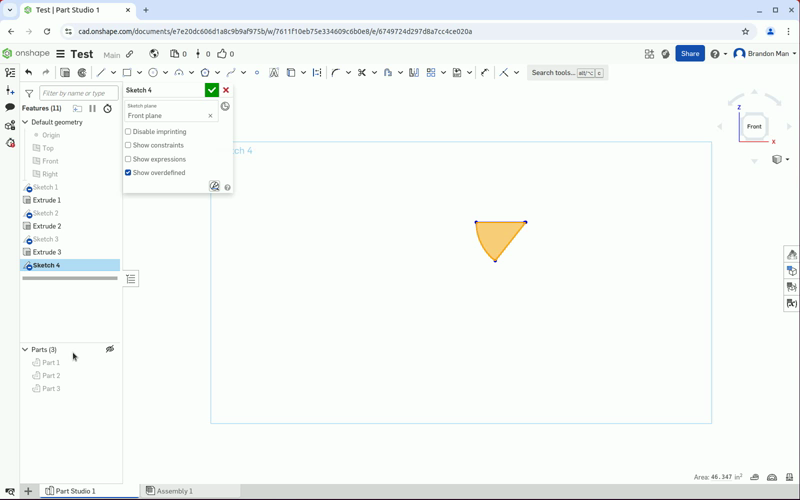
key(shift+e)
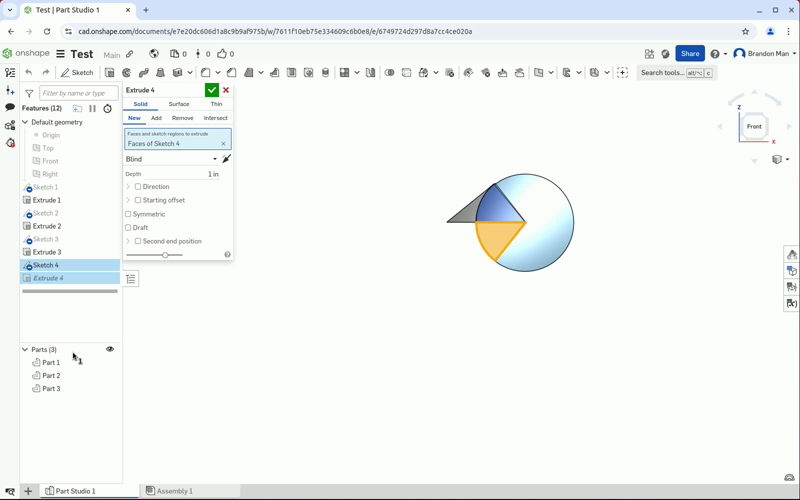
mouse_move(143, 106)
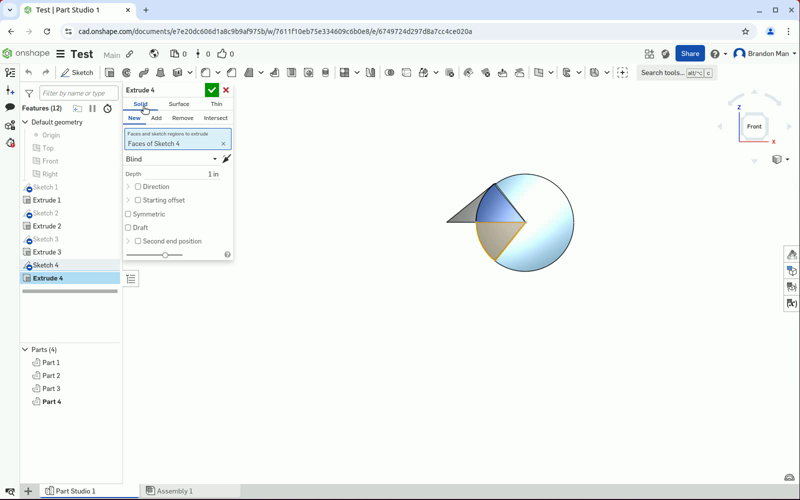
click(143, 106)
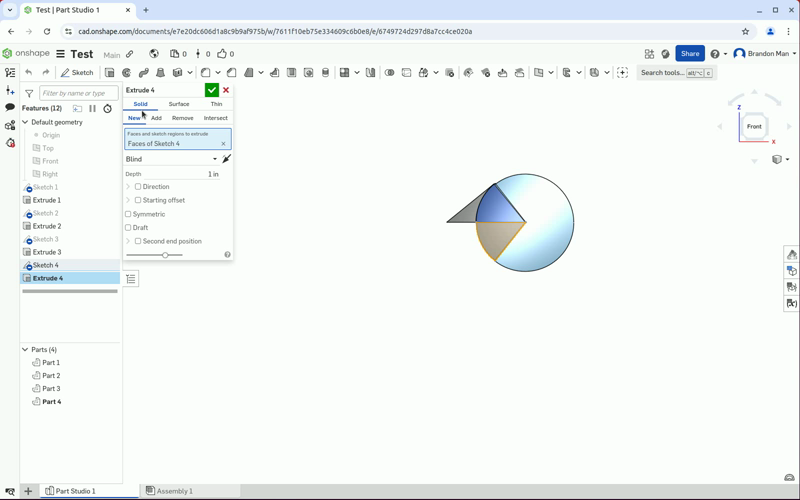
mouse_move(137, 120)
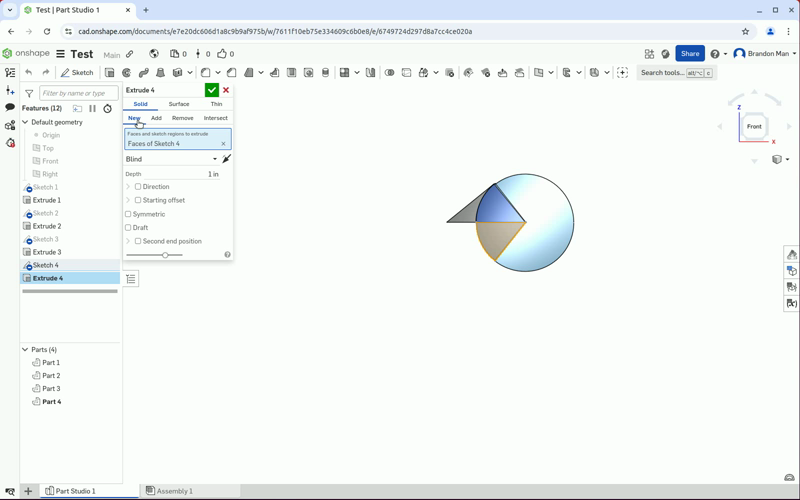
click(137, 120)
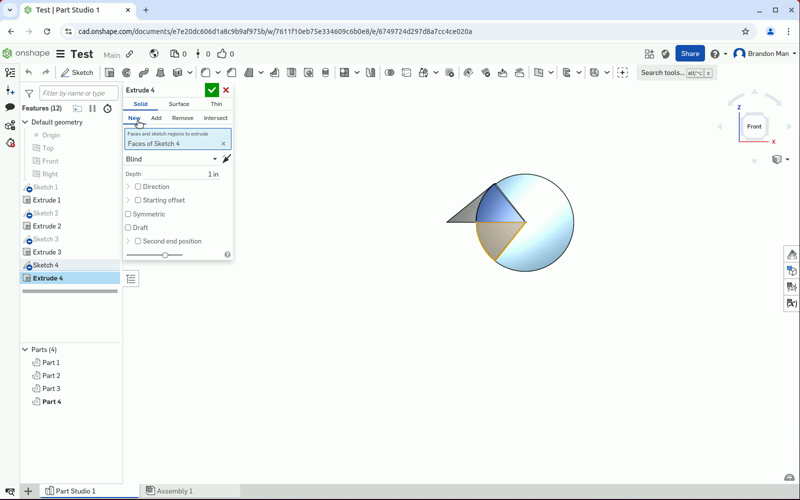
key(tab, 4)
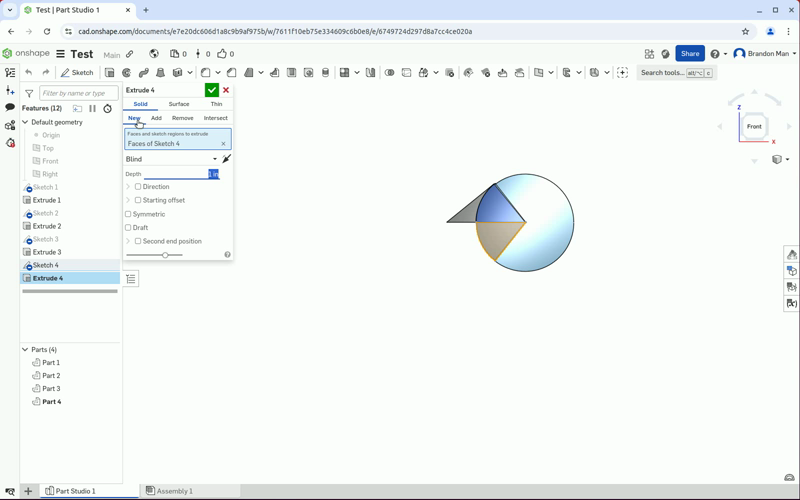
text(13.239)
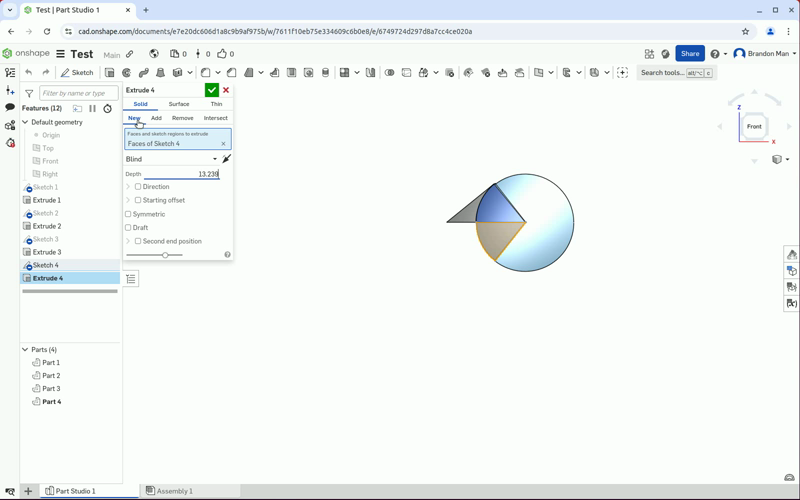
key(enter)
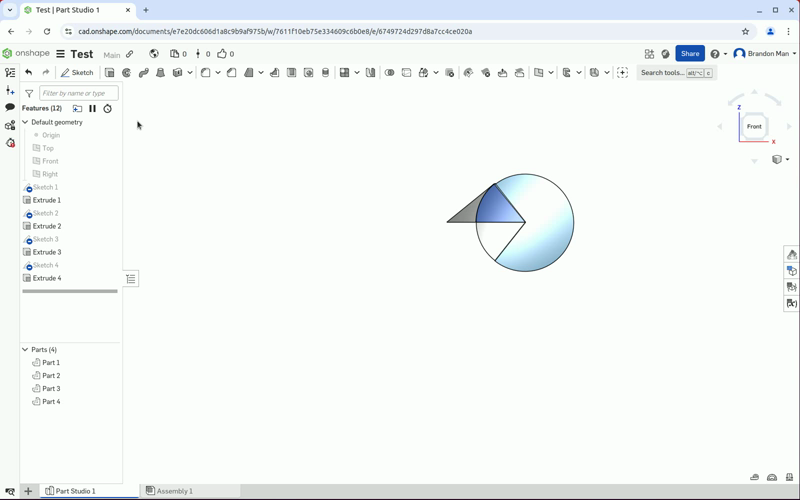
key(shift+h)
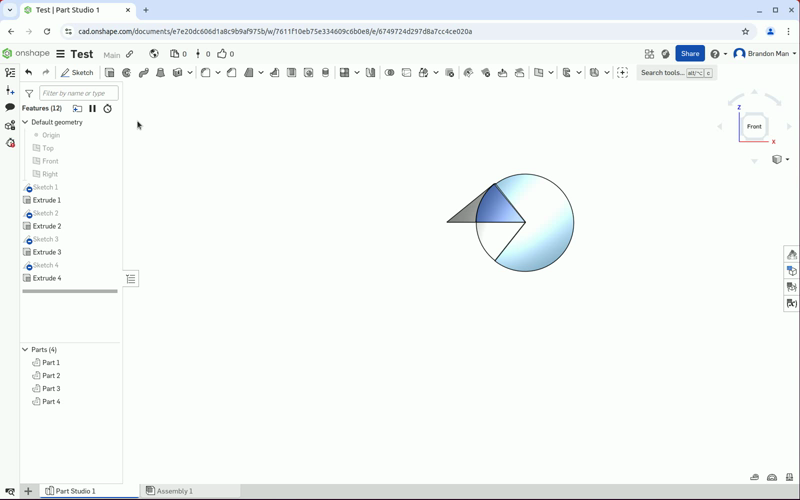
key(shift+h)
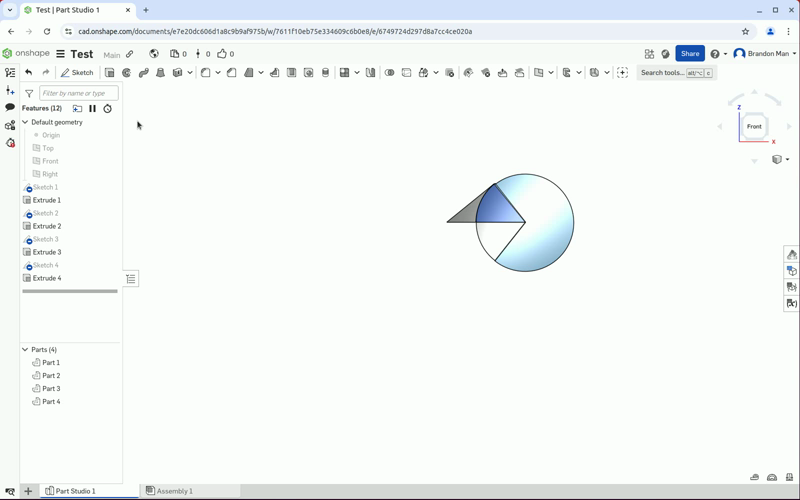
mouse_move(73, 189)
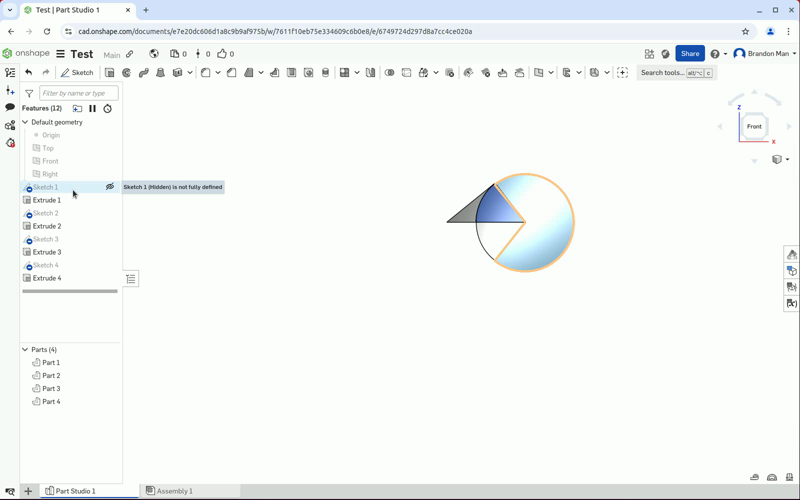
click(73, 189)
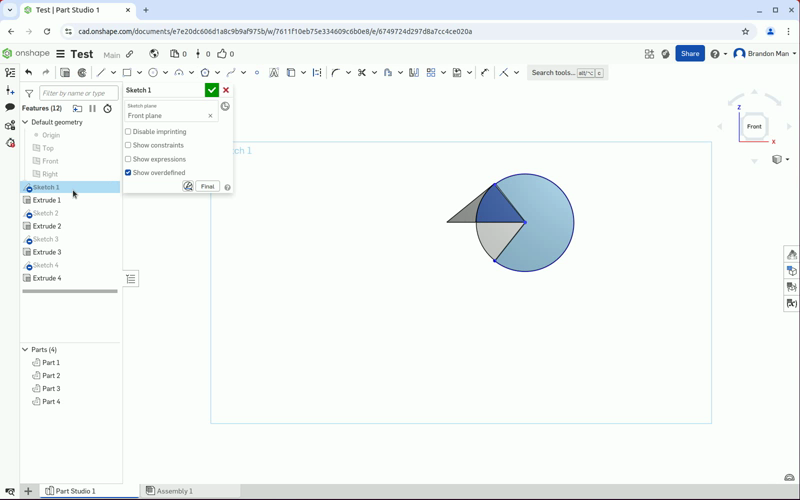
mouse_move(229, 92)
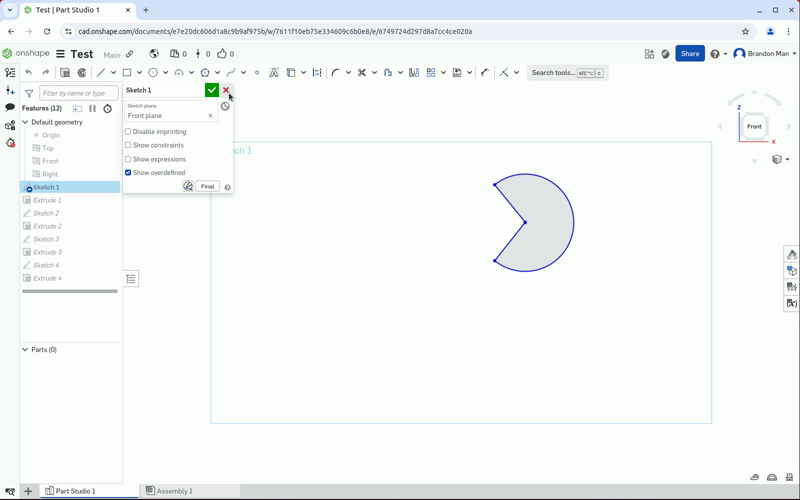
click(229, 92)
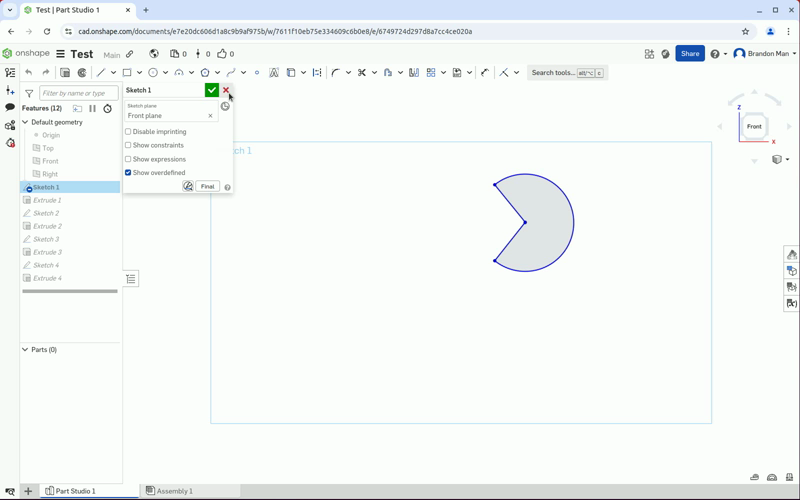
key(shift+s)
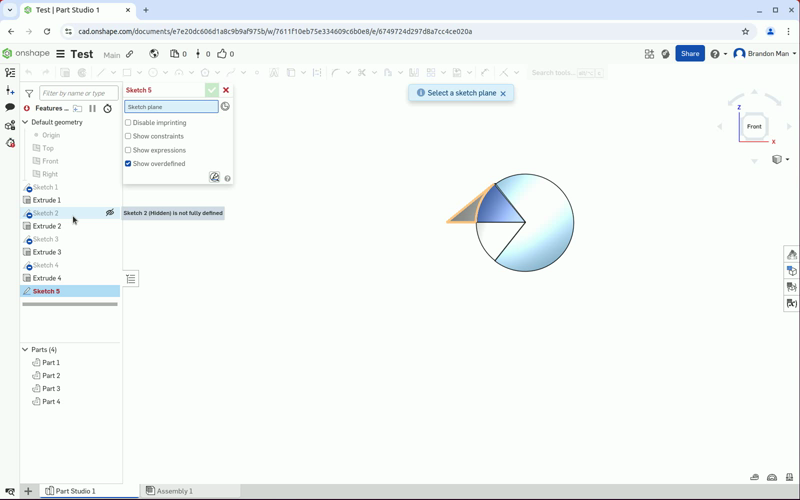
scroll(3)
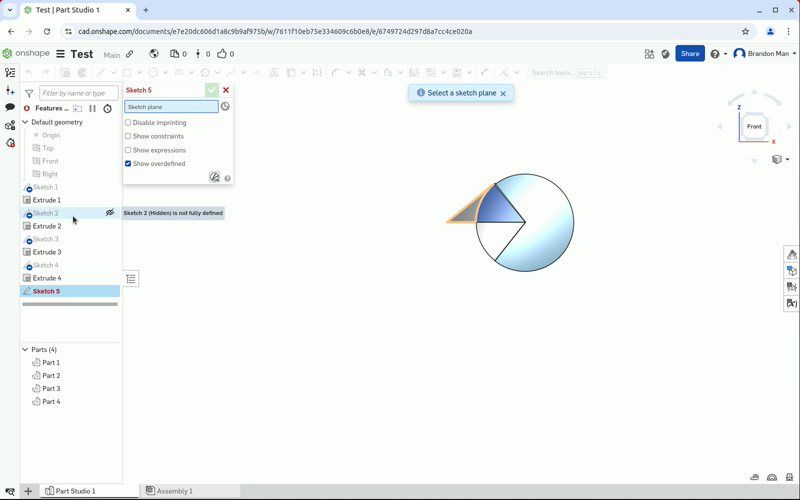
mouse_move(73, 163)
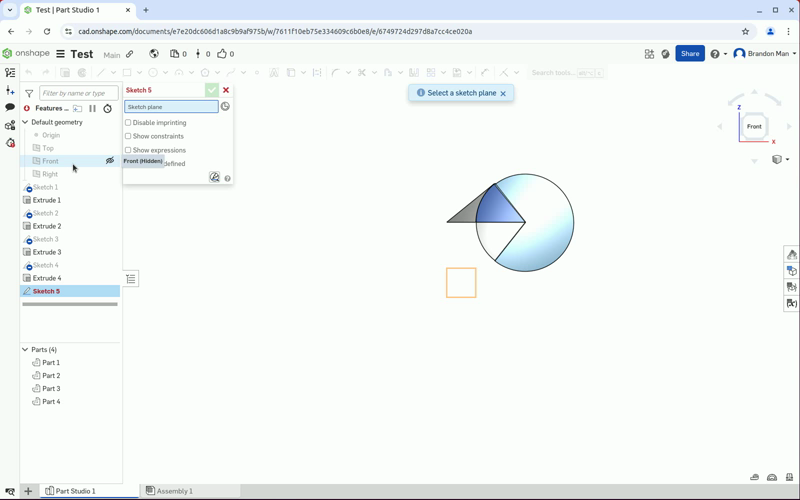
click(73, 163)
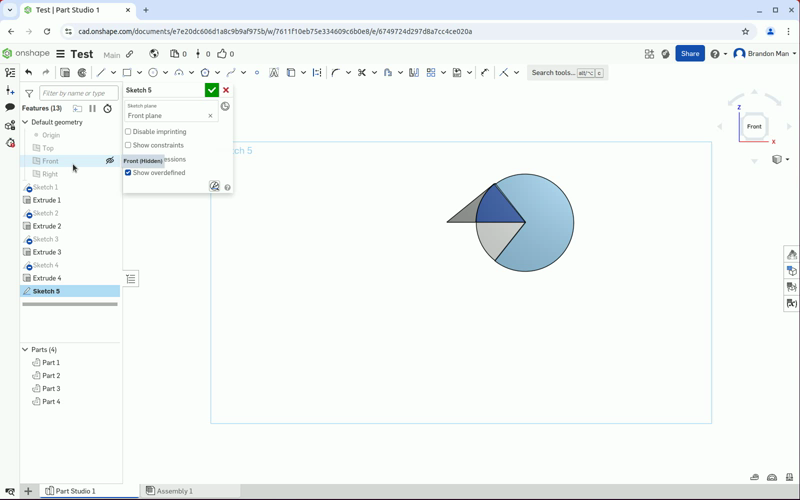
mouse_move(73, 352)
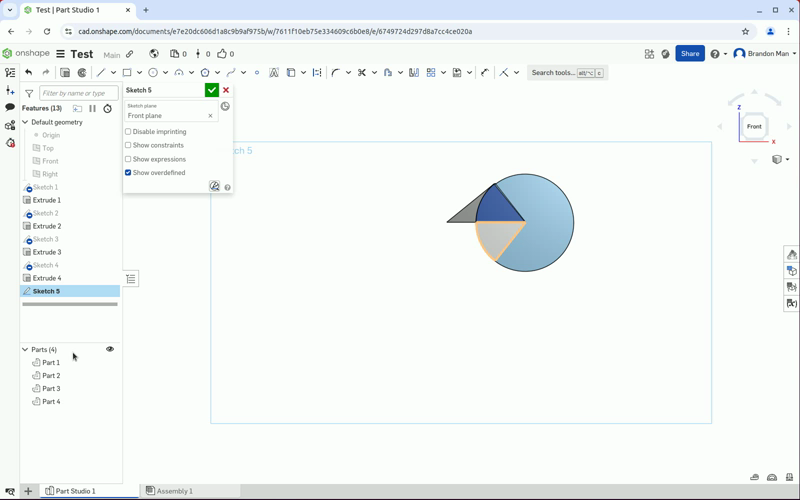
key(y)
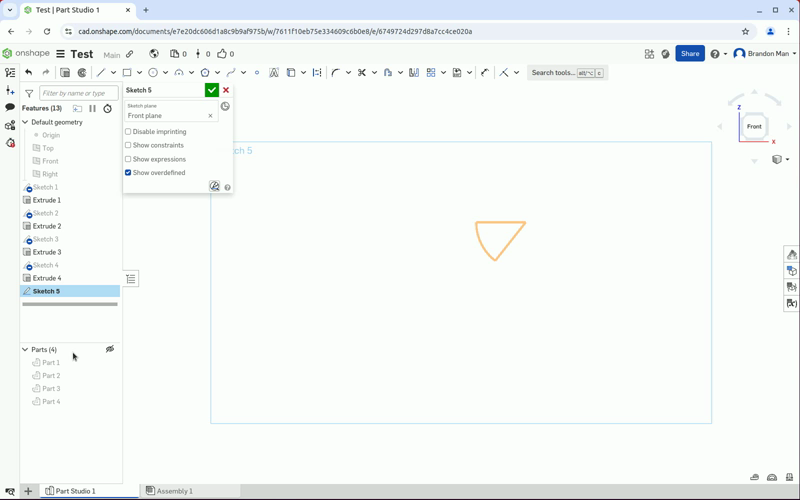
key(l)
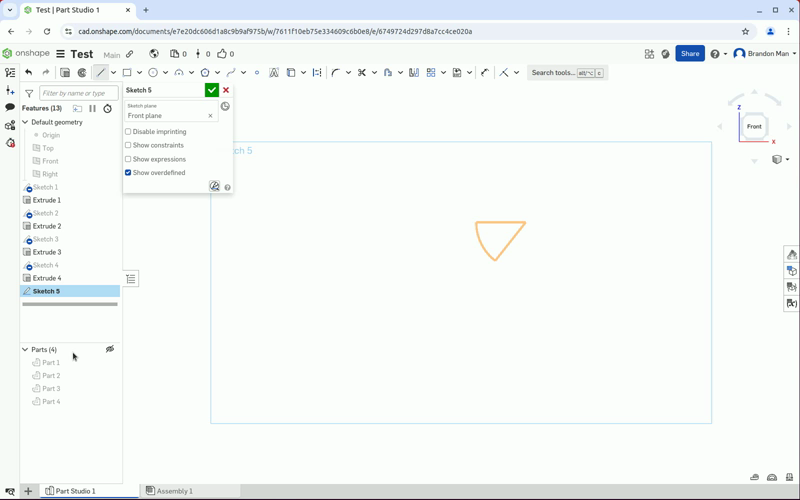
key_down(shift)
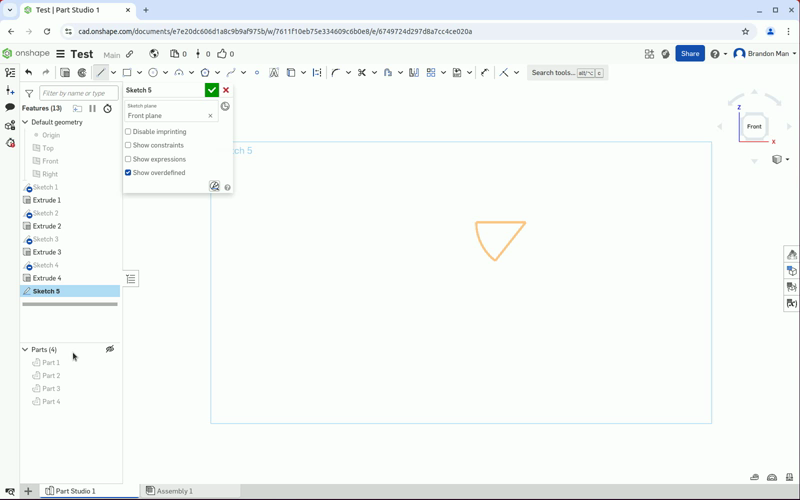
mouse_move(446, 222)
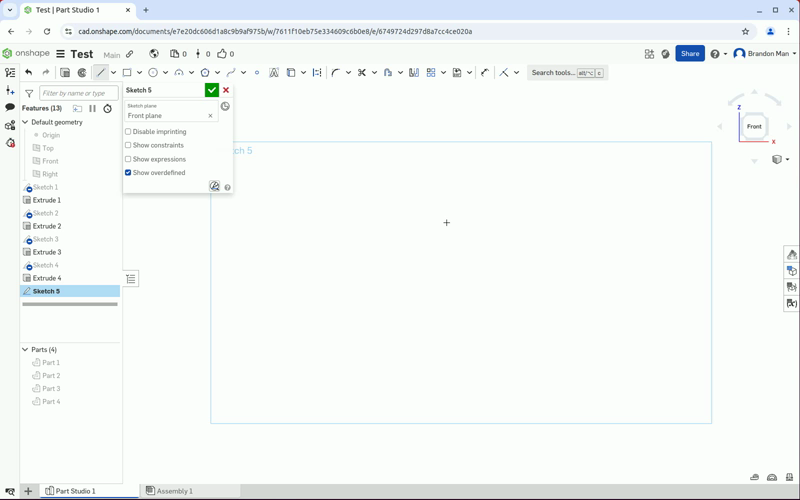
click(446, 222)
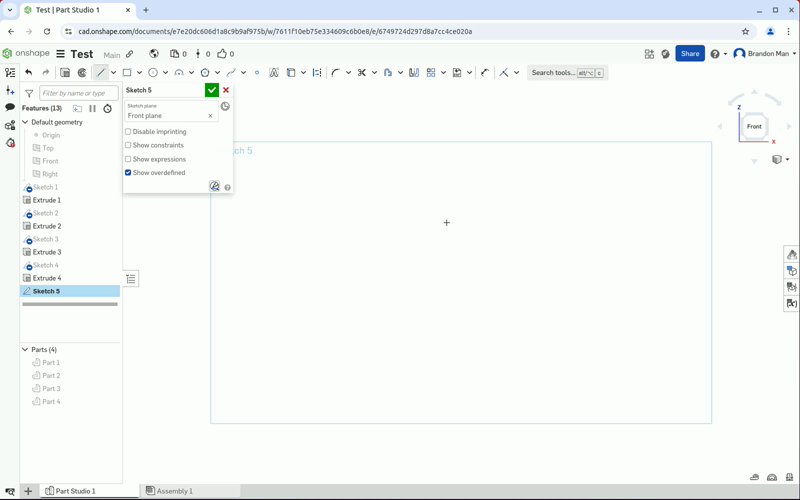
key_up(shift)
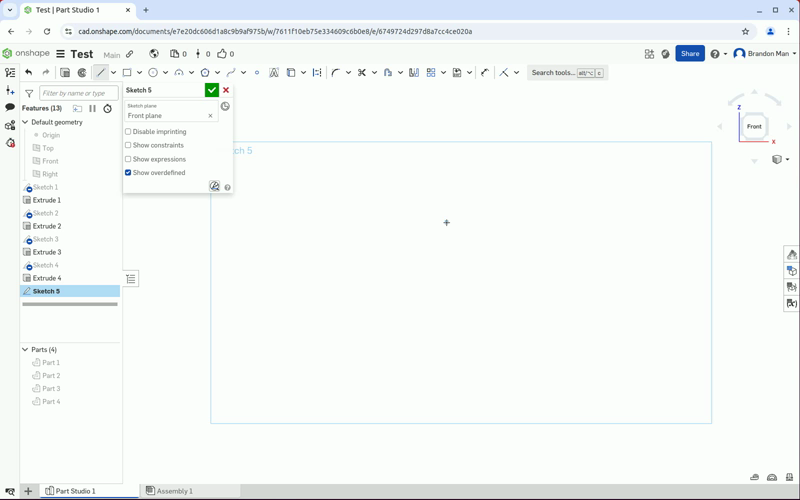
key_down(shift)
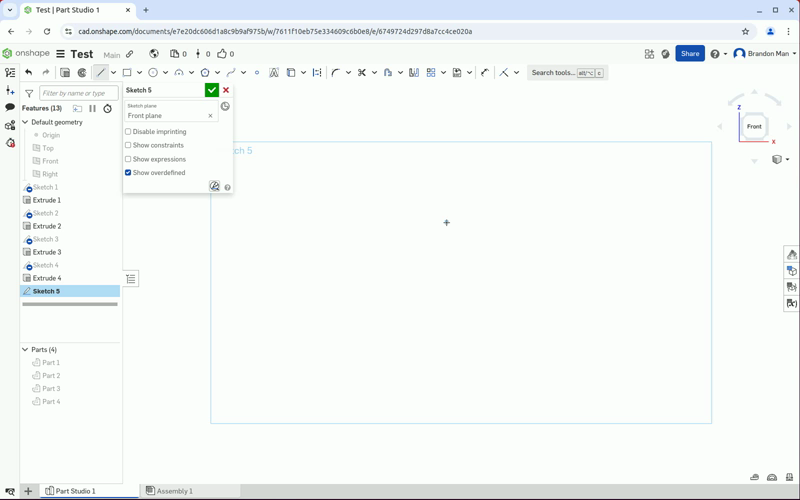
mouse_move(494, 260)
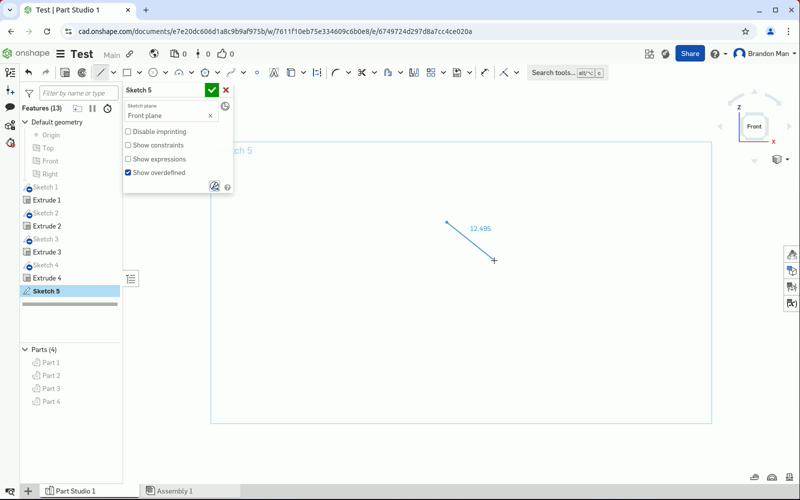
click(494, 260)
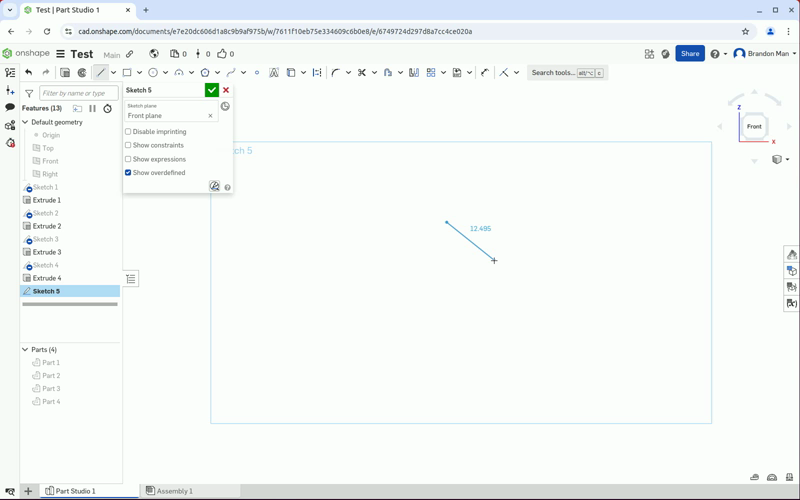
key_up(shift)
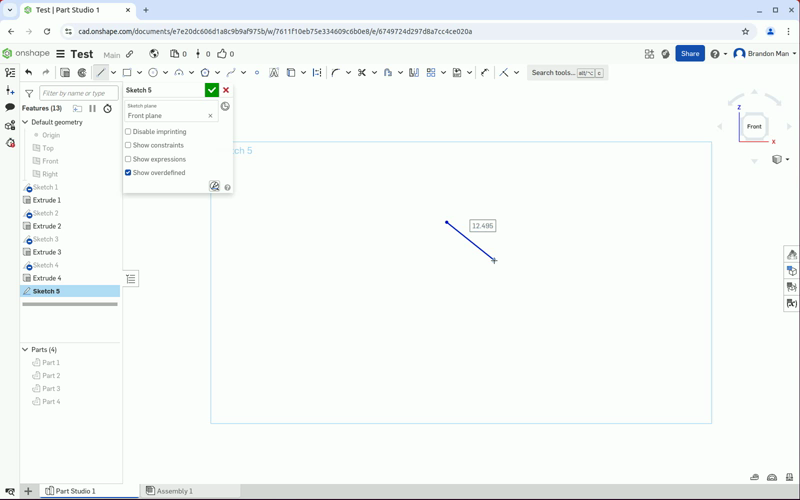
key(esc)
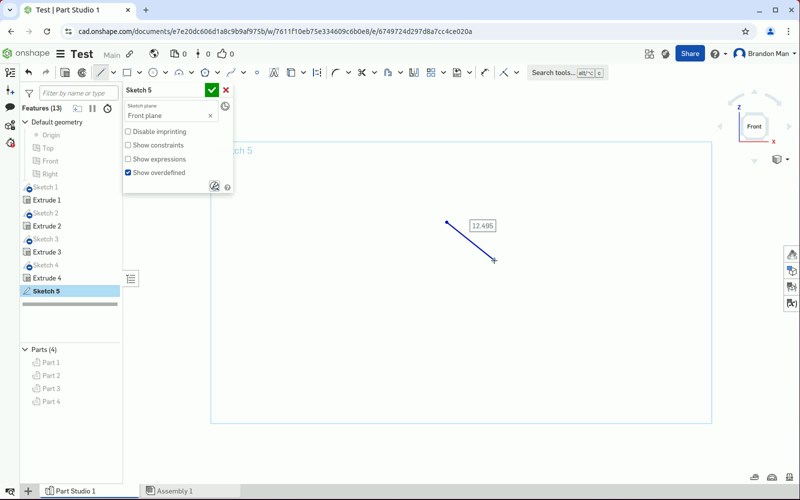
key(a)
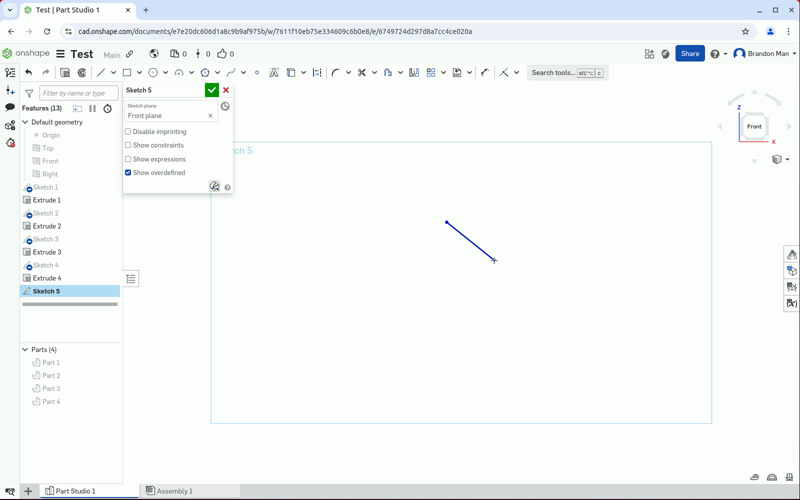
mouse_move(494, 260)
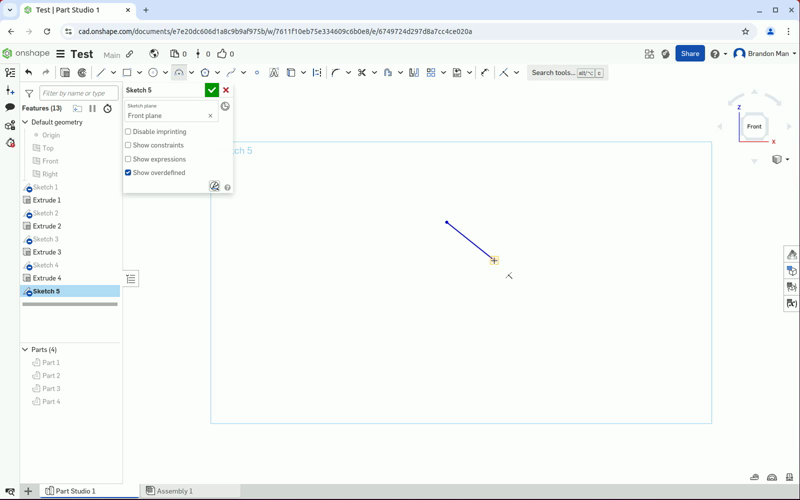
click(494, 260)
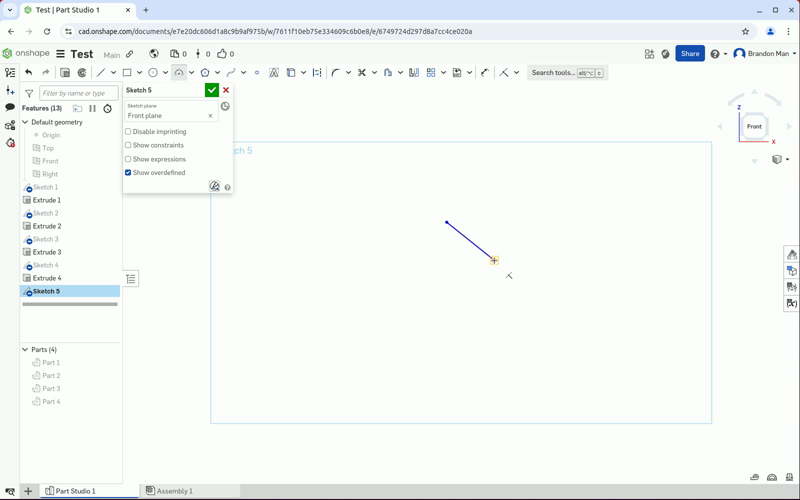
key_down(shift)
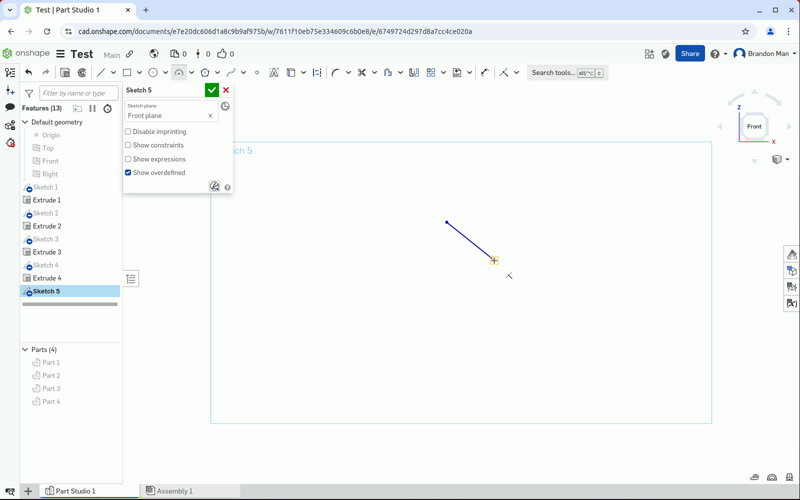
mouse_move(475, 222)
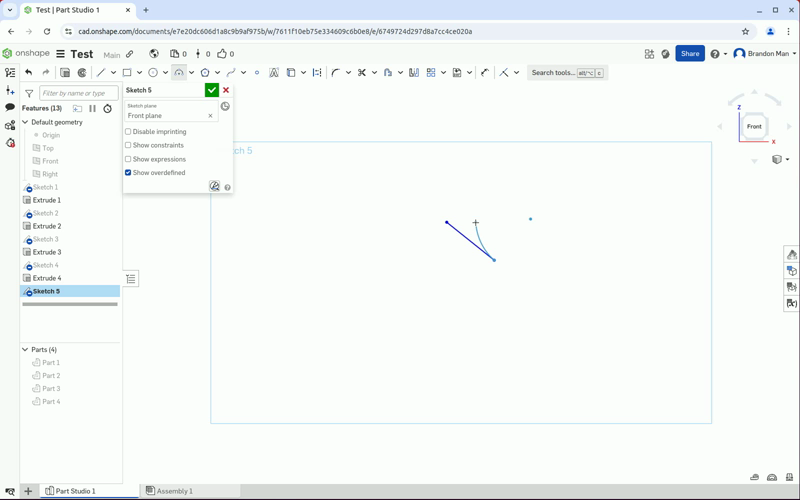
click(475, 222)
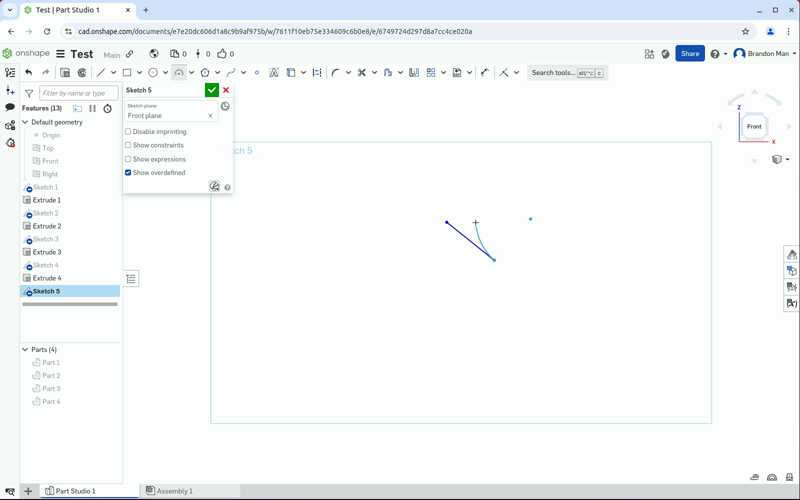
mouse_move(480, 243)
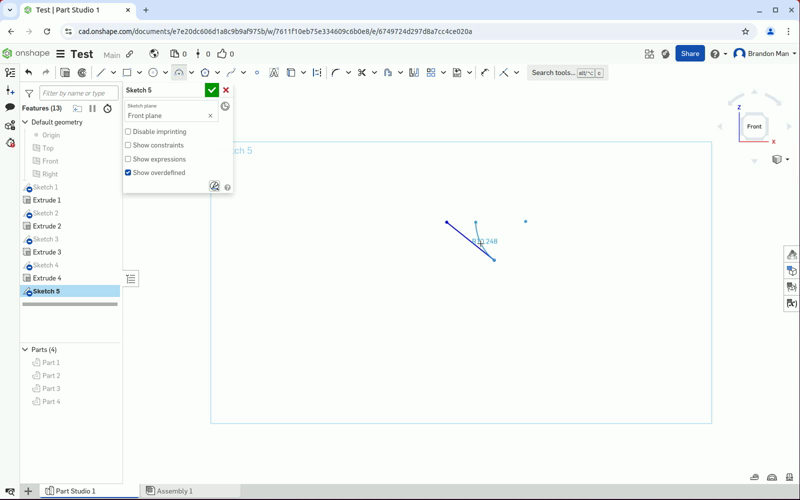
click(480, 243)
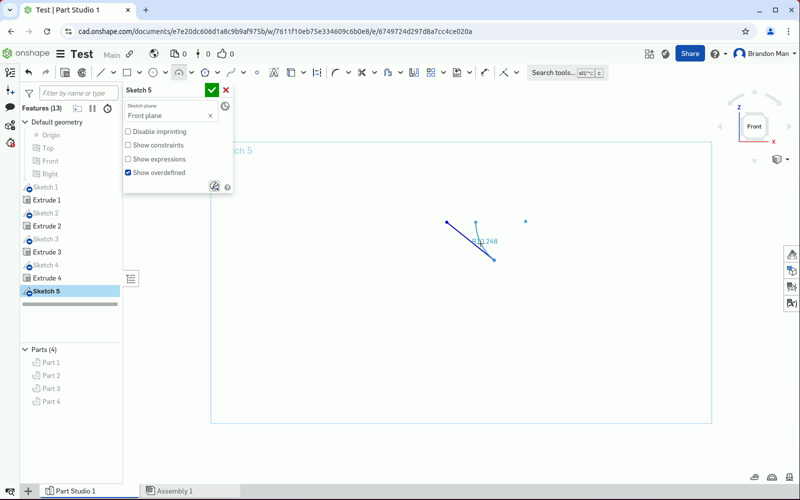
key_up(shift)
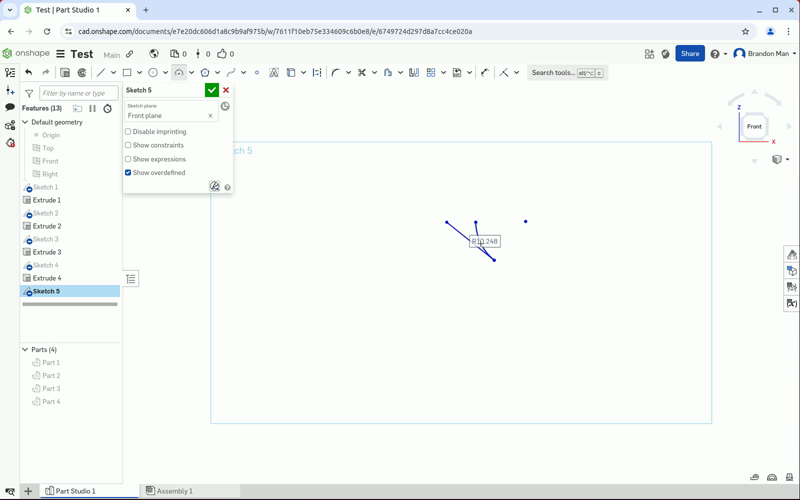
key(esc)
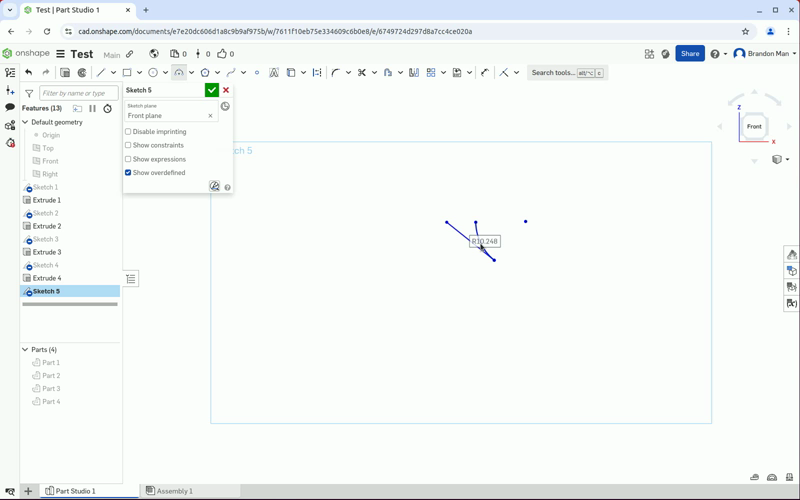
key(l)
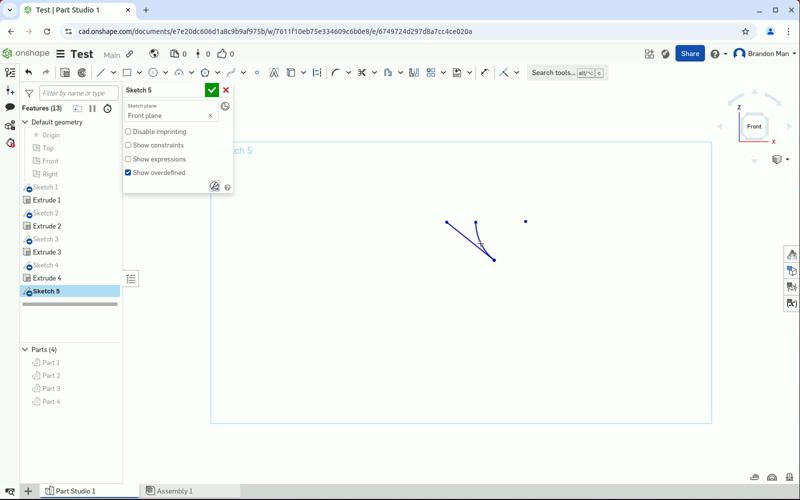
mouse_move(475, 222)
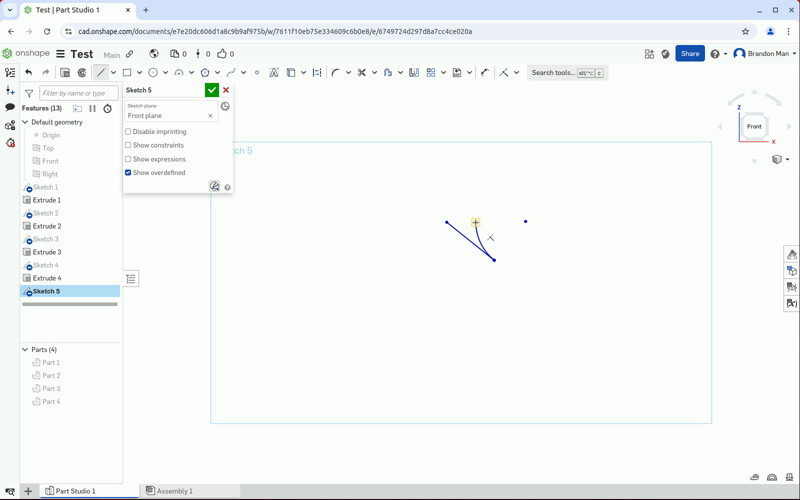
click(475, 222)
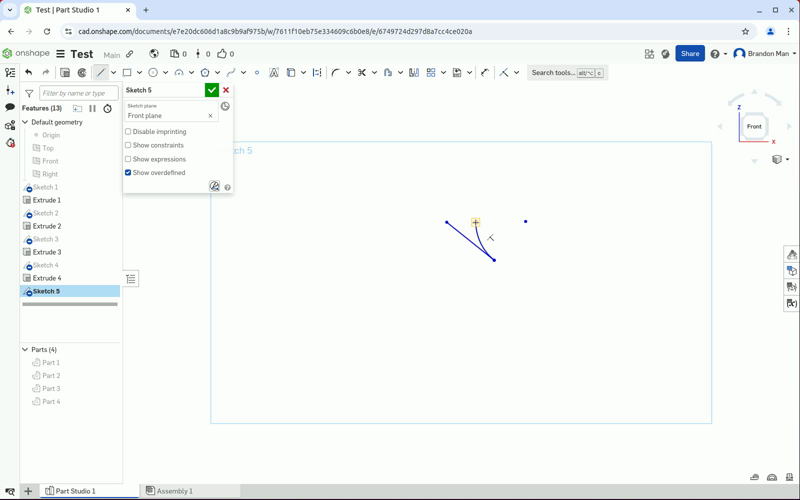
mouse_move(505, 222)
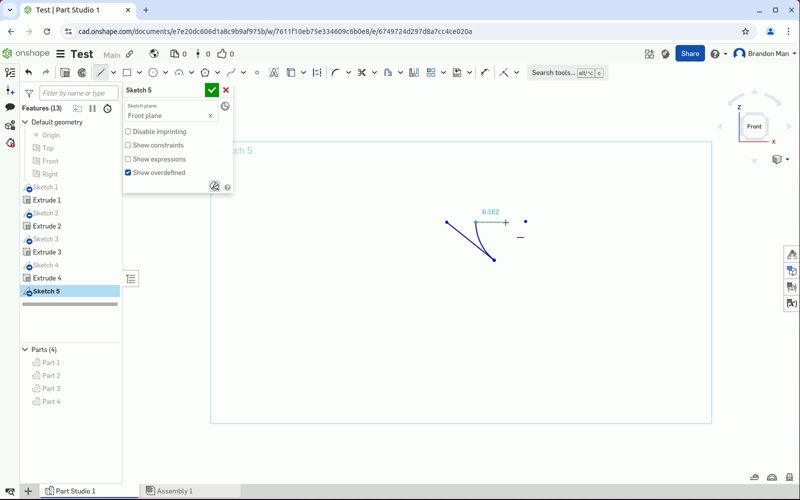
key_down(shift)
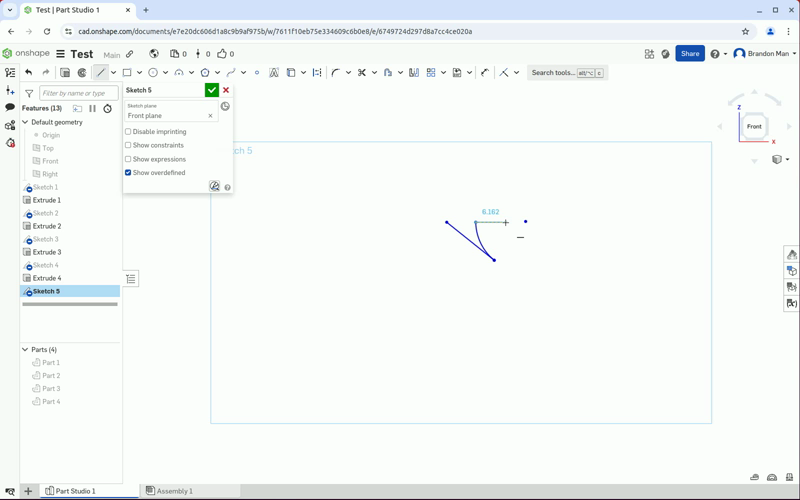
mouse_move(446, 222)
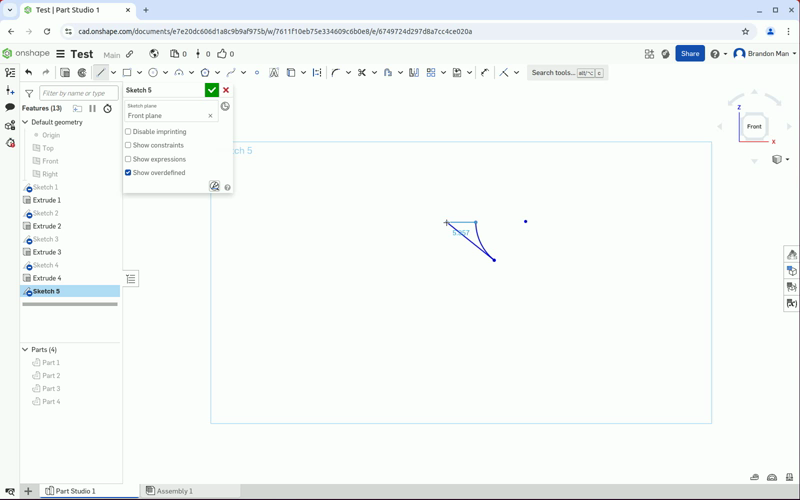
key_up(shift)
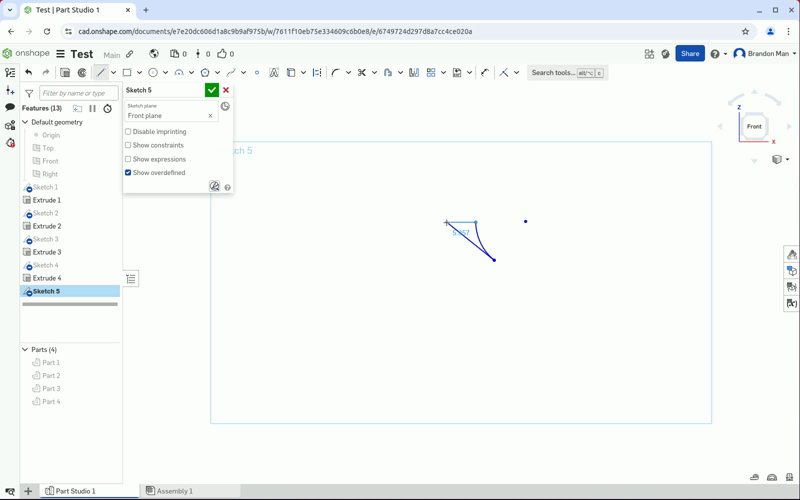
click(446, 222)
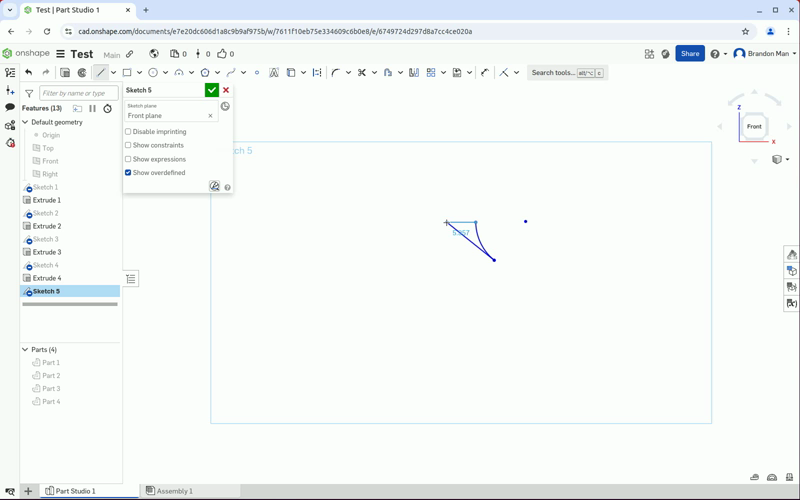
key(esc)
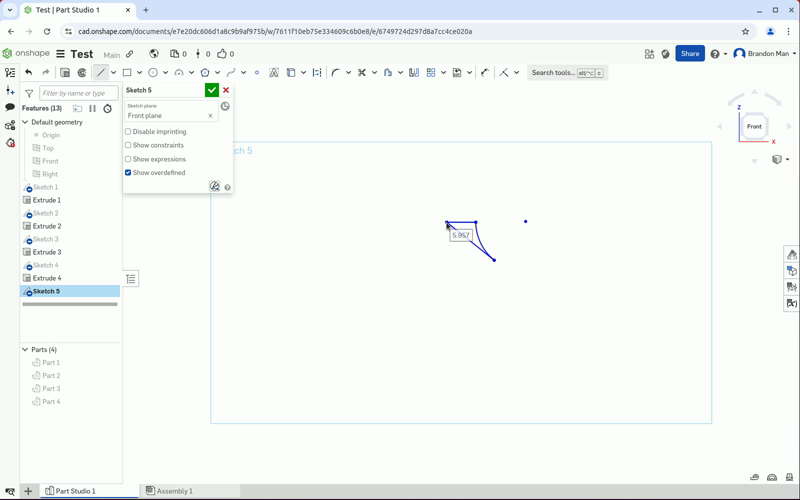
mouse_move(461, 227)
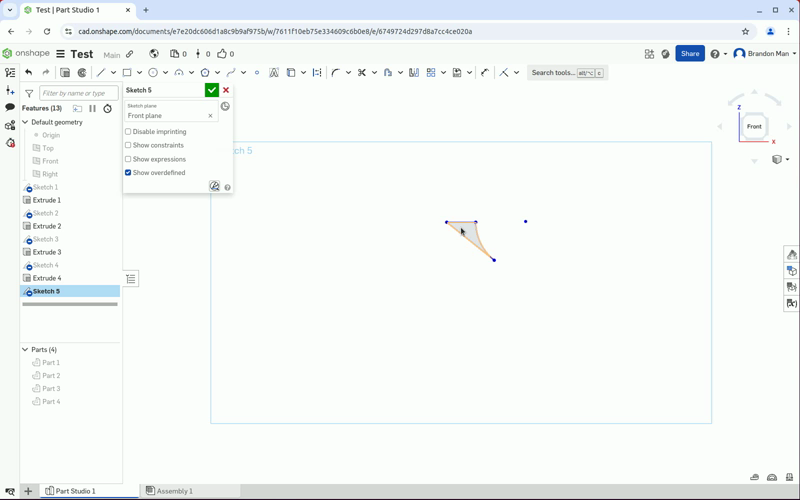
scroll(6)
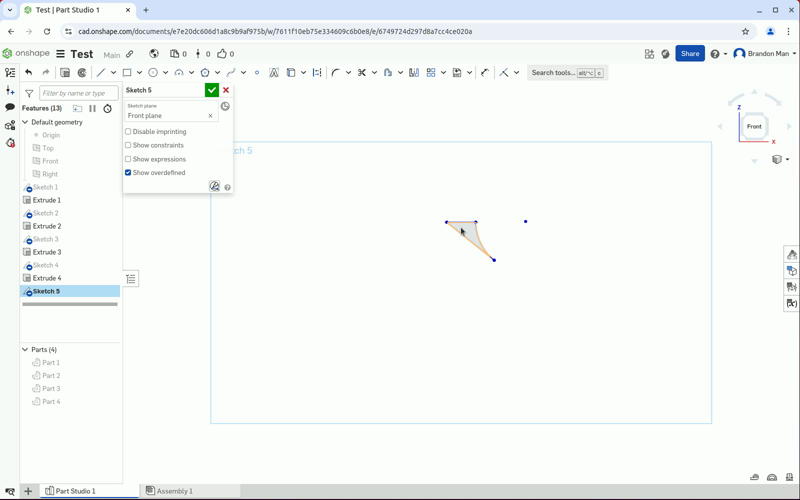
scroll(6)
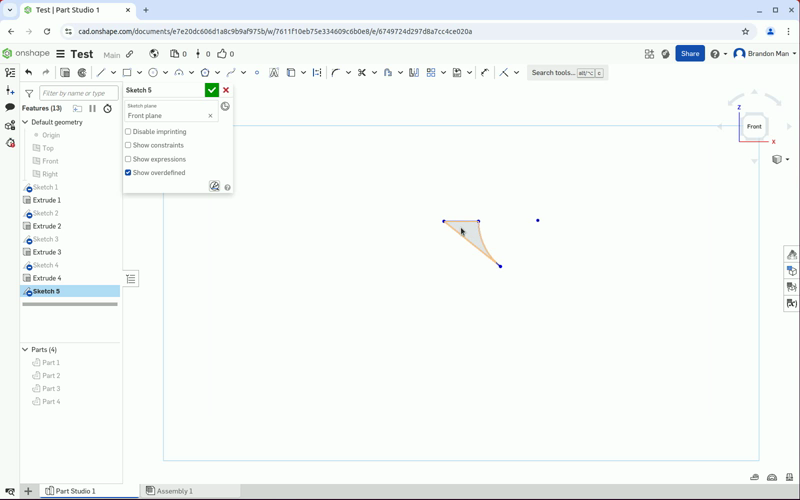
scroll(6)
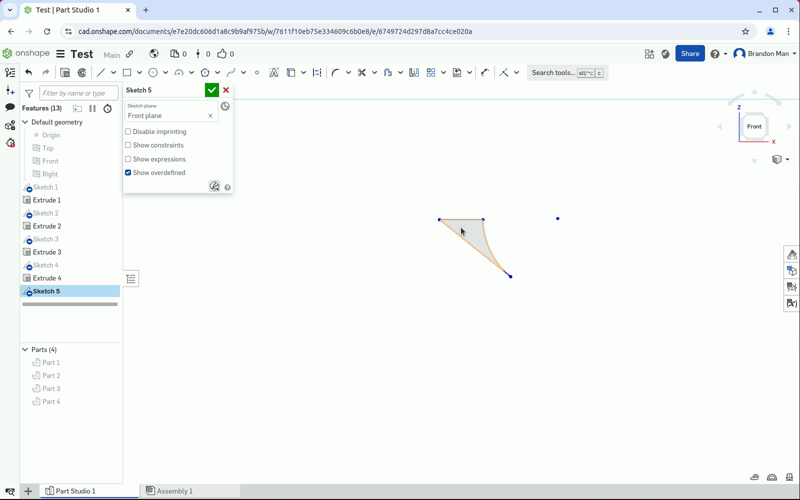
scroll(6)
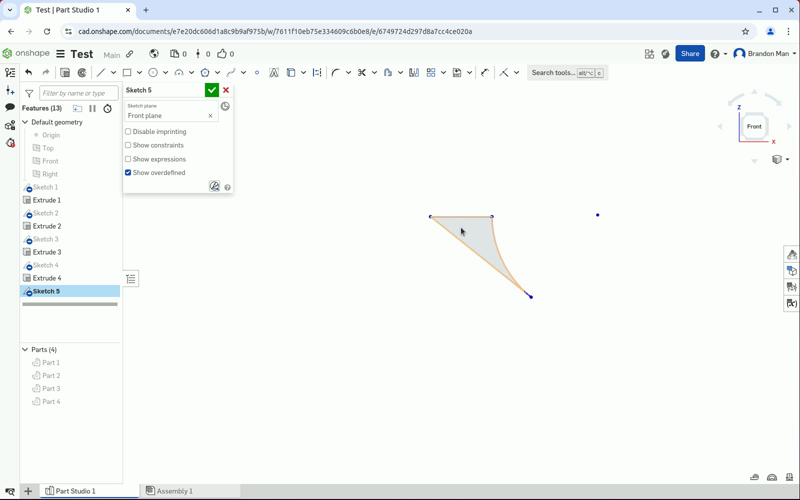
scroll(6)
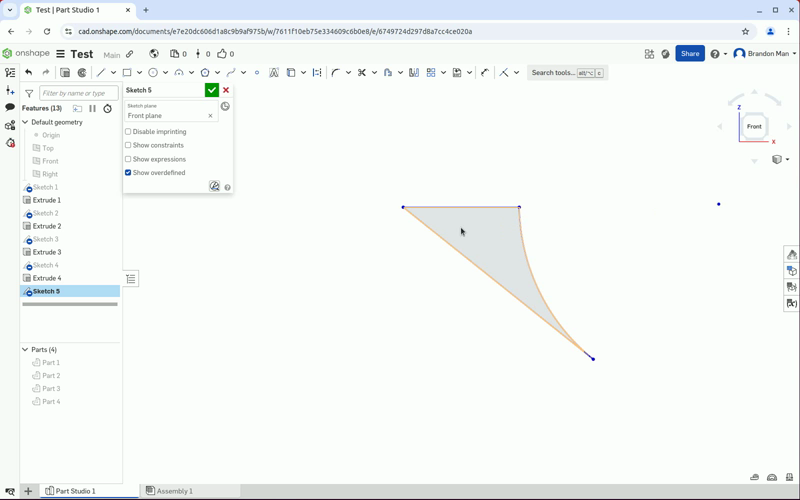
scroll(6)
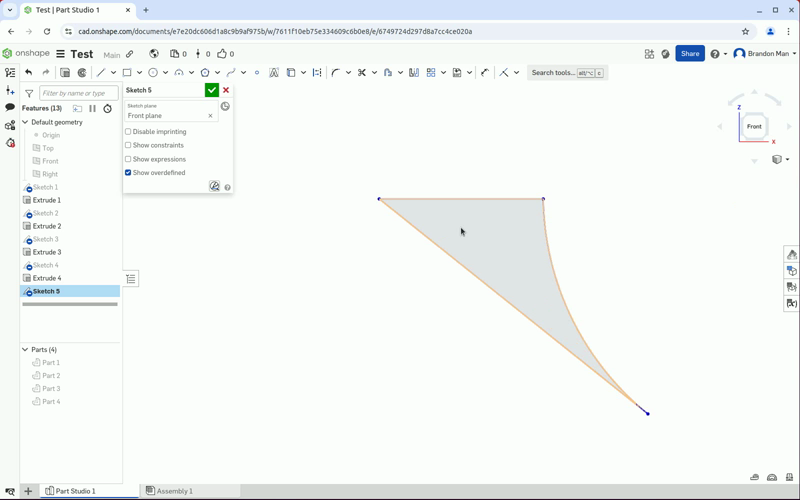
scroll(6)
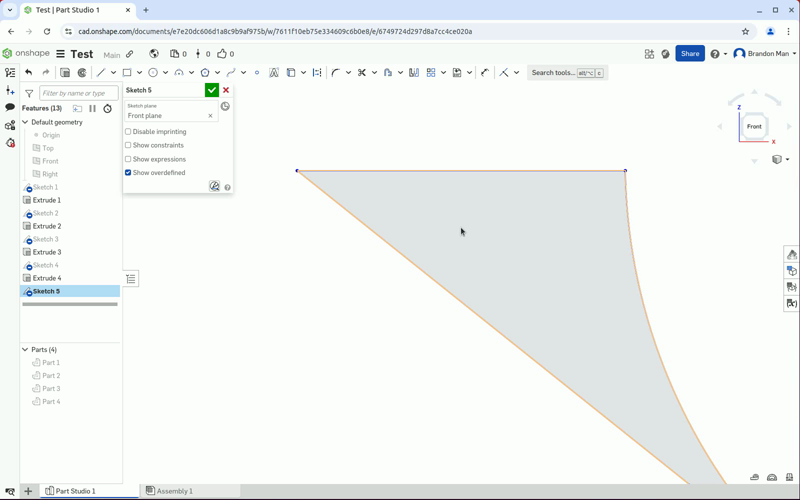
click(461, 227)
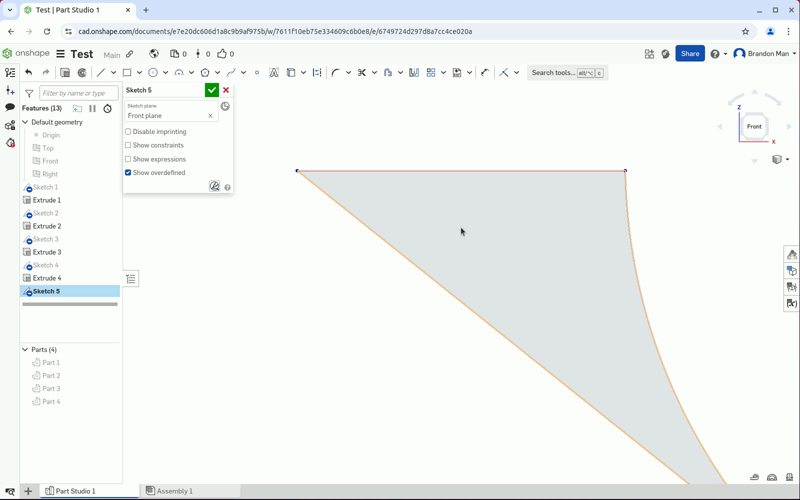
scroll(-6)
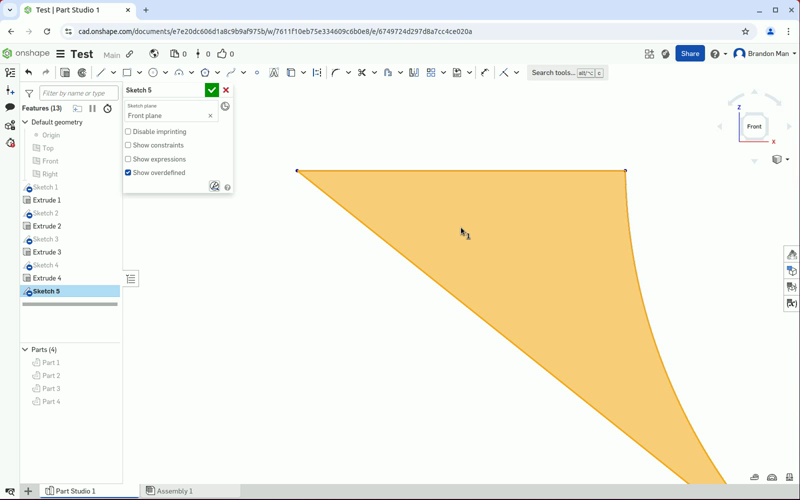
scroll(-6)
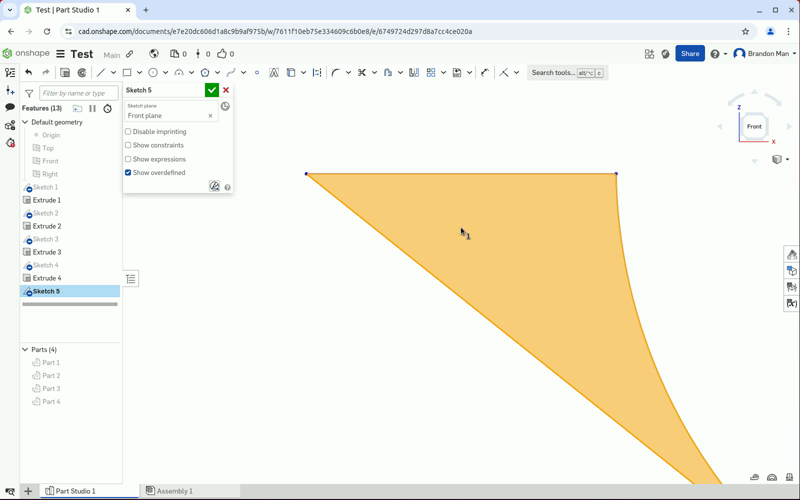
scroll(-6)
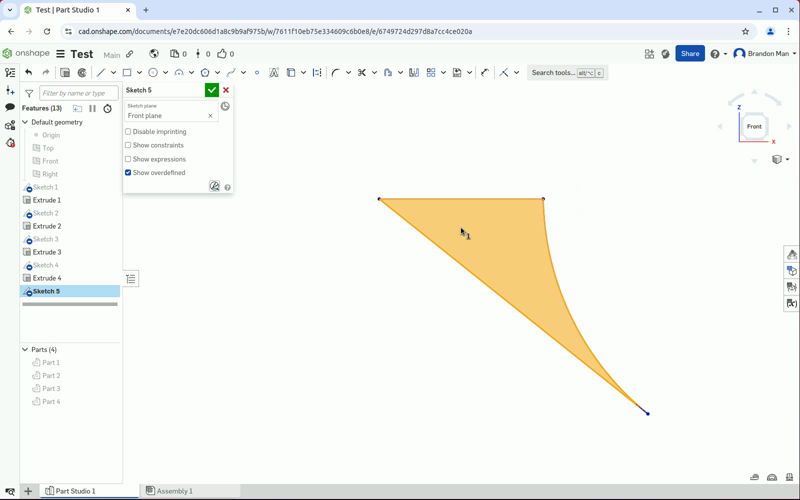
scroll(-6)
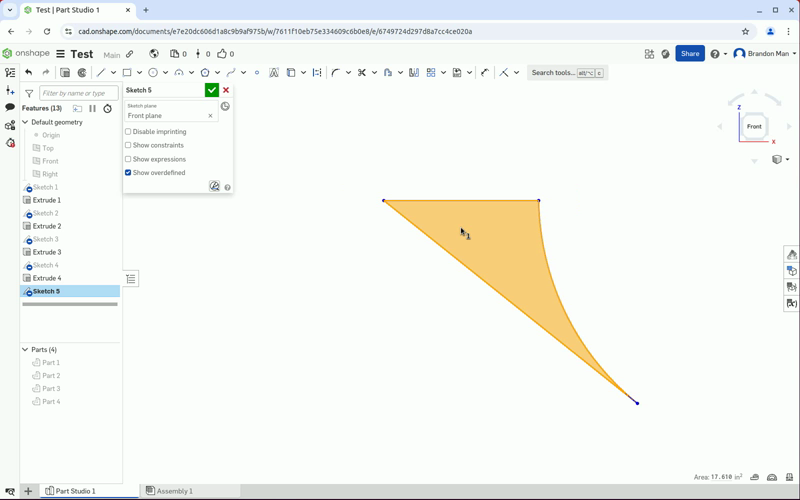
scroll(-6)
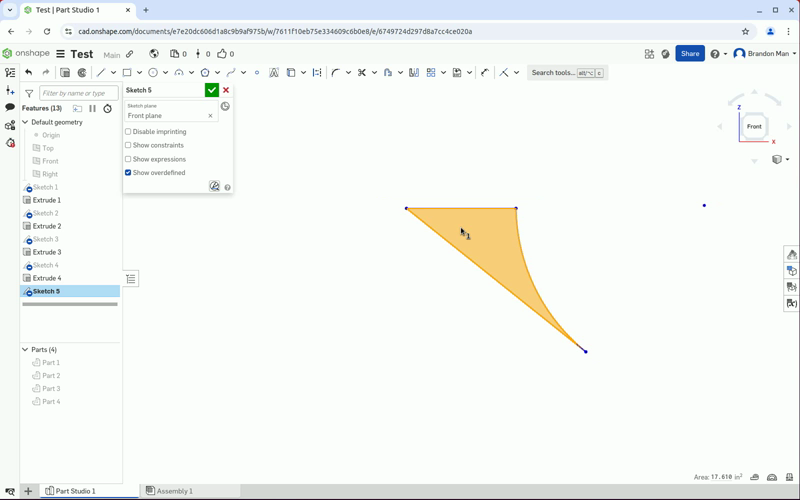
scroll(-6)
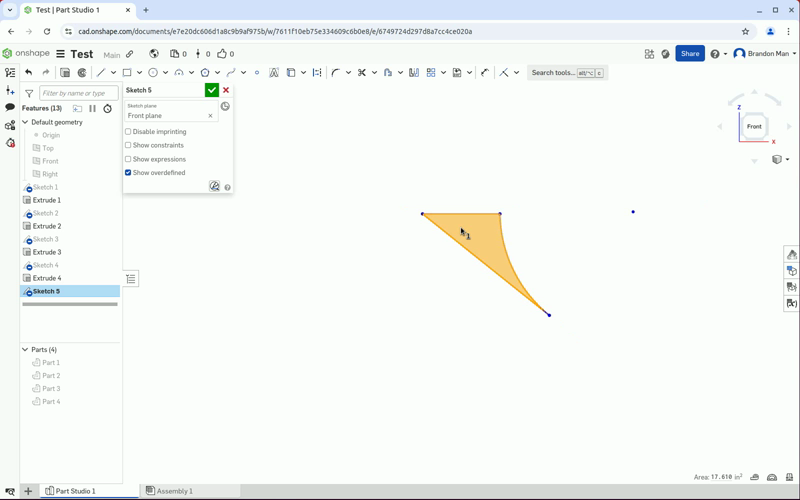
scroll(-6)
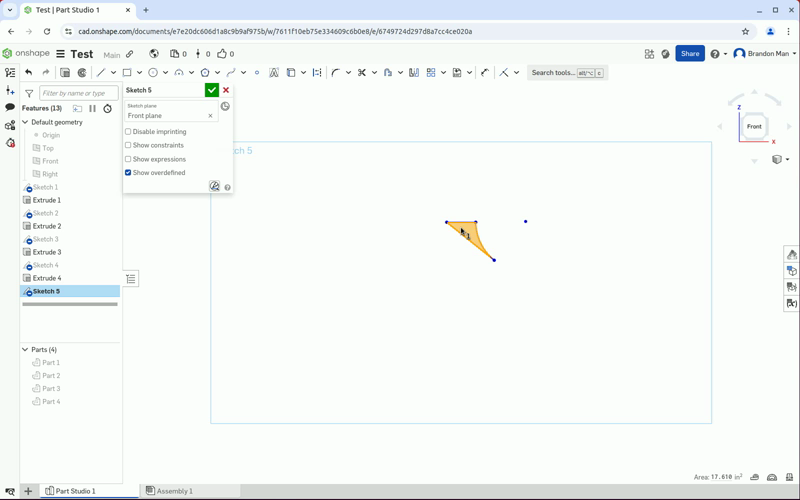
mouse_move(73, 352)
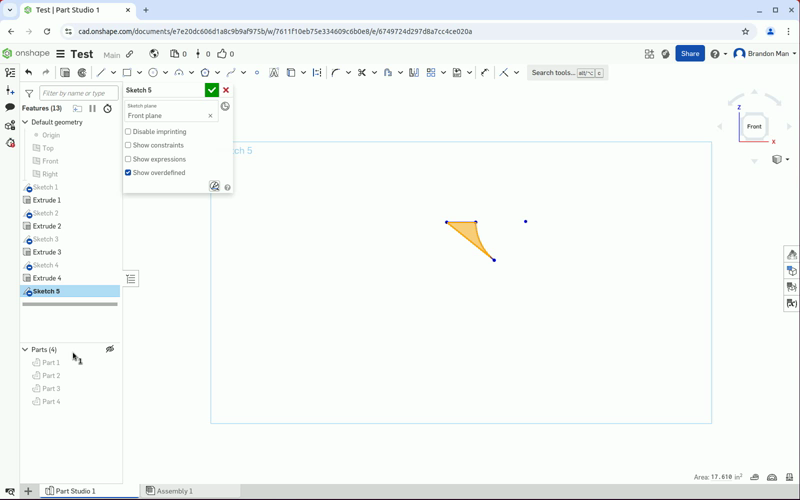
key(shift+y)
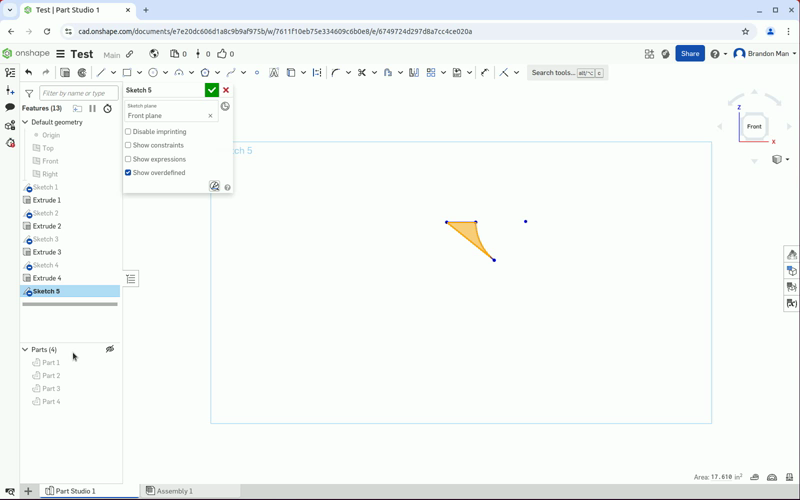
key(shift+e)
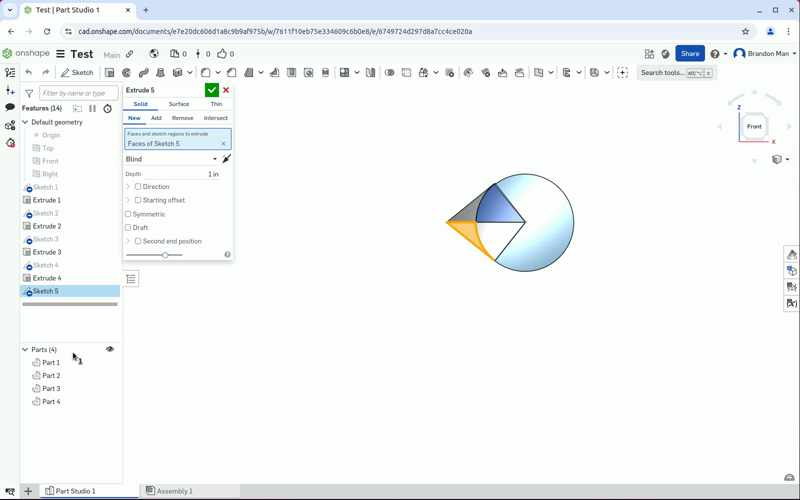
mouse_move(143, 106)
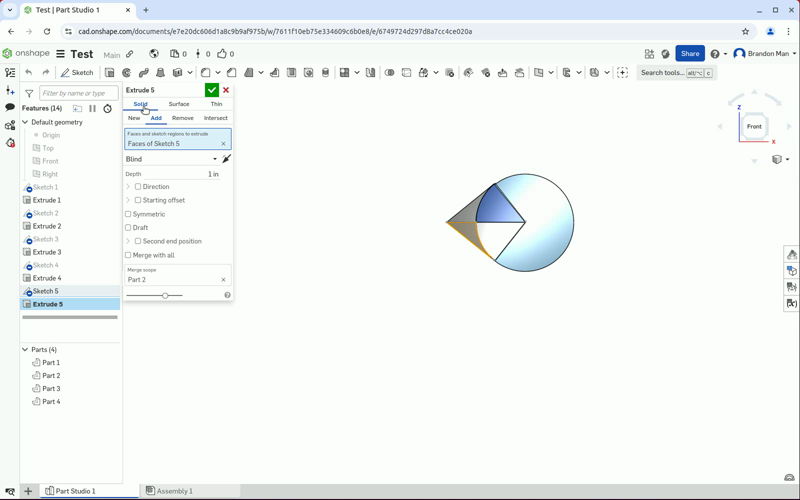
click(143, 106)
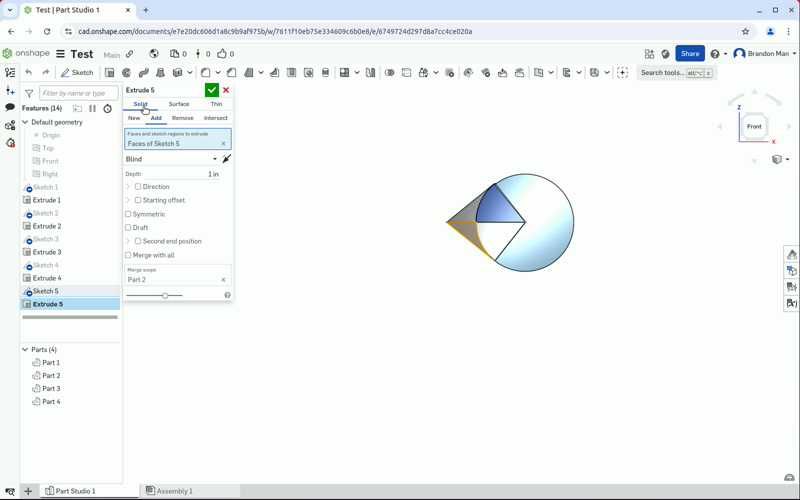
mouse_move(137, 120)
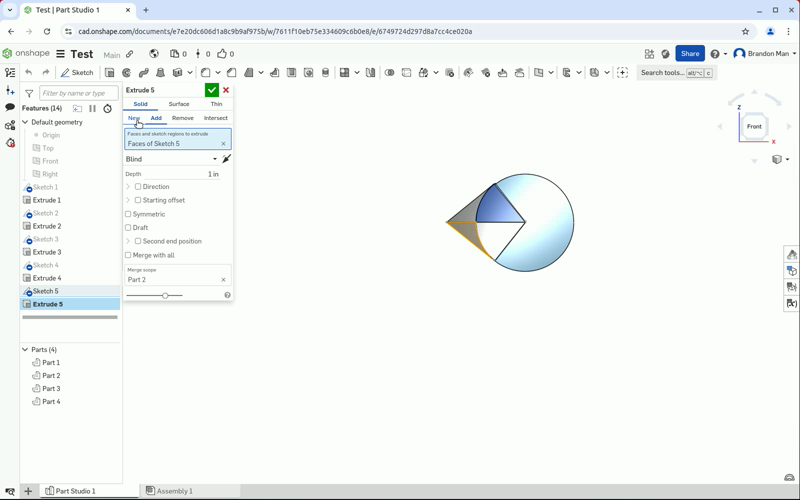
click(137, 120)
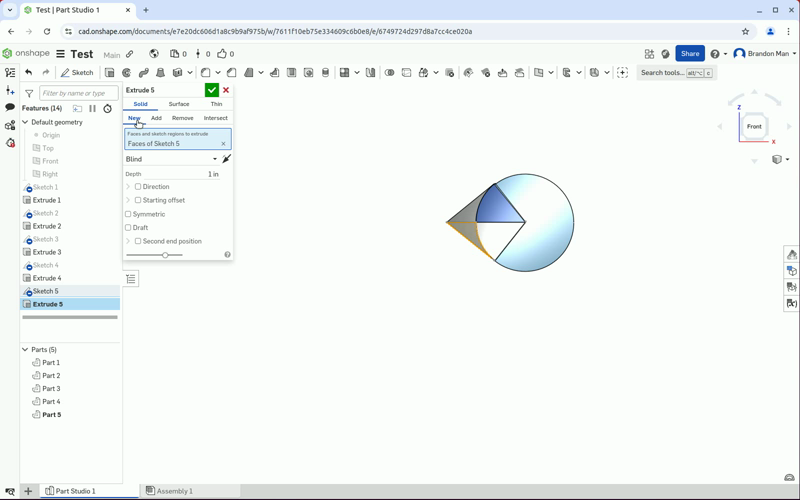
key(tab, 4)
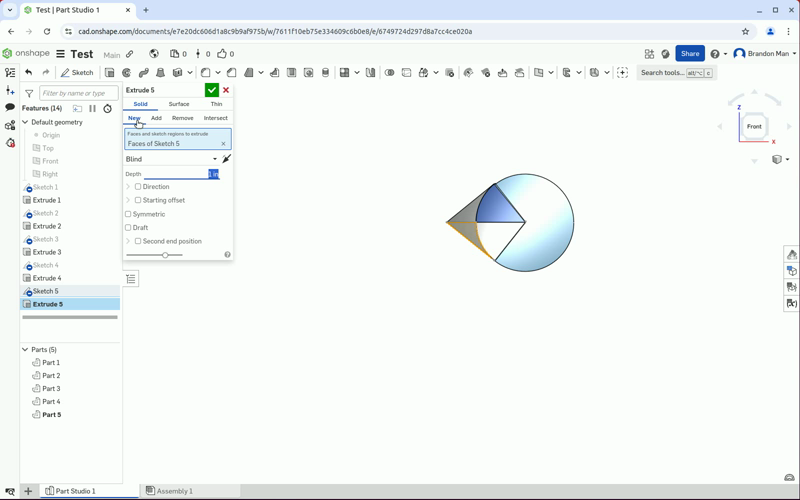
text(13.239)
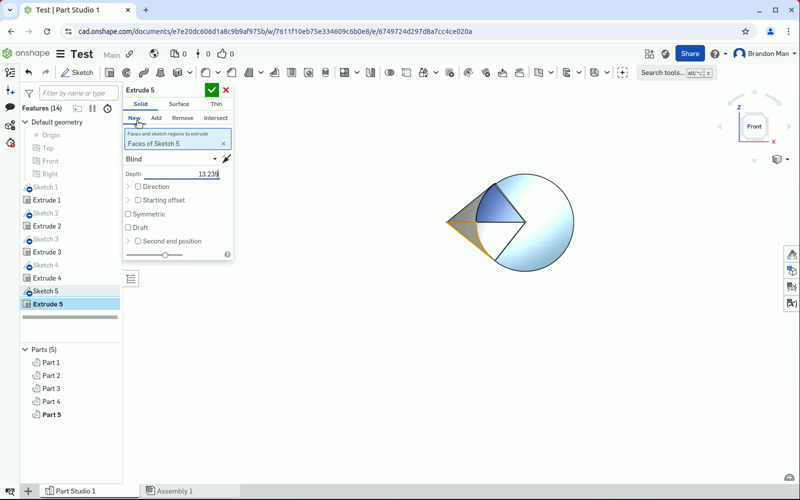
key(enter)
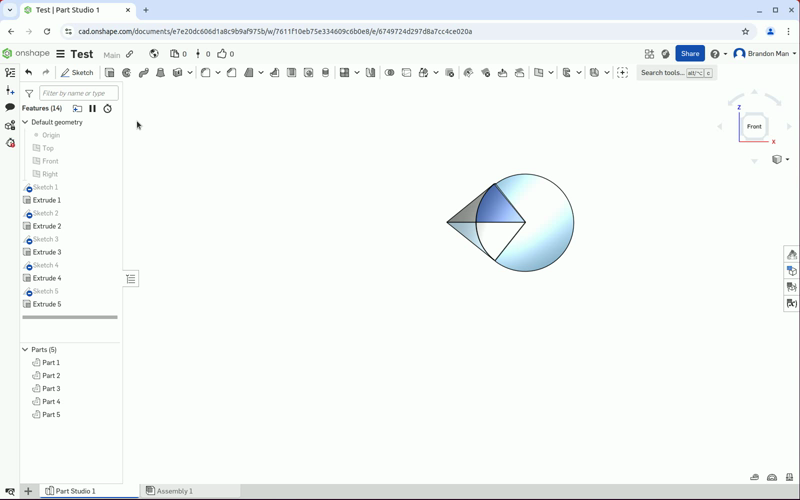
key(shift+h)
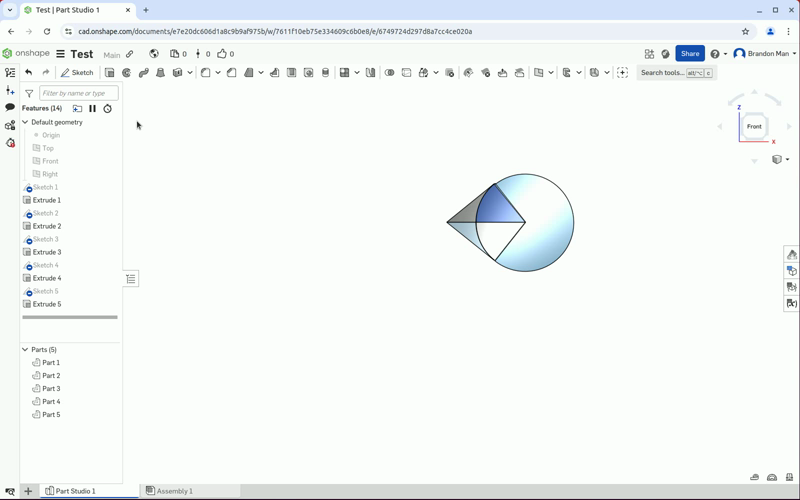
key(shift+h)
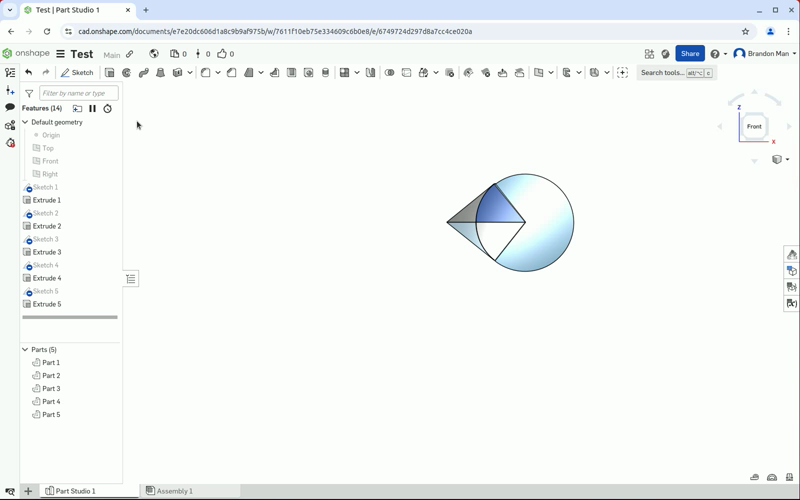
mouse_move(73, 189)
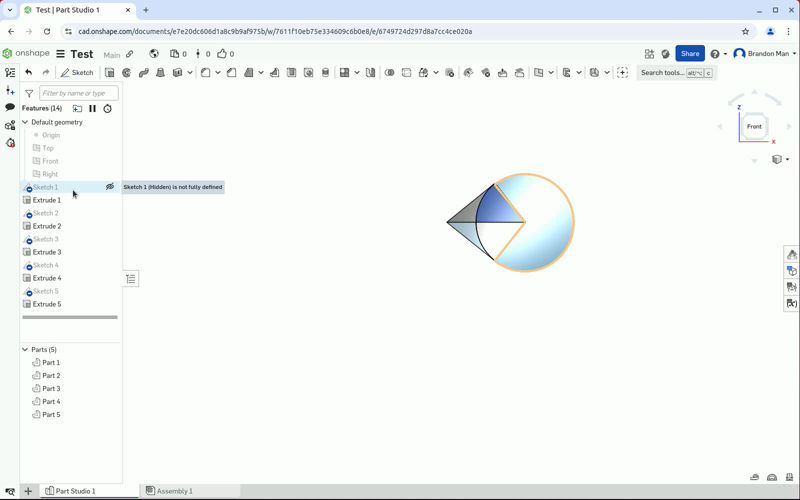
click(73, 189)
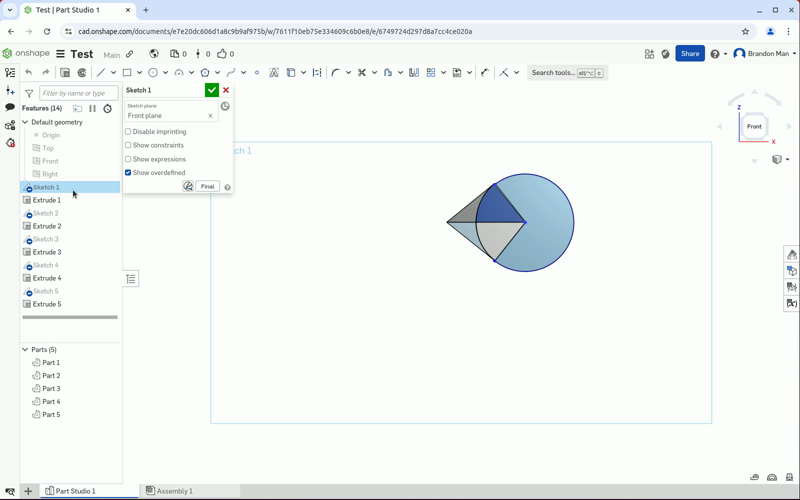
mouse_move(229, 92)
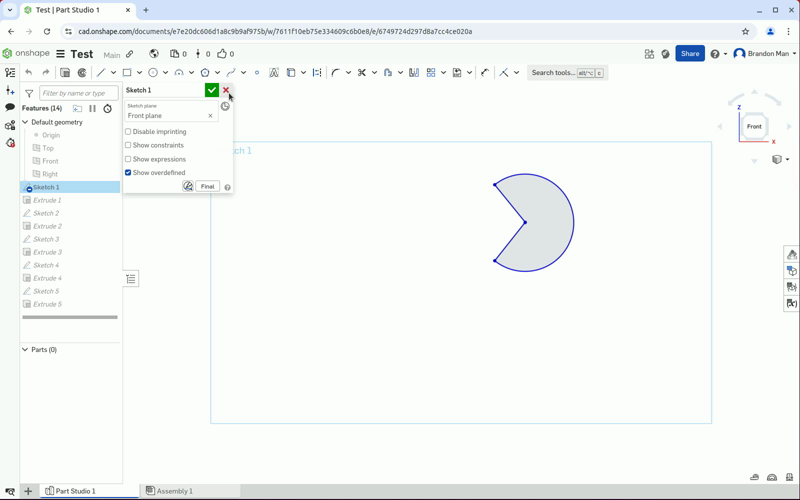
click(229, 92)
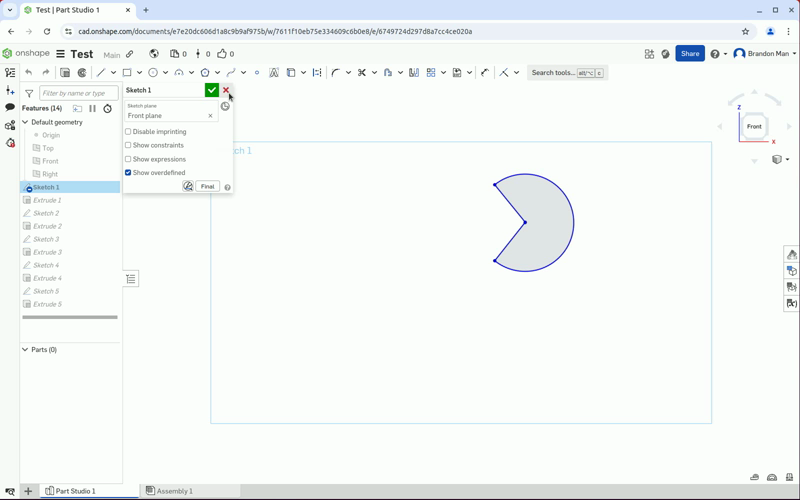
key(shift+s)
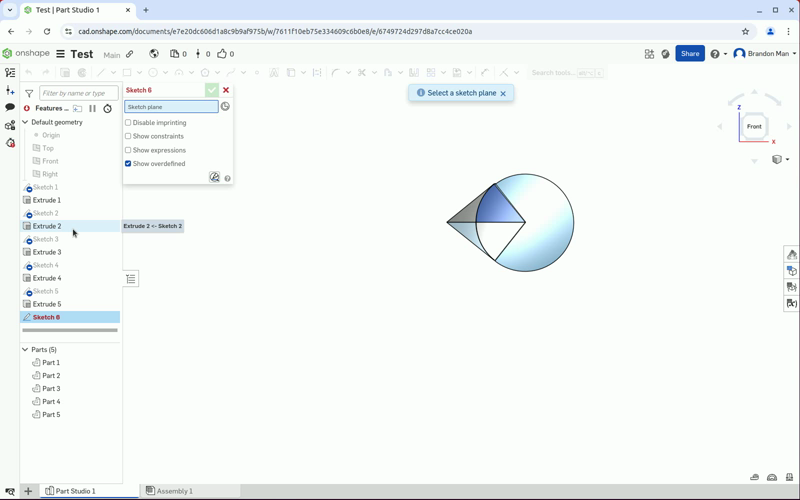
scroll(3)
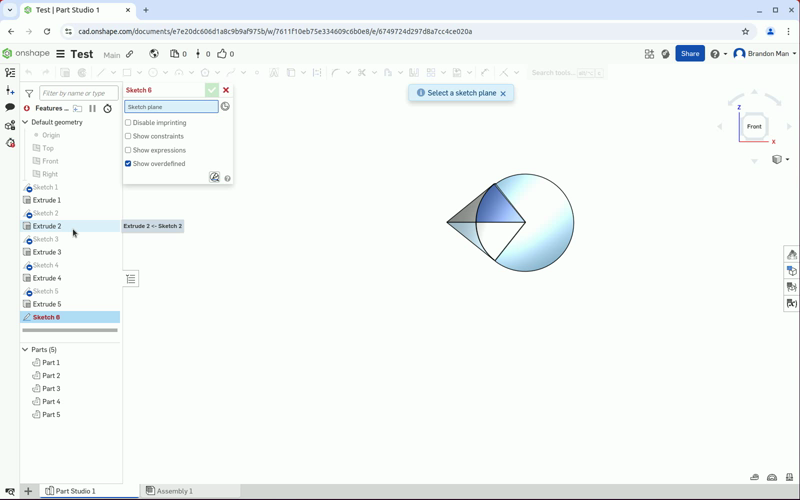
mouse_move(73, 163)
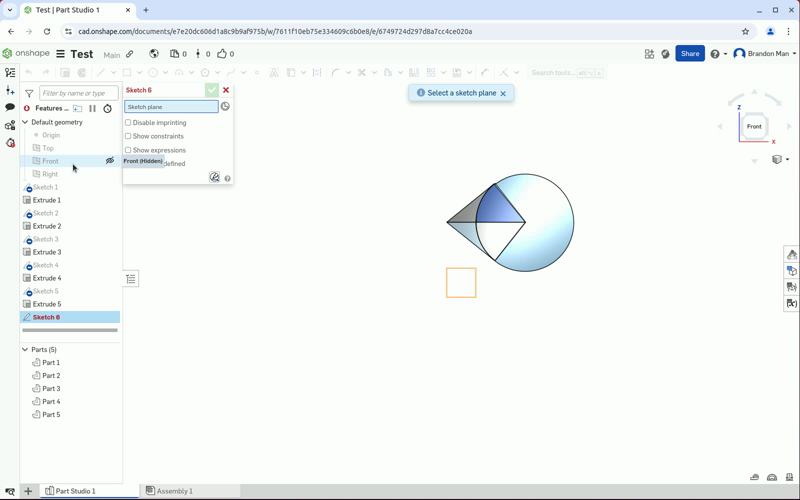
click(73, 163)
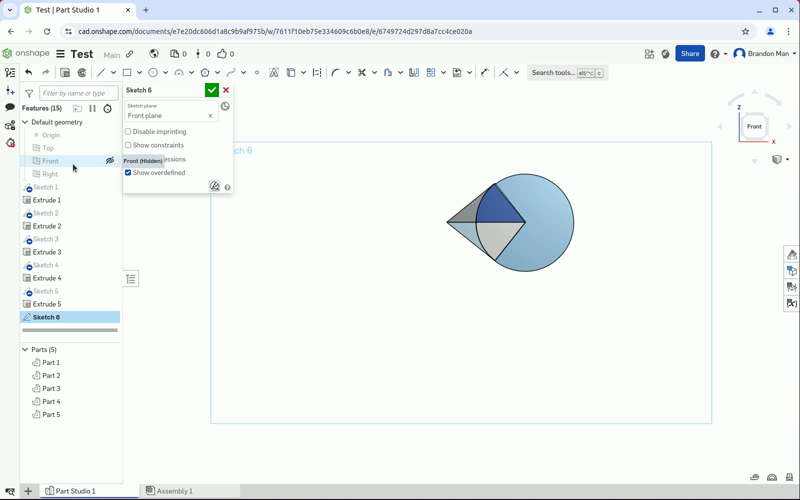
mouse_move(73, 352)
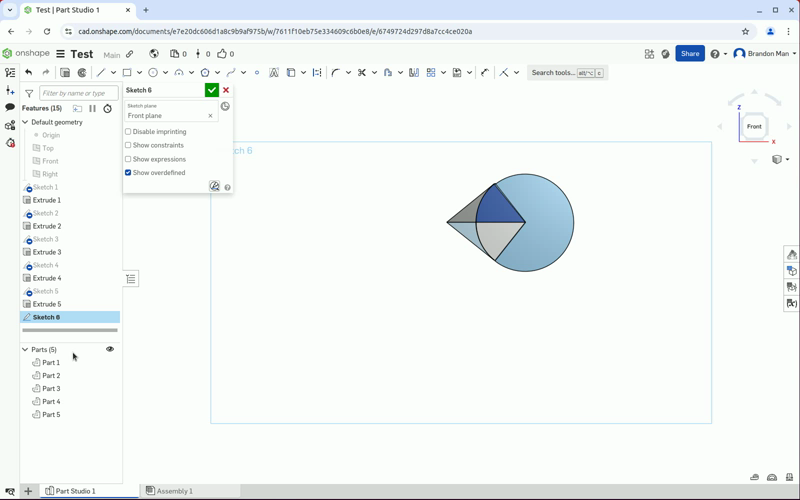
key(y)
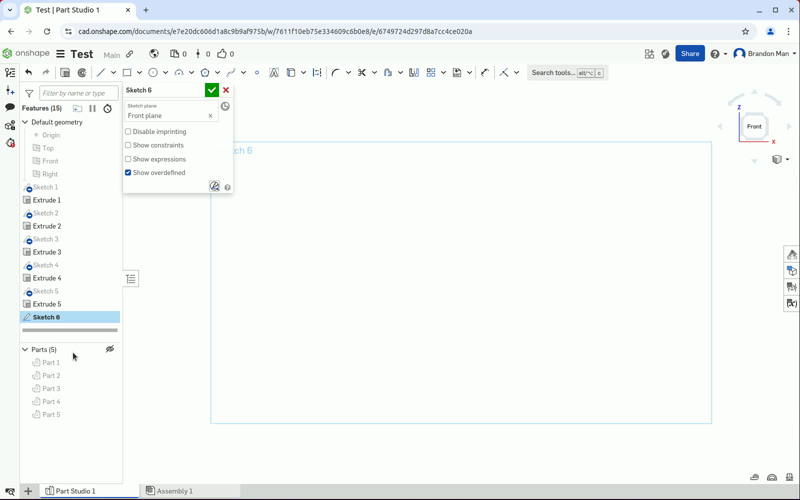
key(a)
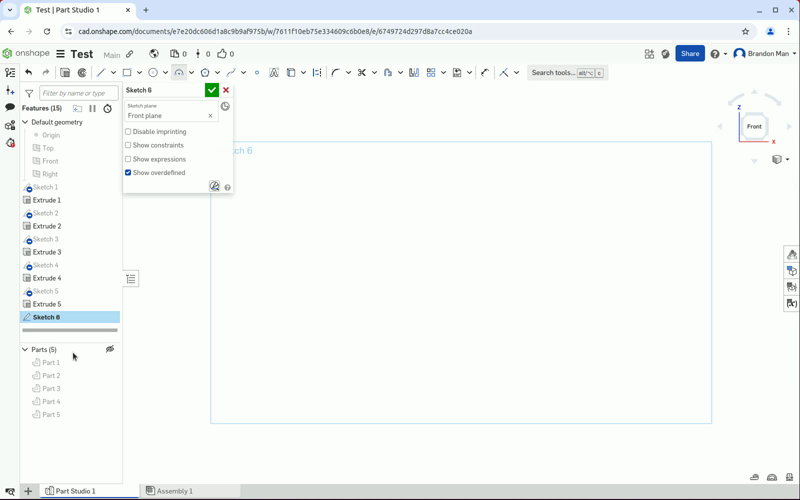
key_down(shift)
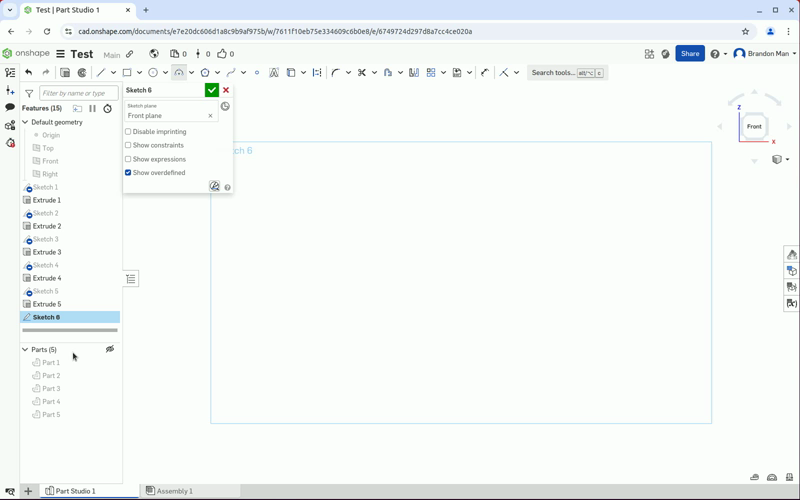
mouse_move(414, 197)
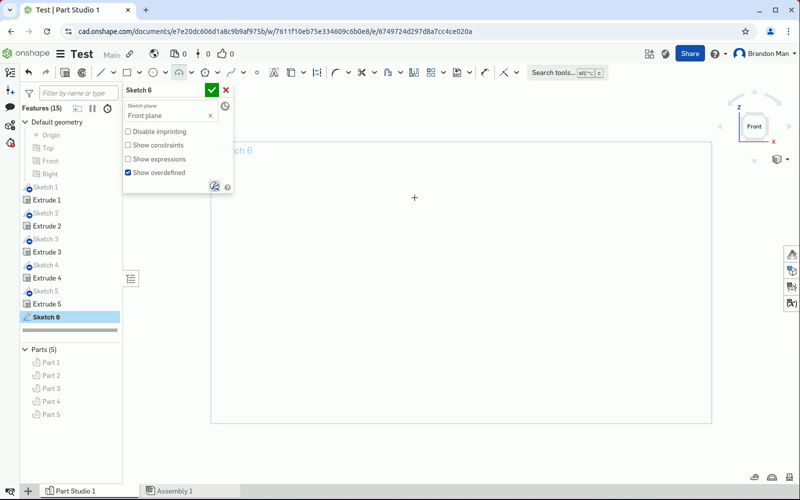
click(414, 197)
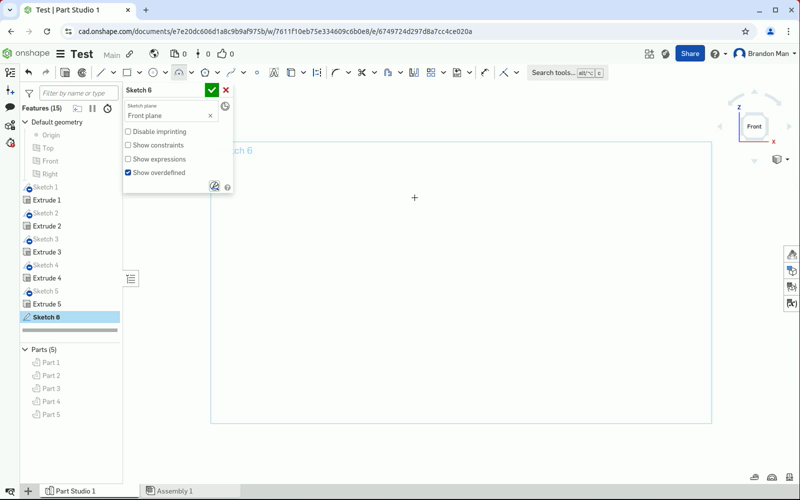
key_up(shift)
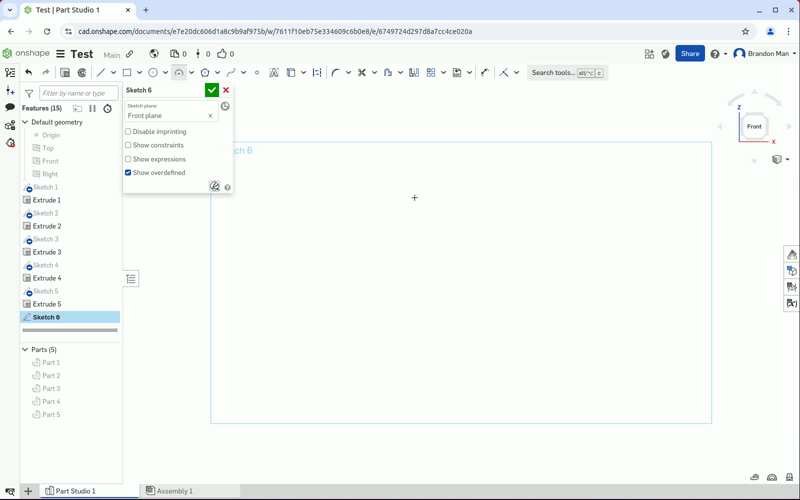
key_down(shift)
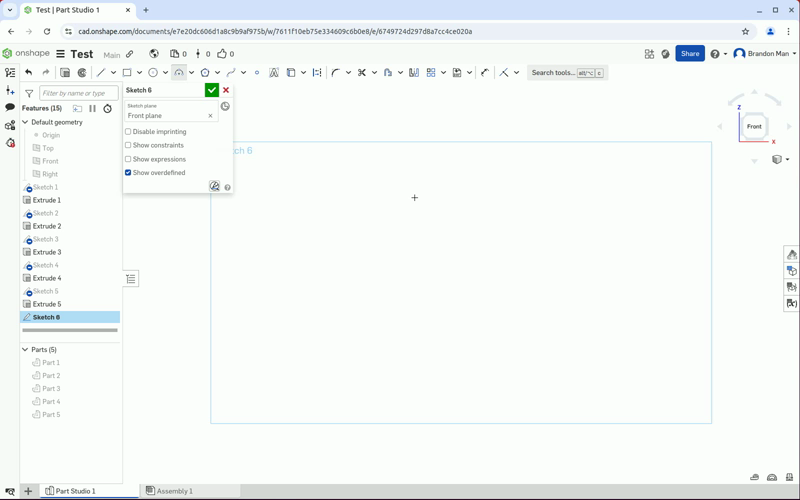
mouse_move(427, 223)
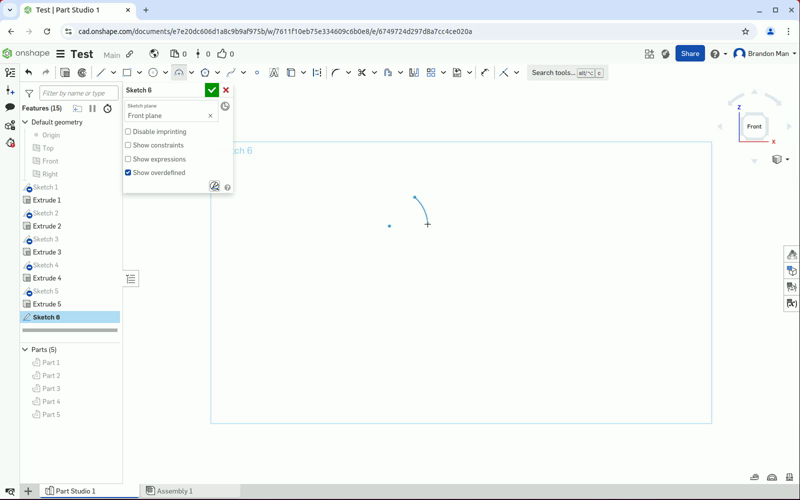
click(427, 223)
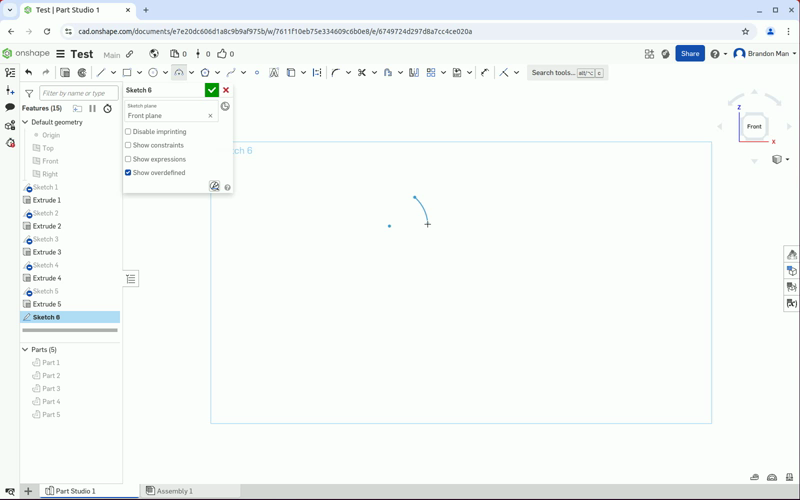
mouse_move(424, 209)
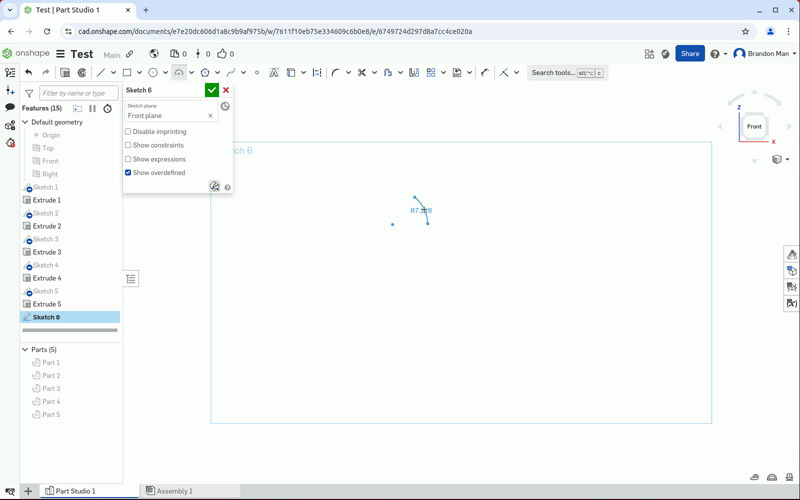
click(424, 209)
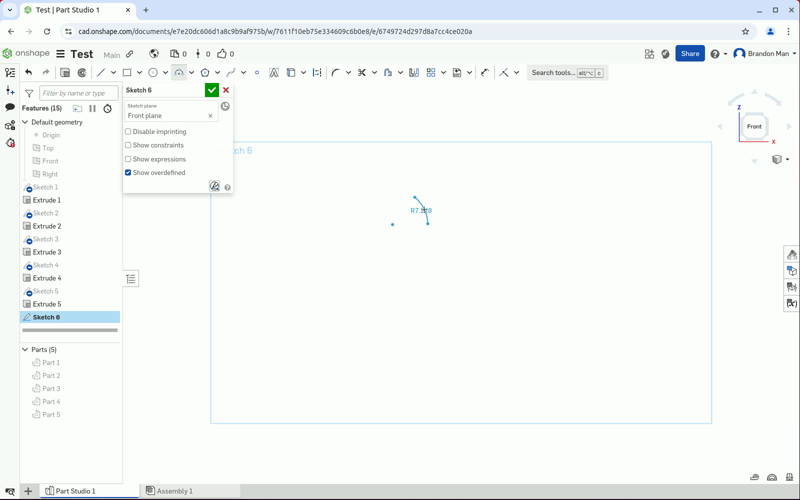
key_up(shift)
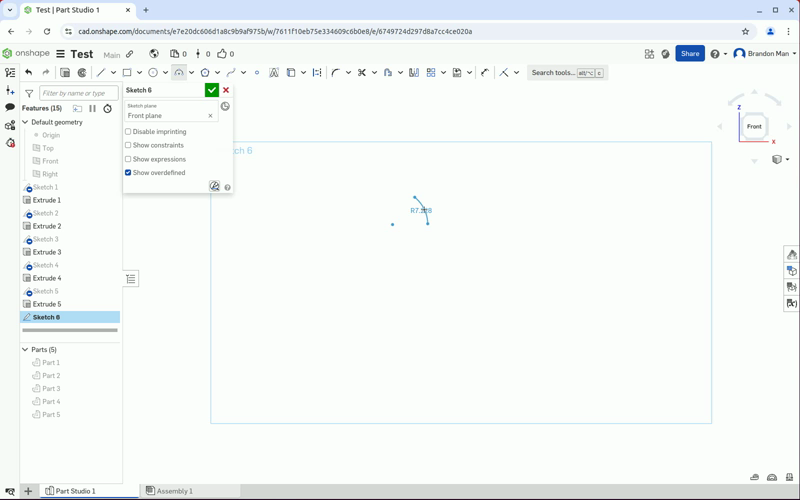
key(esc)
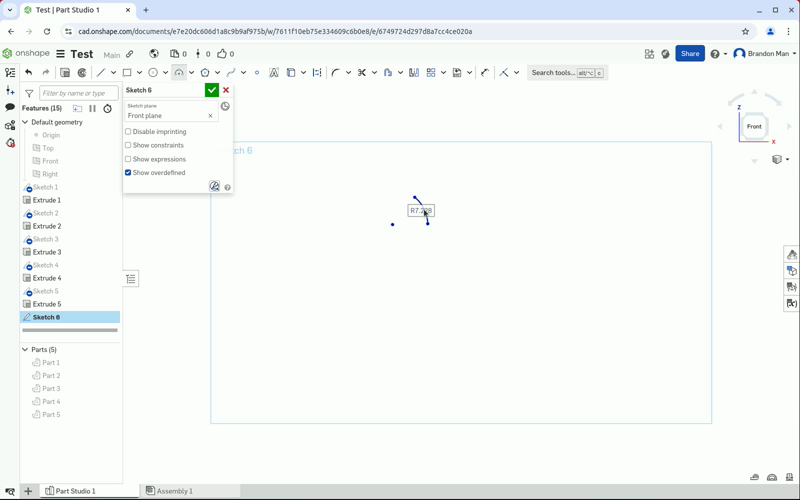
key(l)
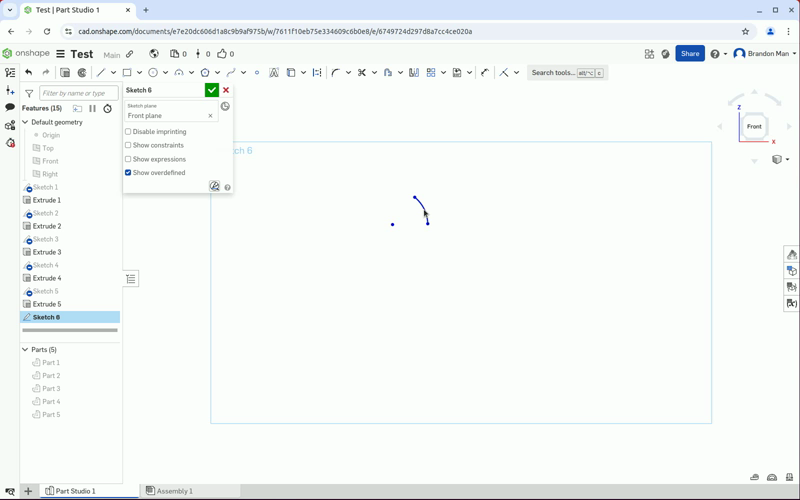
mouse_move(427, 223)
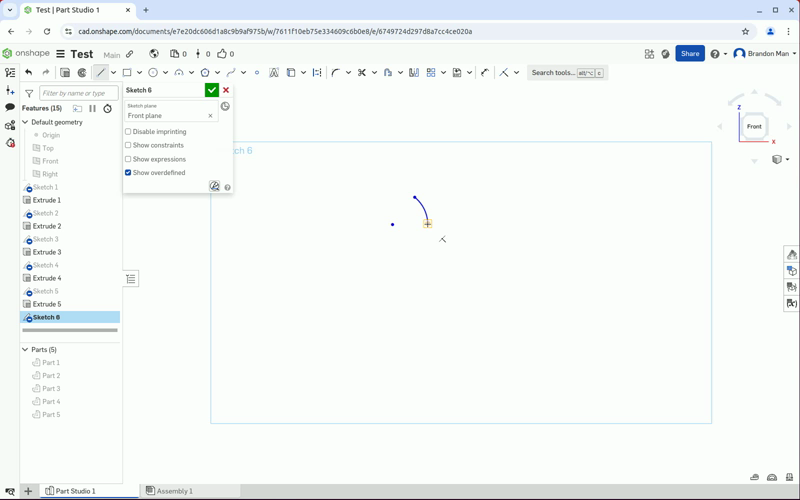
click(427, 223)
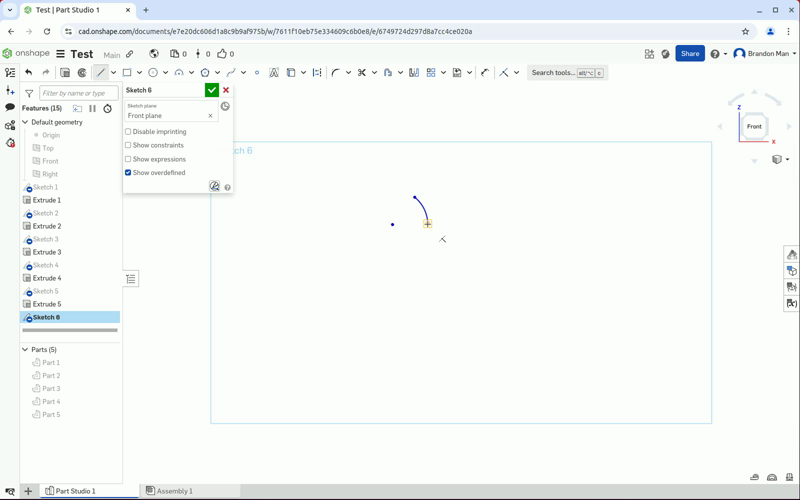
key_down(shift)
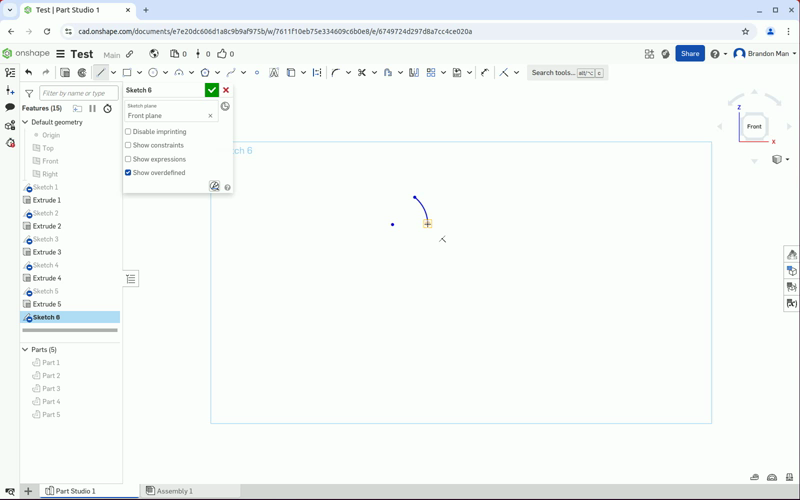
mouse_move(457, 223)
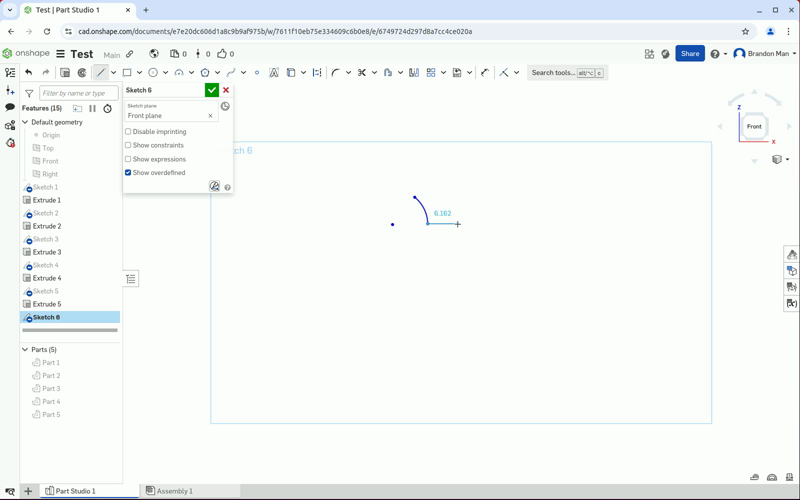
mouse_move(447, 223)
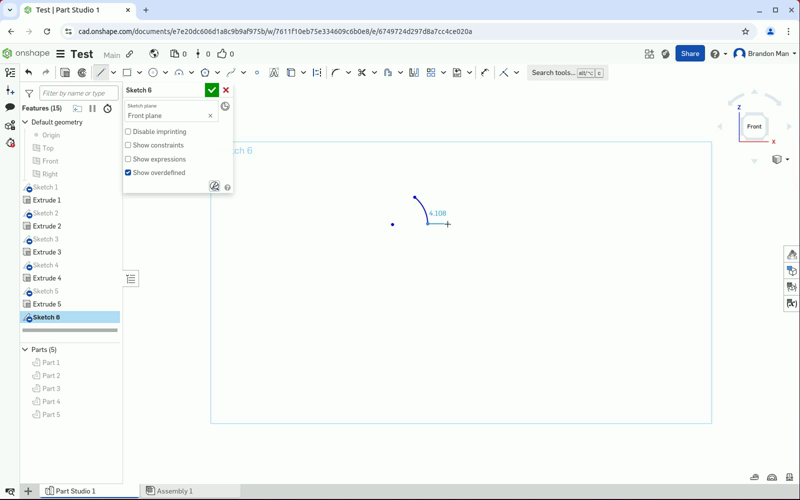
click(447, 223)
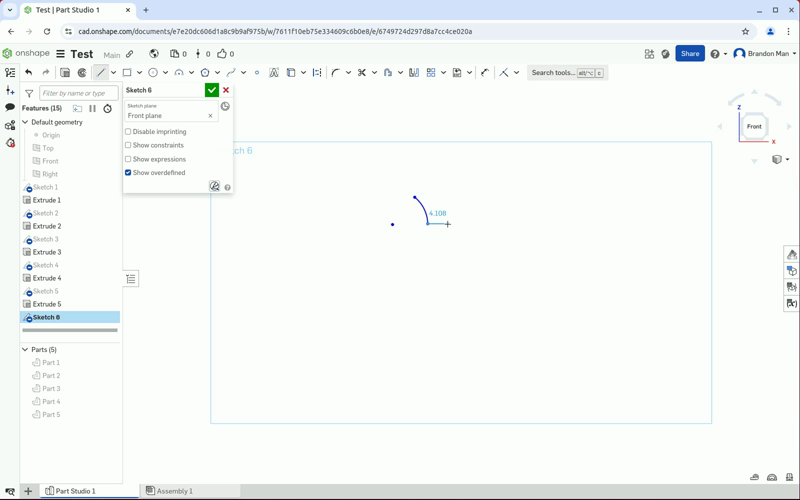
key_up(shift)
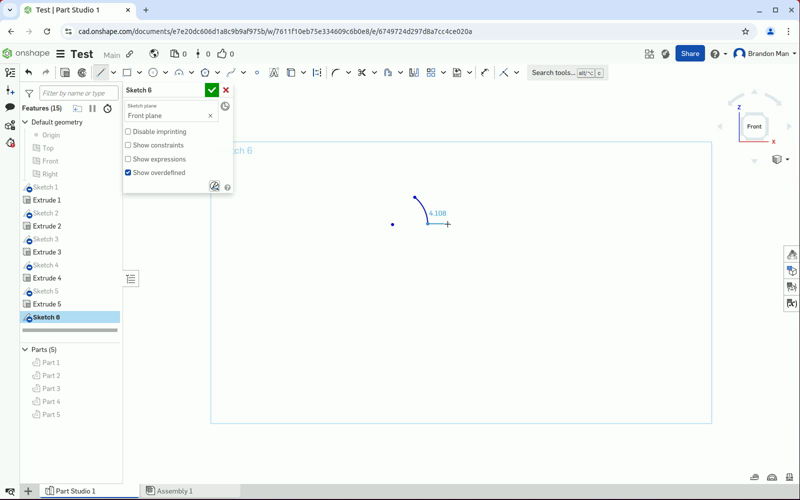
mouse_move(477, 223)
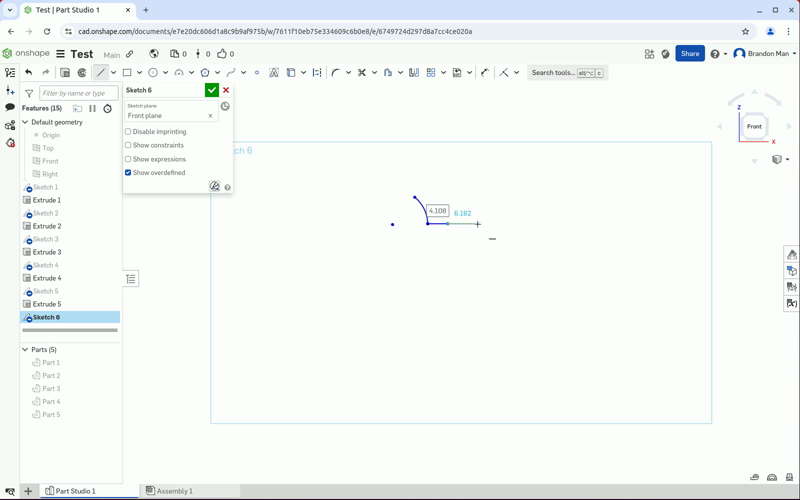
key_down(shift)
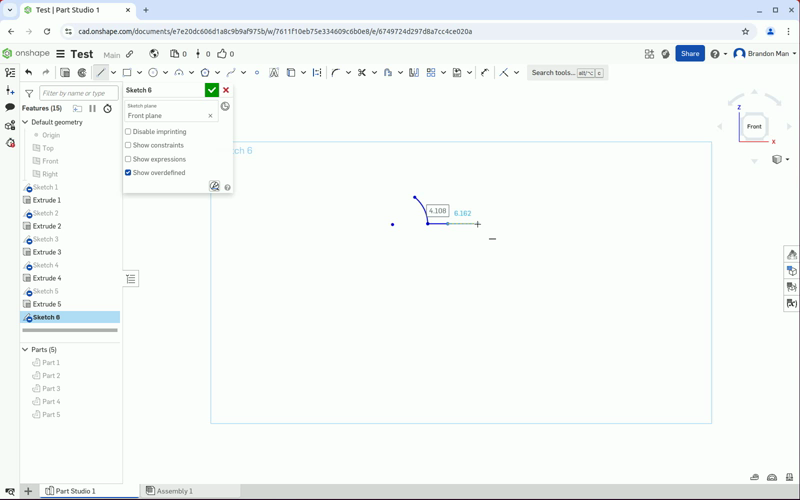
mouse_move(414, 197)
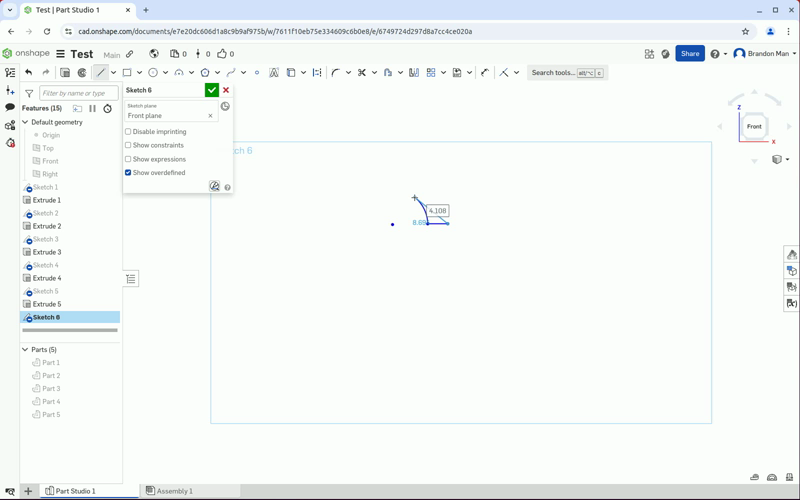
key_up(shift)
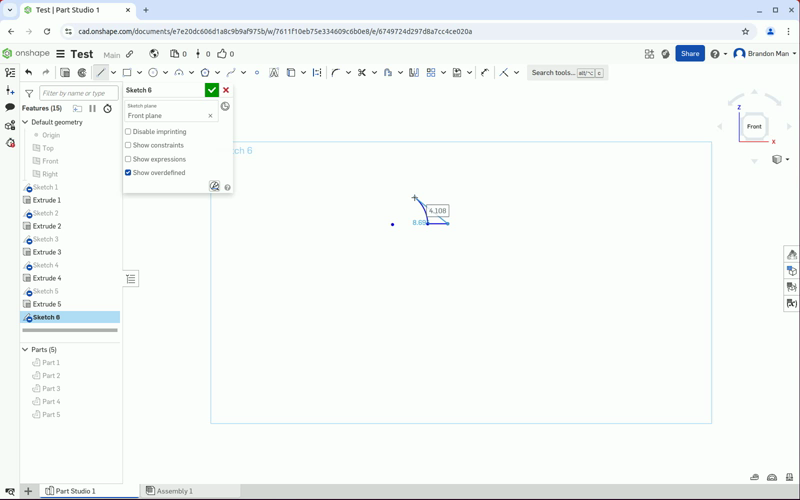
click(414, 197)
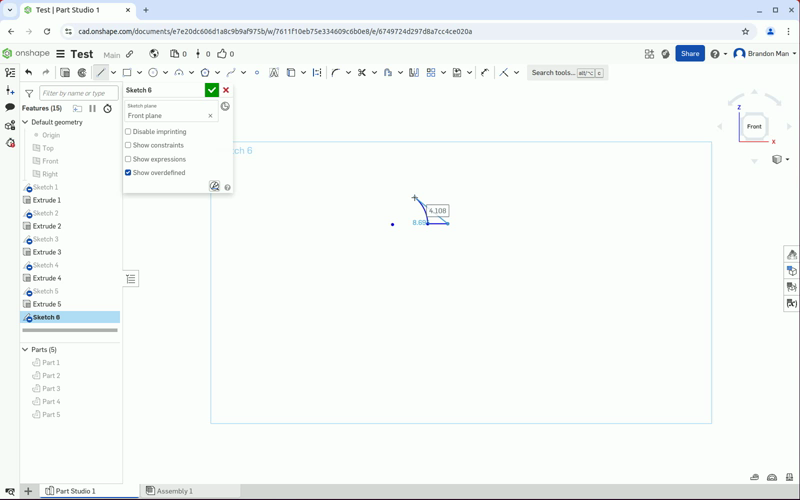
key(esc)
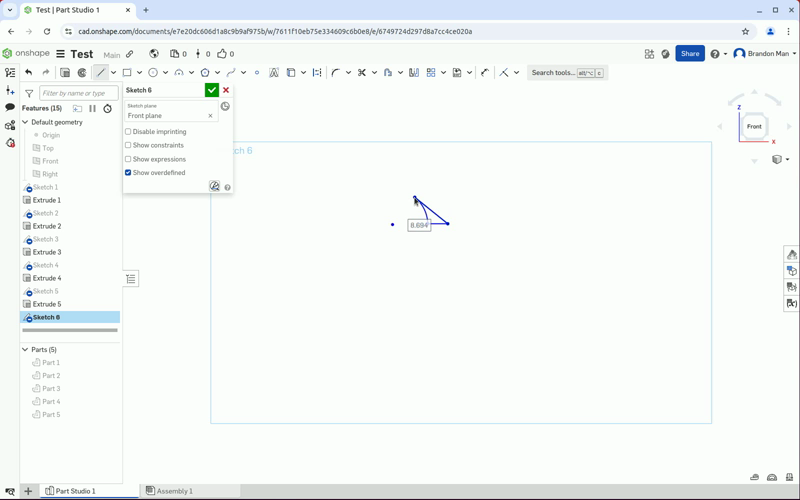
mouse_move(421, 204)
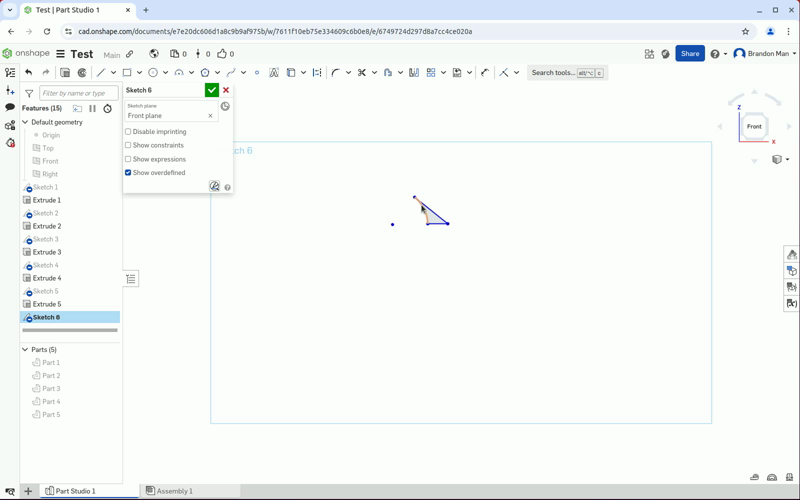
scroll(6)
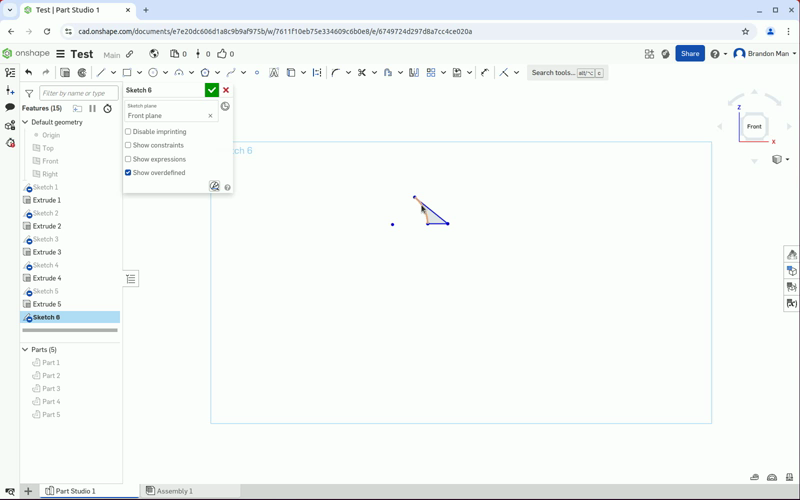
scroll(6)
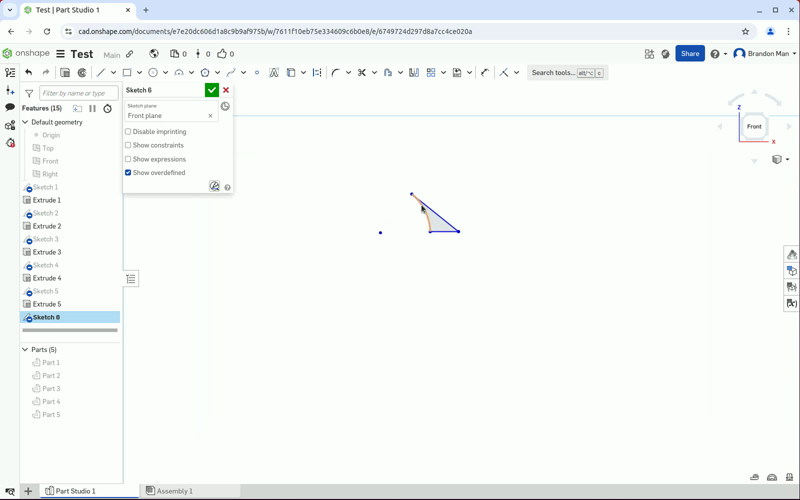
scroll(6)
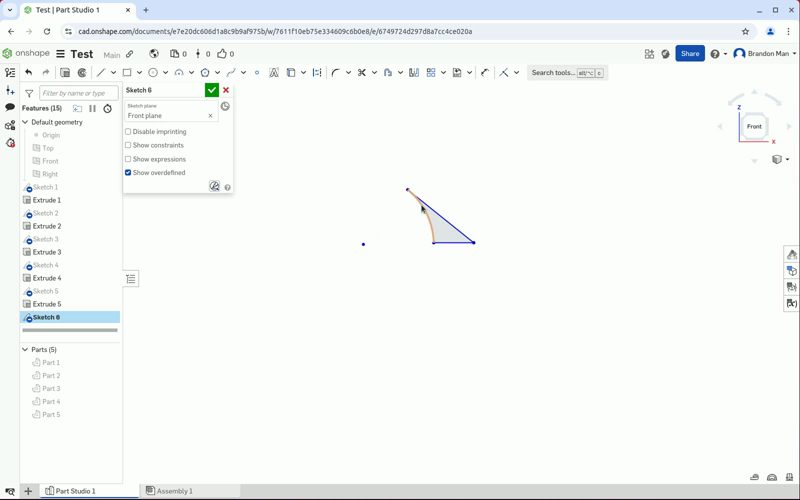
scroll(6)
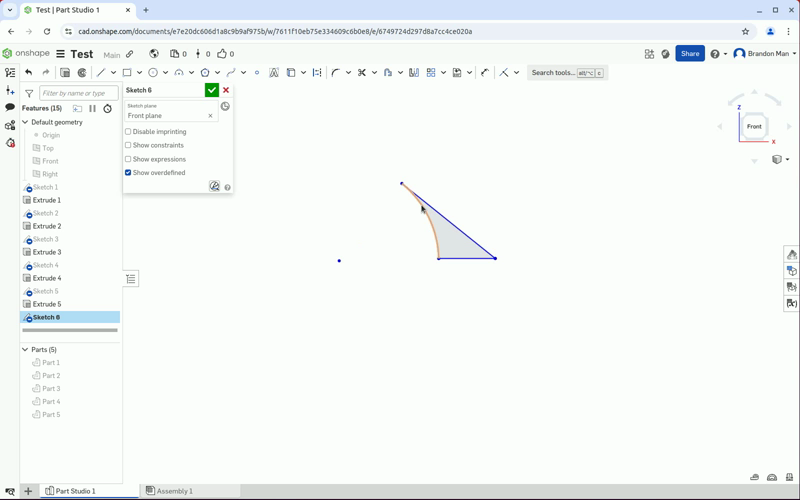
scroll(6)
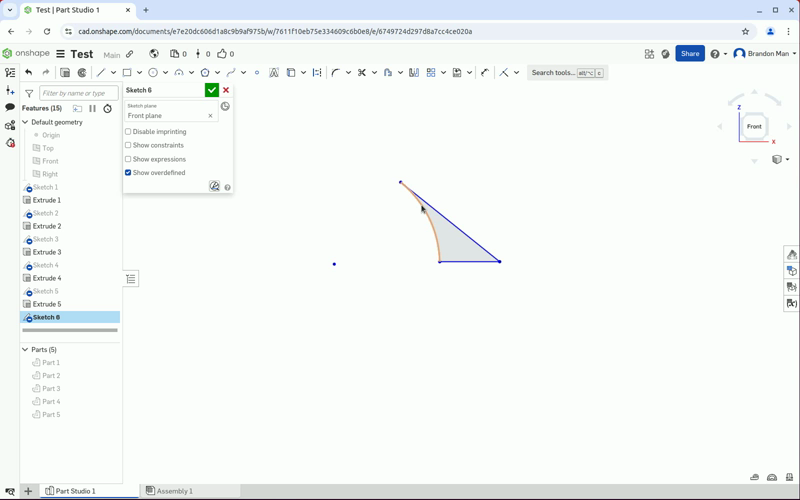
scroll(6)
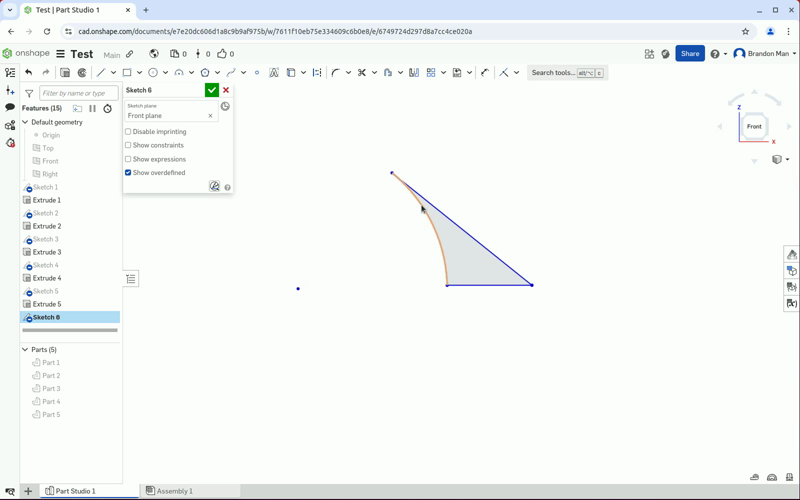
scroll(6)
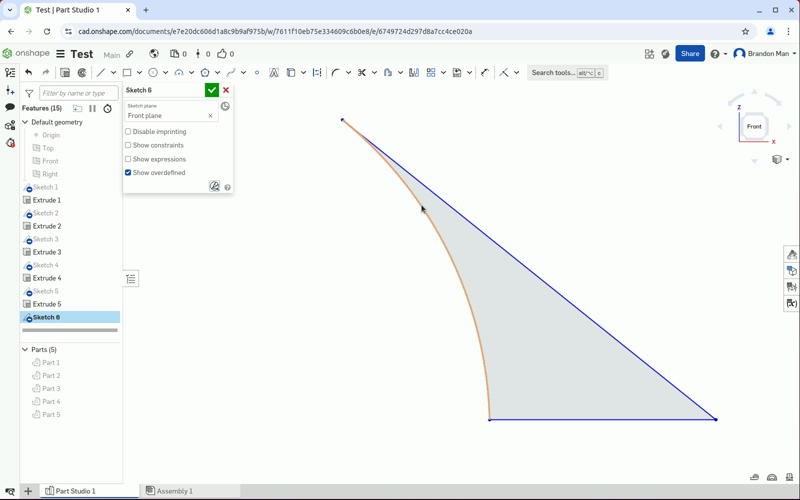
click(421, 204)
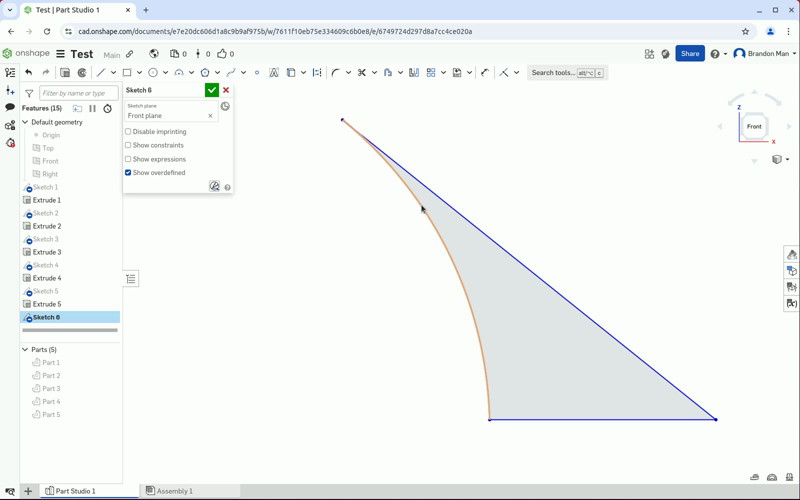
scroll(-6)
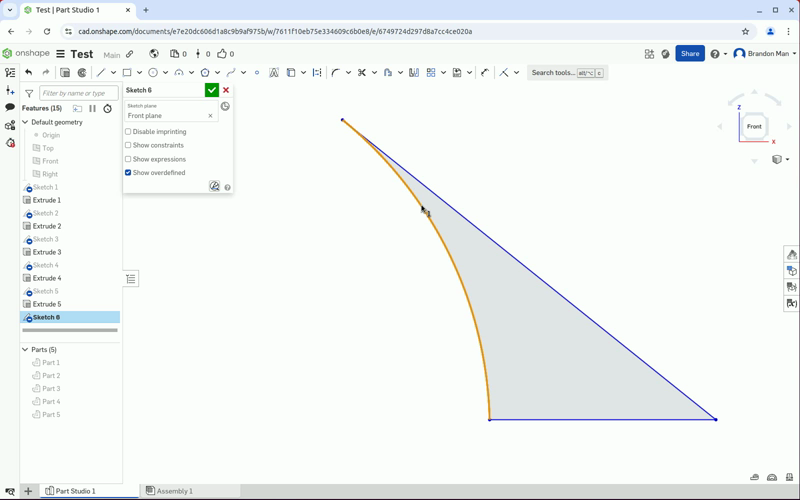
scroll(-6)
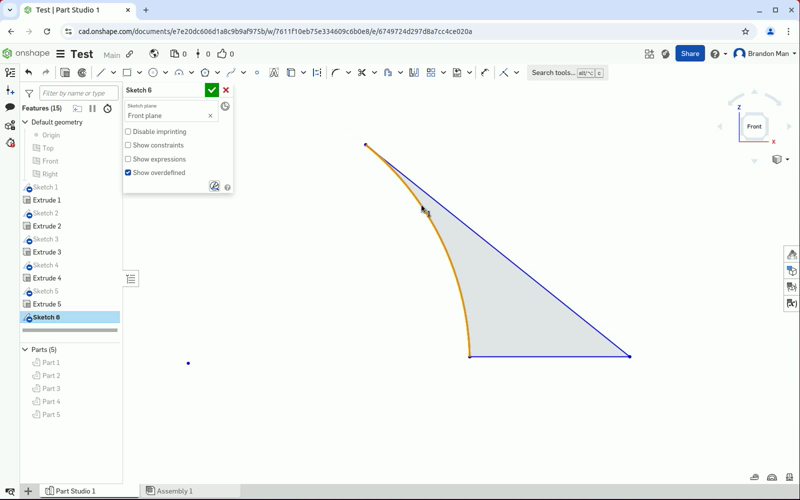
scroll(-6)
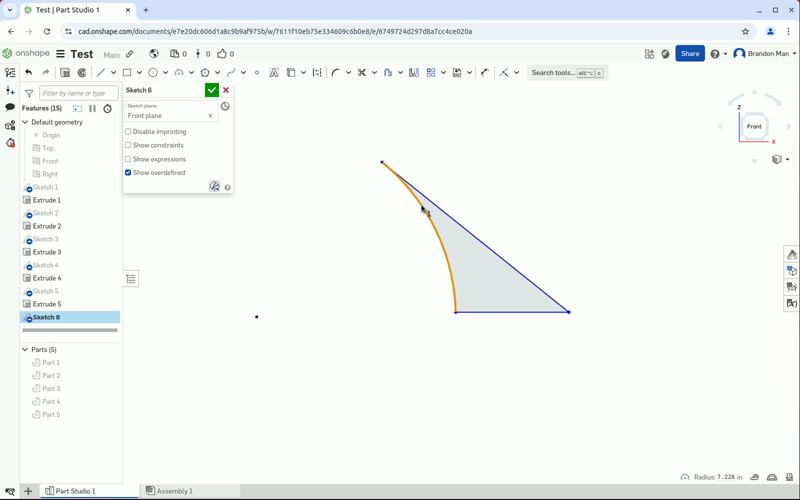
scroll(-6)
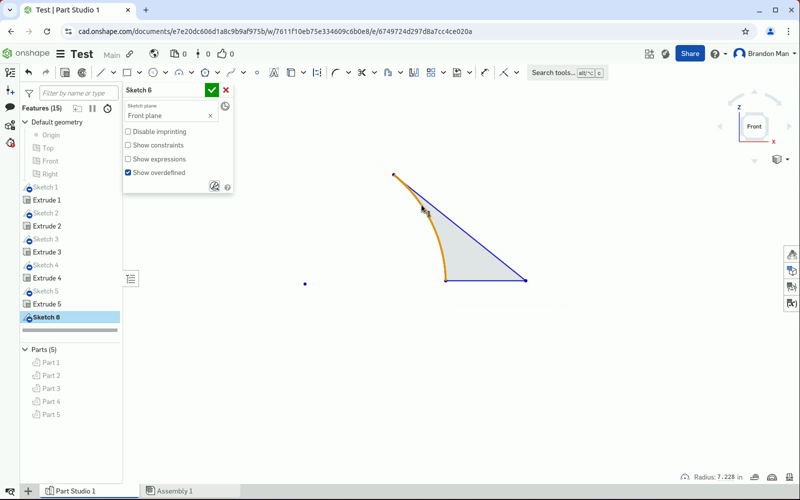
scroll(-6)
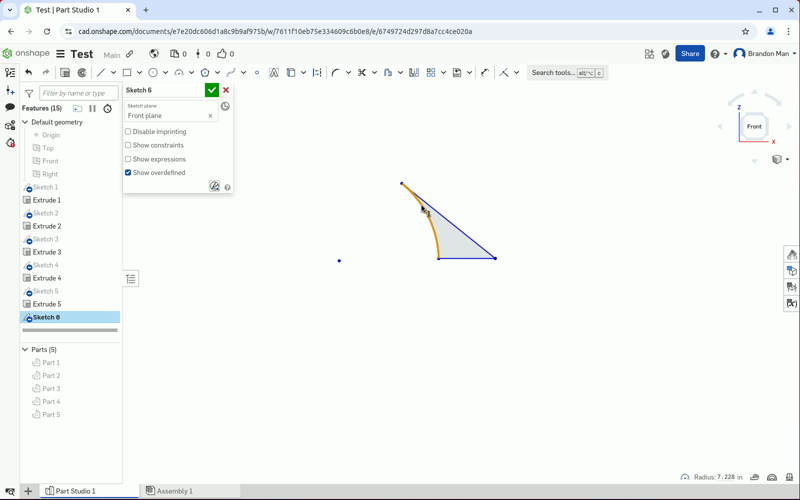
scroll(-6)
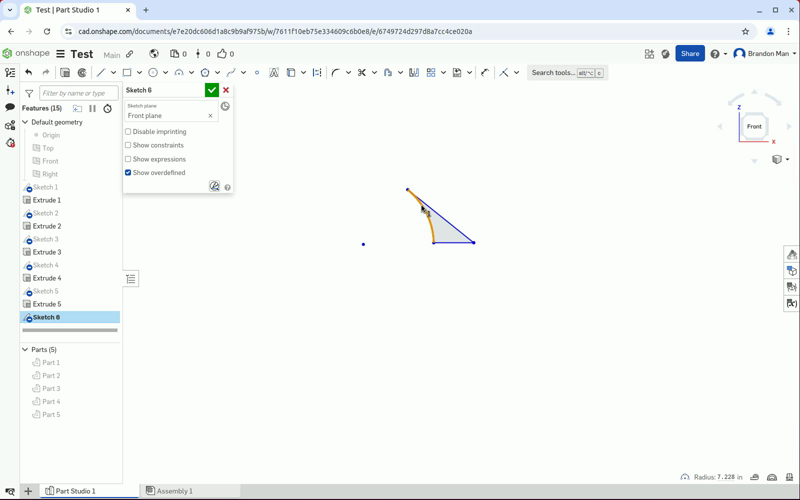
scroll(-6)
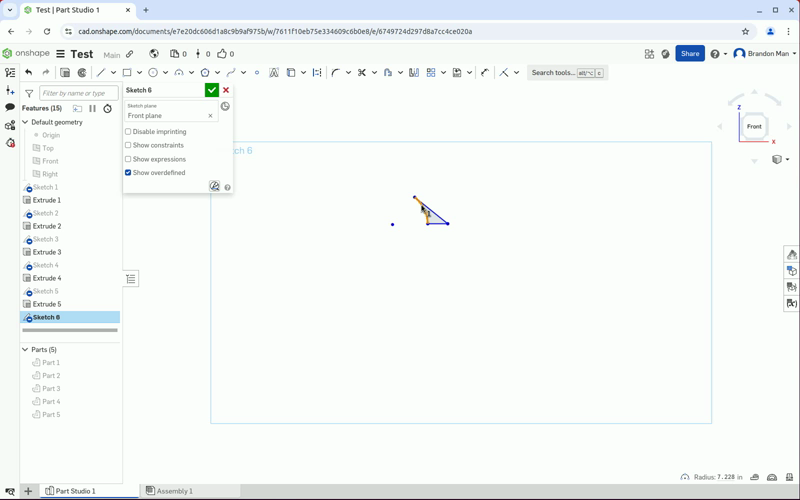
mouse_move(73, 352)
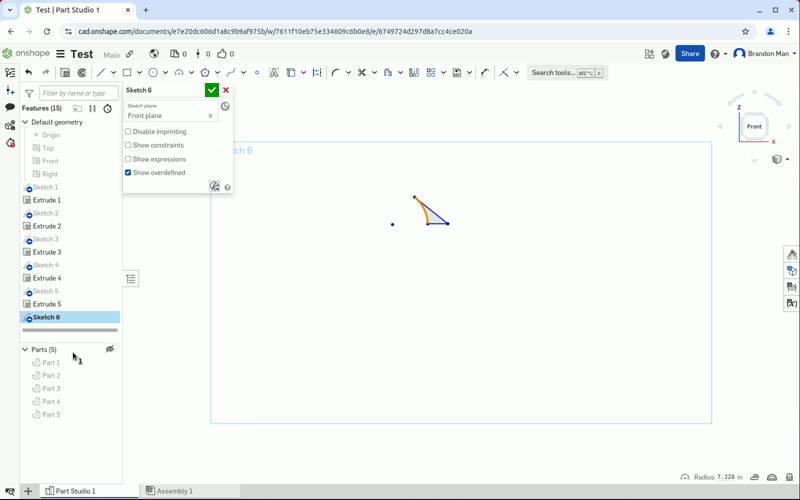
key(shift+y)
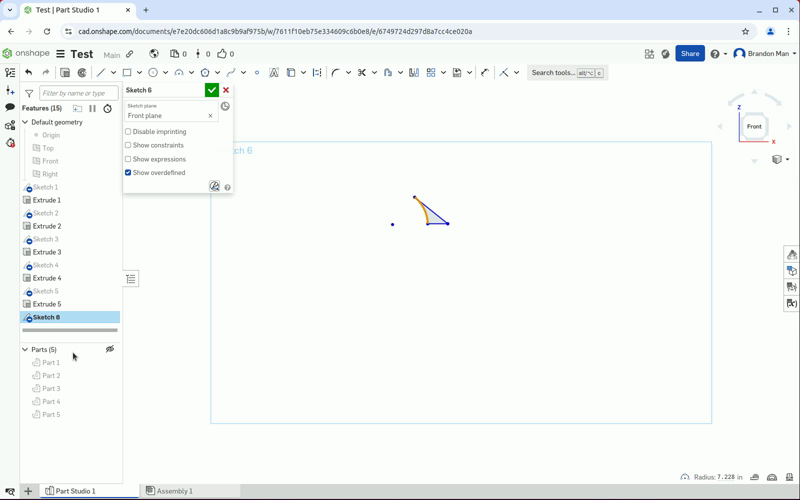
key(shift+e)
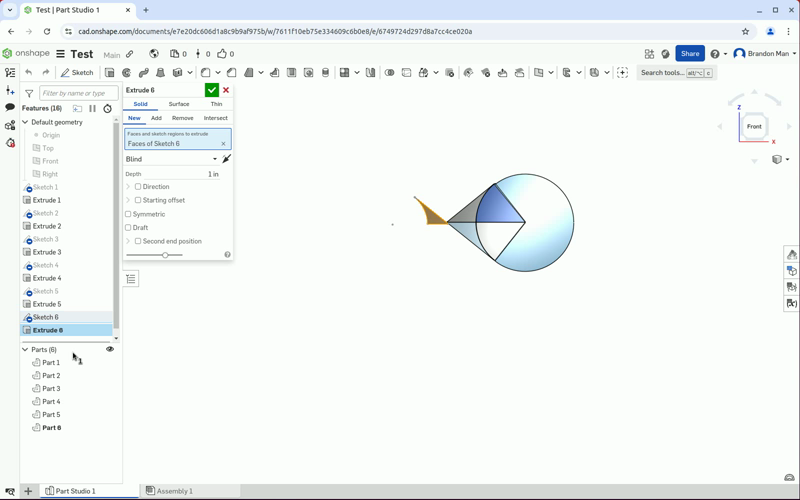
mouse_move(143, 106)
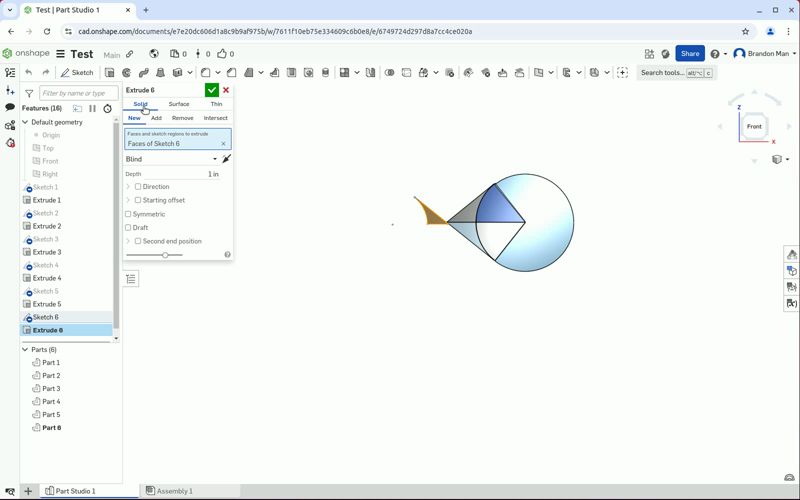
click(143, 106)
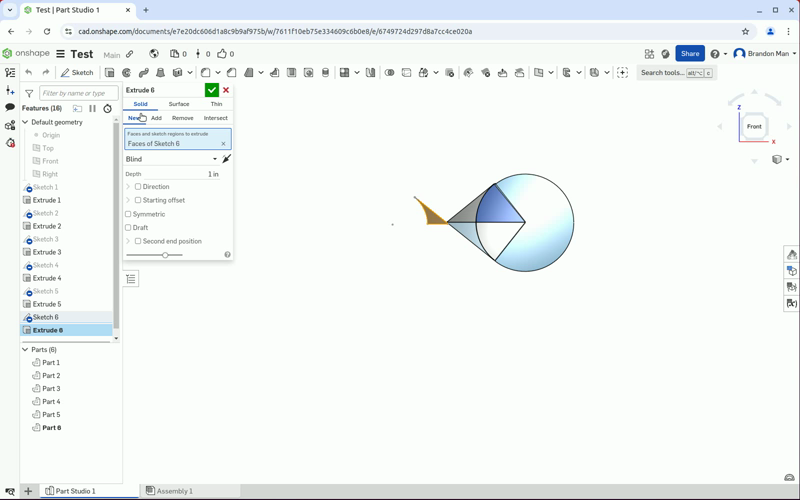
mouse_move(137, 120)
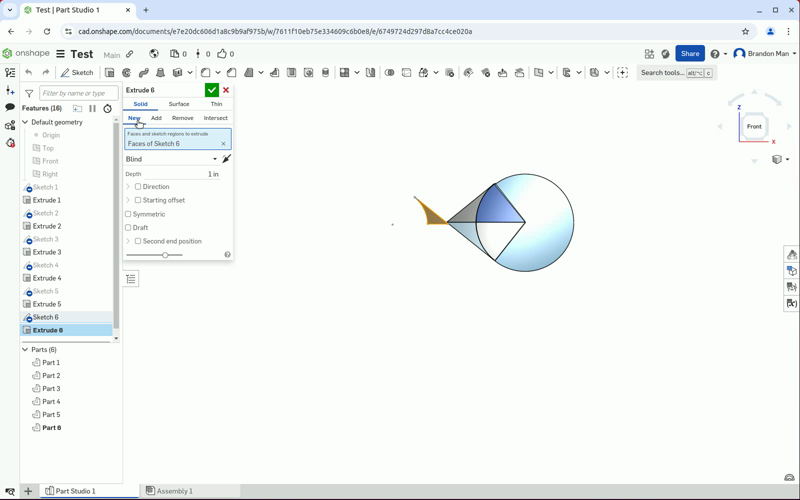
click(137, 120)
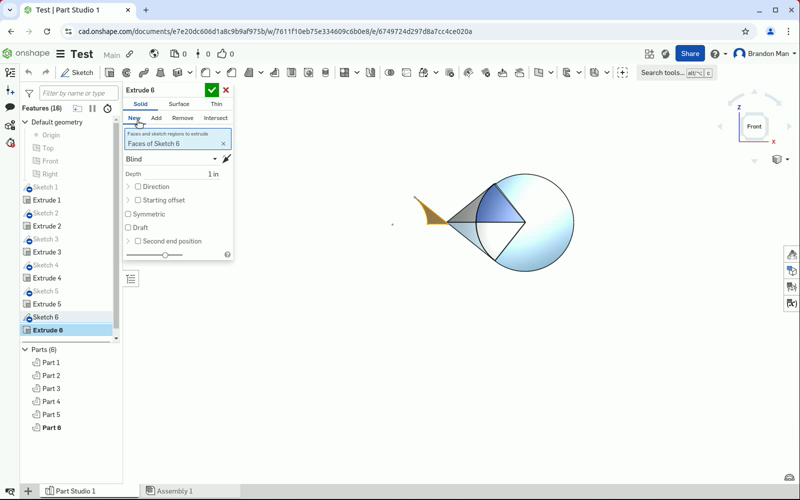
key(tab, 4)
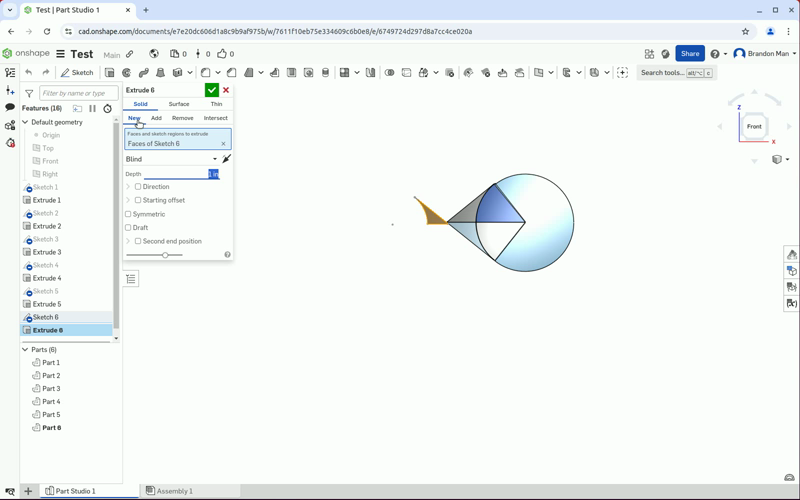
text(13.239)
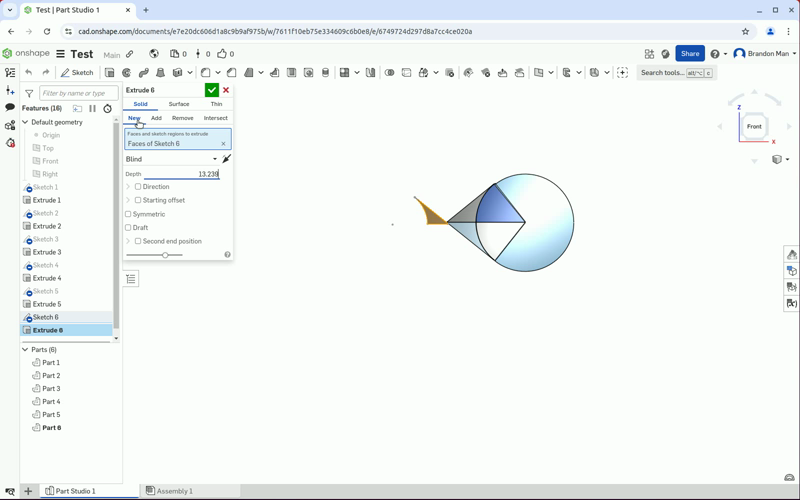
key(enter)
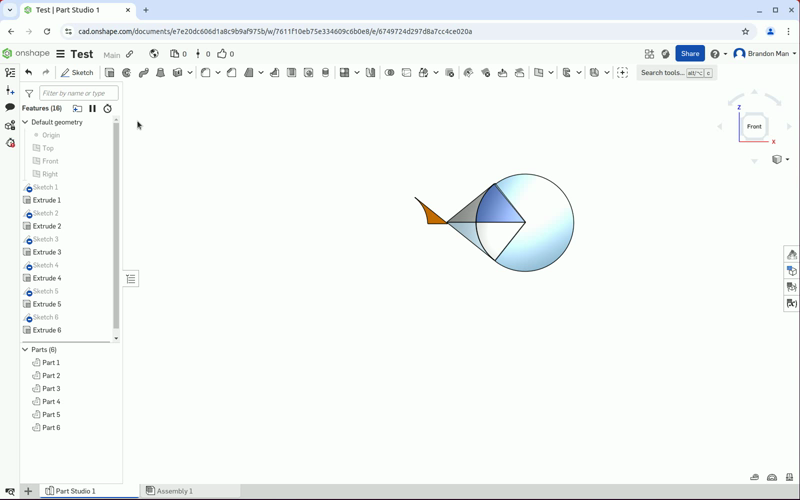
key(shift+h)
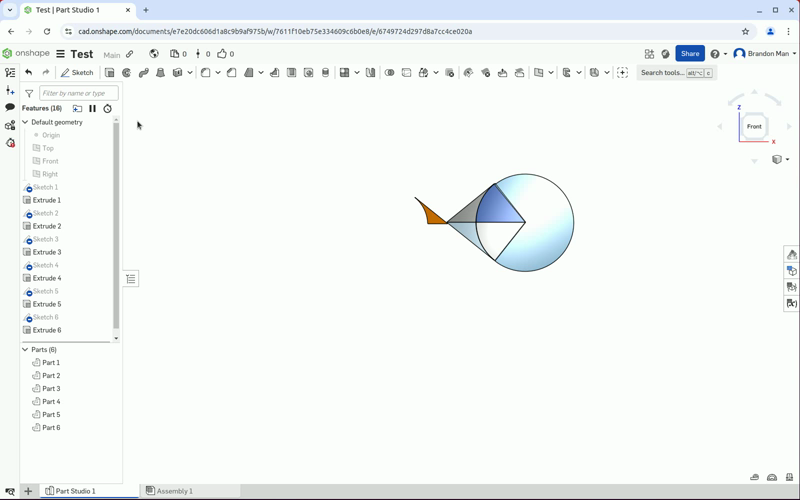
key(shift+h)
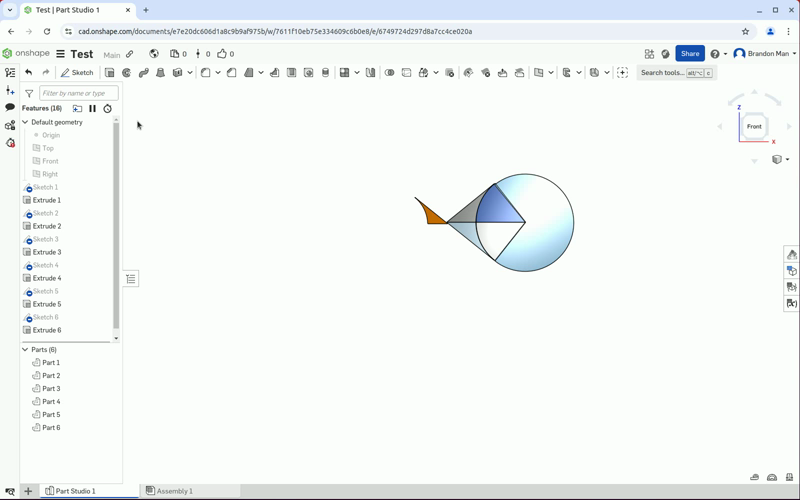
mouse_move(69, 189)
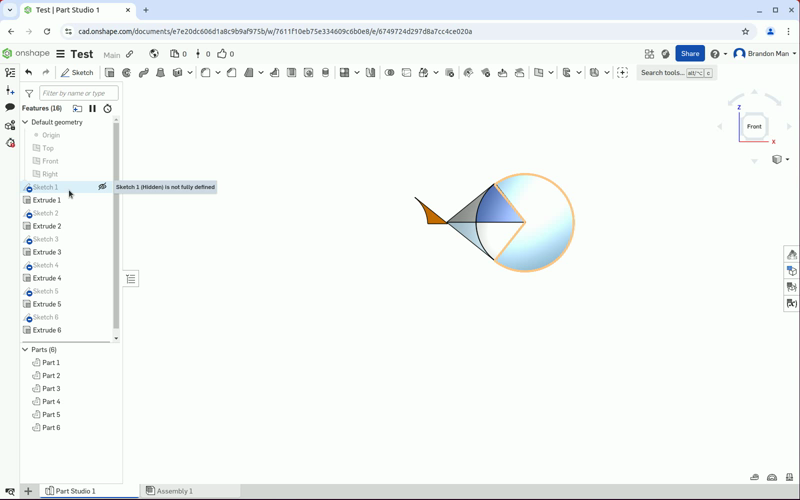
click(69, 189)
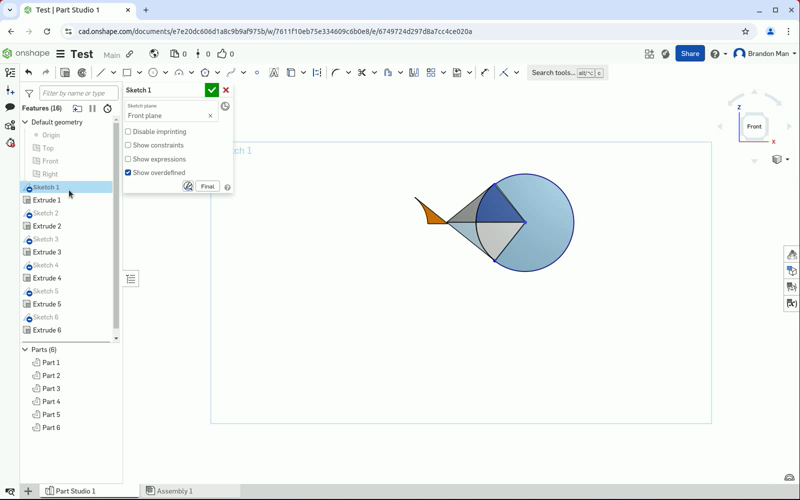
mouse_move(229, 92)
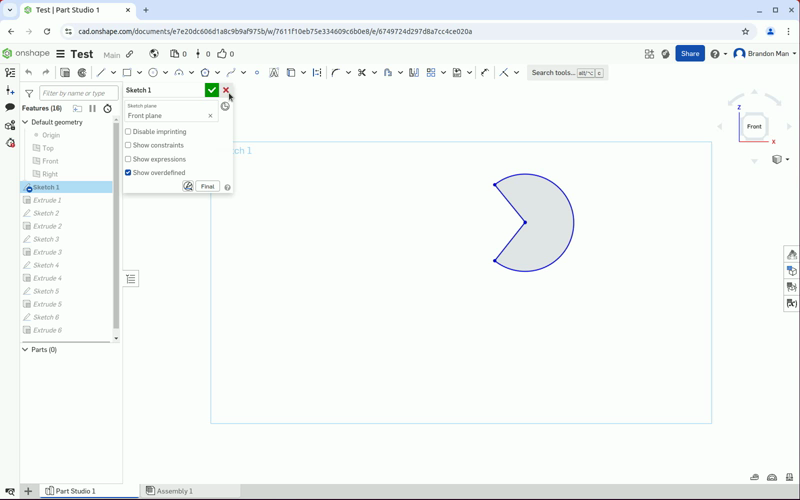
click(229, 92)
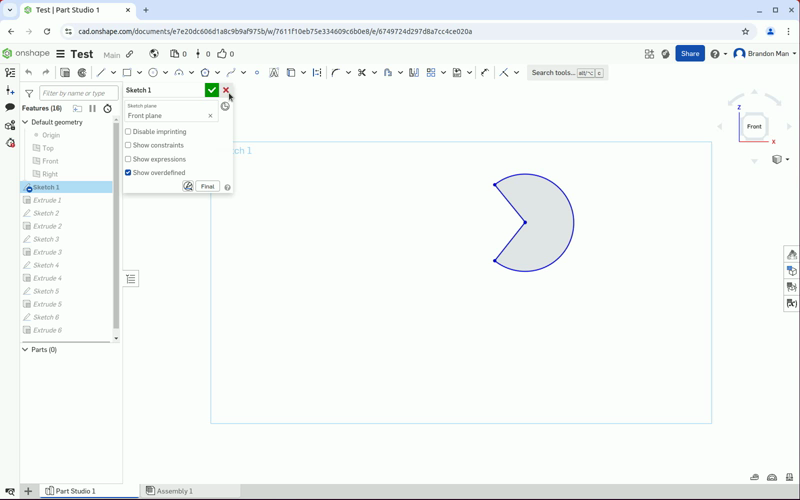
key(shift+s)
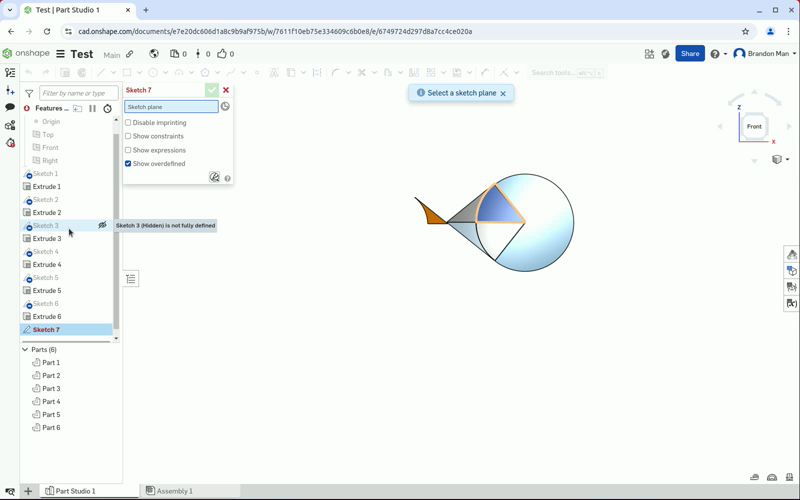
scroll(3)
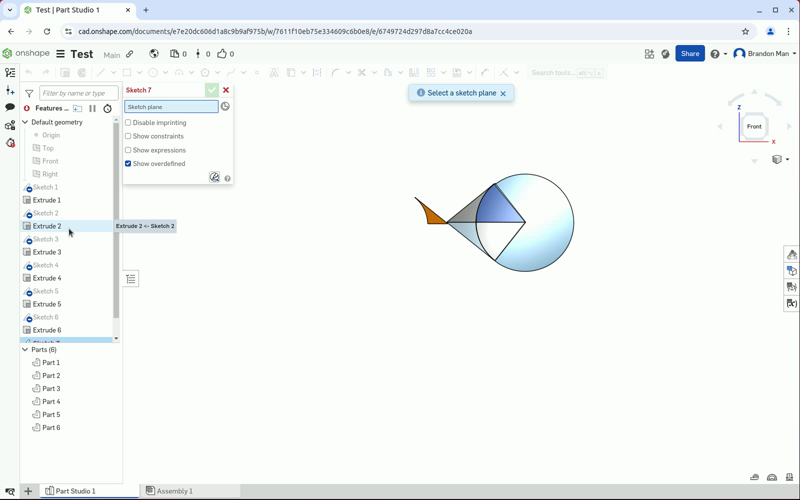
mouse_move(69, 163)
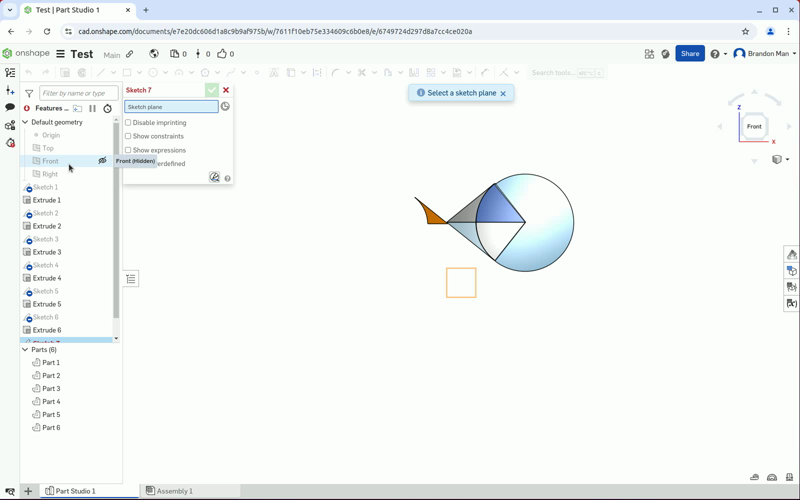
click(69, 163)
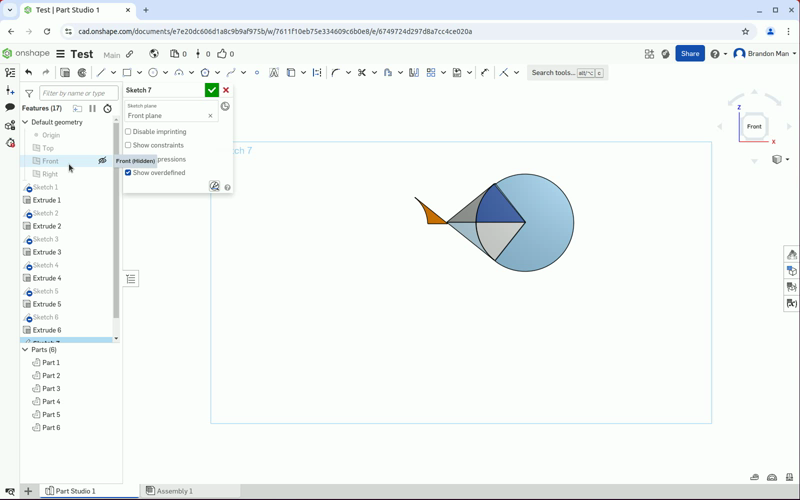
mouse_move(73, 352)
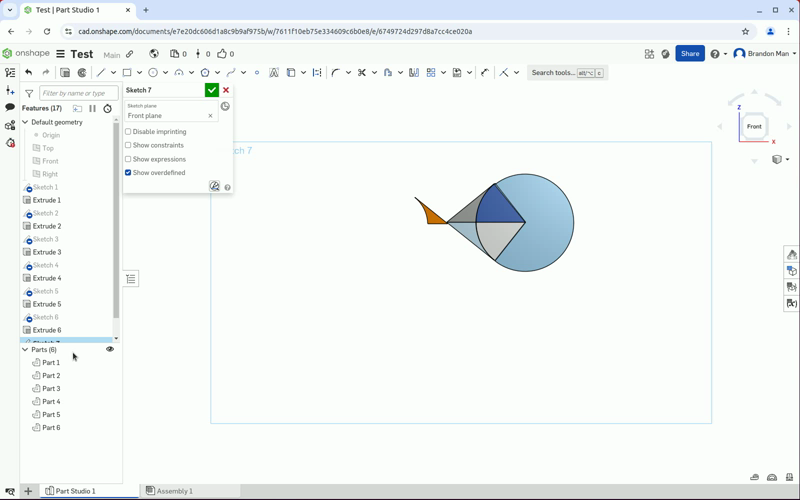
key(y)
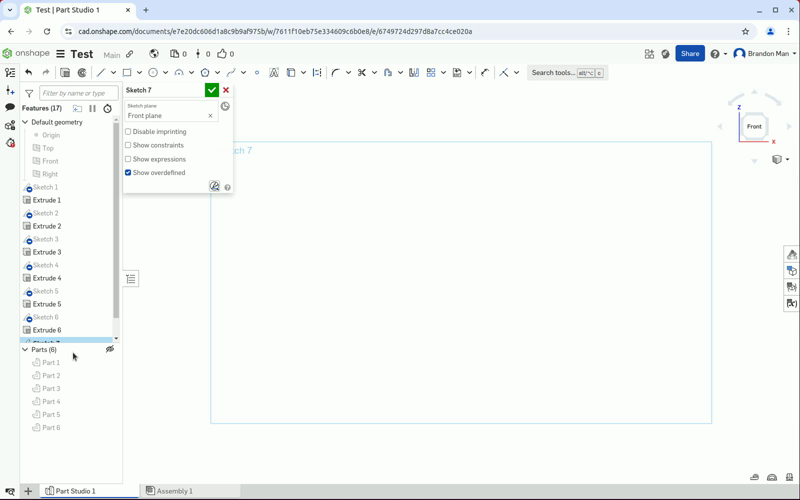
key(l)
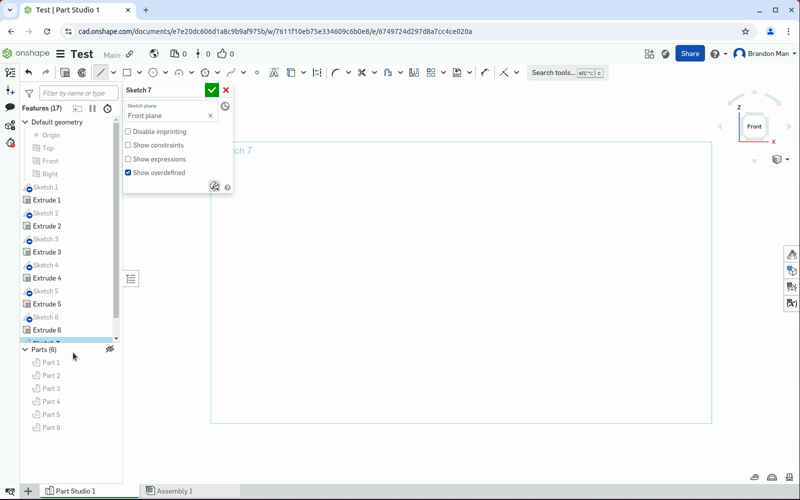
key_down(shift)
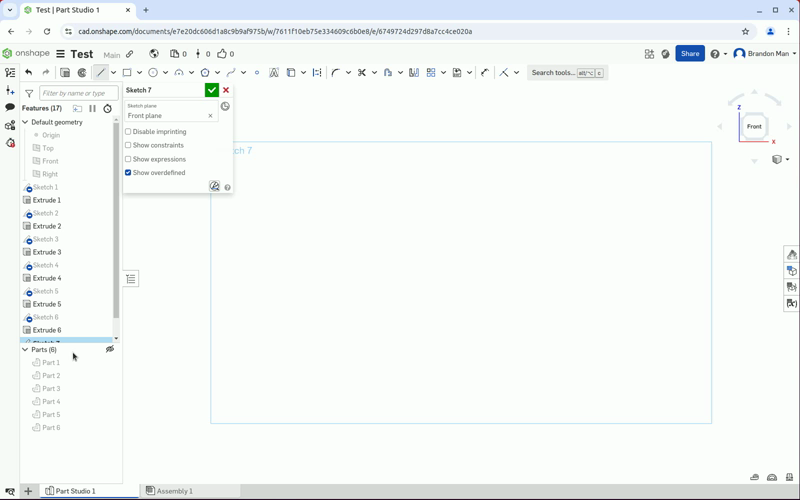
mouse_move(395, 222)
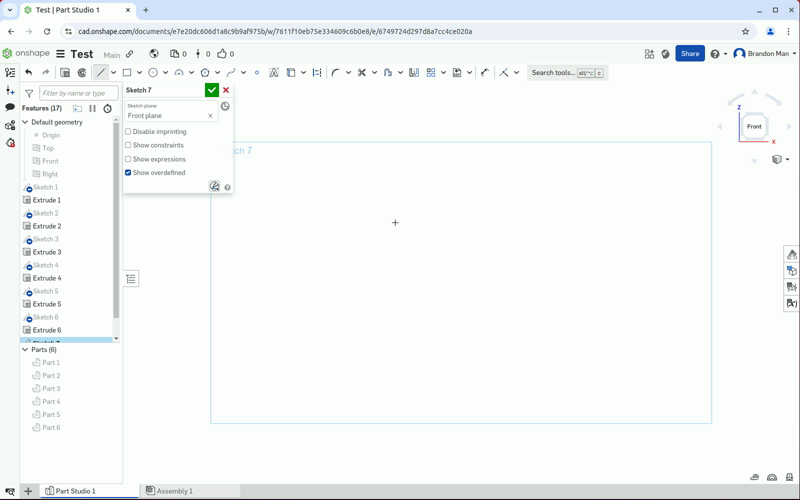
click(395, 222)
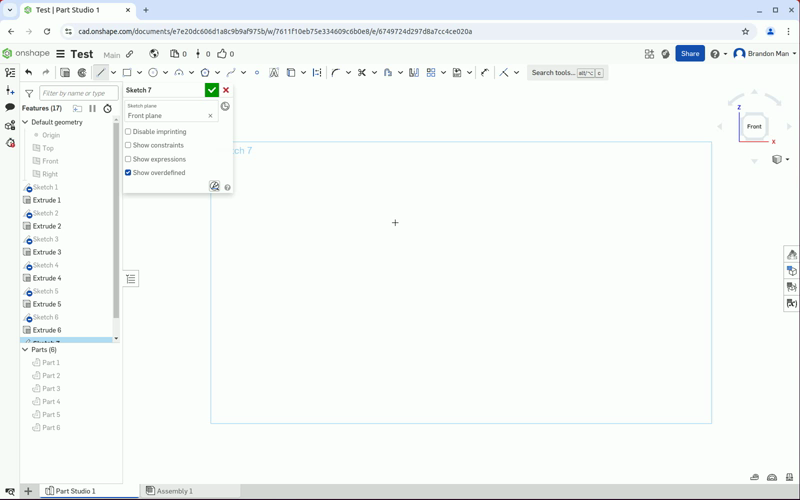
key_up(shift)
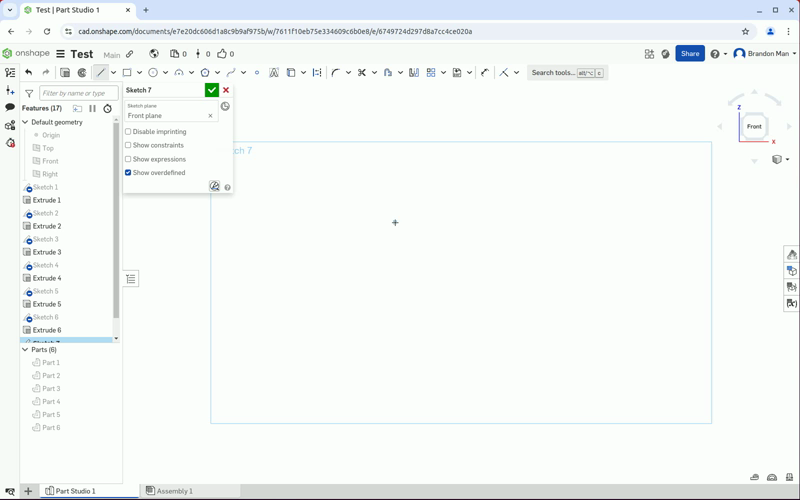
key_down(shift)
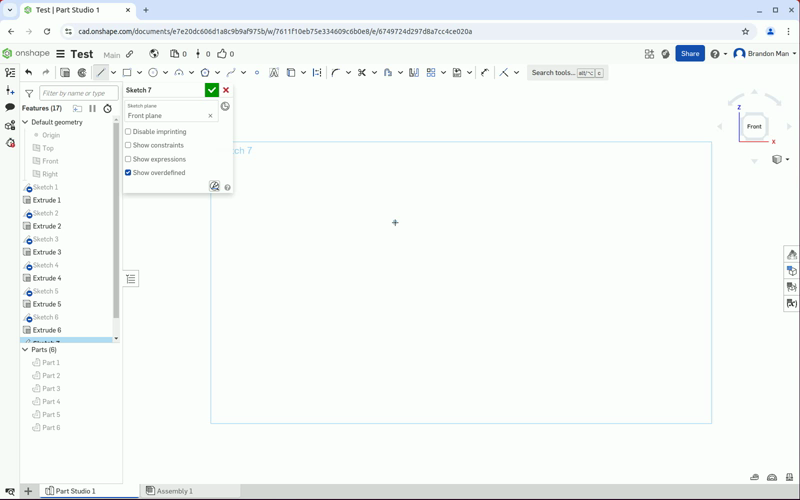
mouse_move(425, 222)
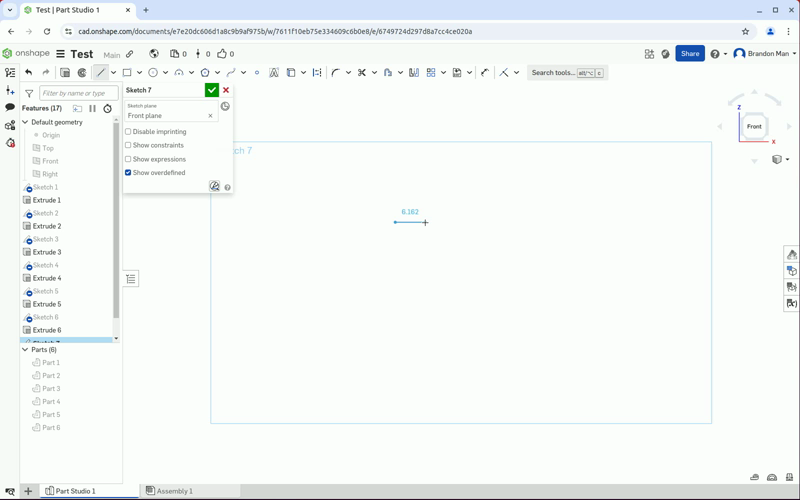
mouse_move(428, 222)
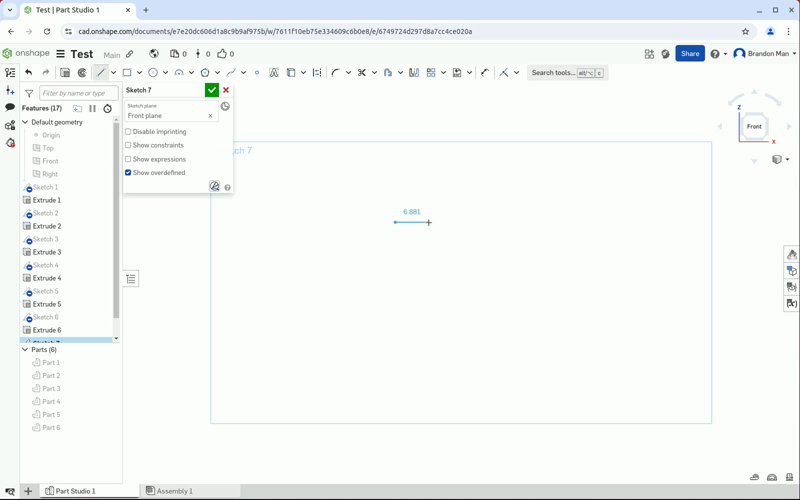
click(428, 222)
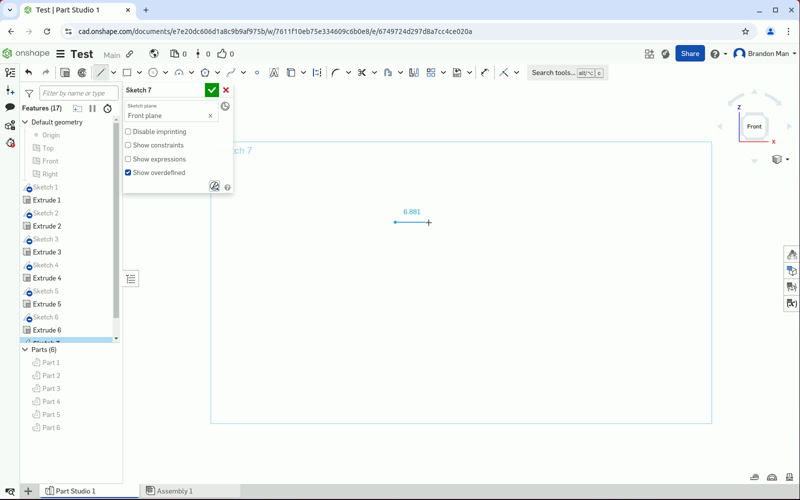
key_up(shift)
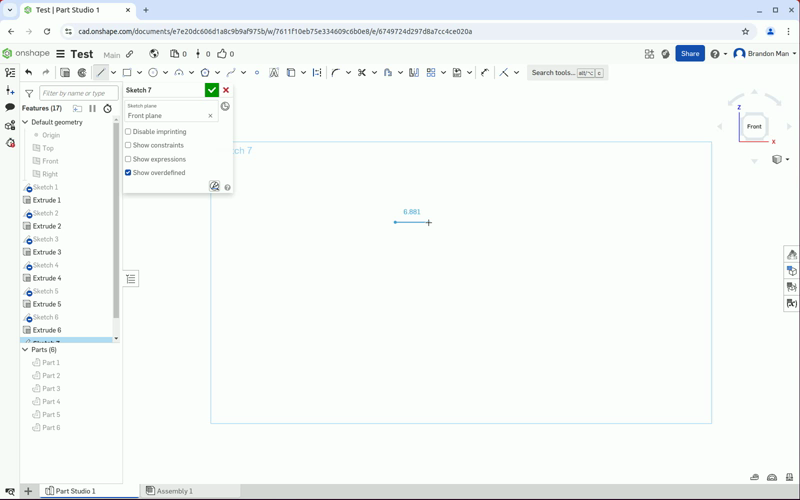
key(esc)
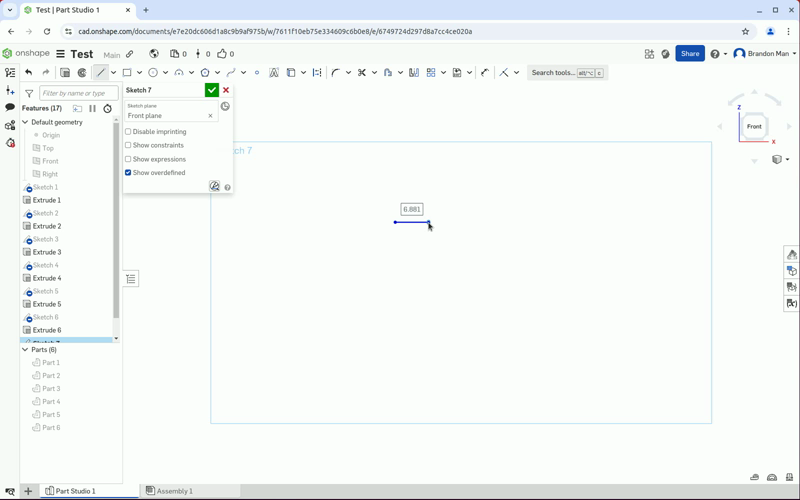
key(a)
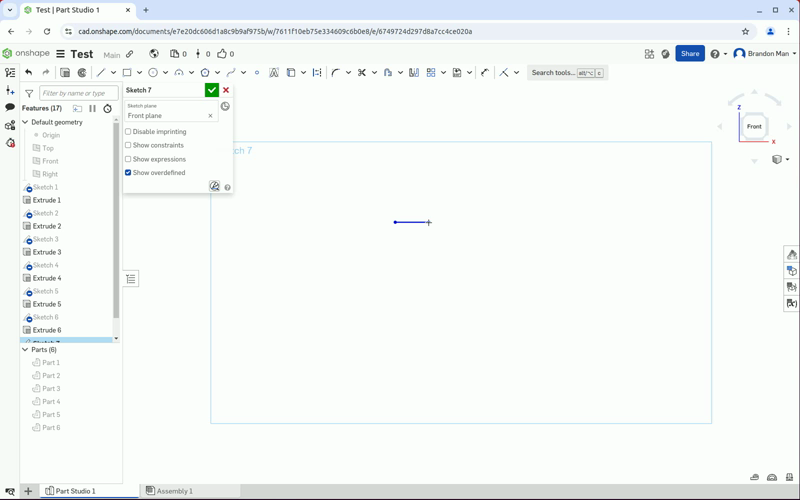
mouse_move(428, 222)
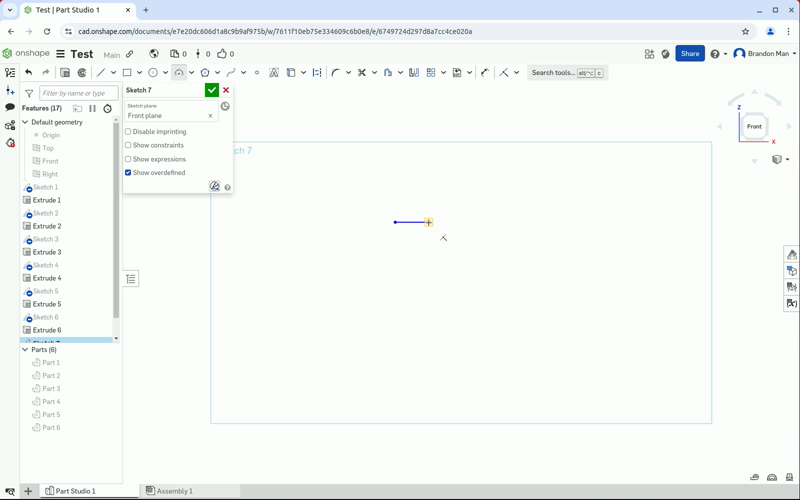
click(428, 222)
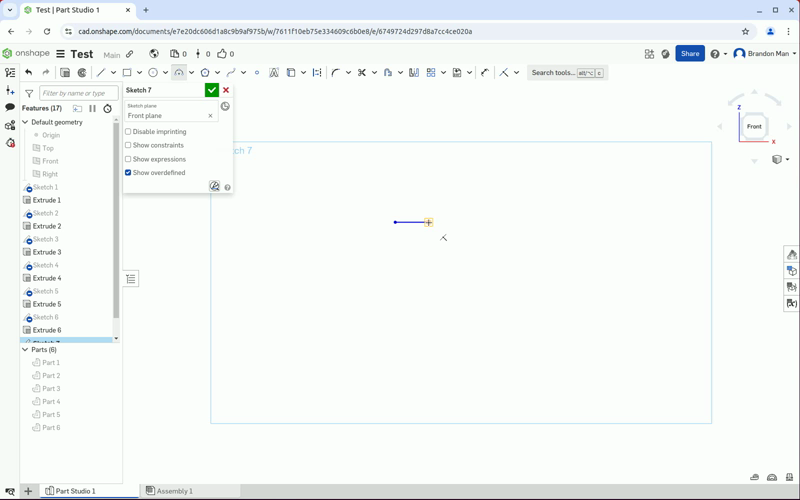
key_down(shift)
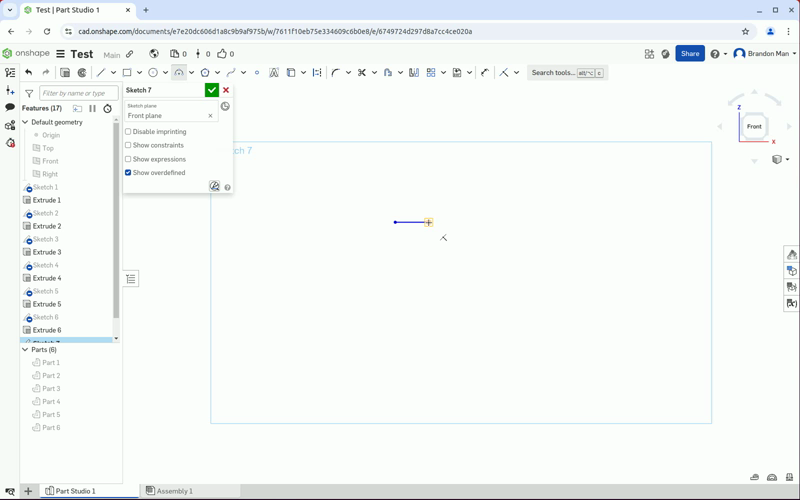
mouse_move(416, 195)
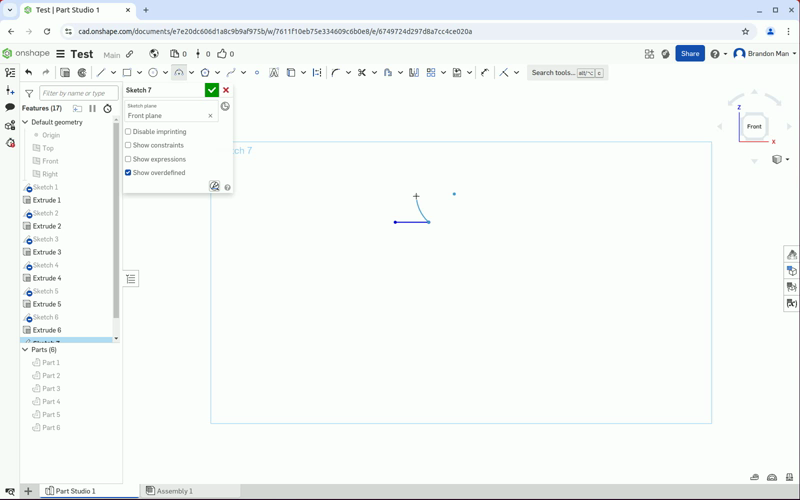
click(416, 195)
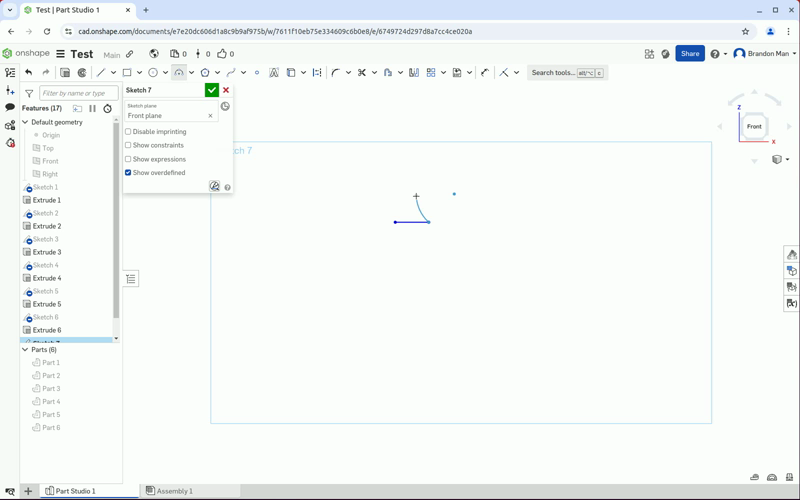
mouse_move(425, 207)
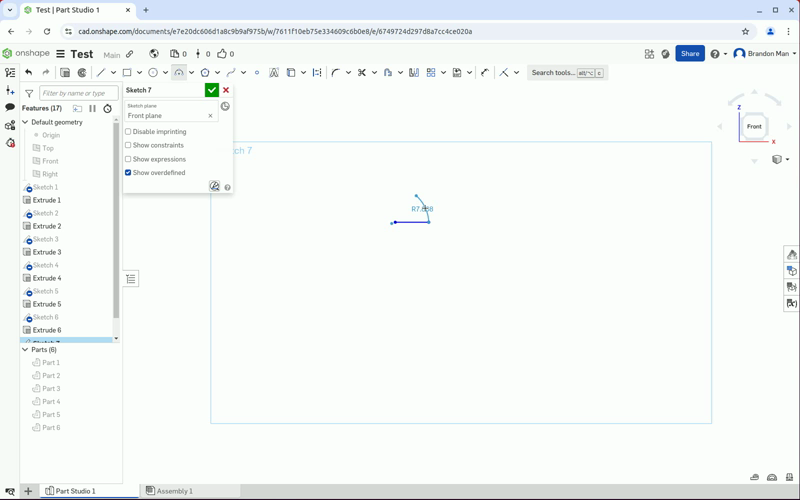
click(425, 207)
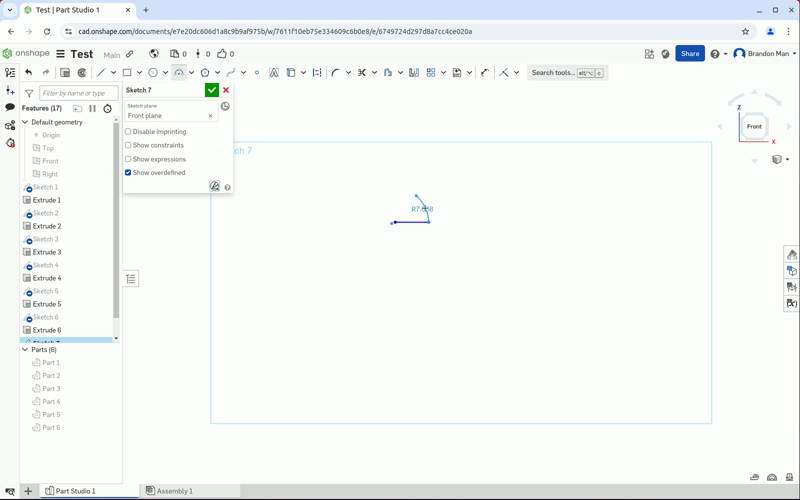
key_up(shift)
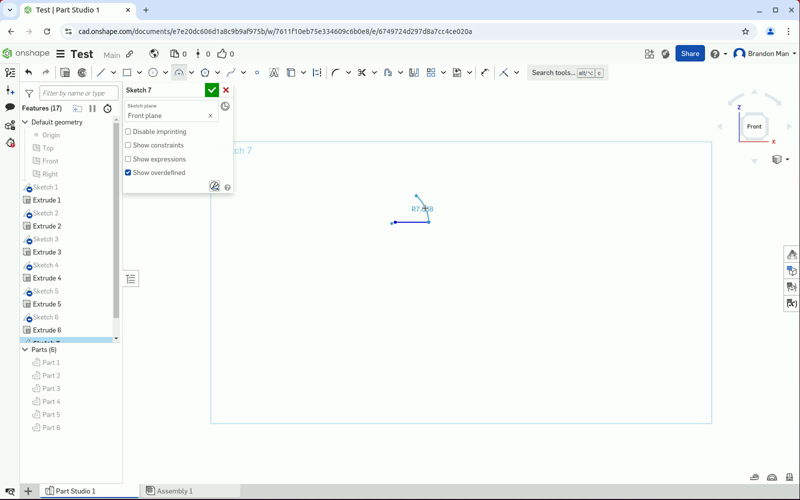
key(esc)
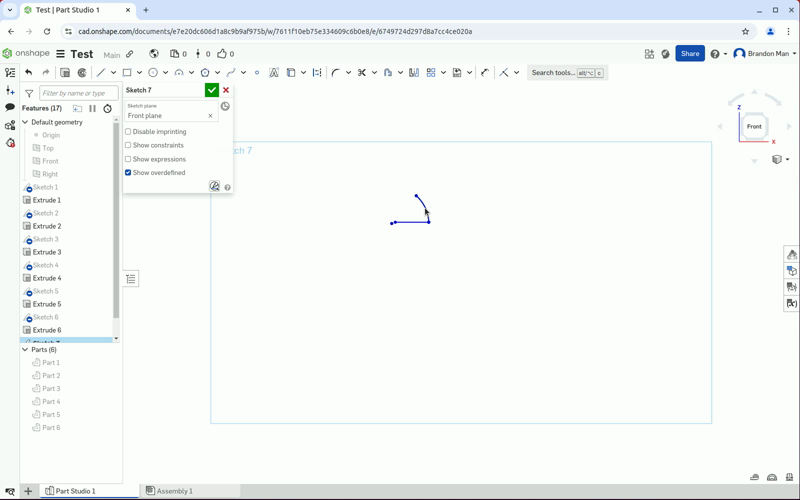
key(l)
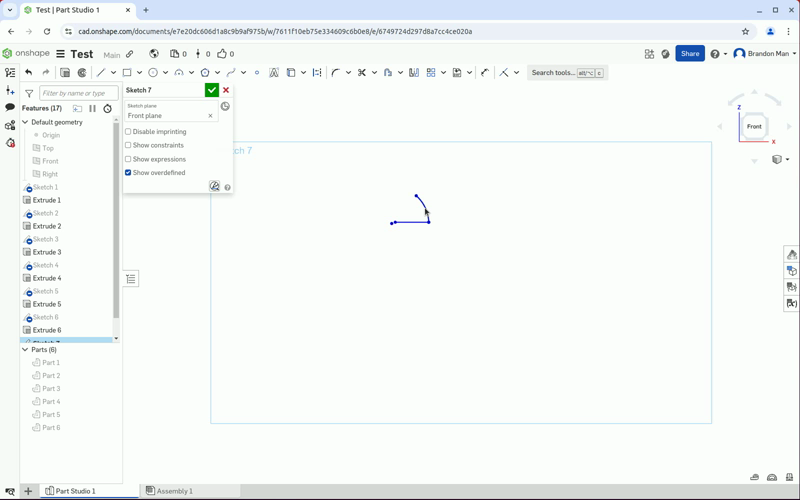
mouse_move(416, 195)
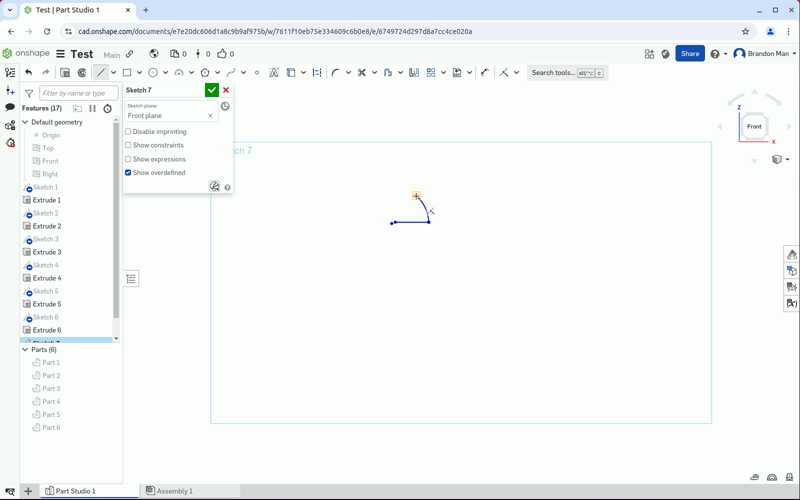
click(416, 195)
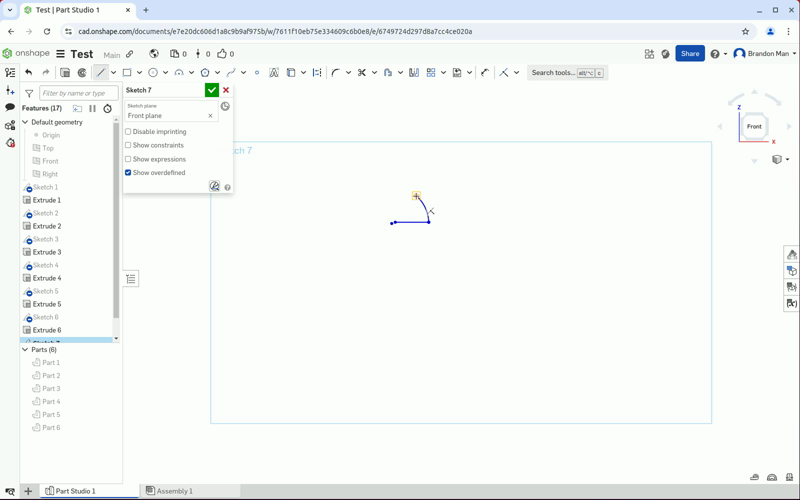
mouse_move(446, 195)
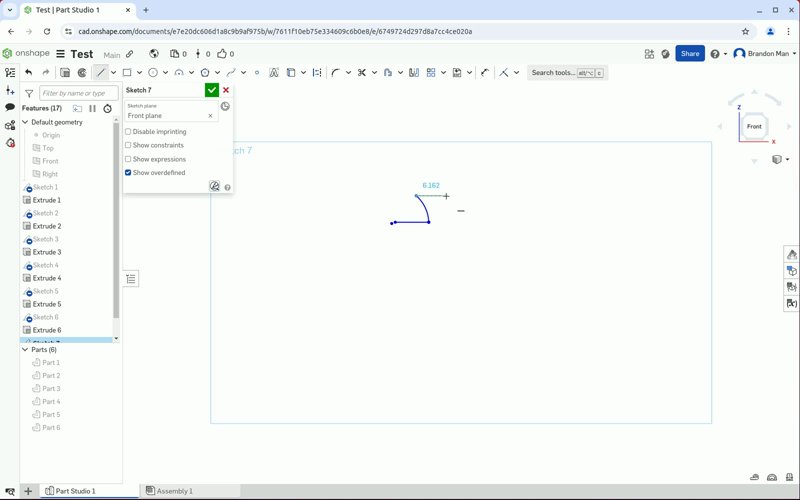
key_down(shift)
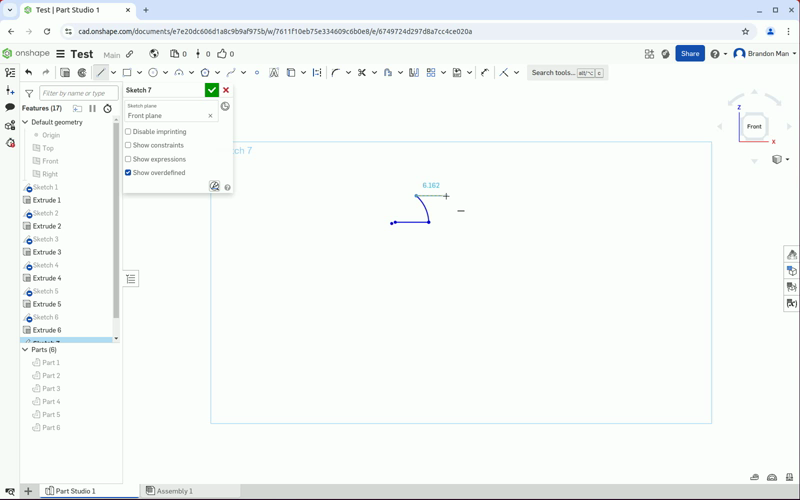
mouse_move(395, 222)
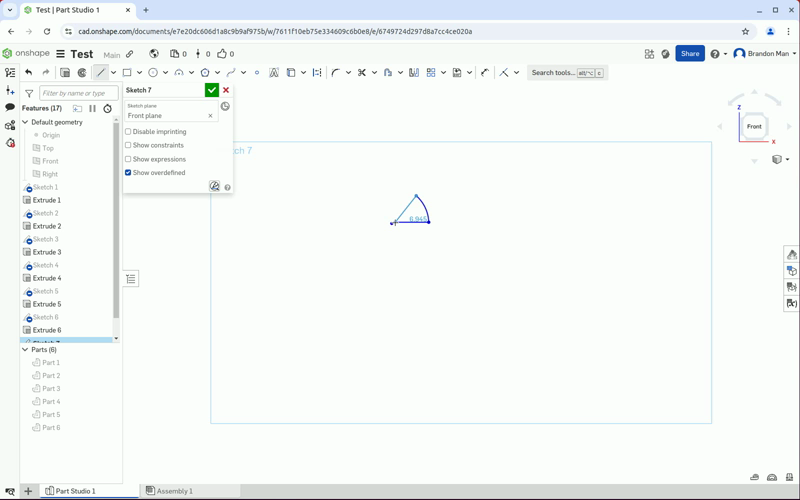
key_up(shift)
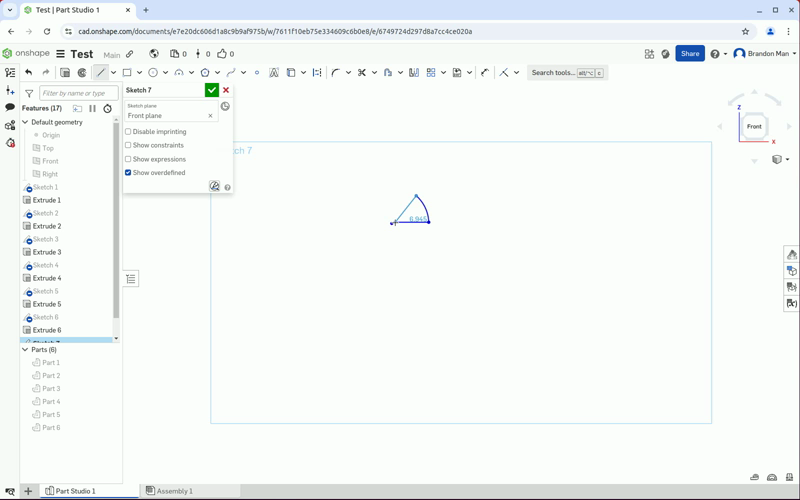
click(395, 222)
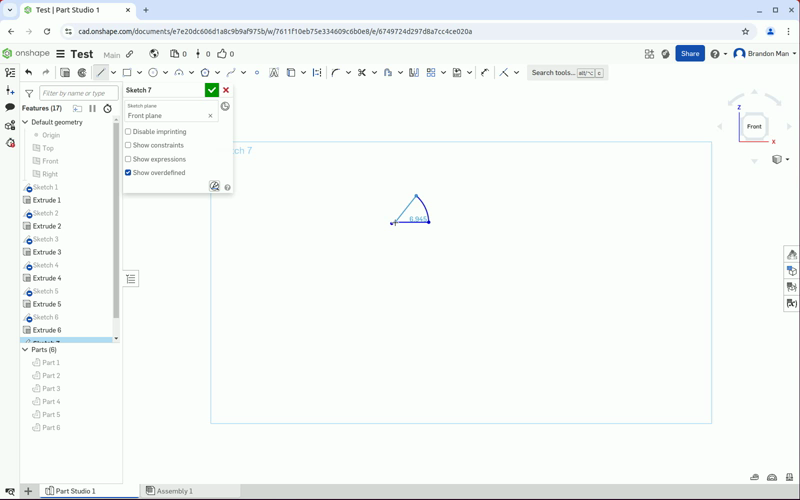
key(esc)
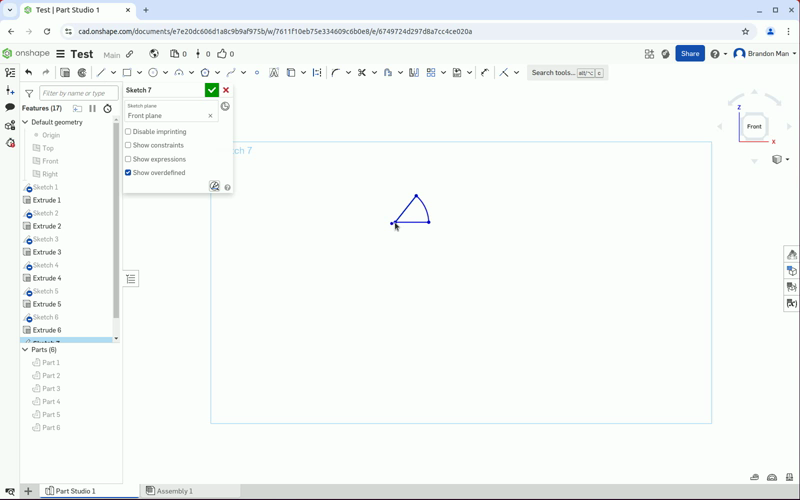
mouse_move(412, 212)
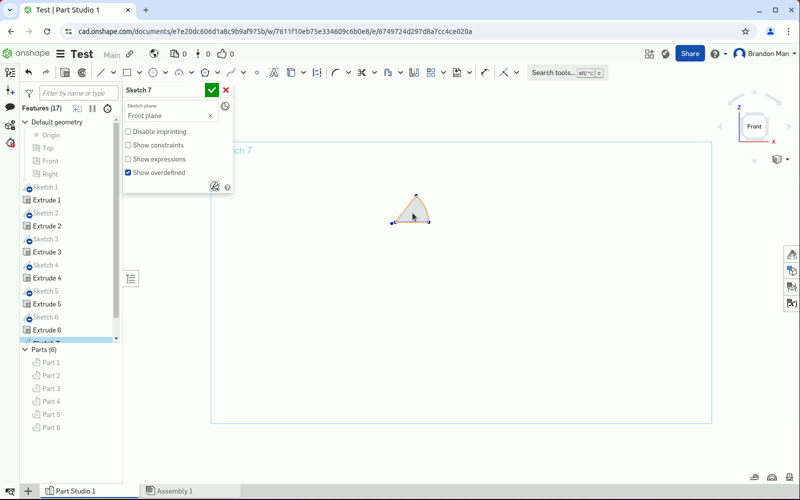
scroll(6)
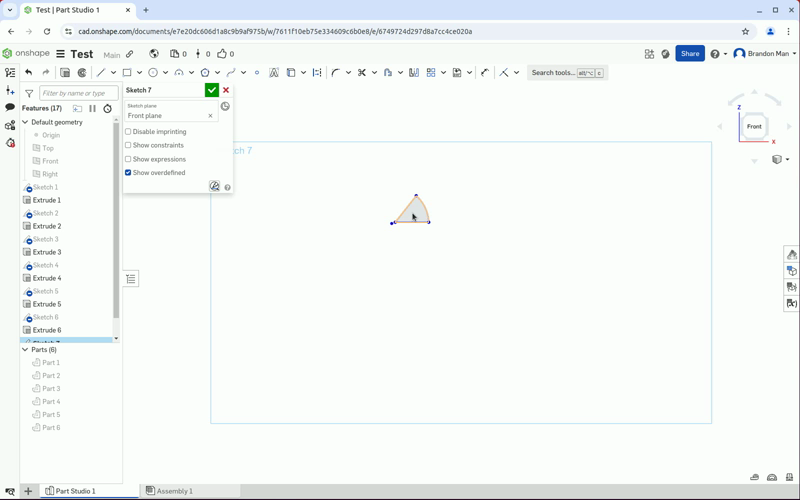
scroll(6)
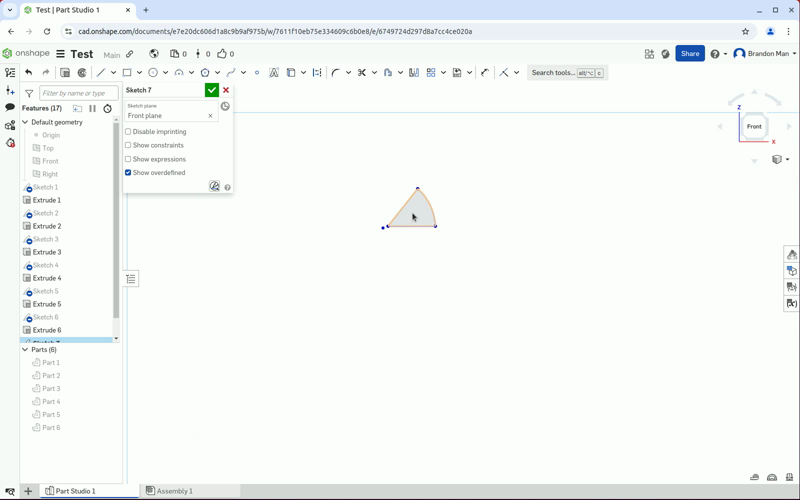
scroll(6)
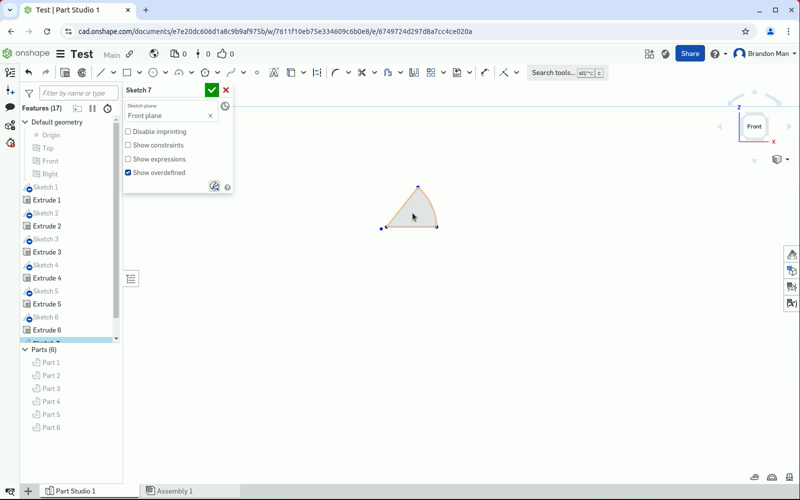
scroll(6)
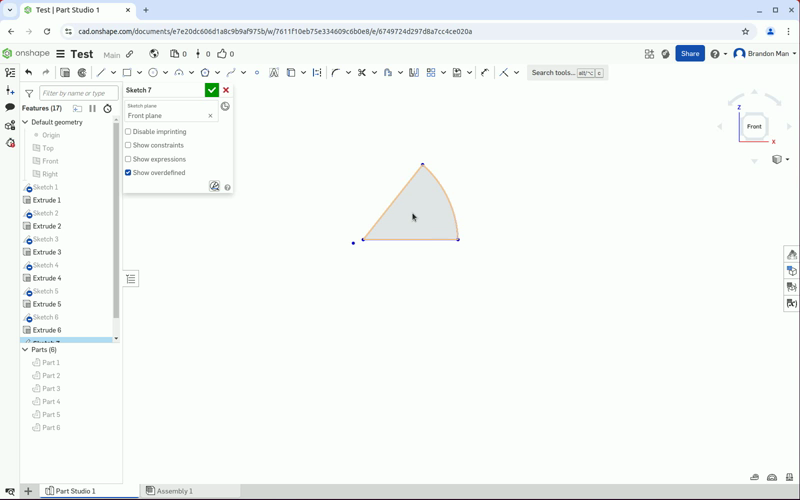
scroll(6)
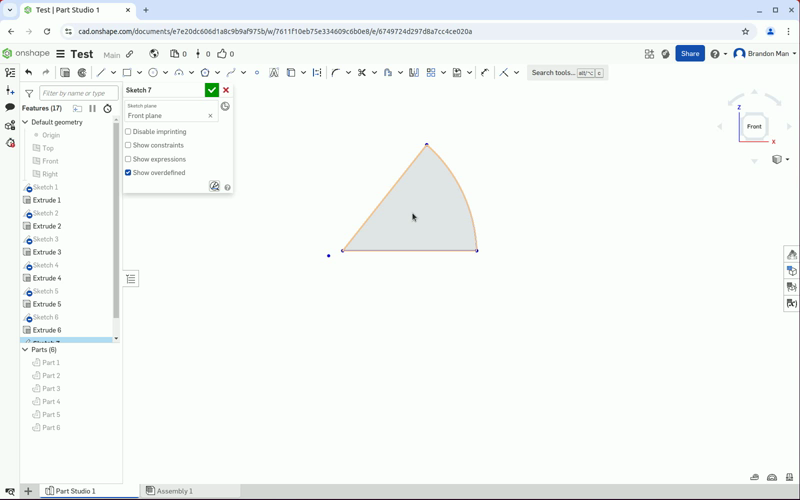
scroll(6)
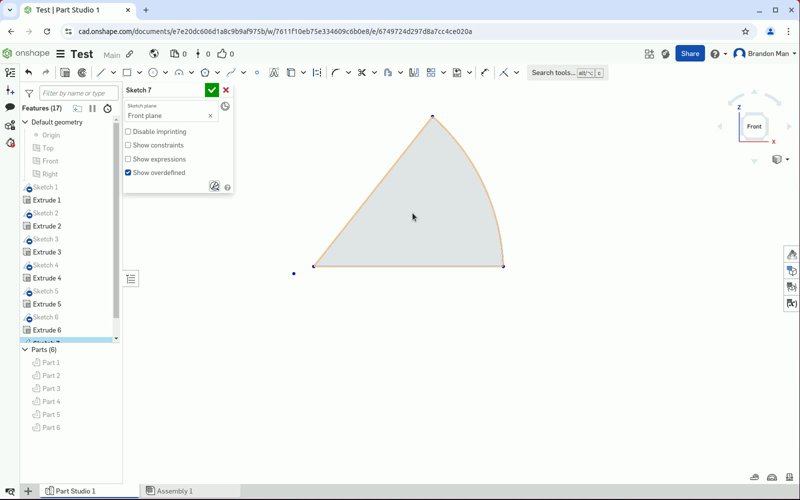
scroll(6)
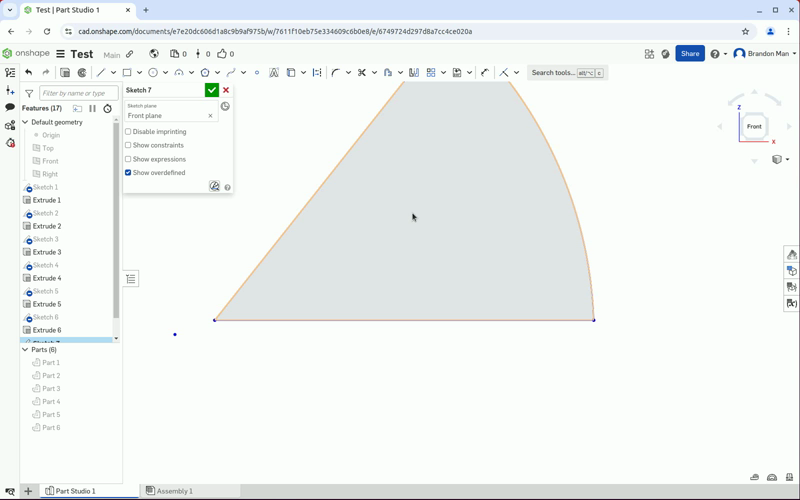
click(412, 212)
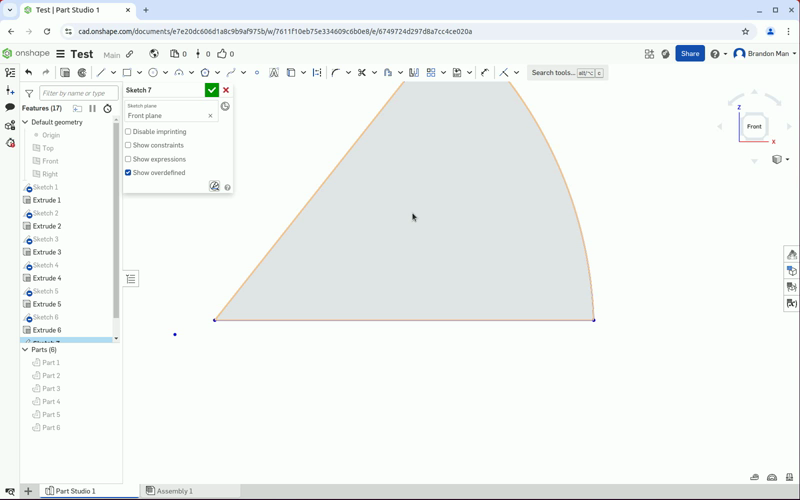
scroll(-6)
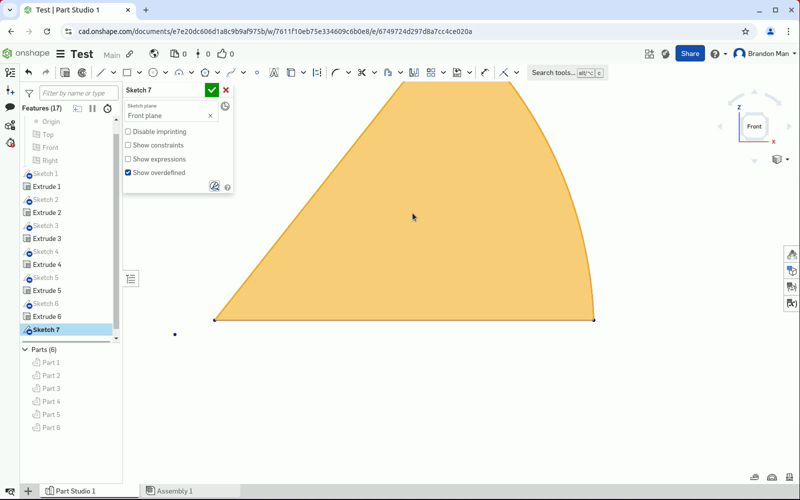
scroll(-6)
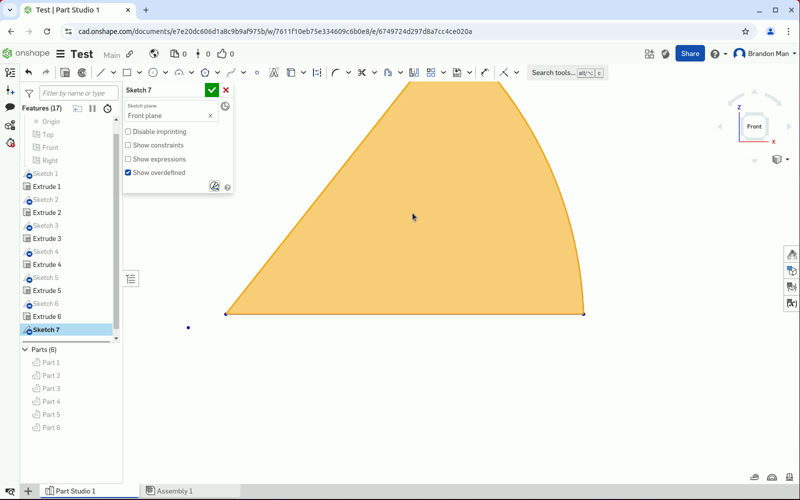
scroll(-6)
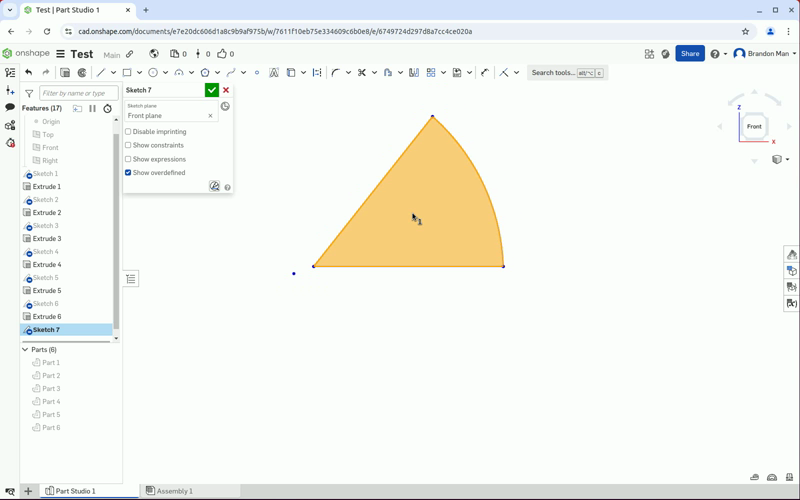
scroll(-6)
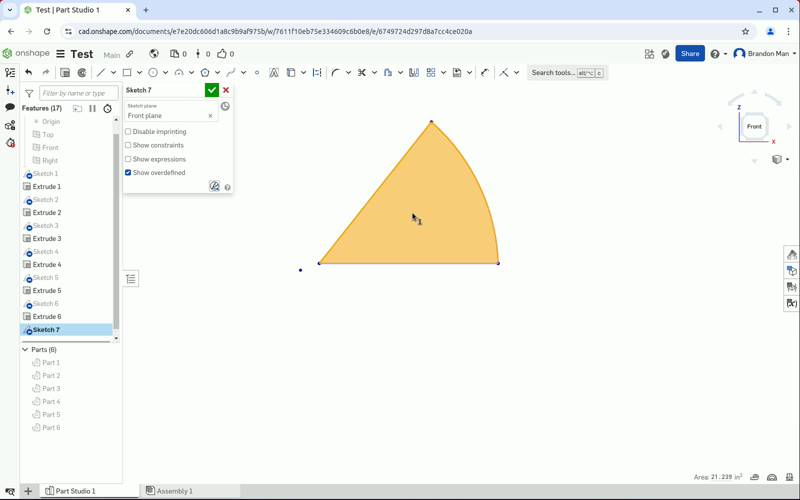
scroll(-6)
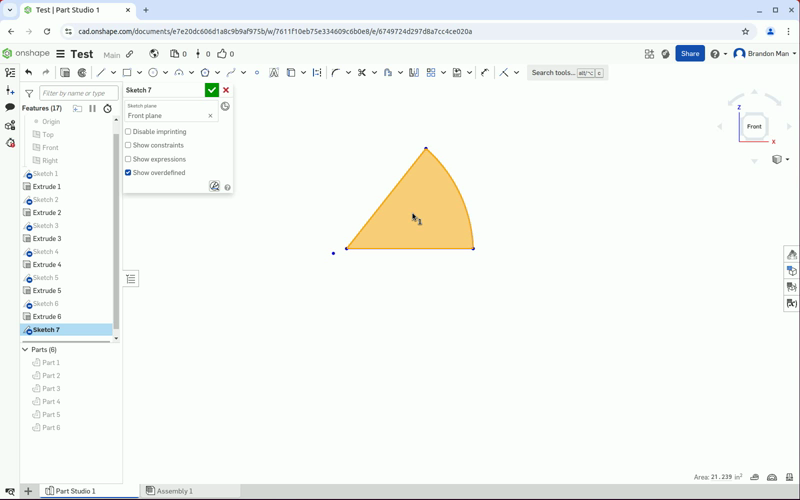
scroll(-6)
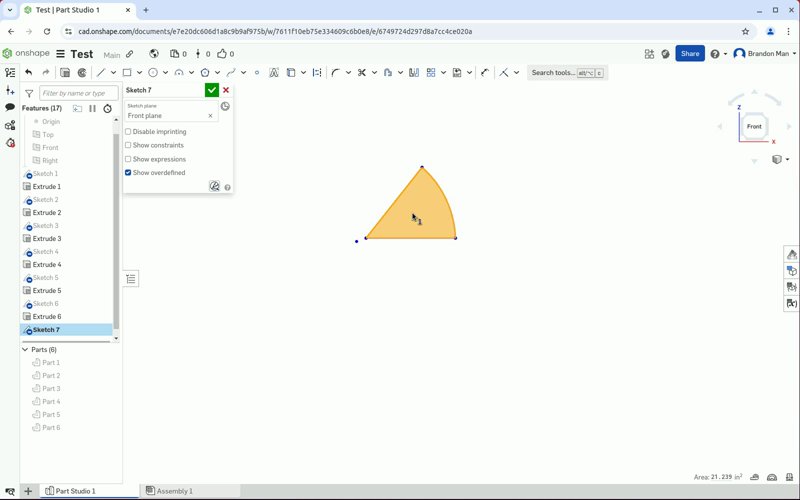
scroll(-6)
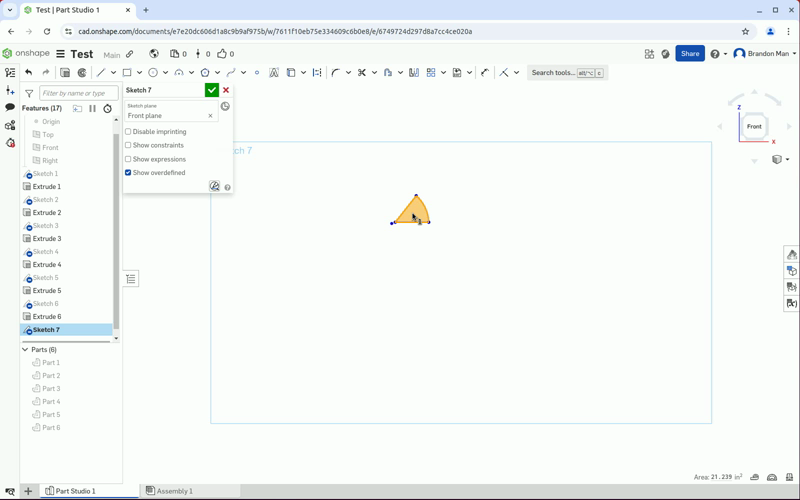
mouse_move(73, 352)
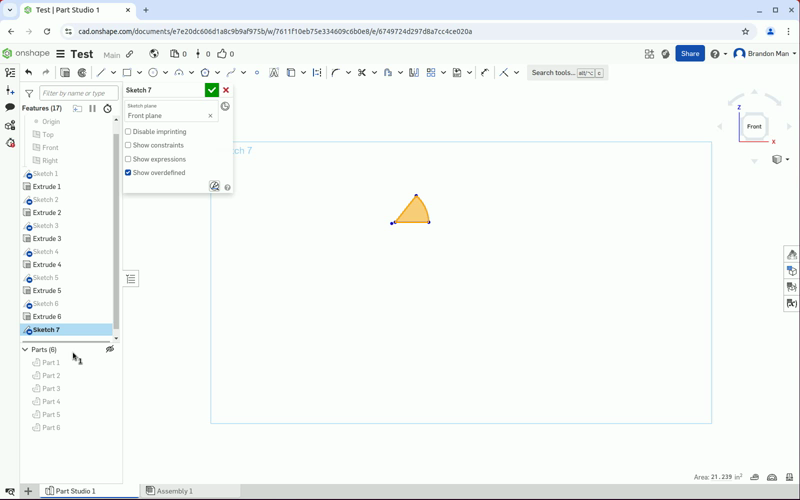
key(shift+y)
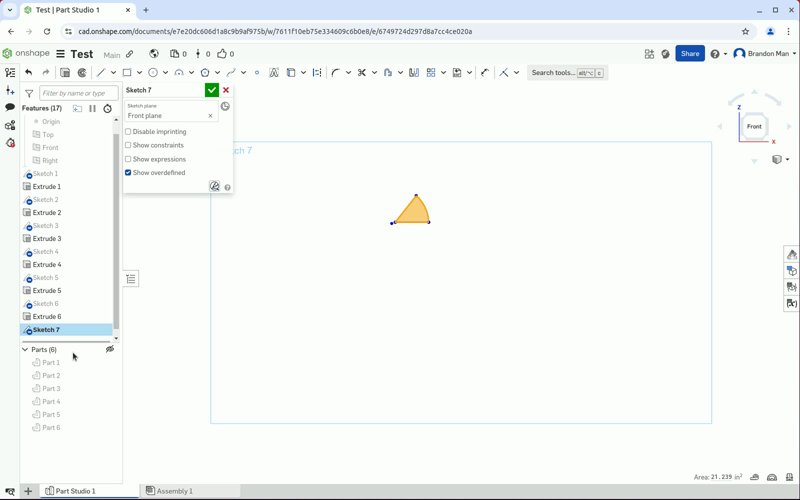
key(shift+e)
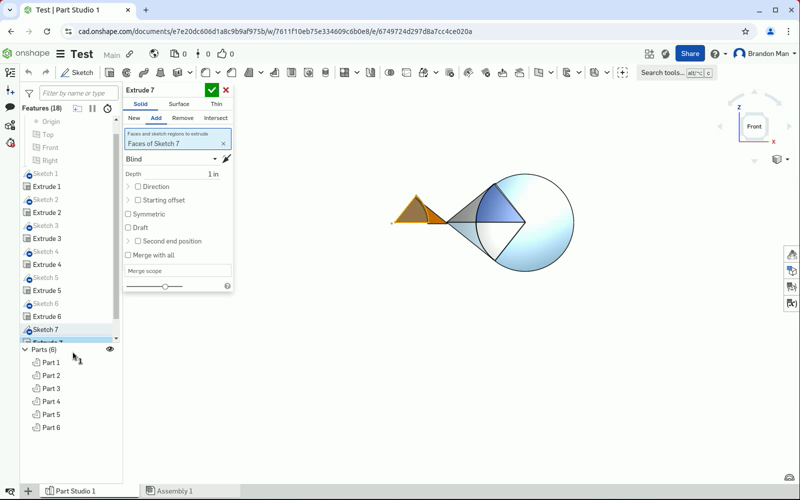
mouse_move(143, 106)
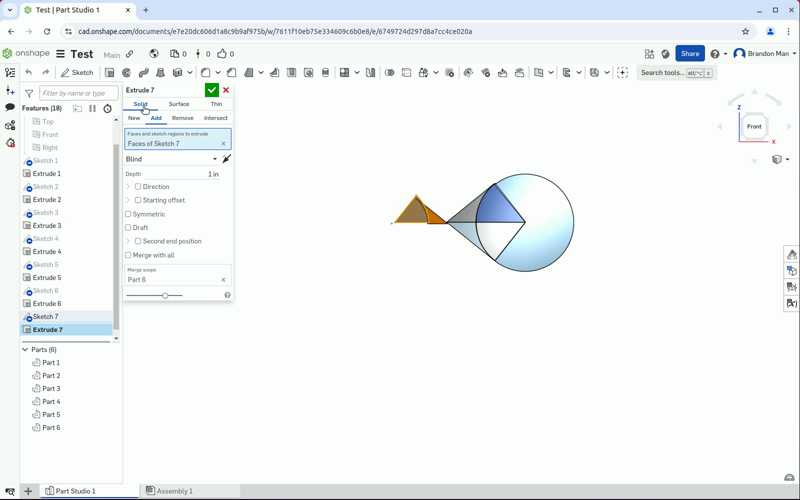
click(143, 106)
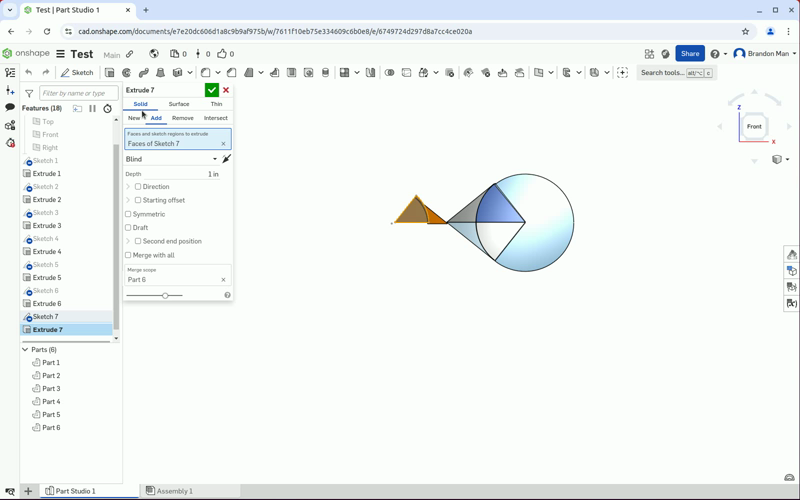
mouse_move(137, 120)
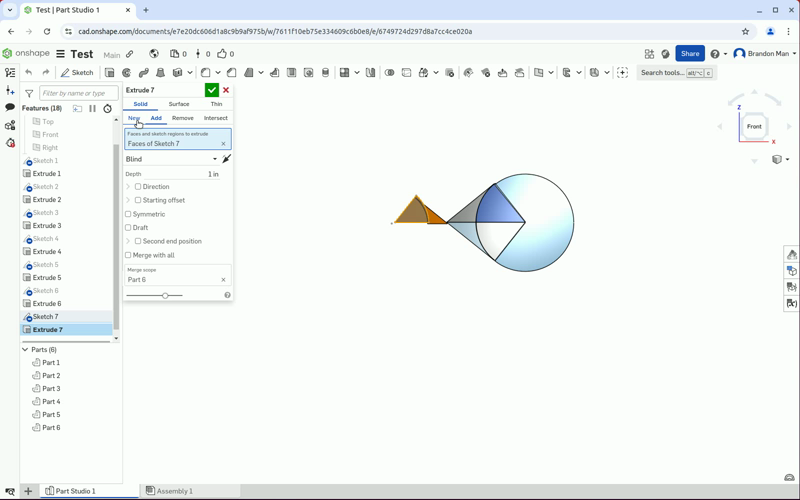
click(137, 120)
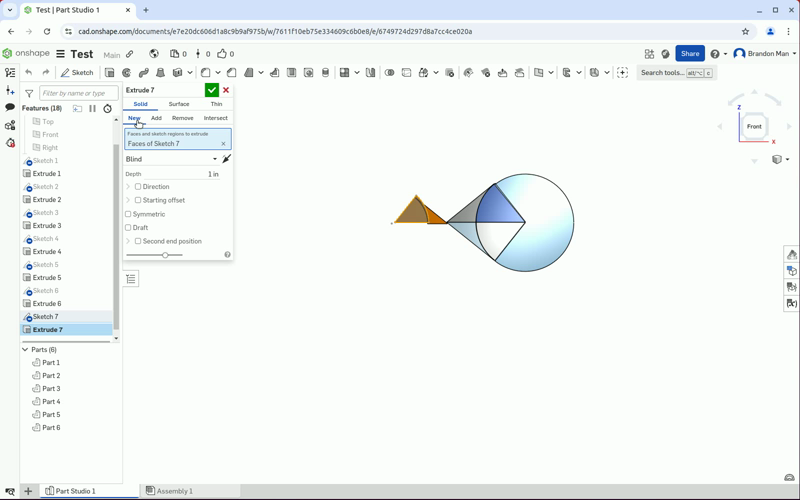
key(tab, 4)
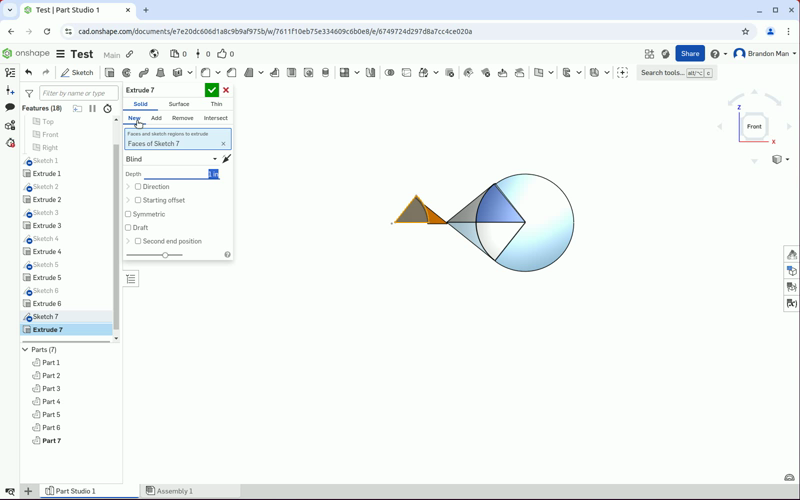
text(13.239)
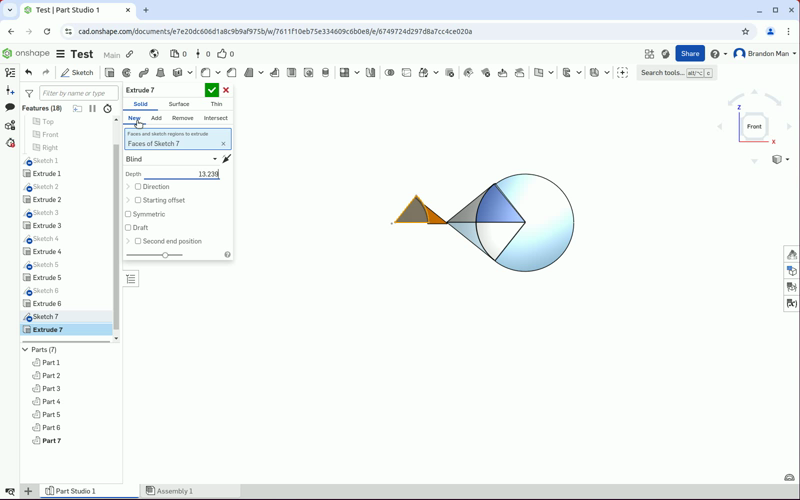
key(enter)
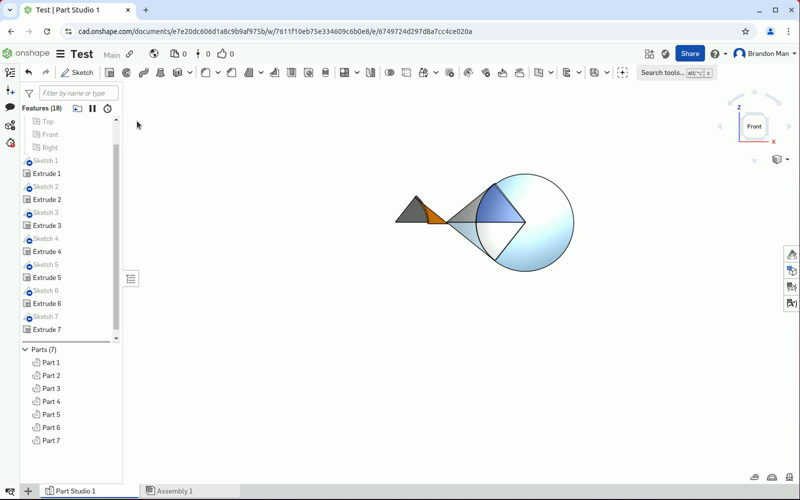
key(shift+h)
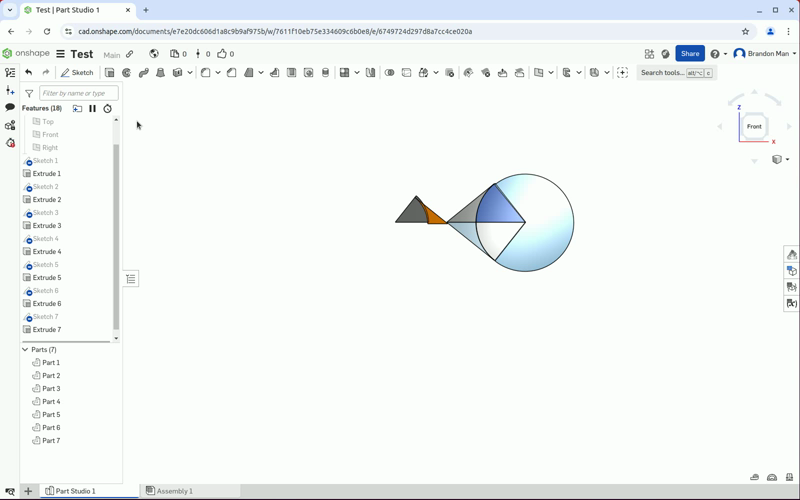
key(shift+h)
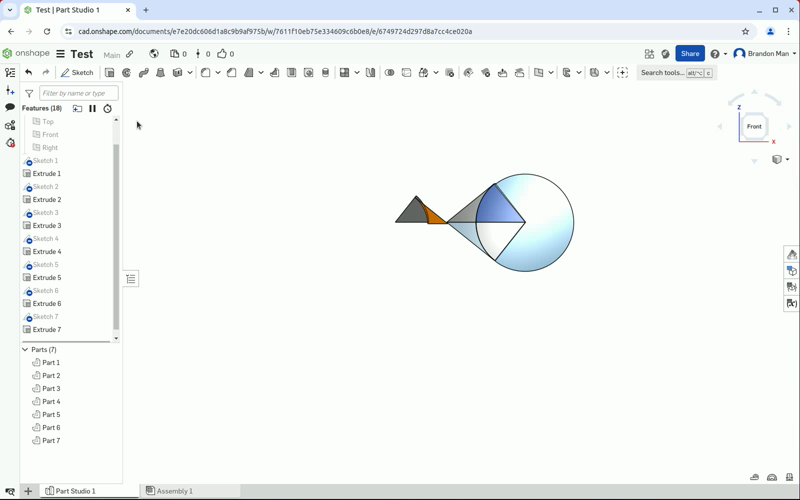
mouse_move(69, 163)
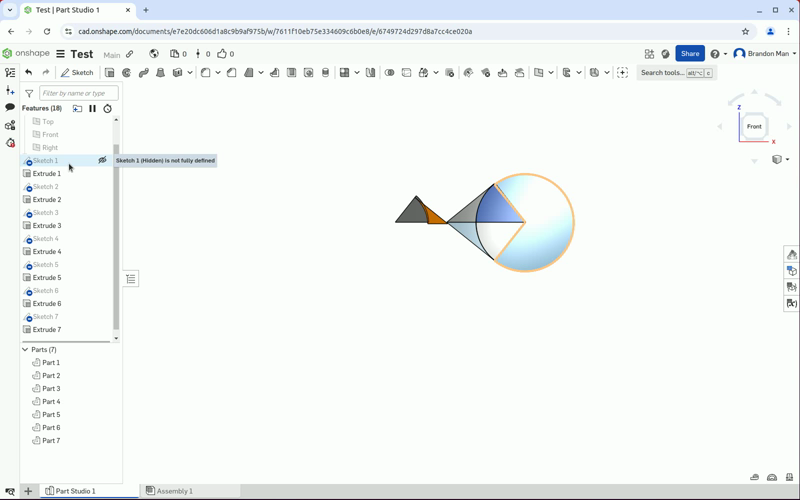
click(69, 163)
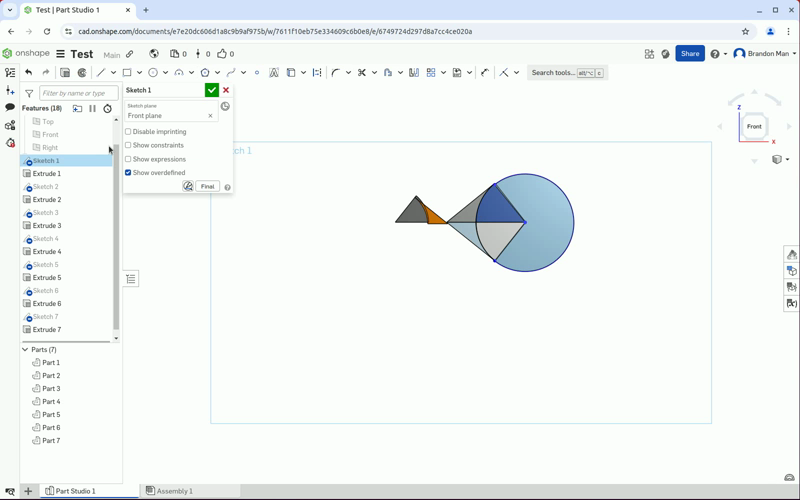
mouse_move(229, 92)
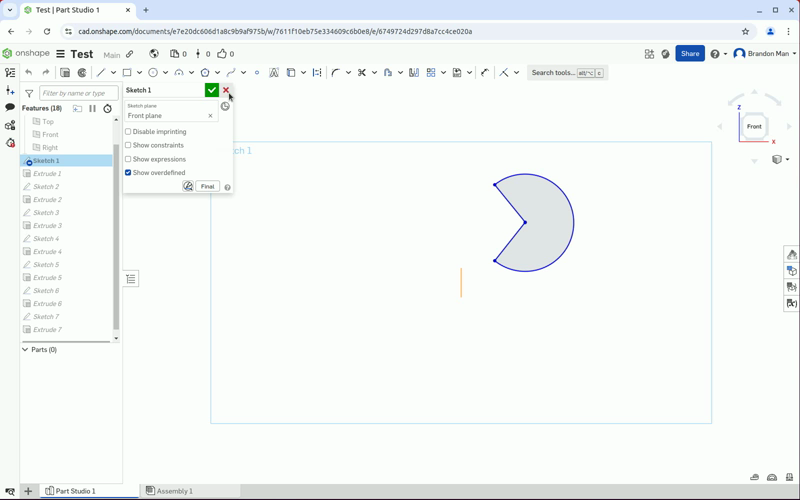
click(229, 92)
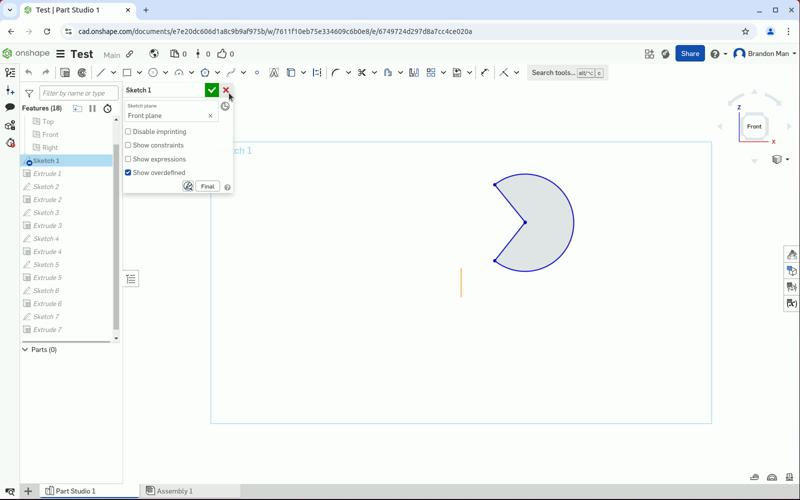
key(shift+s)
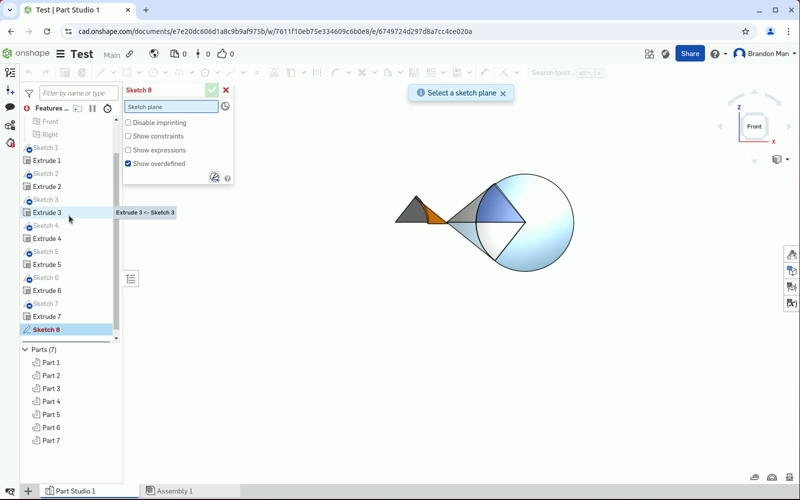
scroll(3)
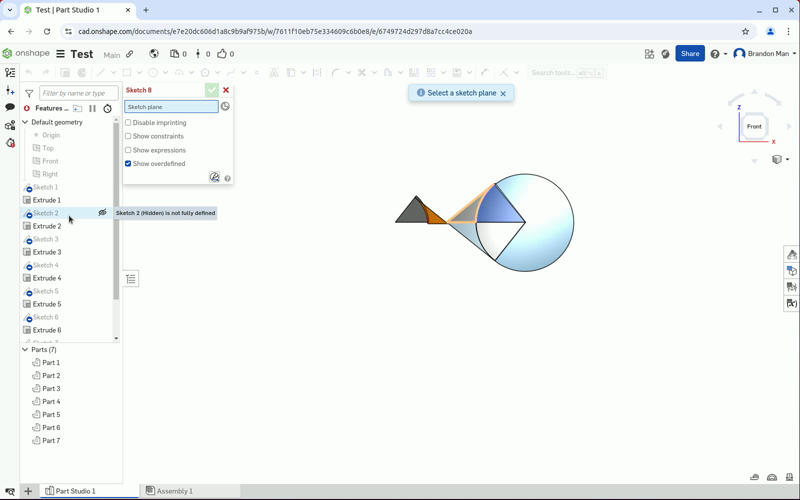
mouse_move(69, 163)
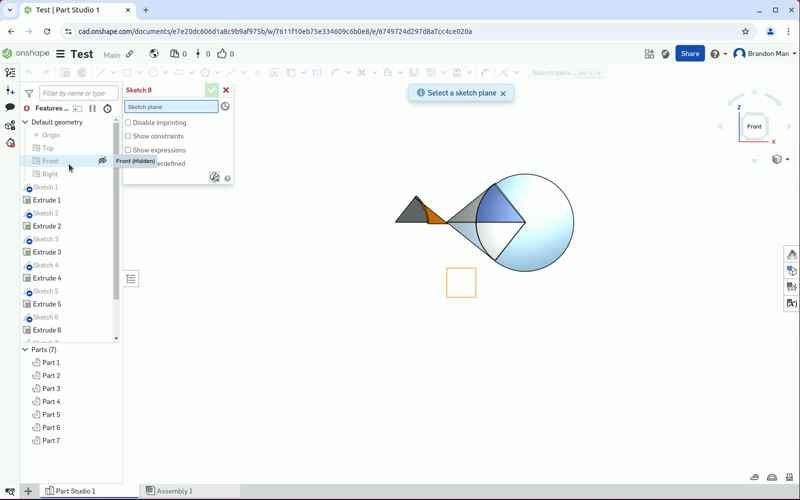
click(69, 163)
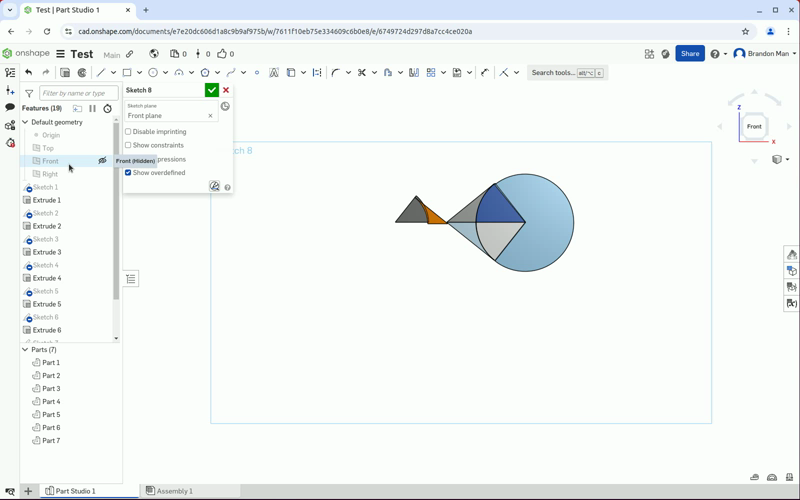
mouse_move(73, 352)
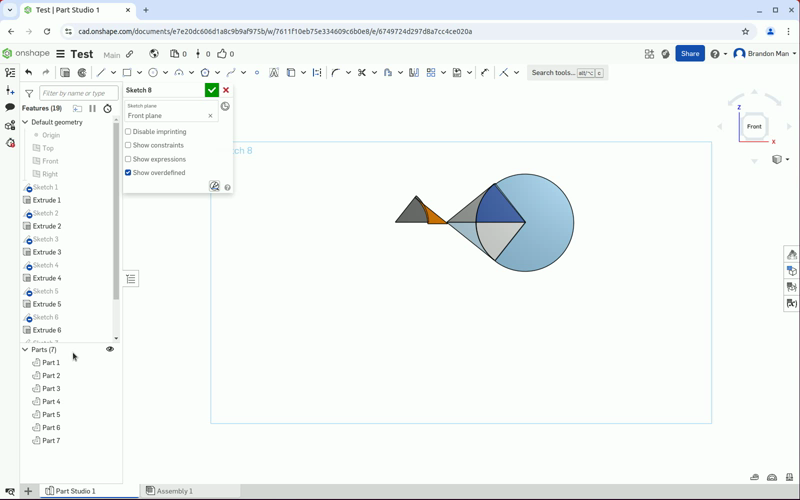
key(y)
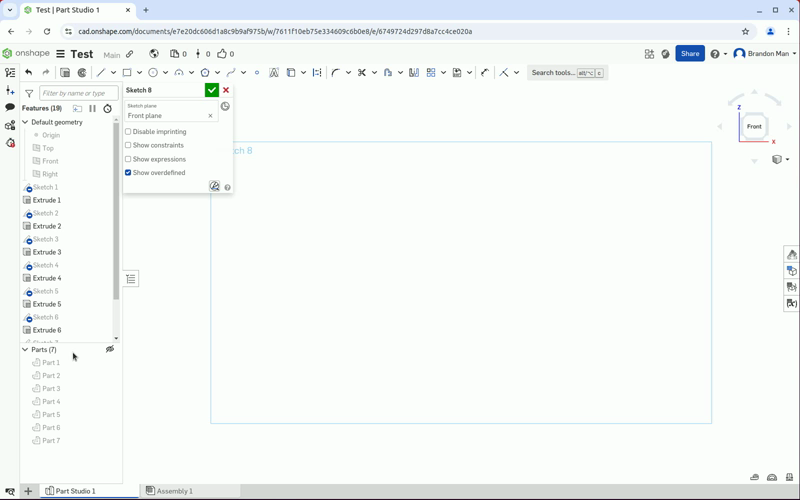
key(l)
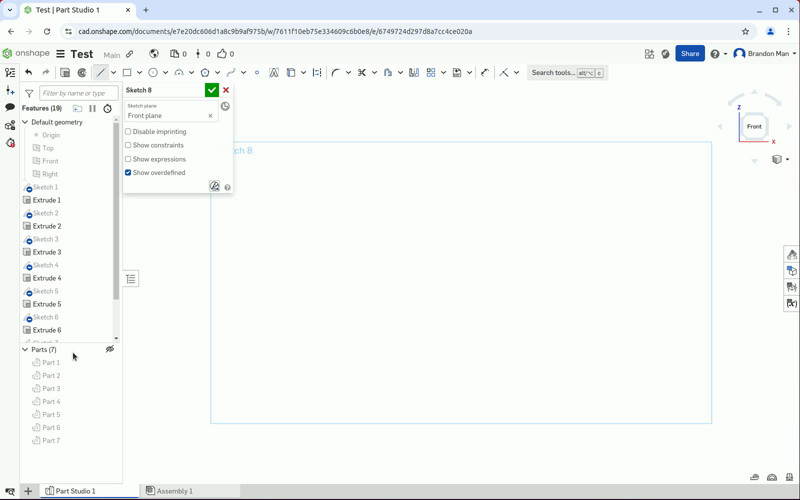
key_down(shift)
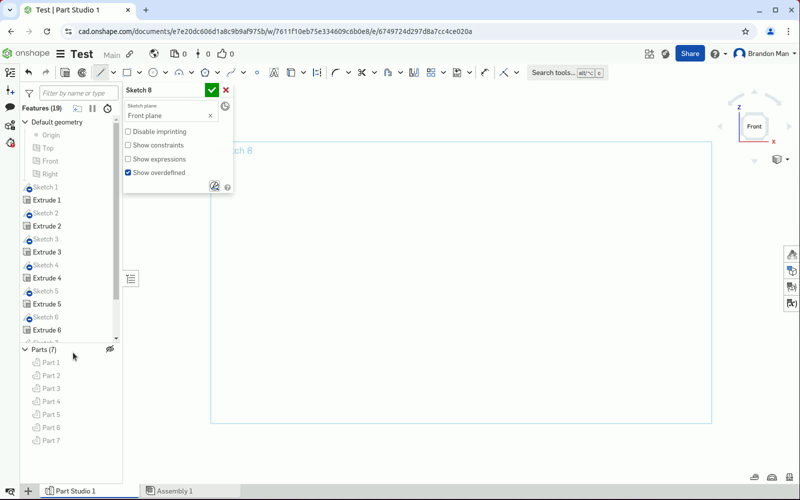
mouse_move(414, 247)
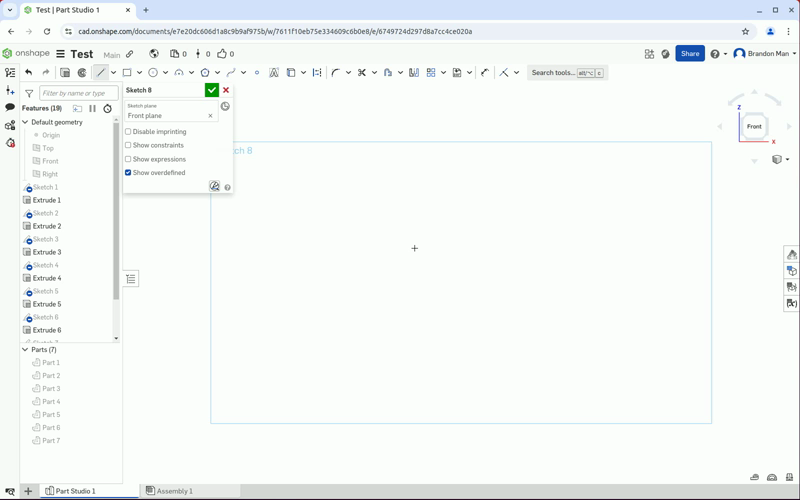
click(414, 247)
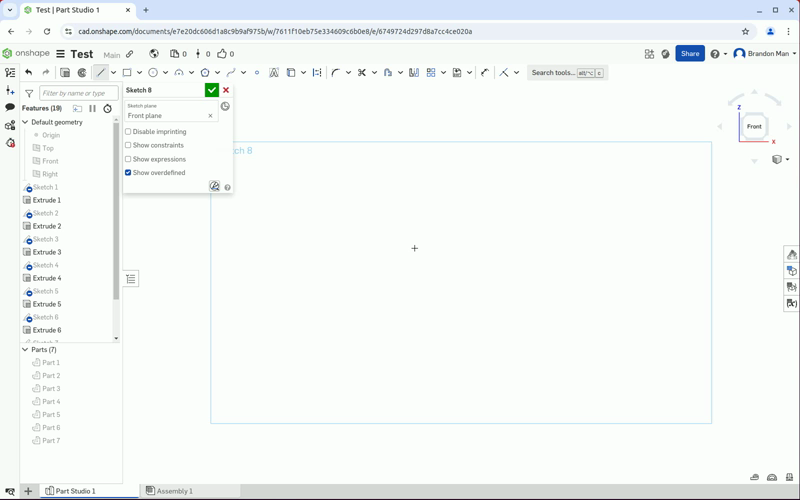
key_up(shift)
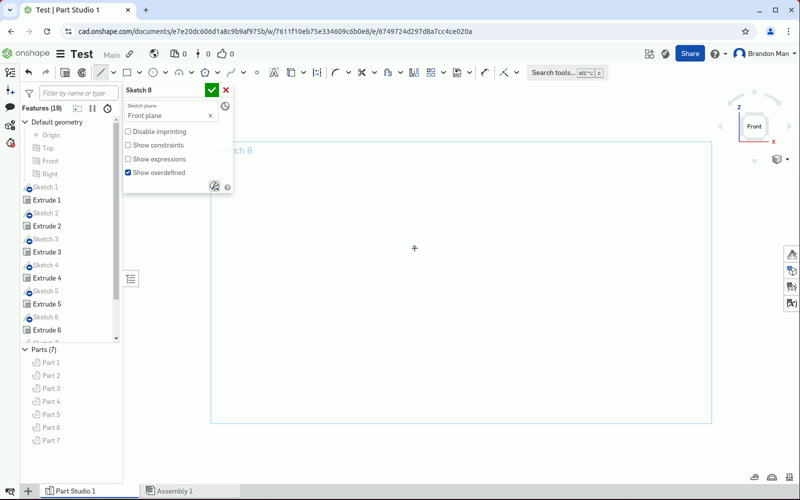
key_down(shift)
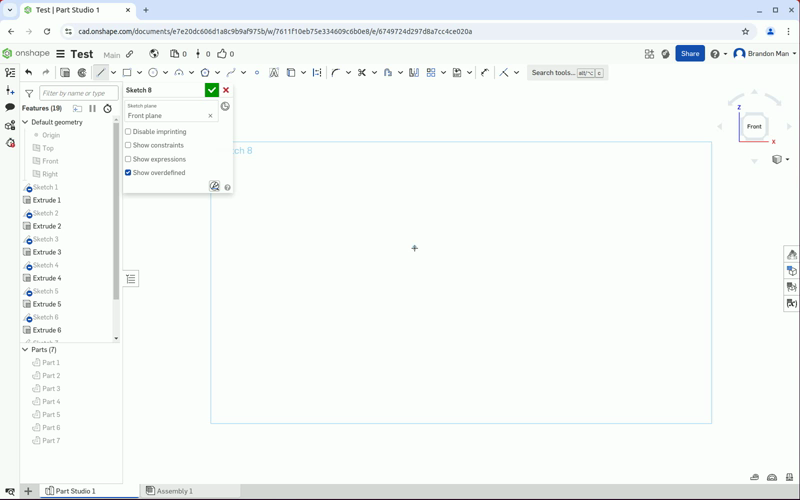
mouse_move(444, 247)
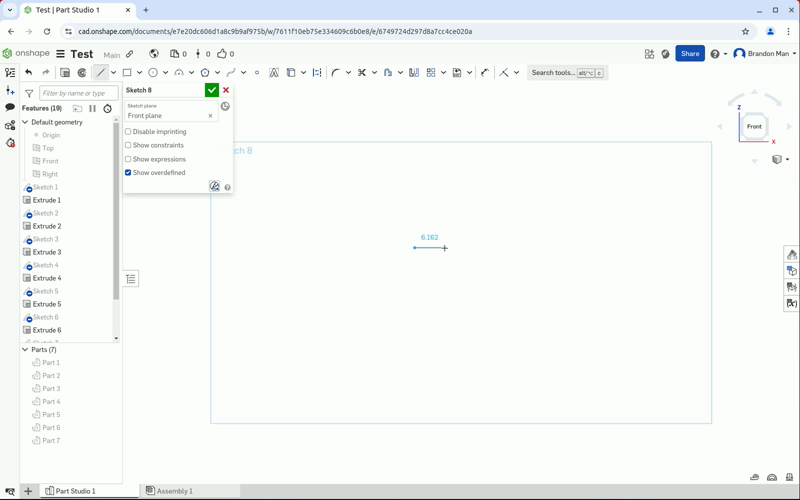
mouse_move(447, 221)
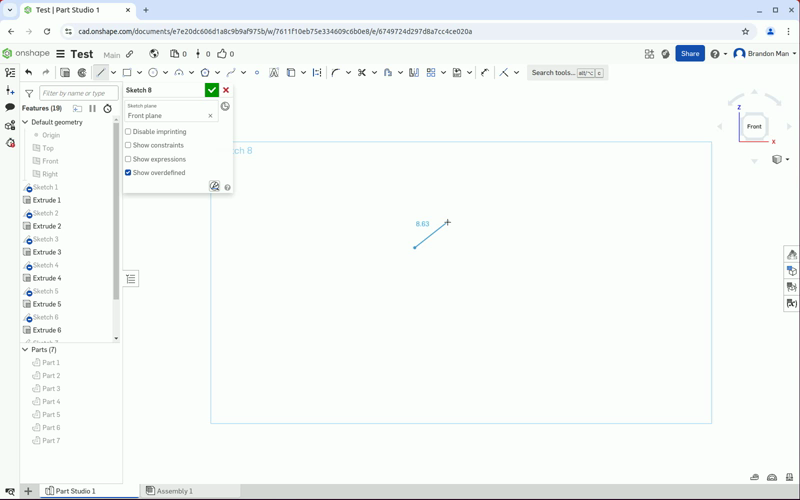
click(447, 221)
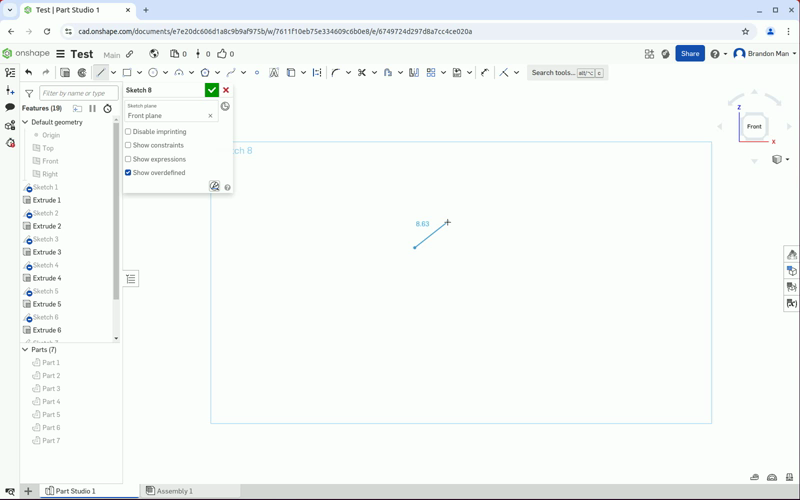
key_up(shift)
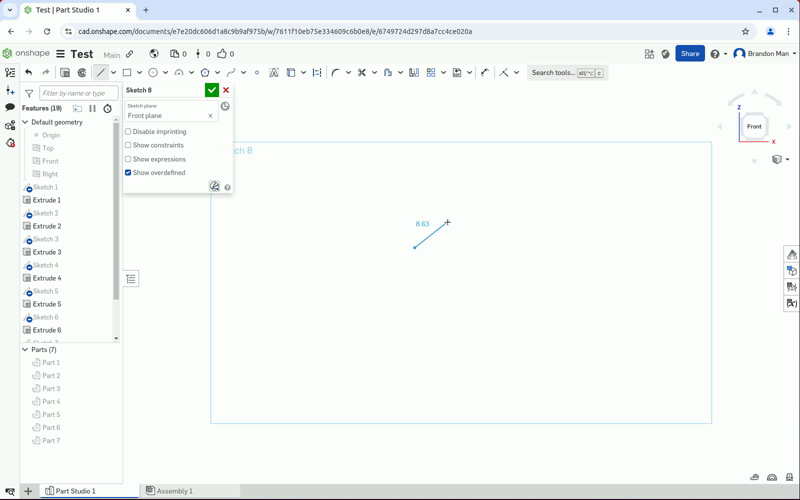
key_down(shift)
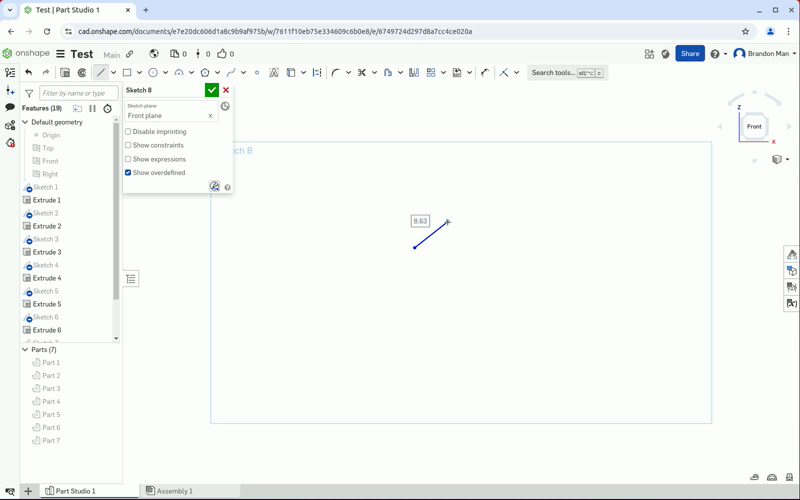
mouse_move(477, 221)
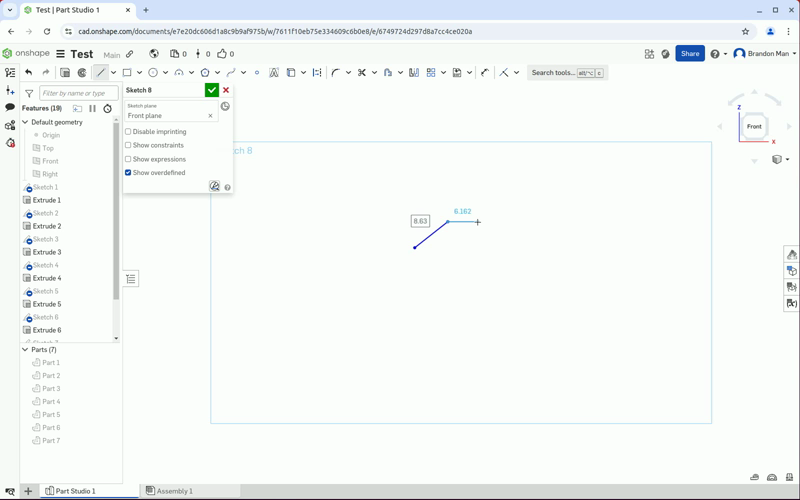
mouse_move(427, 221)
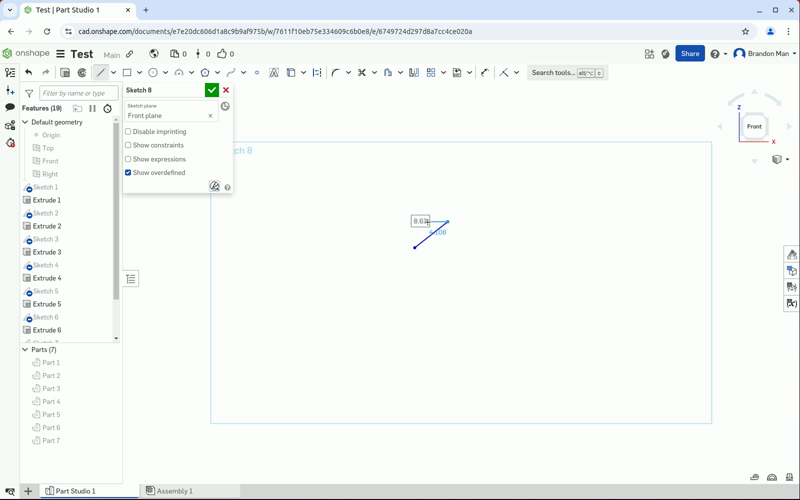
click(427, 221)
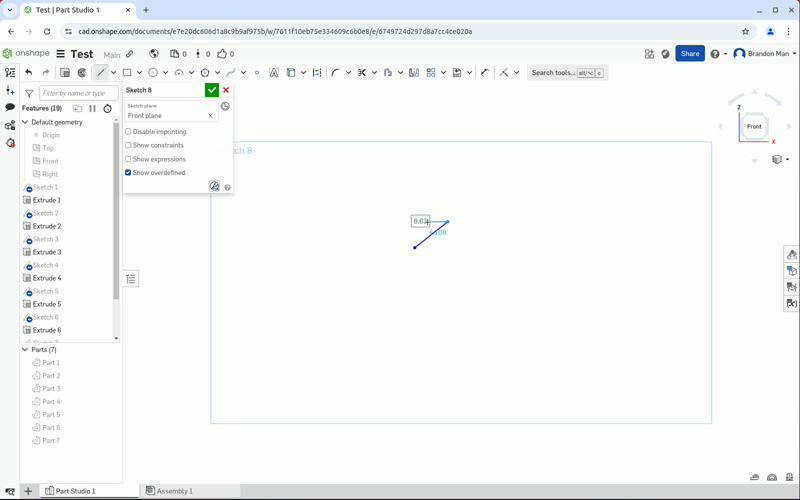
key_up(shift)
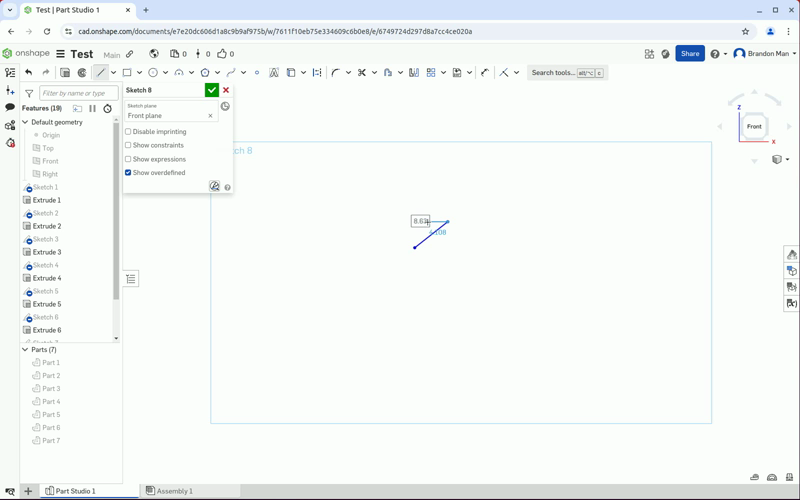
key(esc)
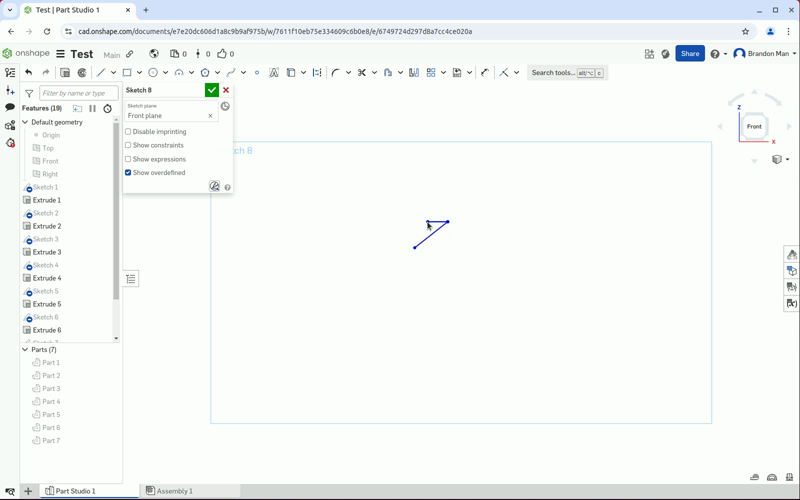
key(a)
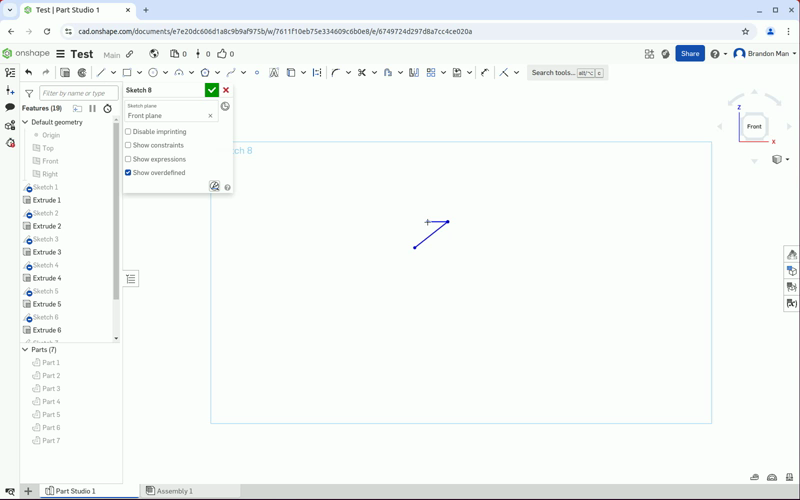
mouse_move(427, 221)
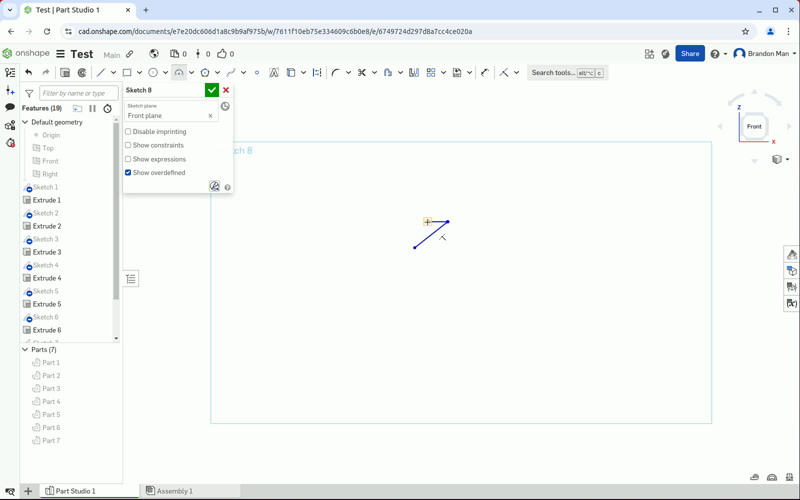
click(427, 221)
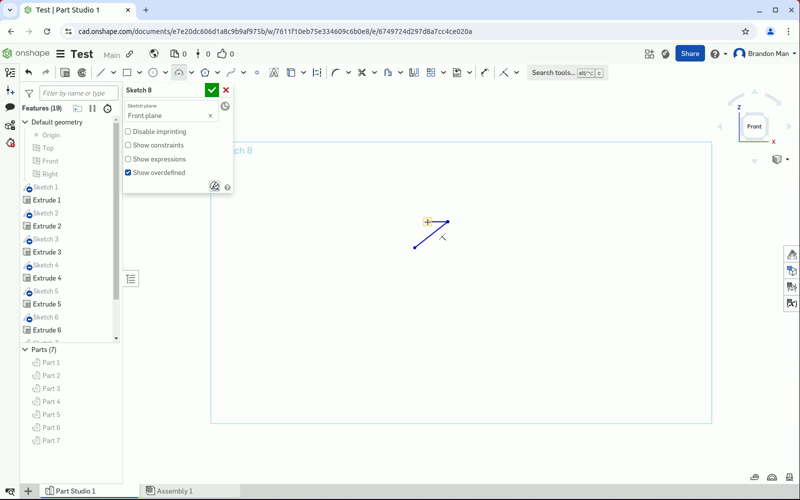
mouse_move(414, 247)
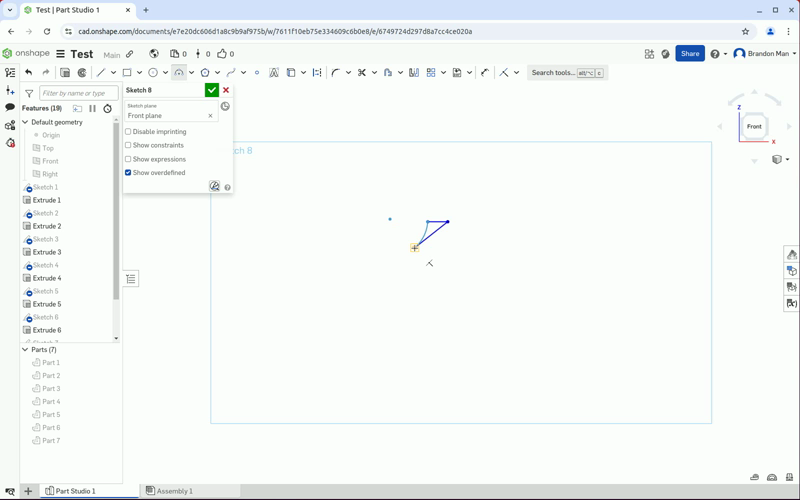
click(414, 247)
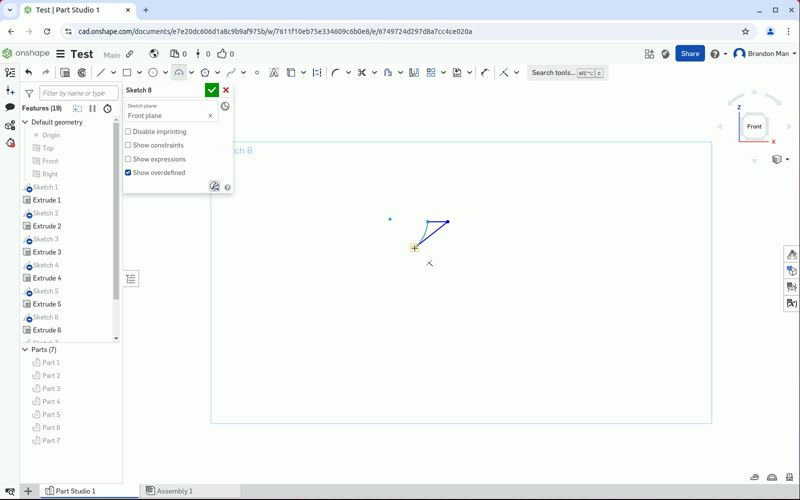
key_down(shift)
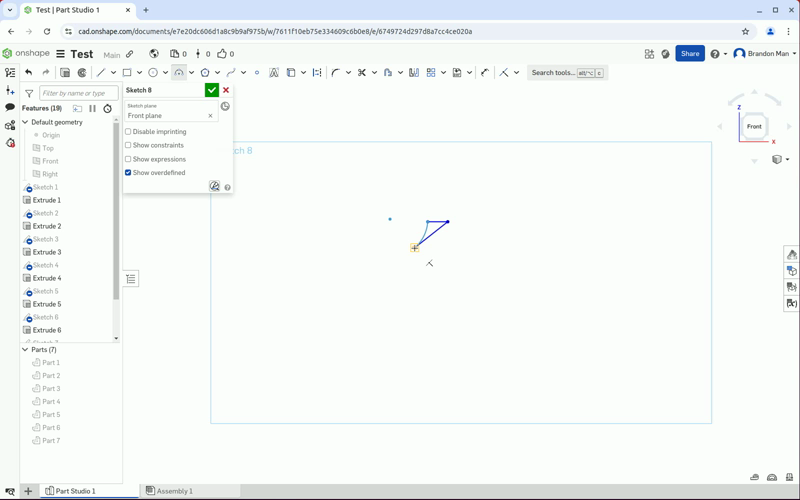
mouse_move(424, 236)
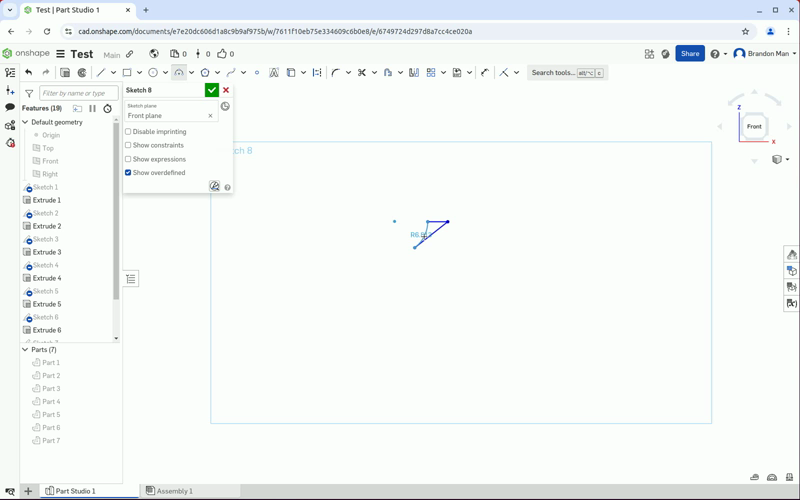
click(424, 236)
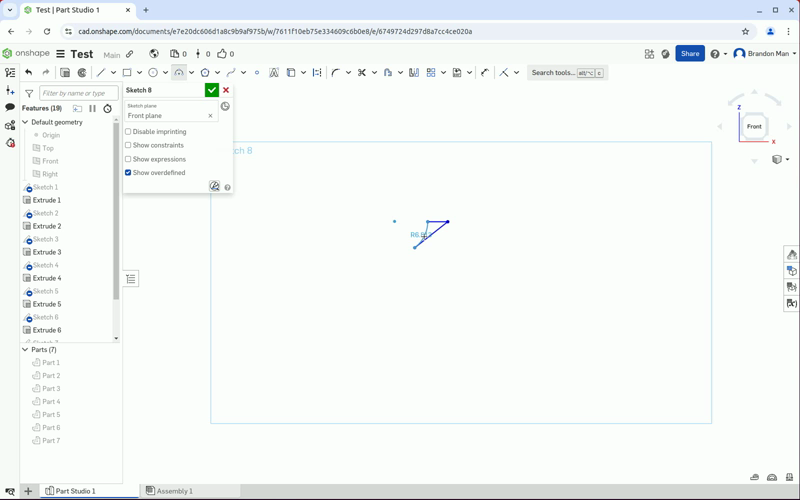
key_up(shift)
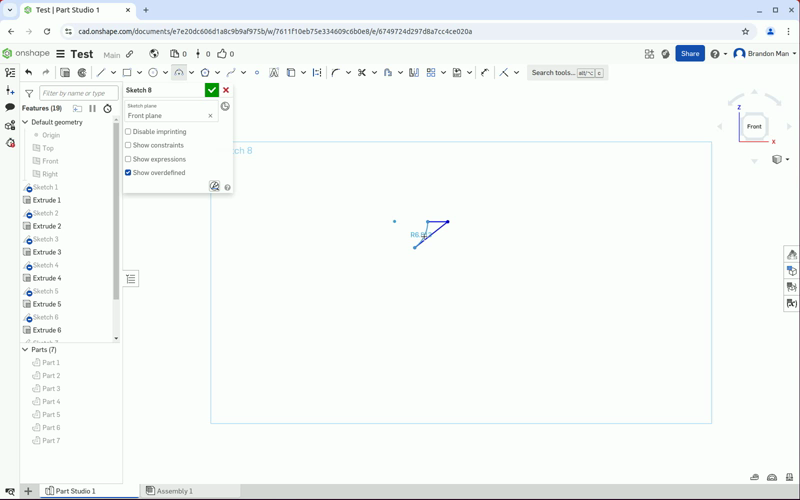
key(esc)
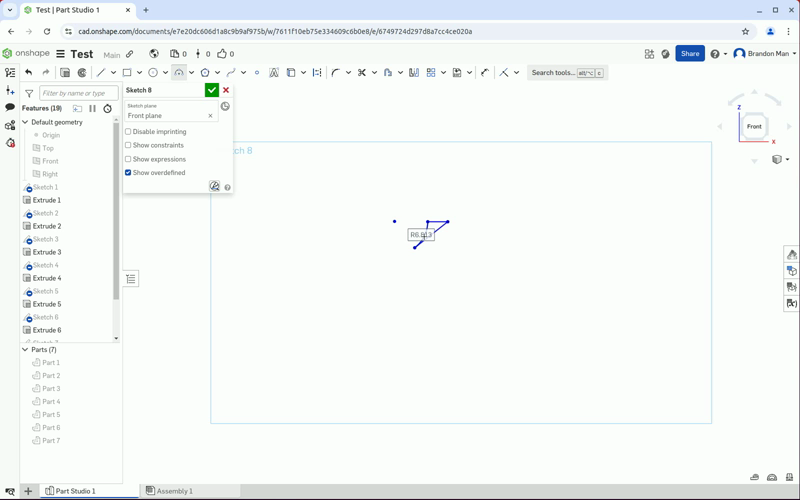
mouse_move(420, 243)
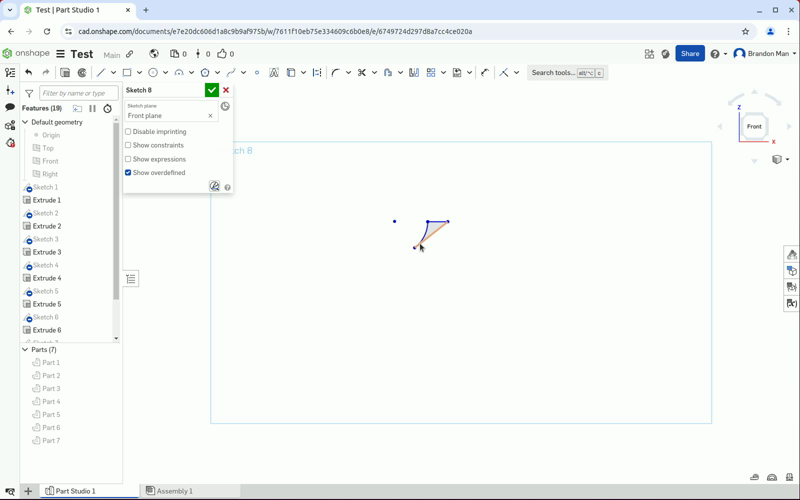
scroll(6)
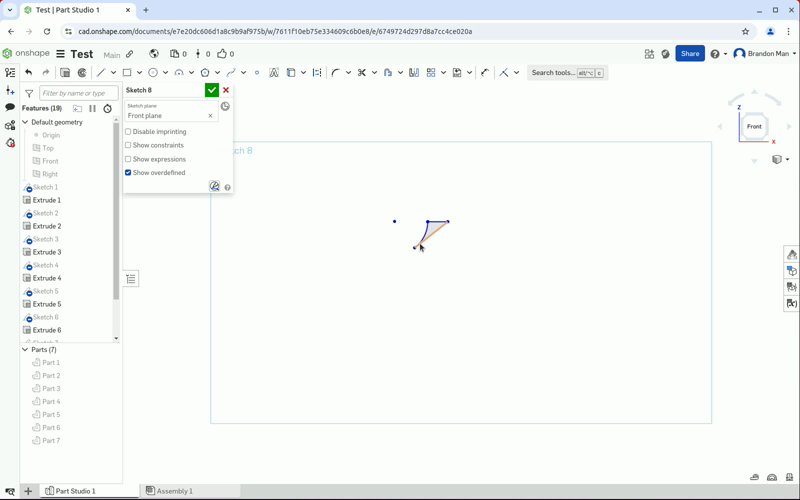
scroll(6)
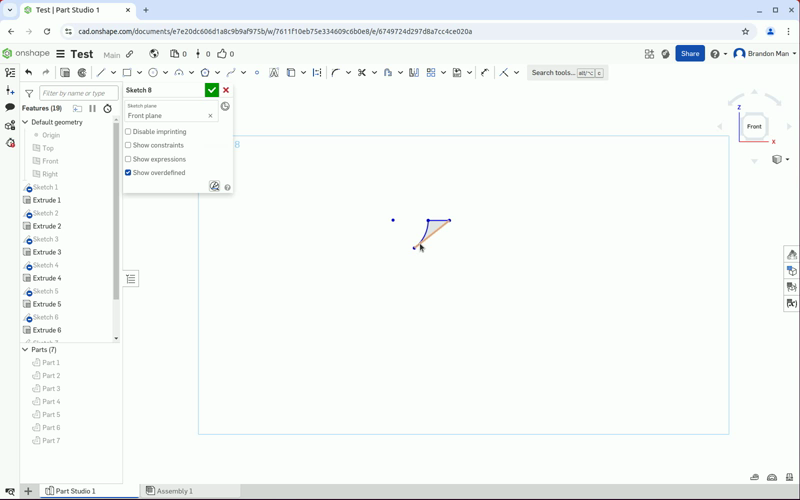
scroll(6)
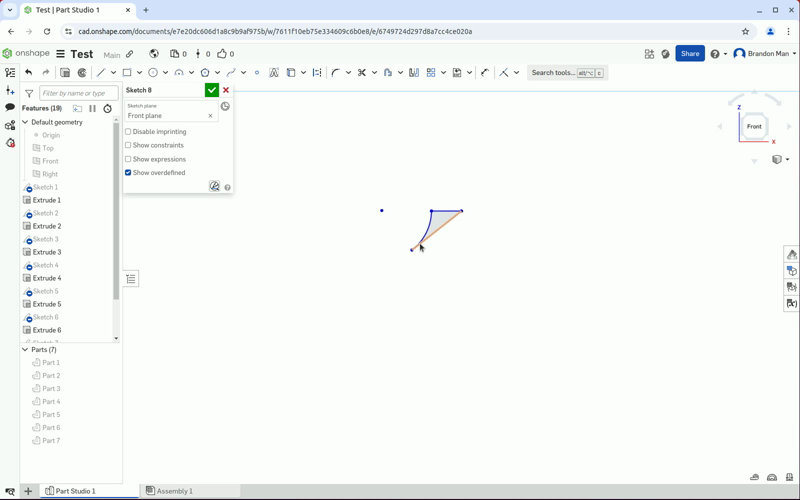
scroll(6)
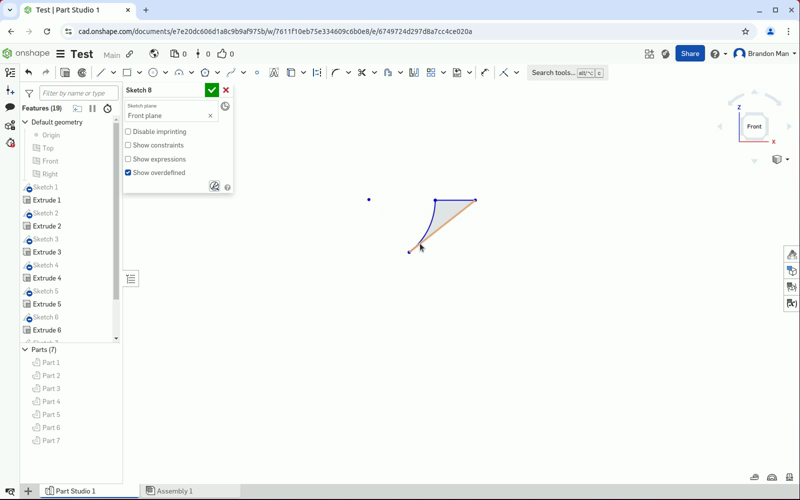
scroll(6)
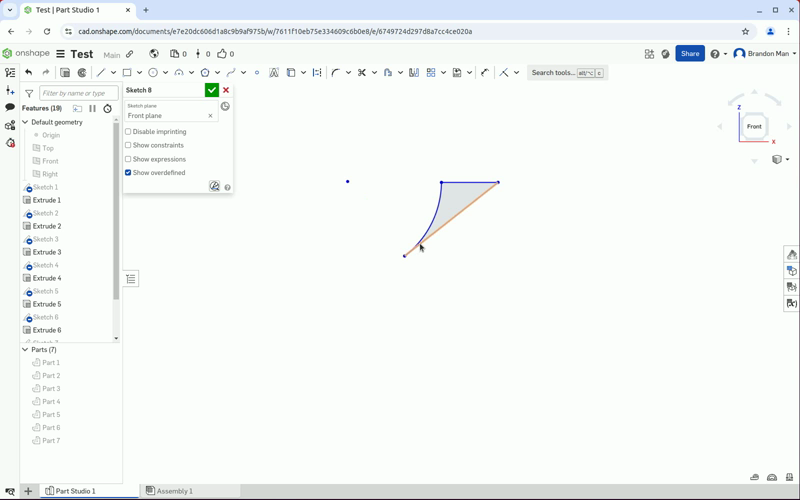
scroll(6)
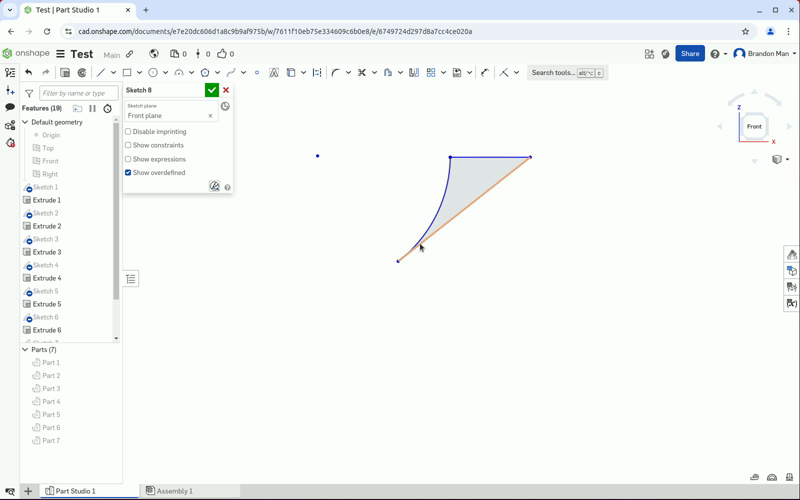
scroll(6)
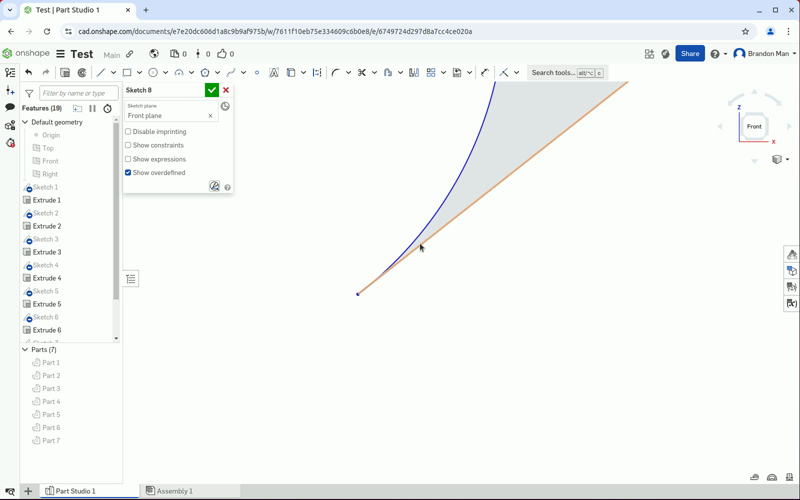
click(420, 243)
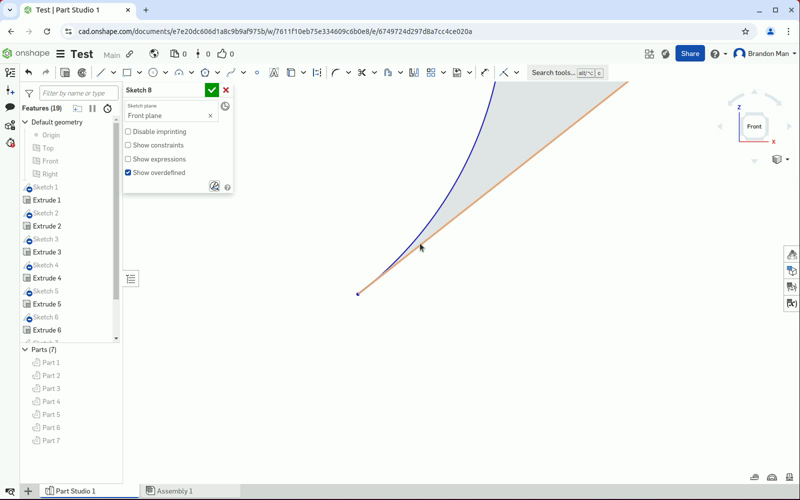
scroll(-6)
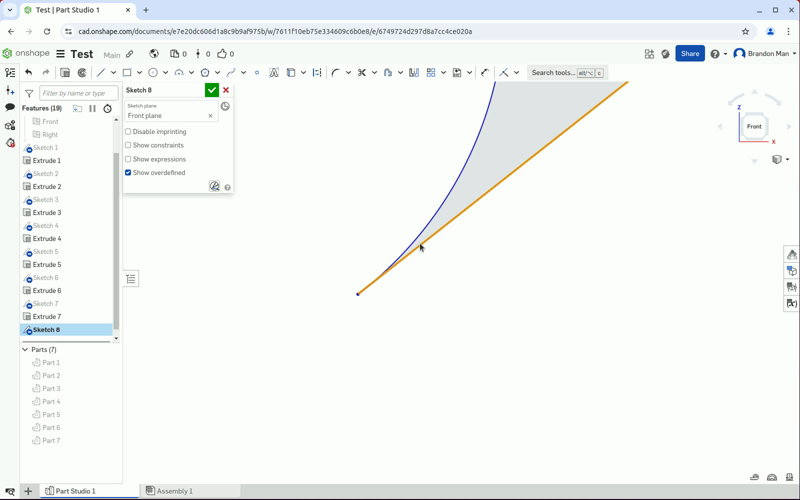
scroll(-6)
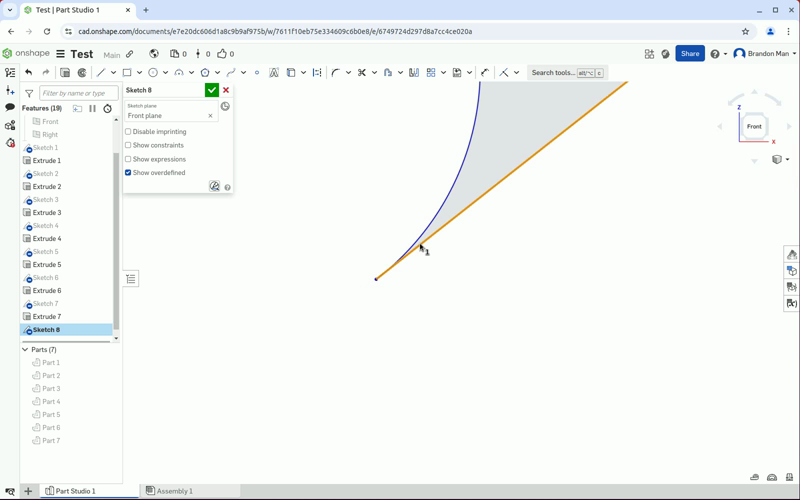
scroll(-6)
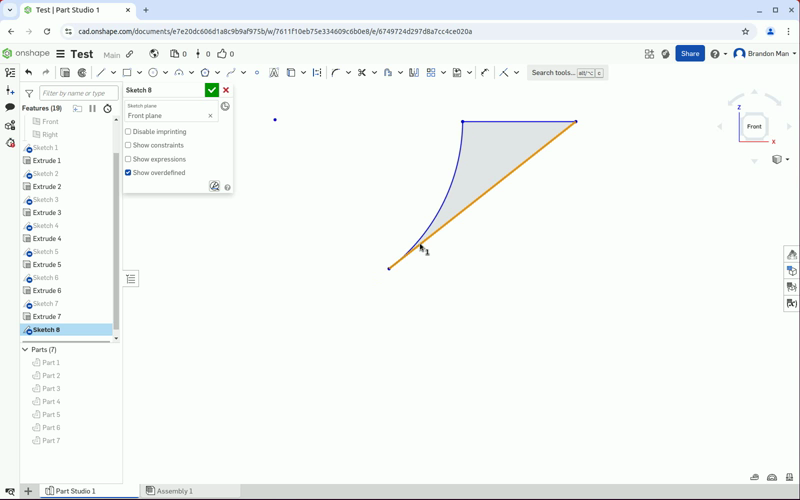
scroll(-6)
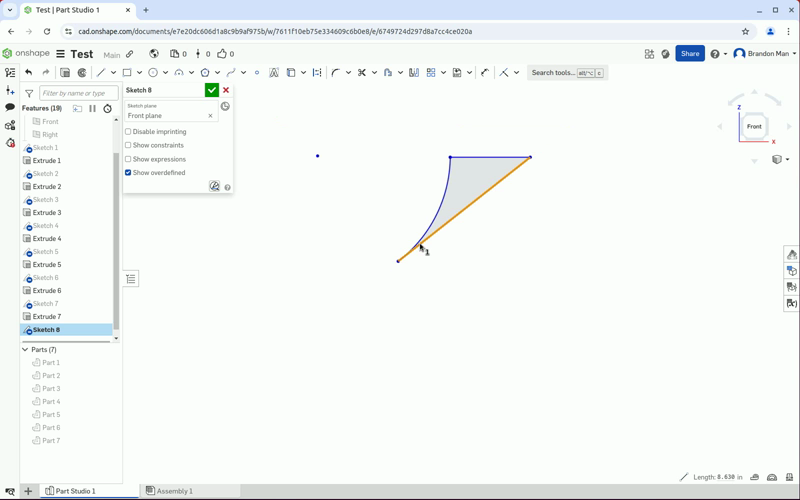
scroll(-6)
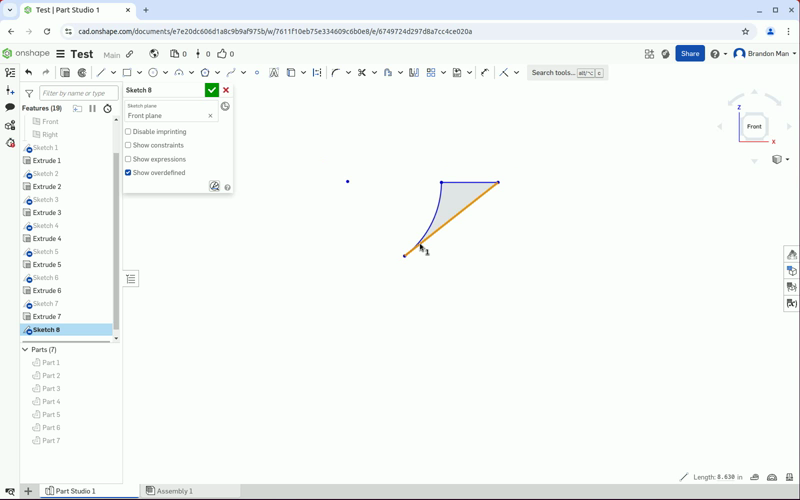
scroll(-6)
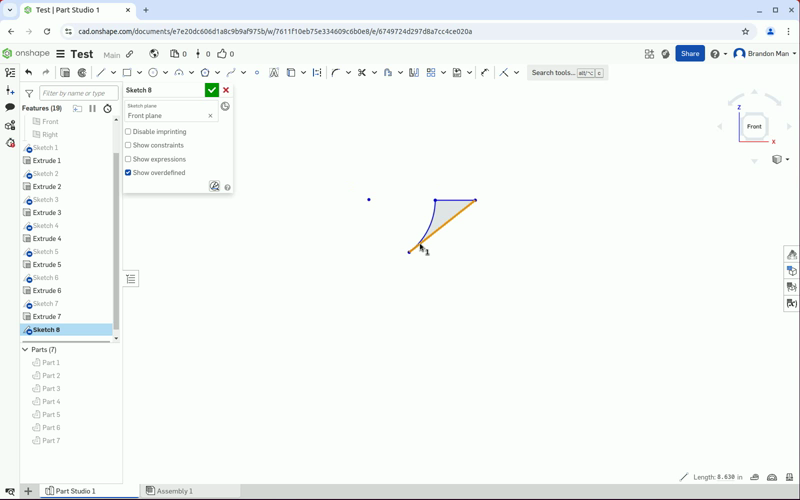
scroll(-6)
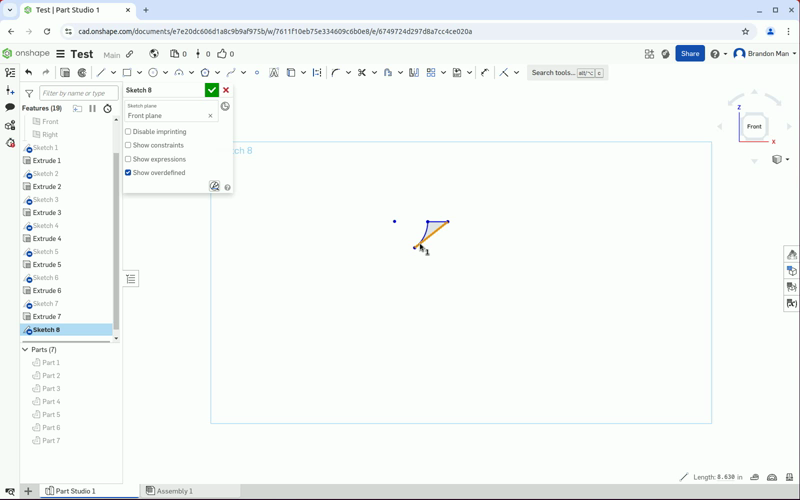
mouse_move(73, 352)
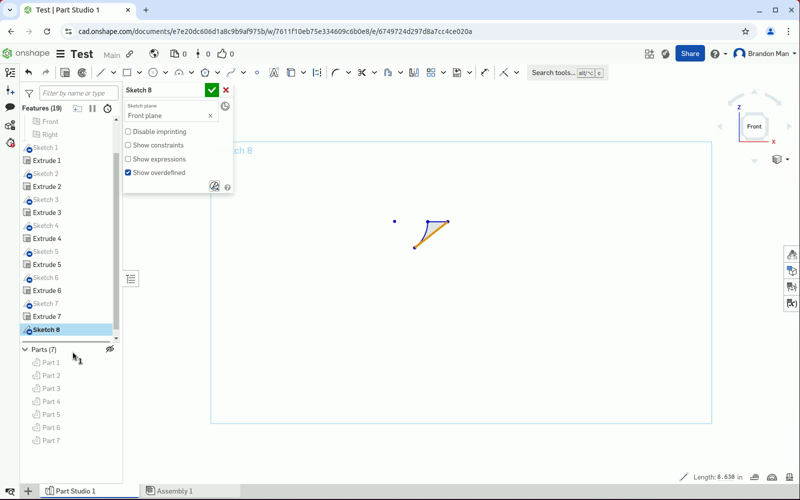
key(shift+y)
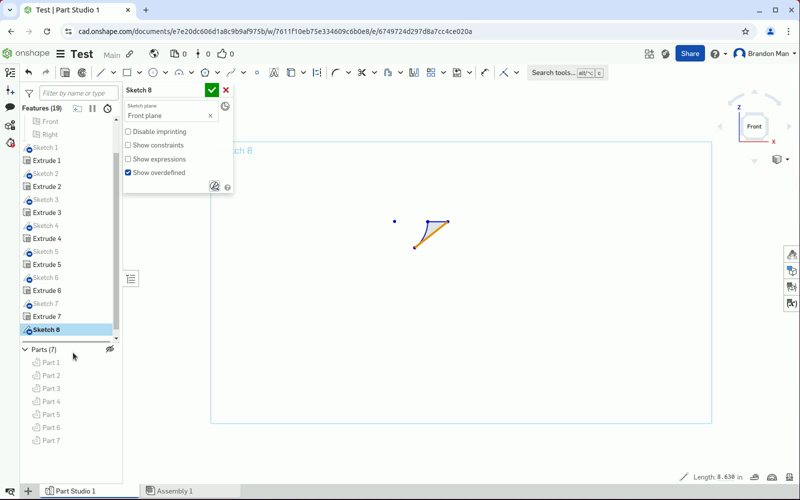
key(shift+e)
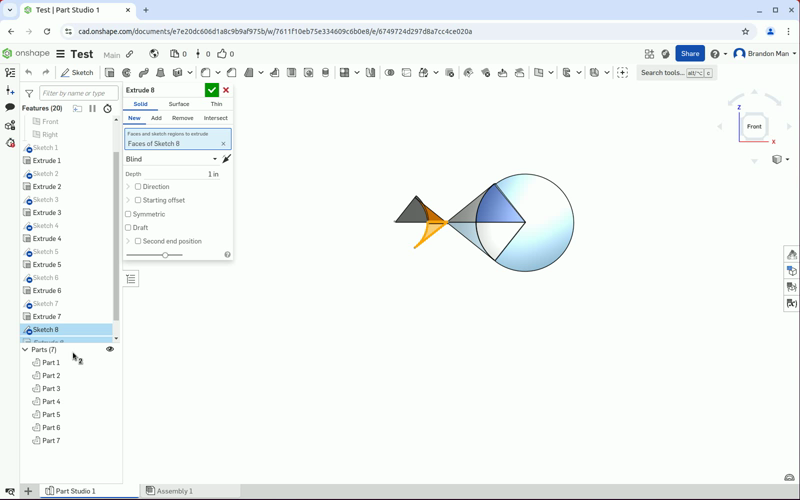
mouse_move(143, 106)
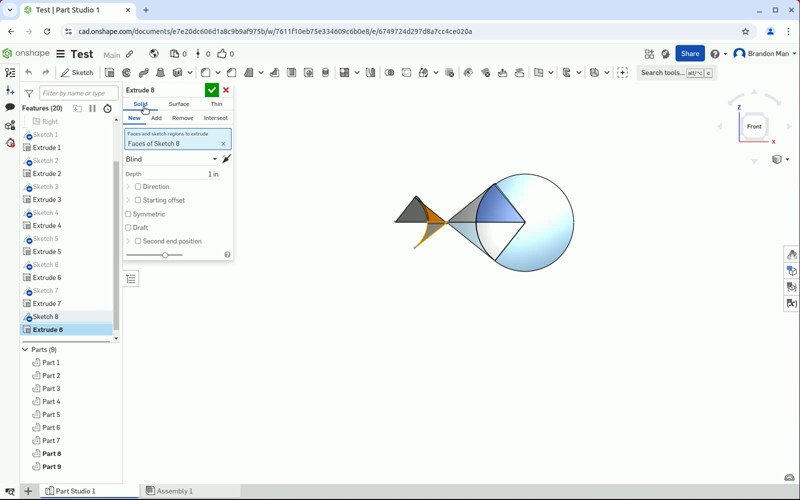
click(143, 106)
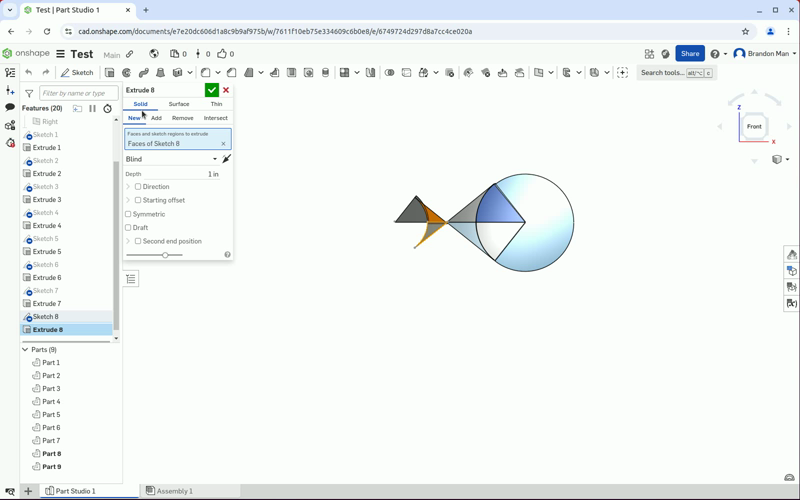
mouse_move(137, 120)
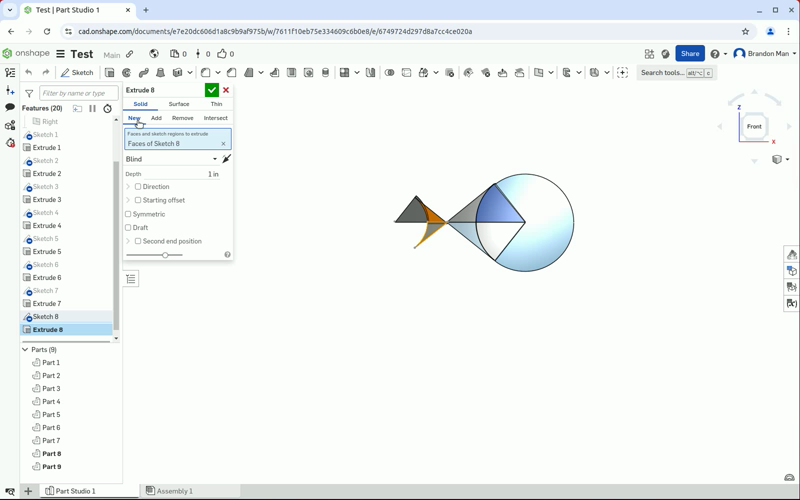
click(137, 120)
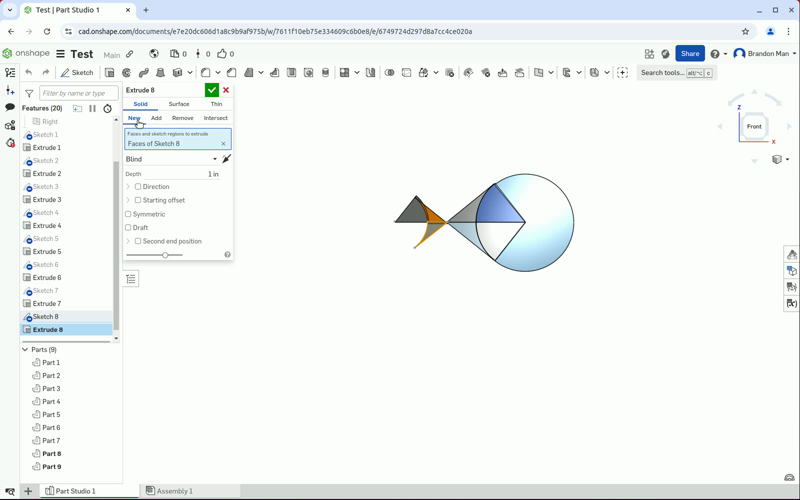
key(tab, 4)
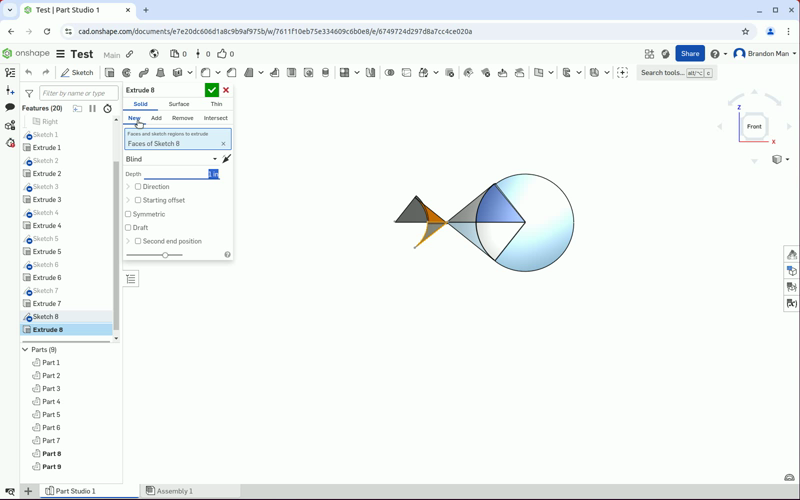
text(13.239)
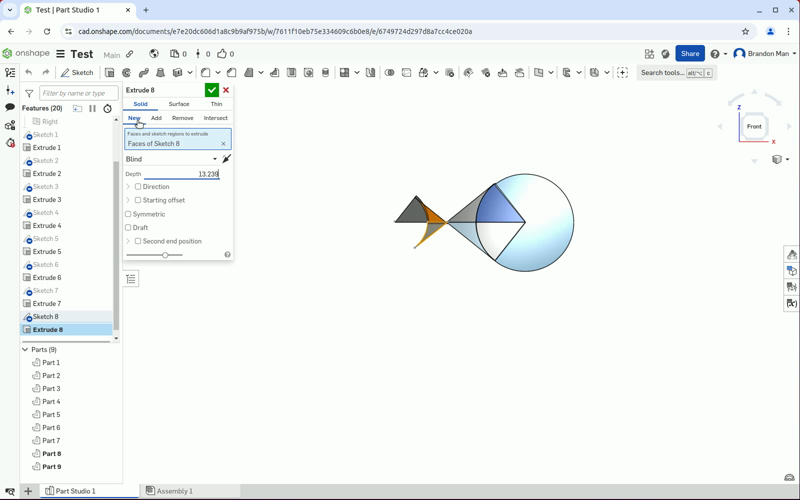
key(enter)
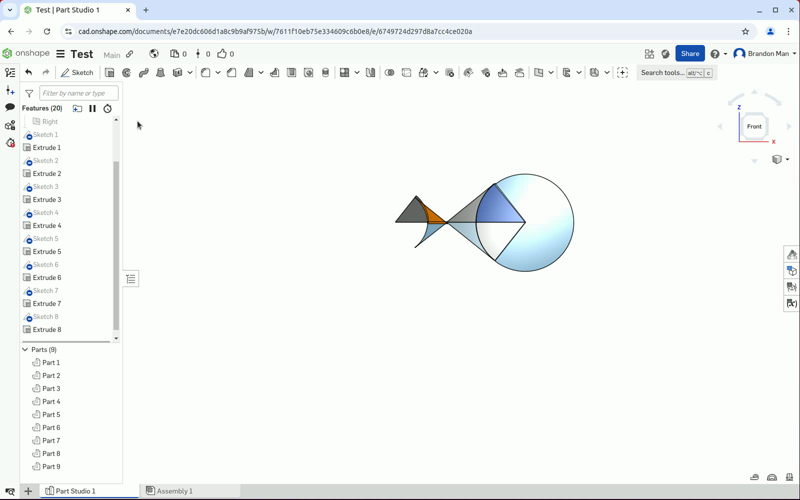
key(shift+h)
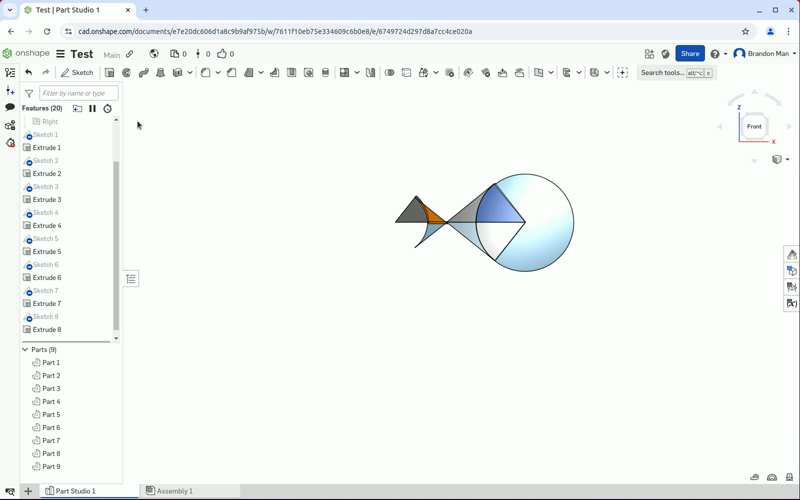
key(shift+h)
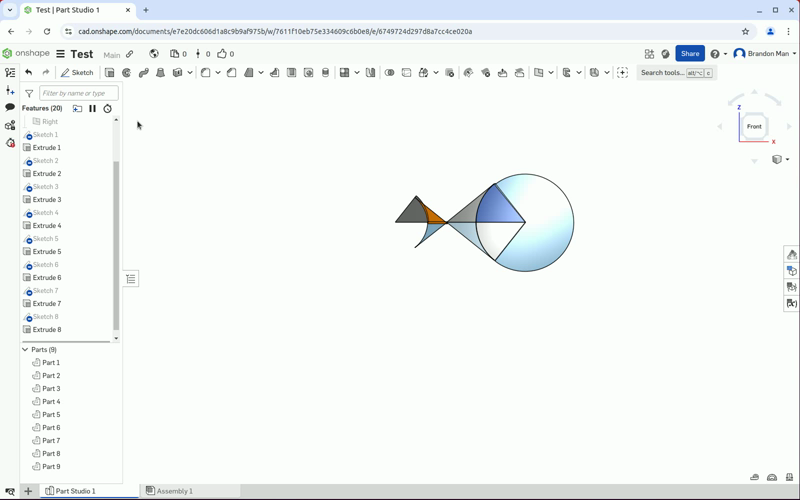
mouse_move(69, 137)
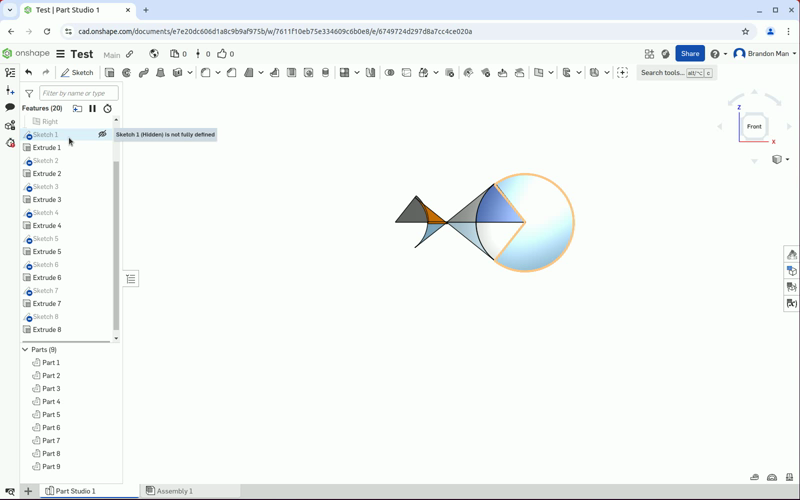
click(69, 137)
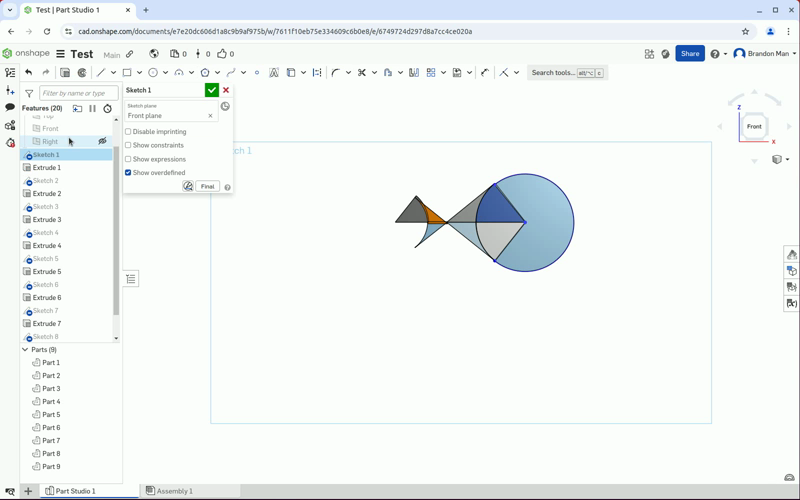
mouse_move(229, 92)
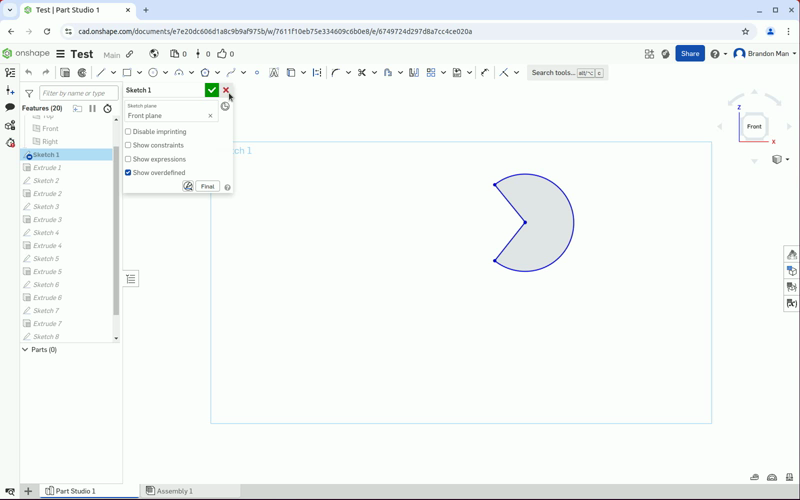
click(229, 92)
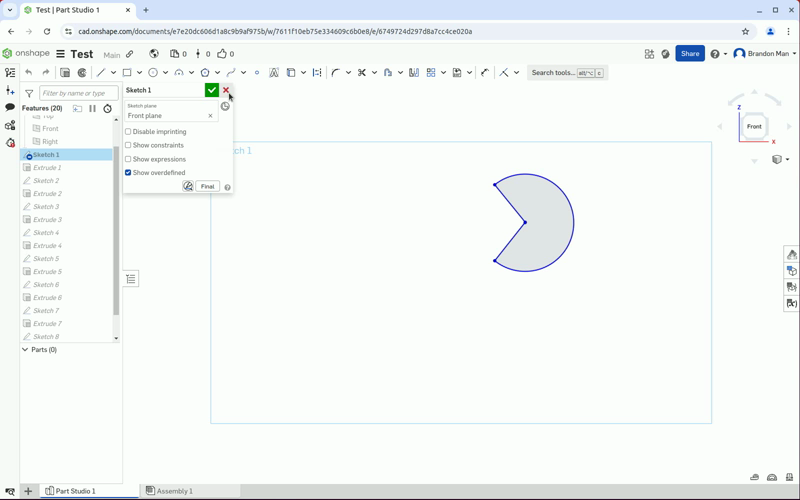
key(shift+s)
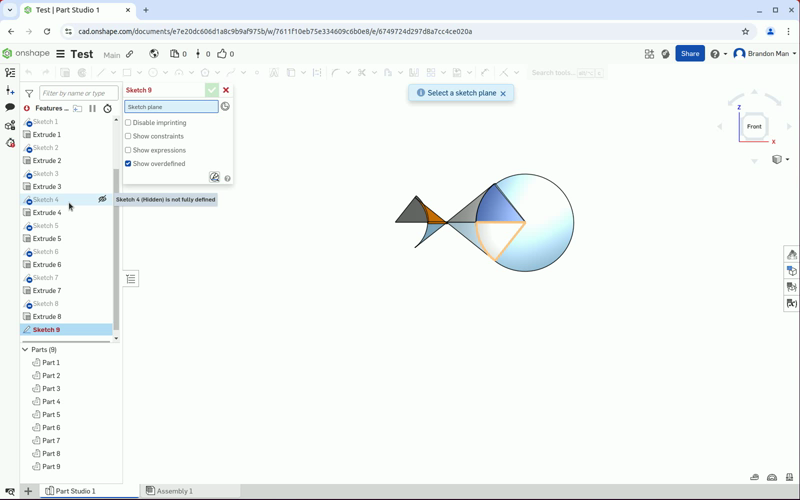
scroll(3)
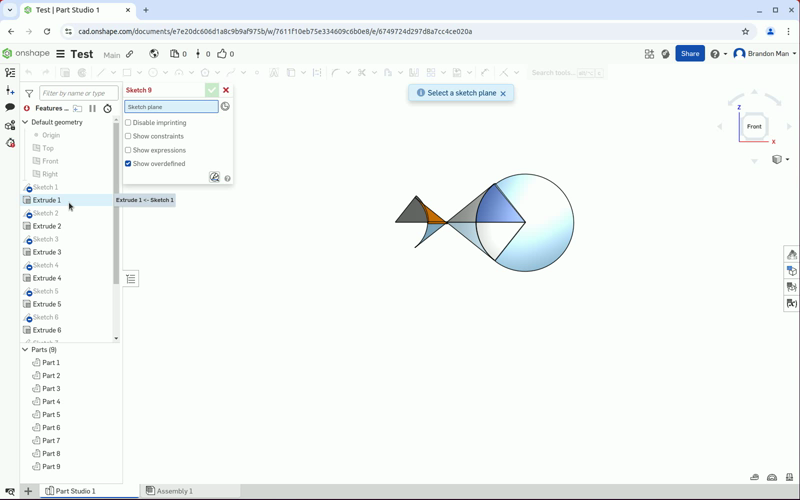
mouse_move(69, 163)
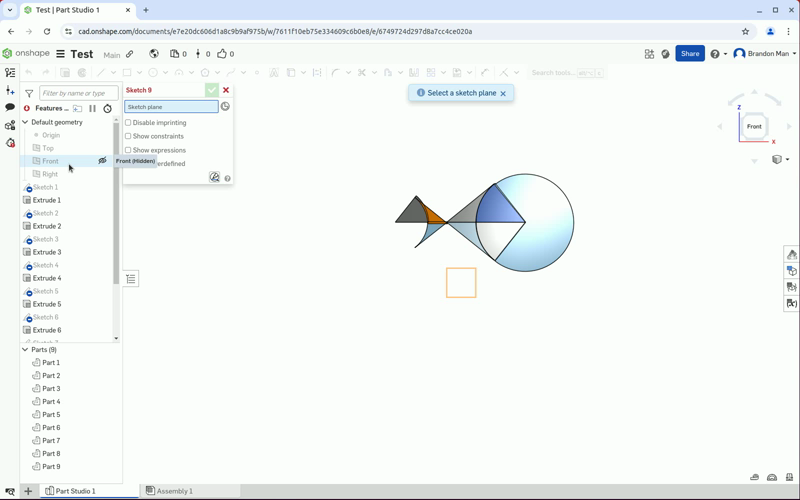
click(69, 163)
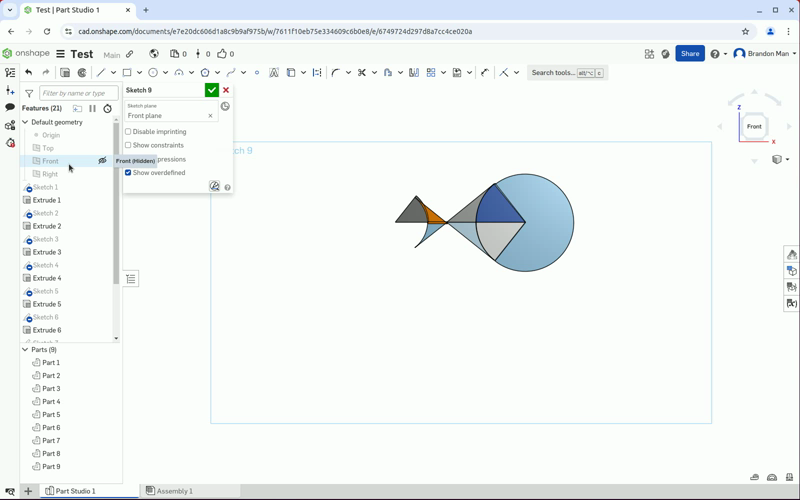
mouse_move(73, 352)
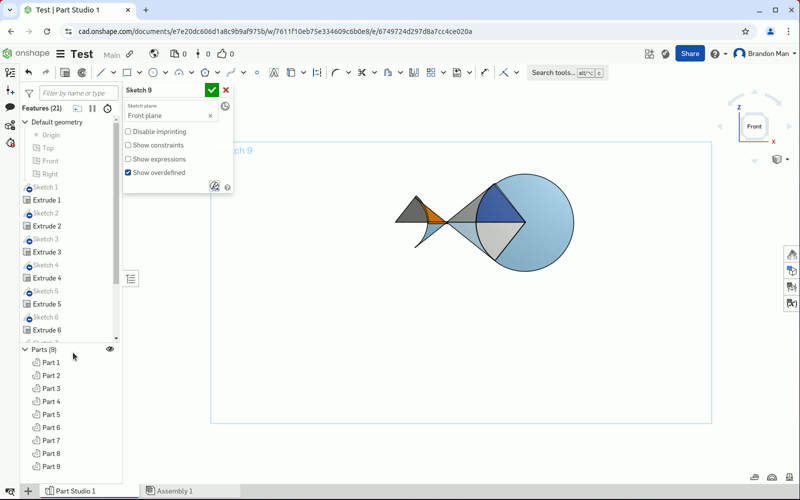
key(y)
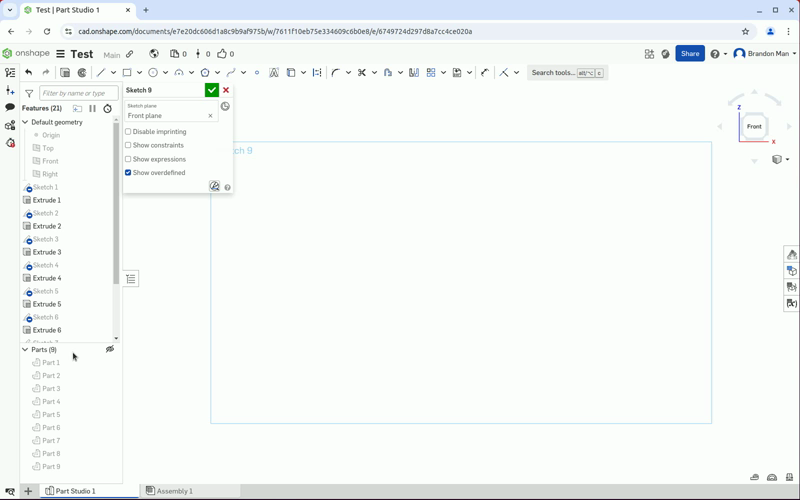
key(l)
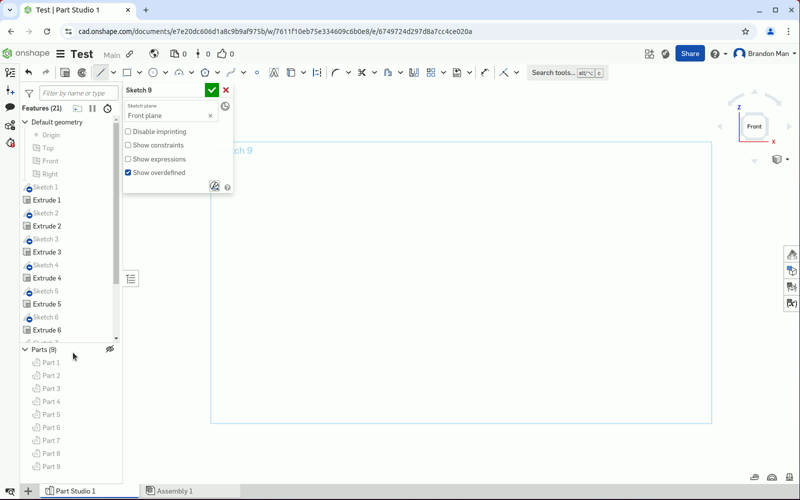
key_down(shift)
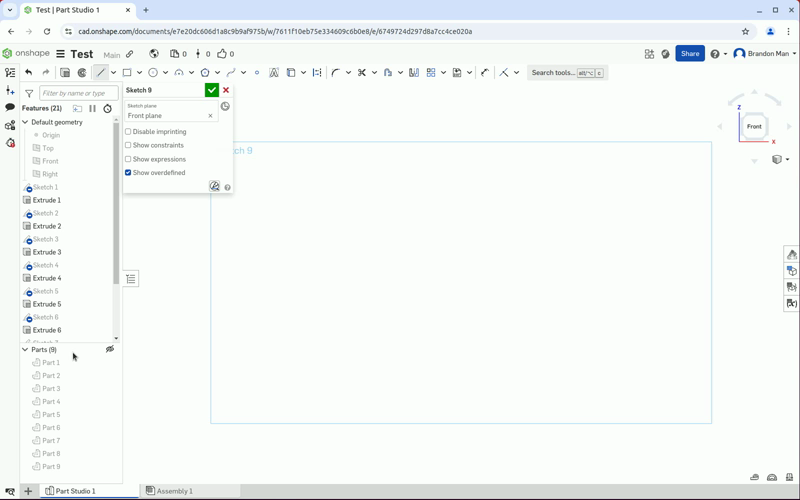
mouse_move(395, 222)
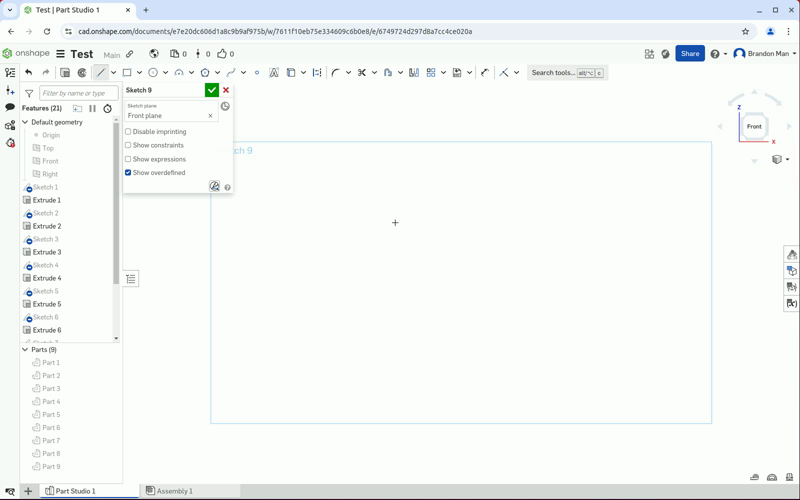
click(395, 222)
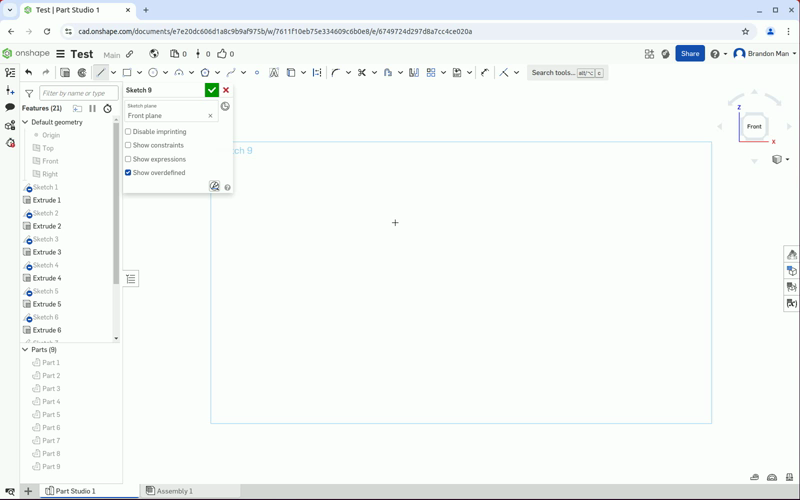
key_up(shift)
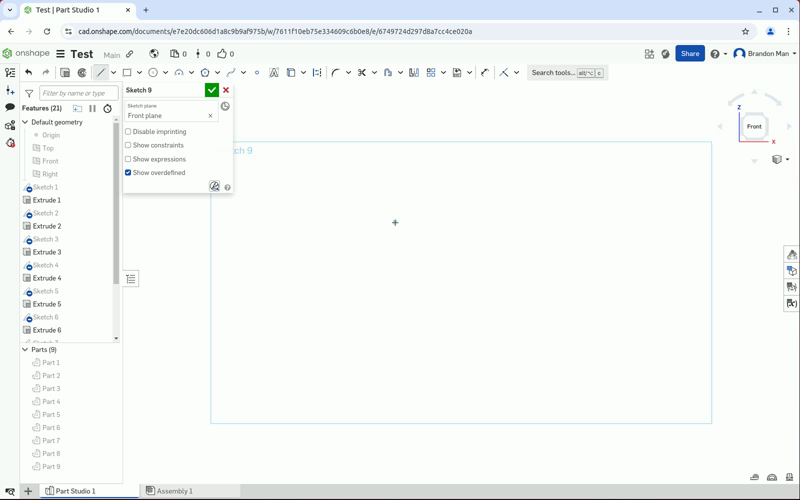
key_down(shift)
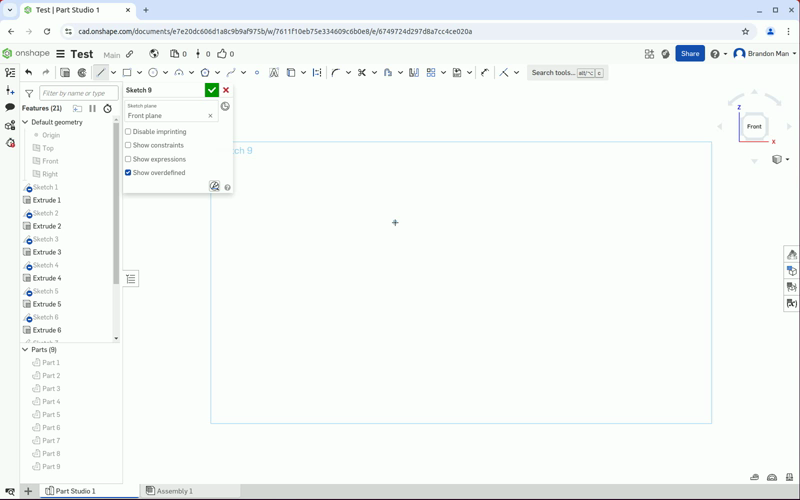
mouse_move(425, 222)
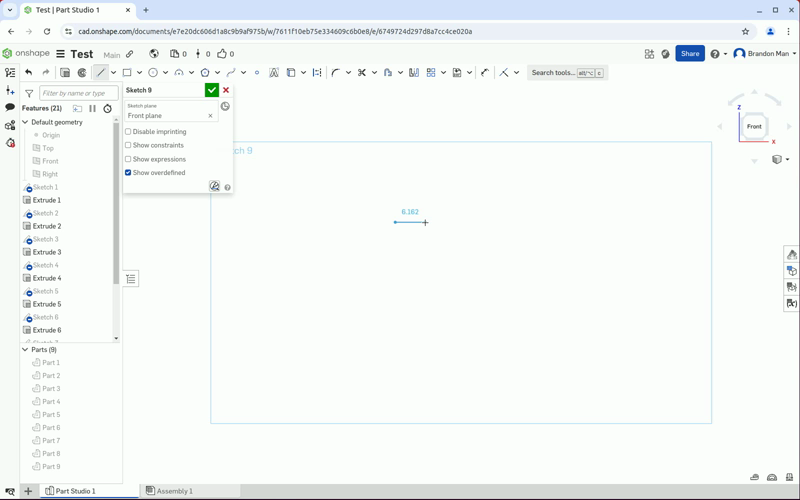
mouse_move(416, 248)
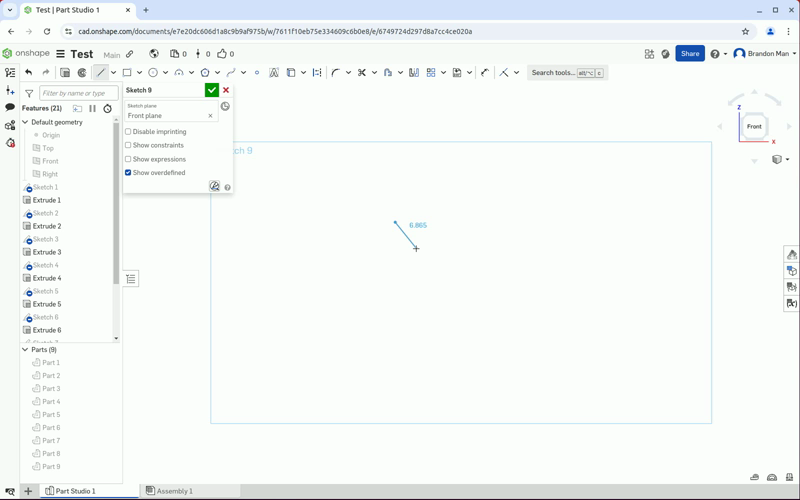
click(416, 248)
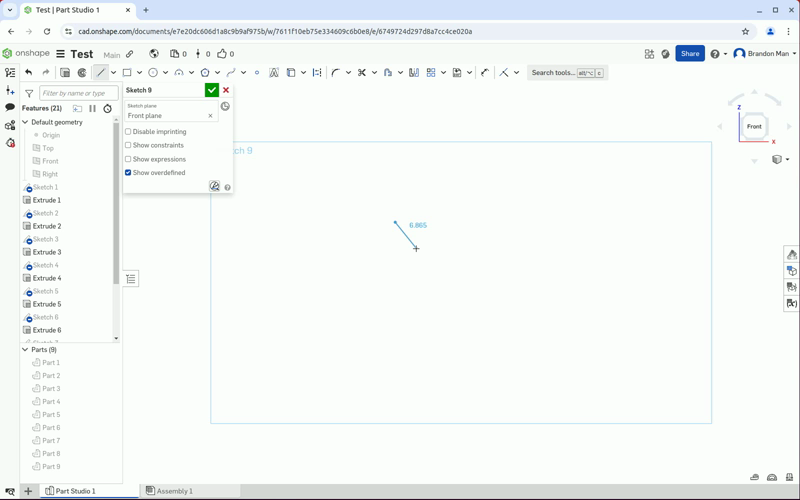
key_up(shift)
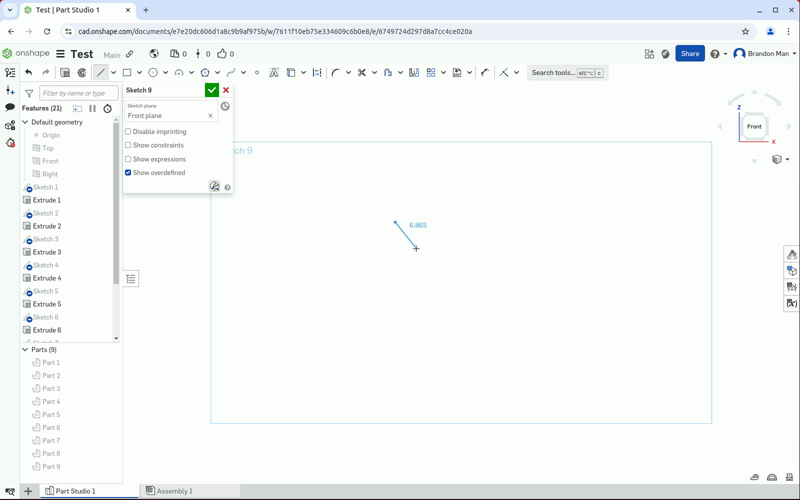
key(esc)
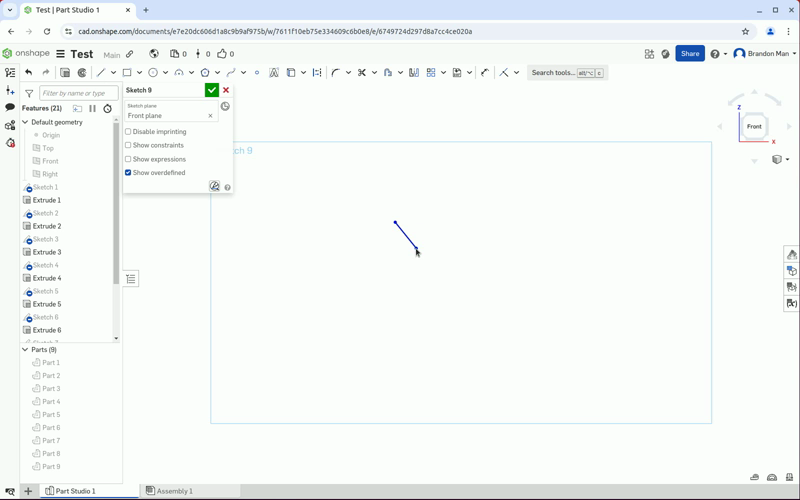
key(a)
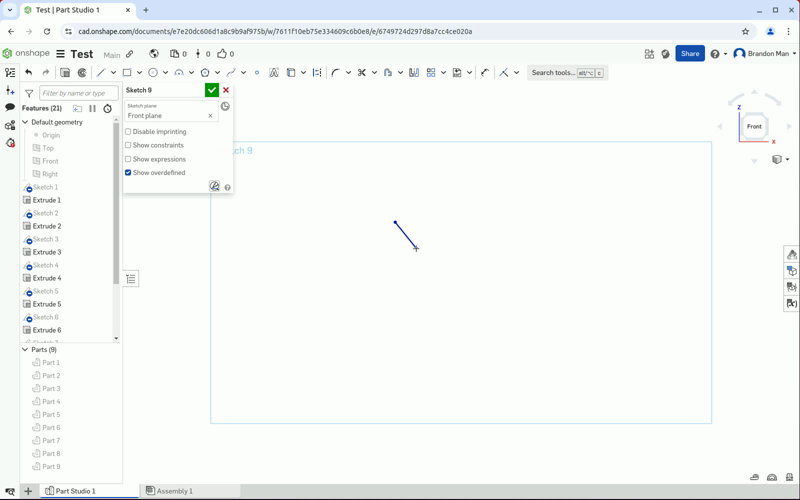
mouse_move(416, 248)
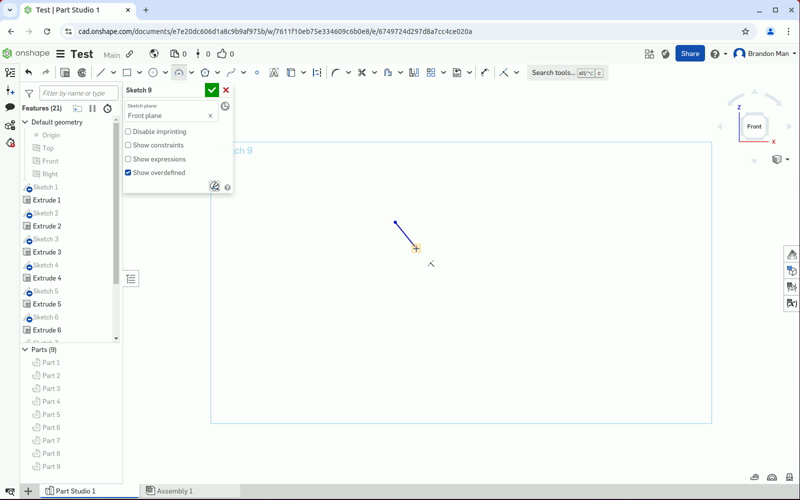
click(416, 248)
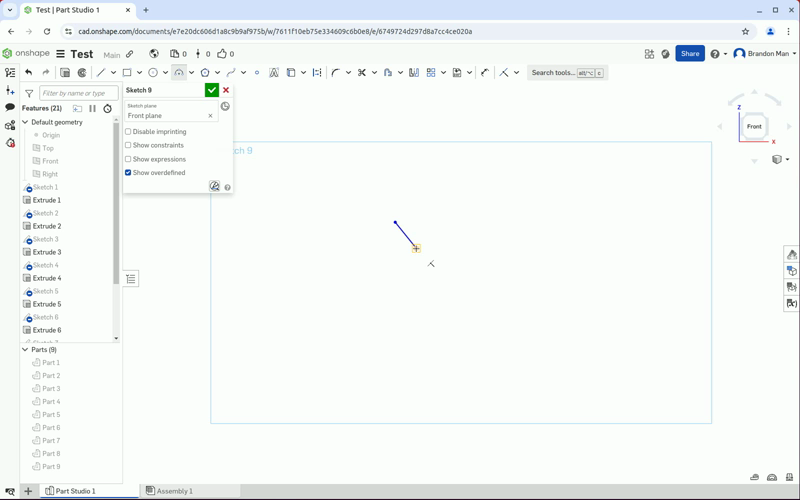
key_down(shift)
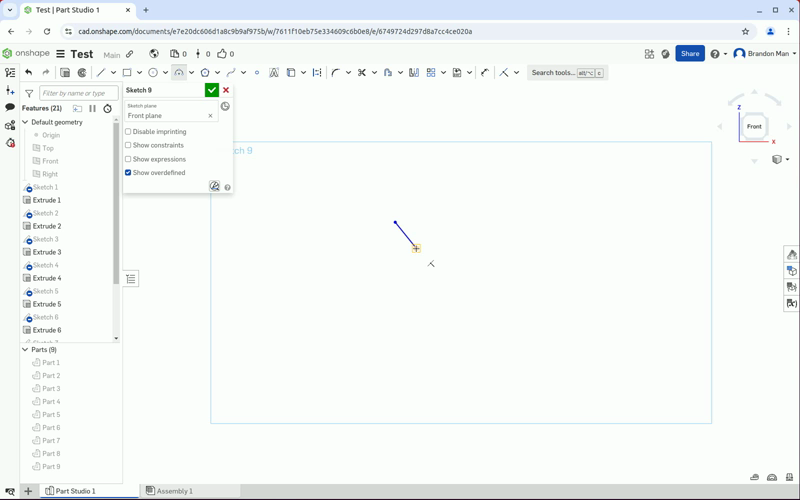
mouse_move(416, 195)
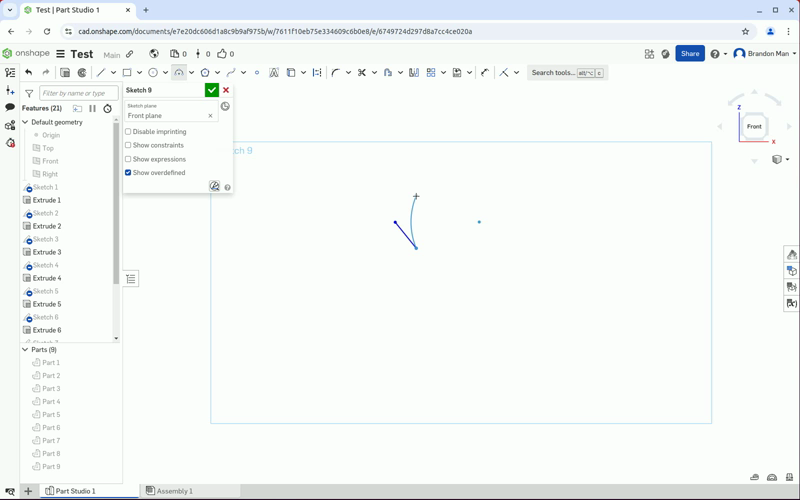
click(416, 195)
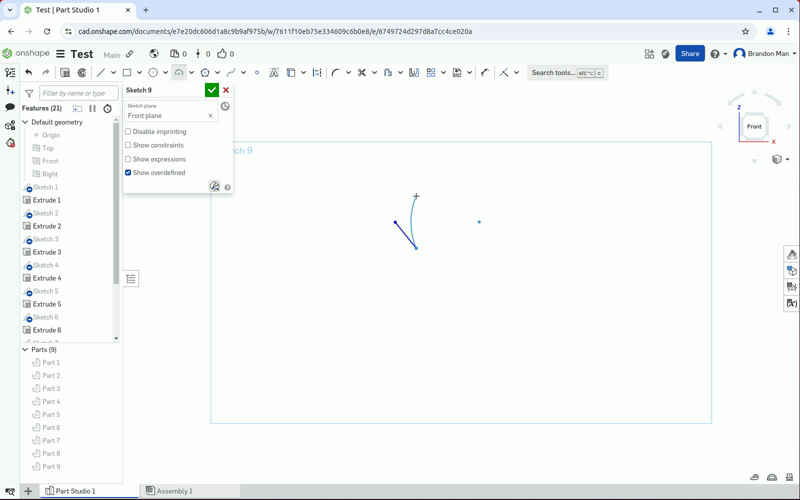
mouse_move(361, 222)
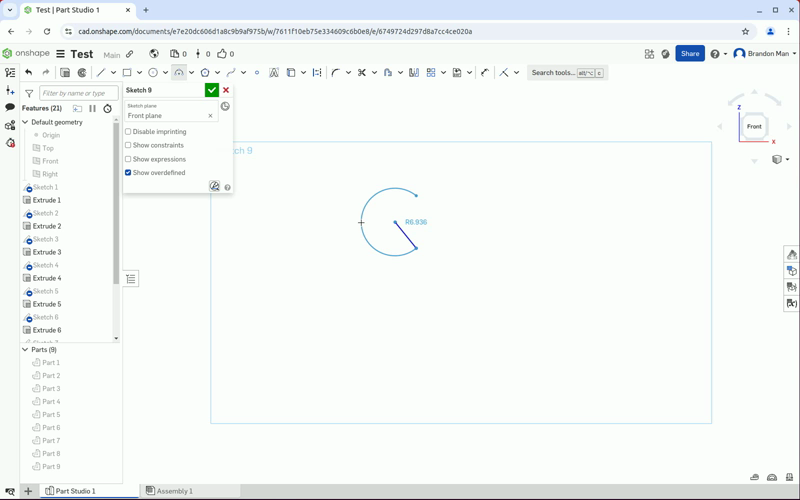
click(361, 222)
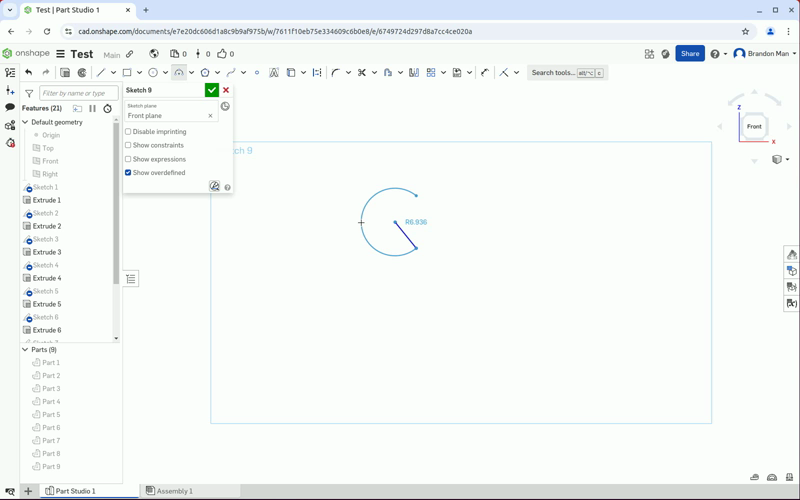
key_up(shift)
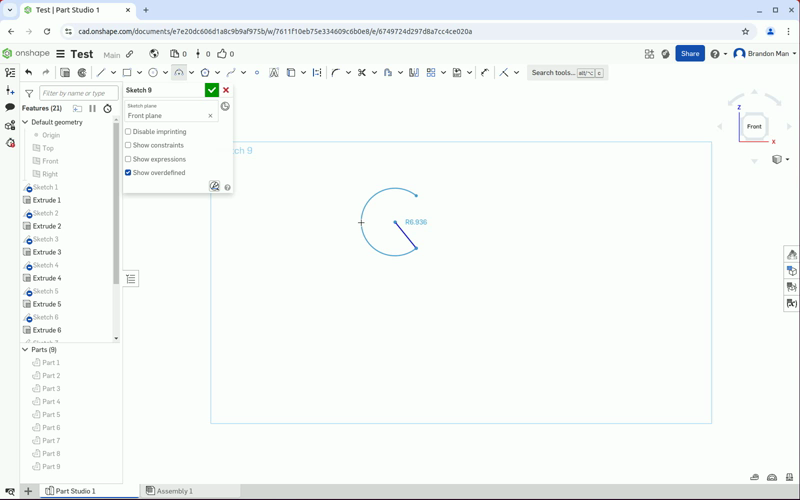
key(esc)
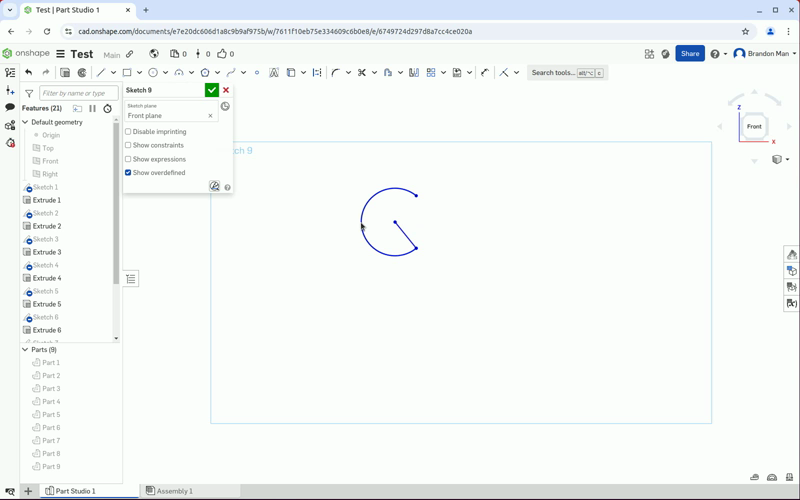
key(l)
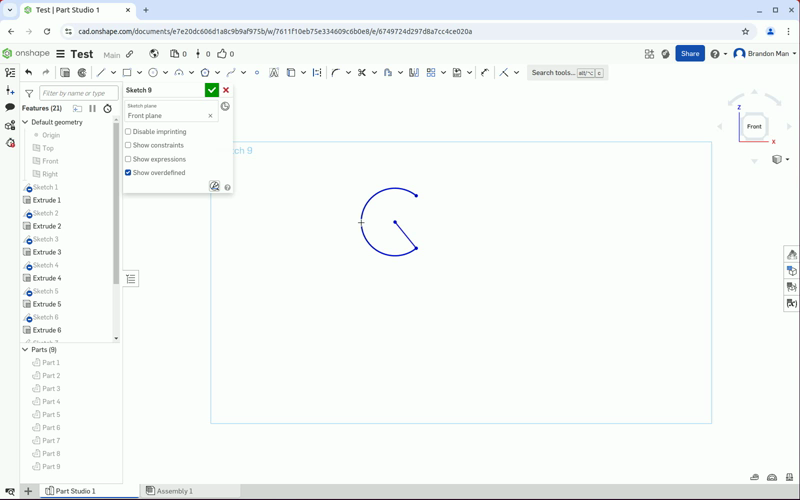
mouse_move(416, 195)
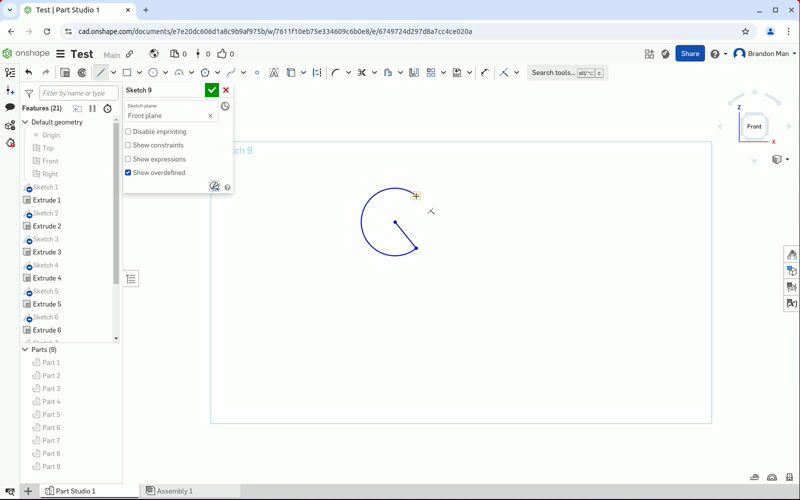
click(416, 195)
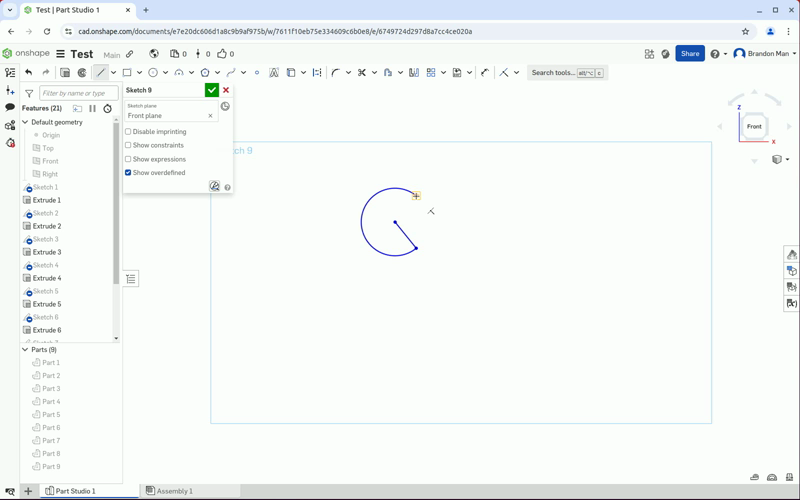
mouse_move(446, 195)
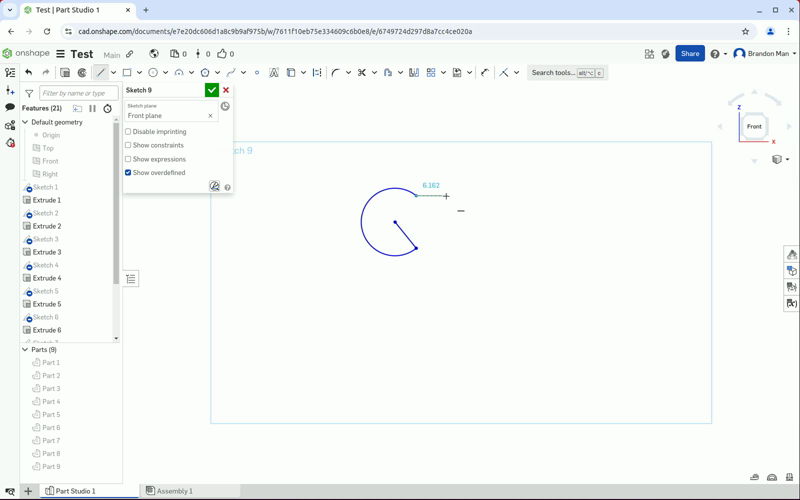
key_down(shift)
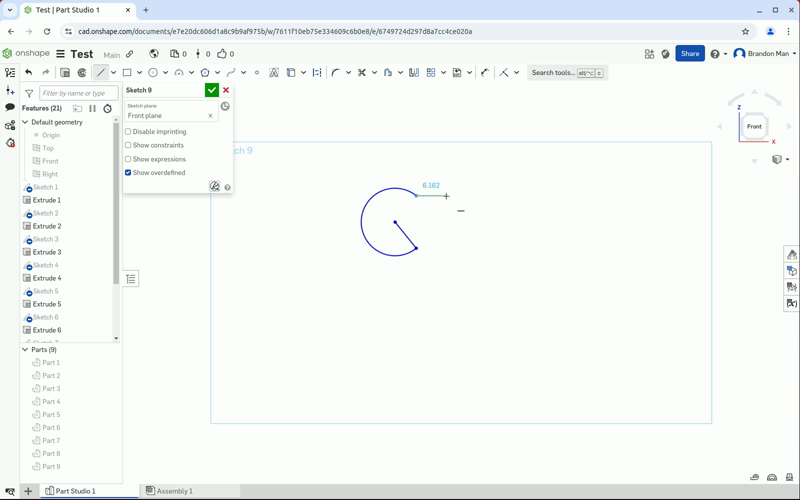
mouse_move(395, 222)
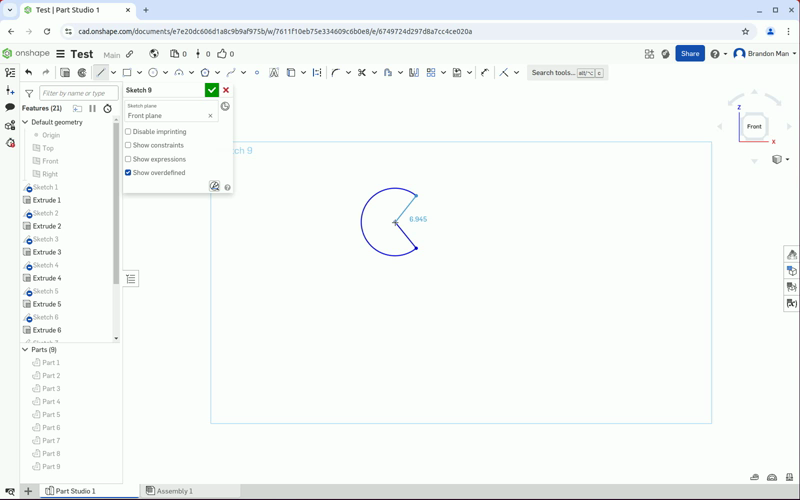
key_up(shift)
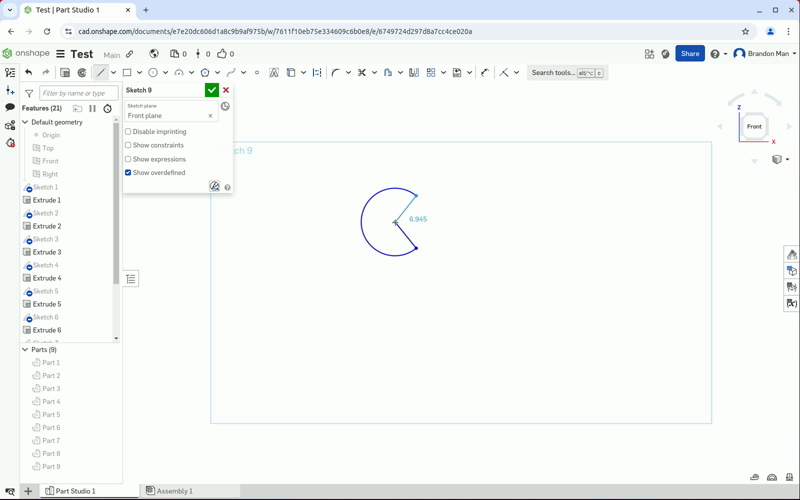
click(395, 222)
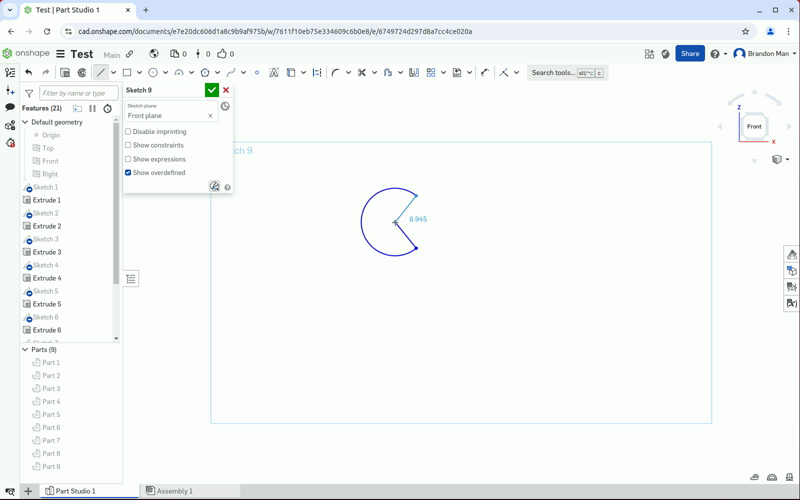
key(esc)
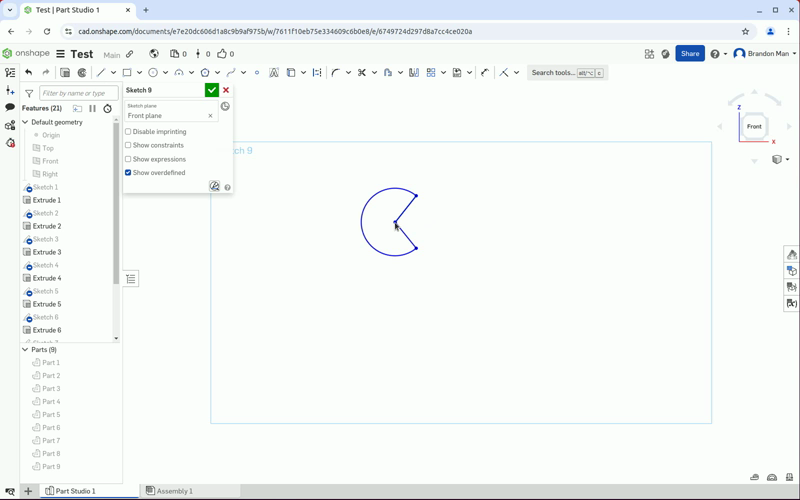
mouse_move(398, 233)
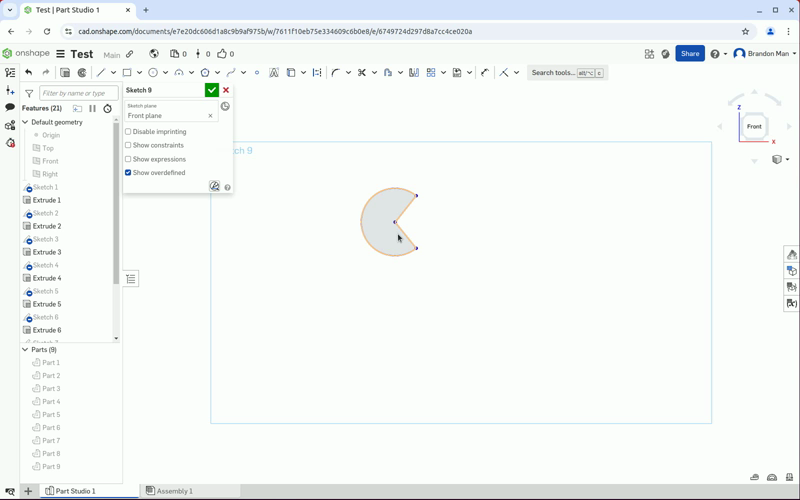
click(398, 233)
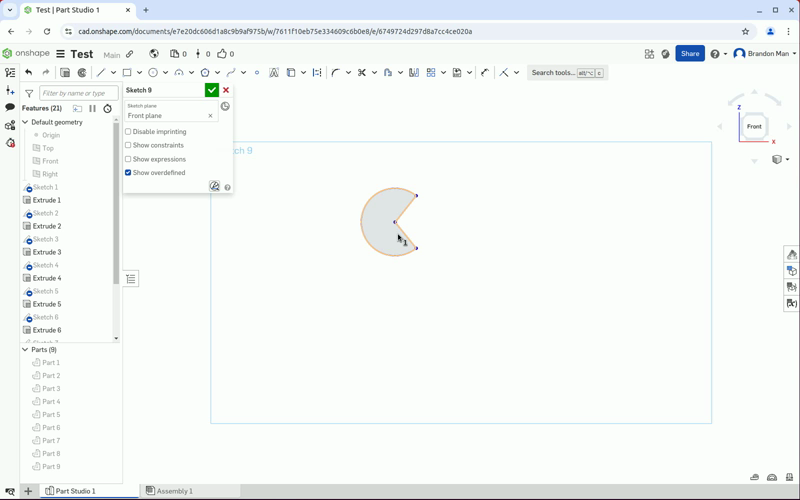
mouse_move(73, 352)
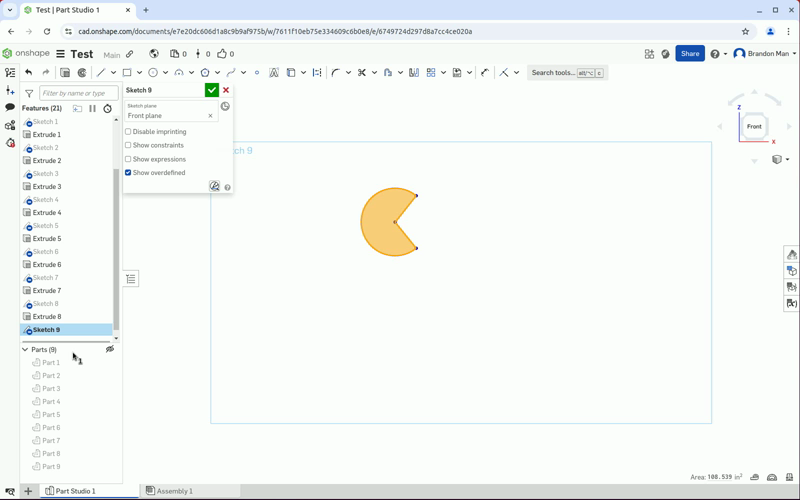
key(shift+y)
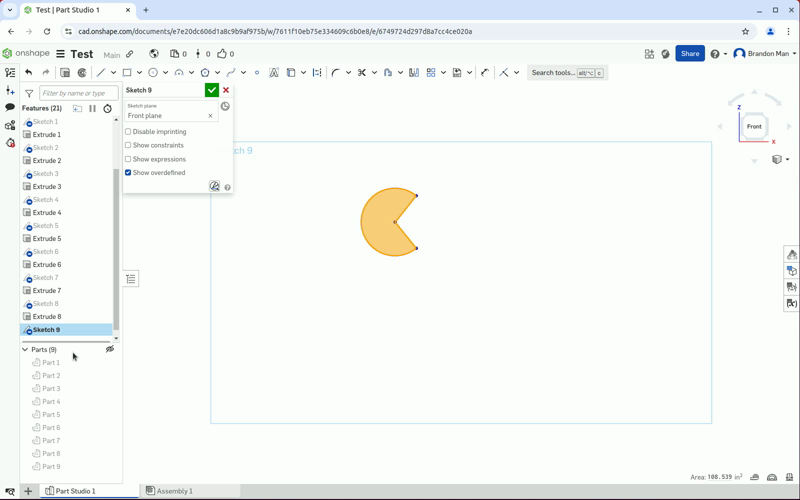
key(shift+e)
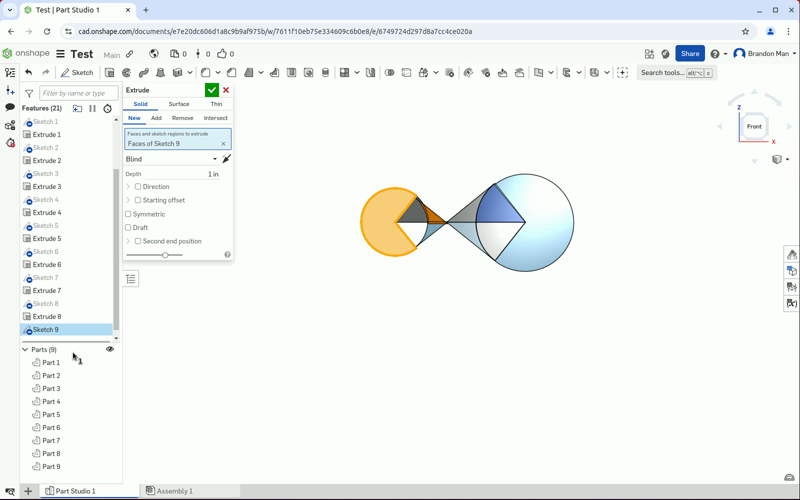
mouse_move(143, 106)
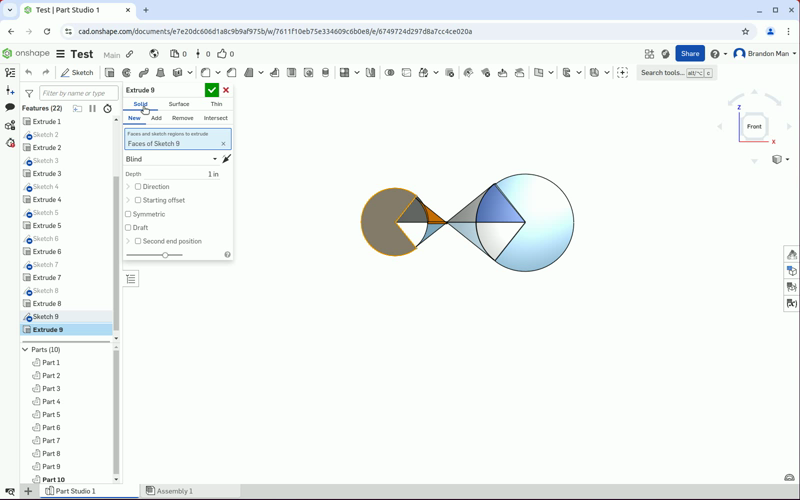
click(143, 106)
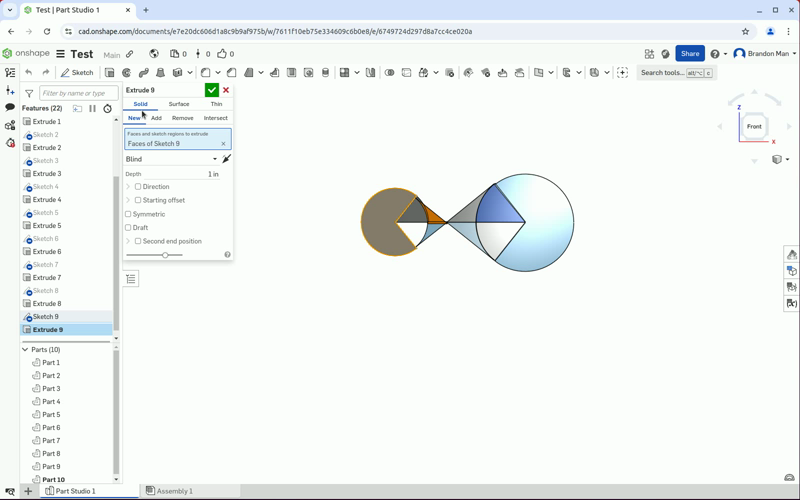
mouse_move(137, 120)
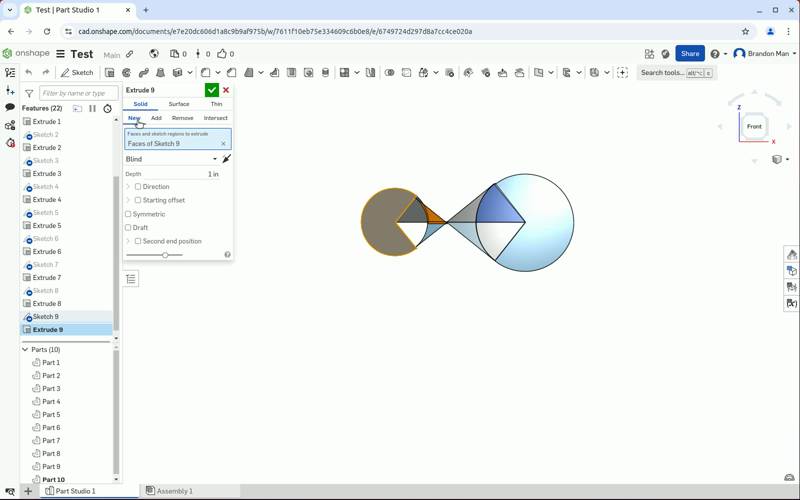
click(137, 120)
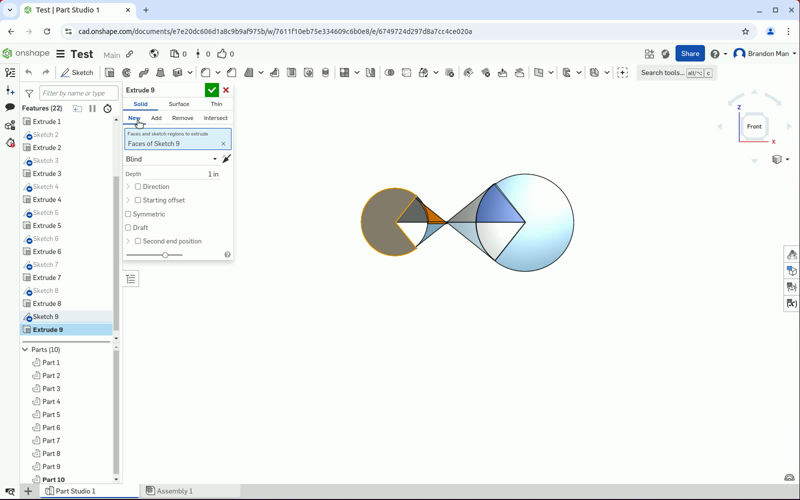
key(tab, 4)
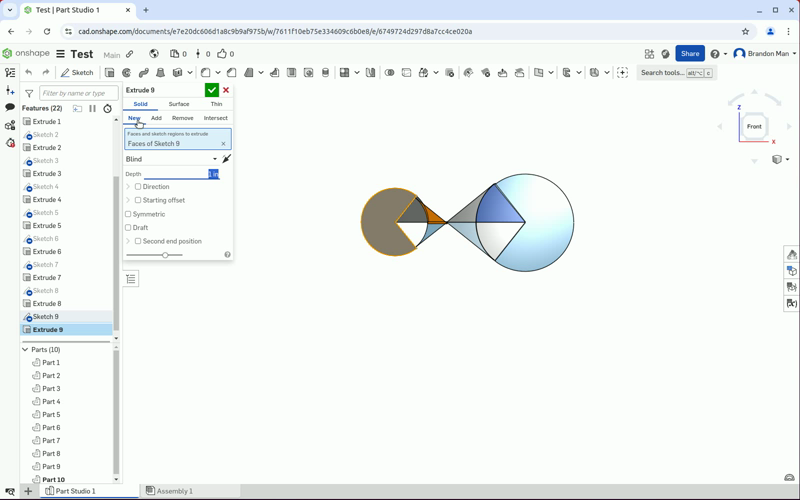
text(13.239)
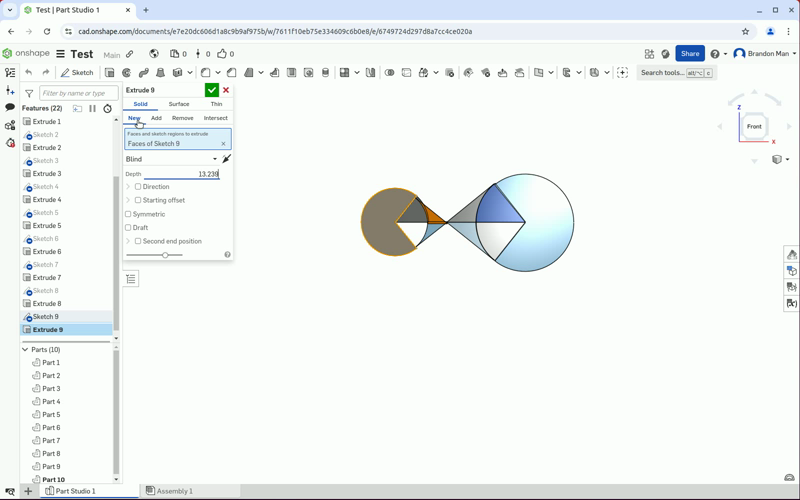
key(enter)
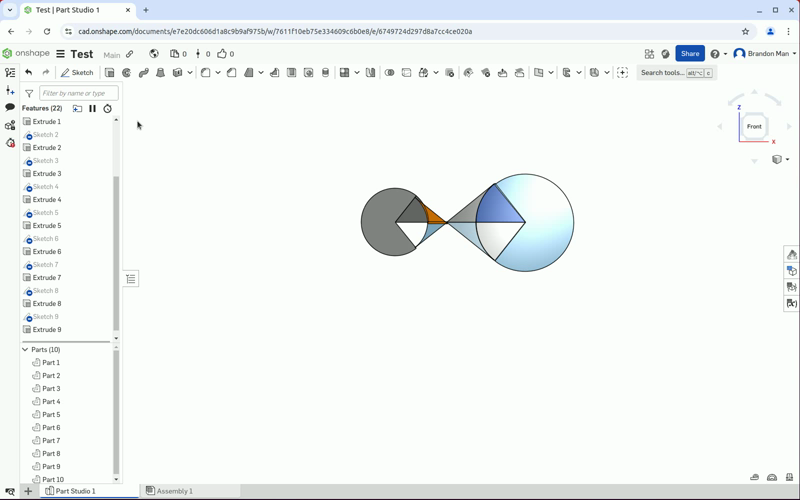
key(shift+h)
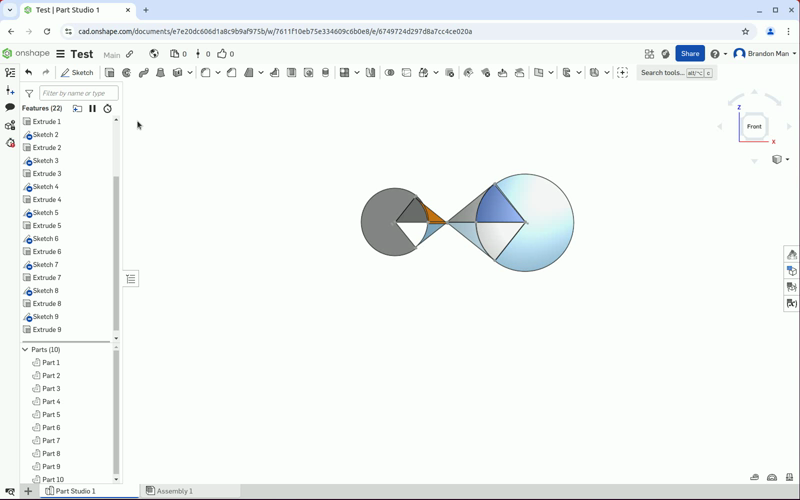
key(shift+h)
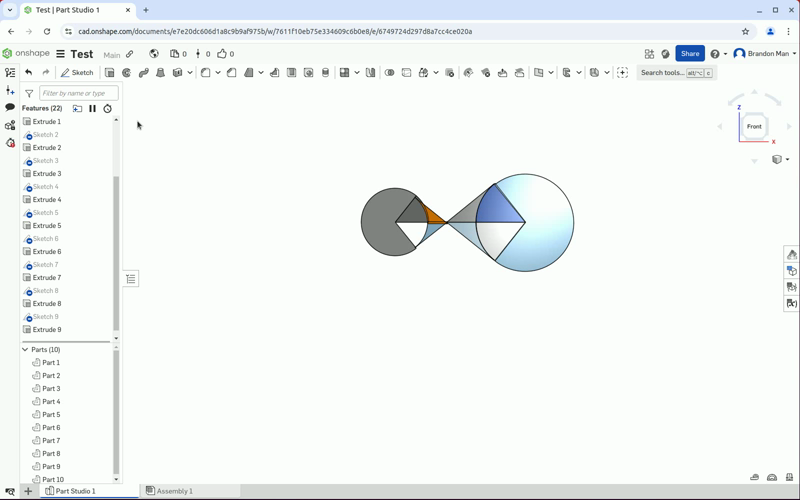
mouse_move(69, 111)
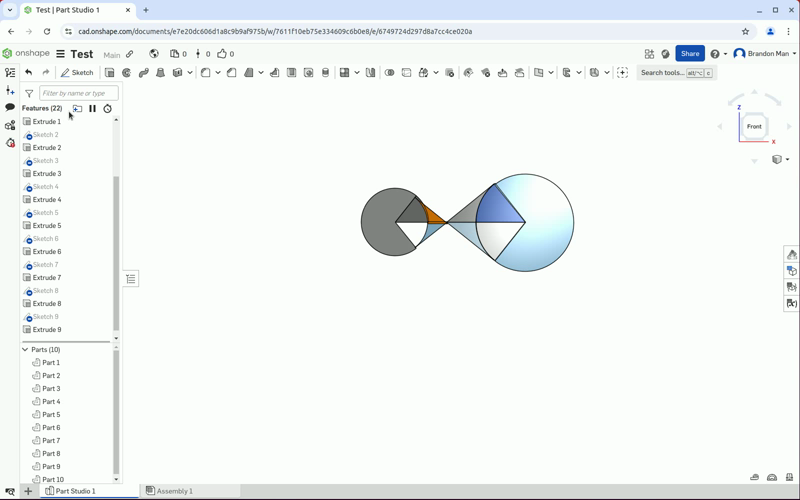
click(69, 111)
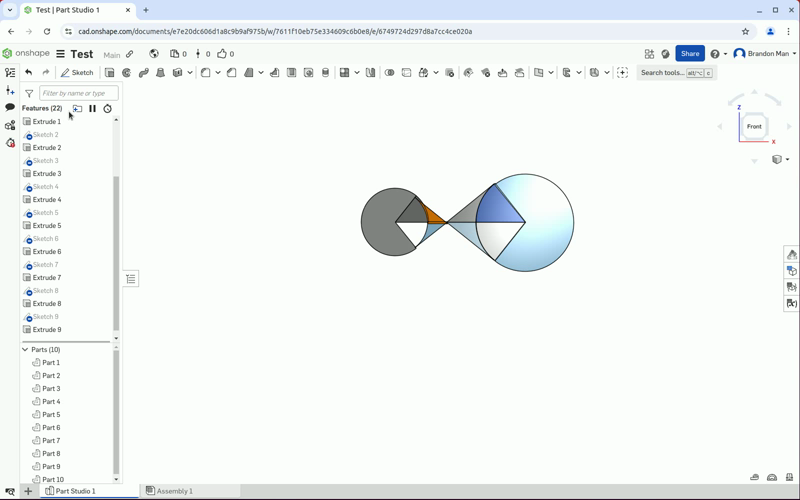
key(shift+s)
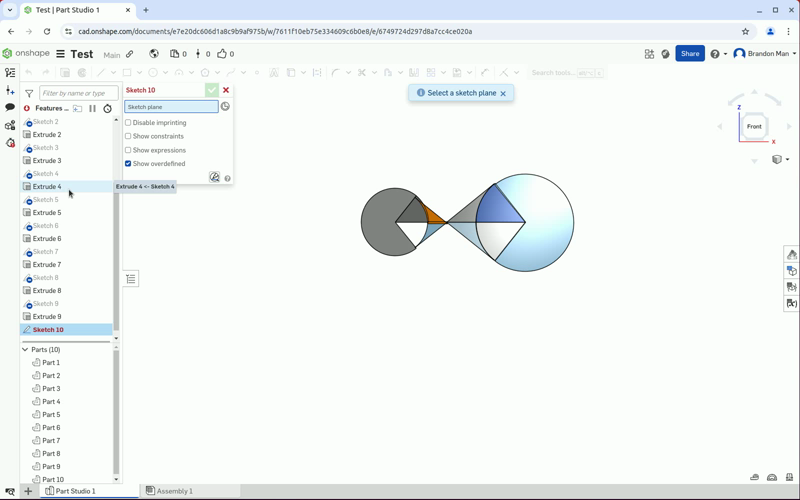
scroll(3)
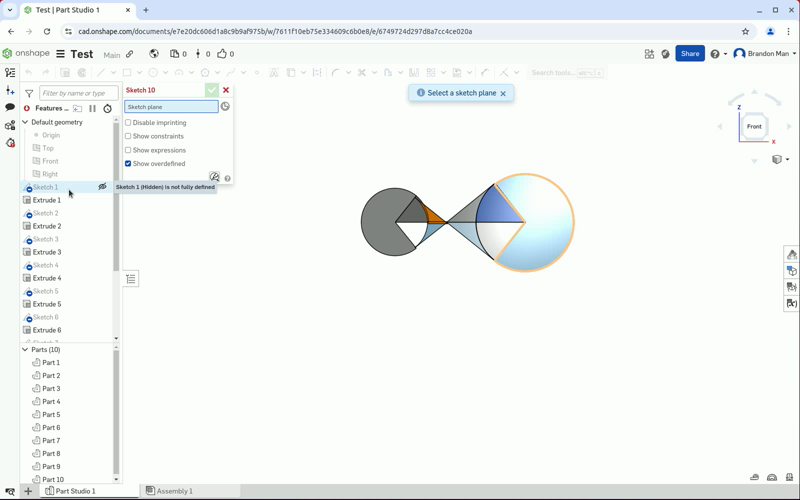
mouse_move(69, 163)
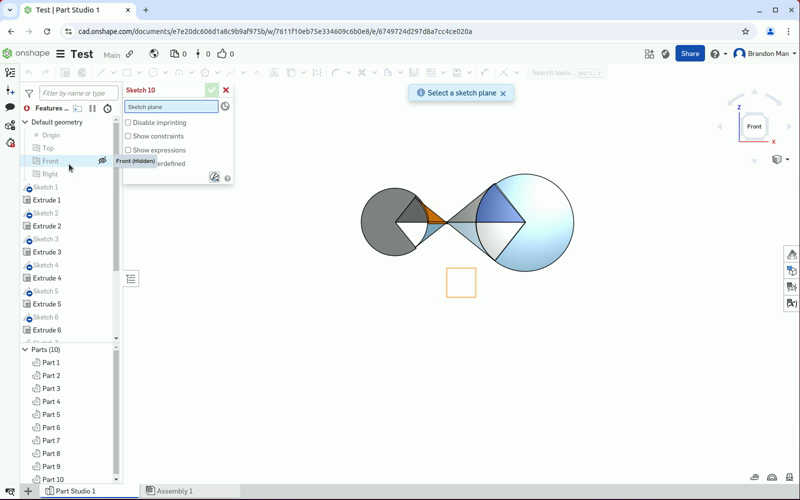
click(69, 163)
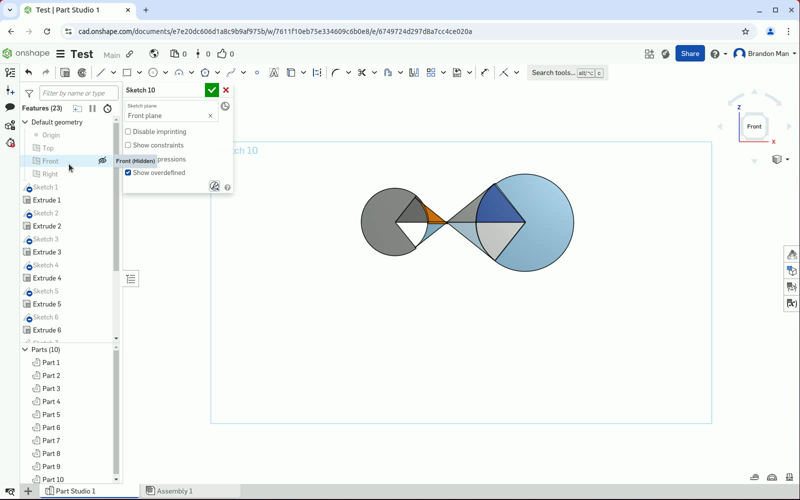
mouse_move(69, 352)
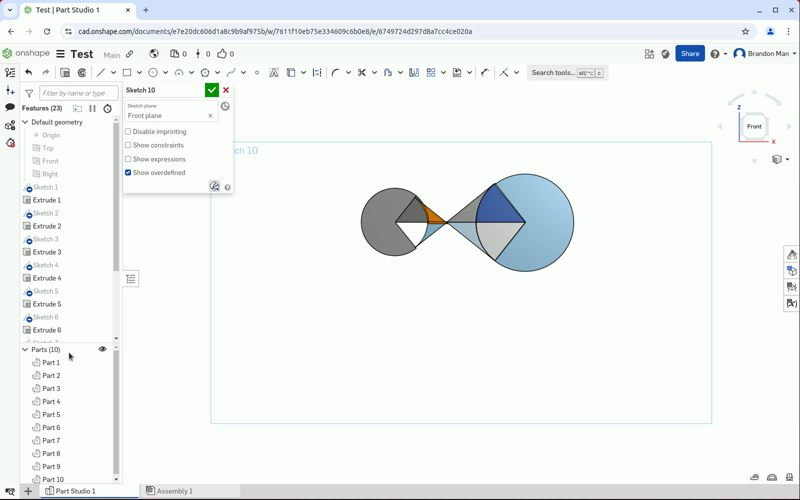
key(y)
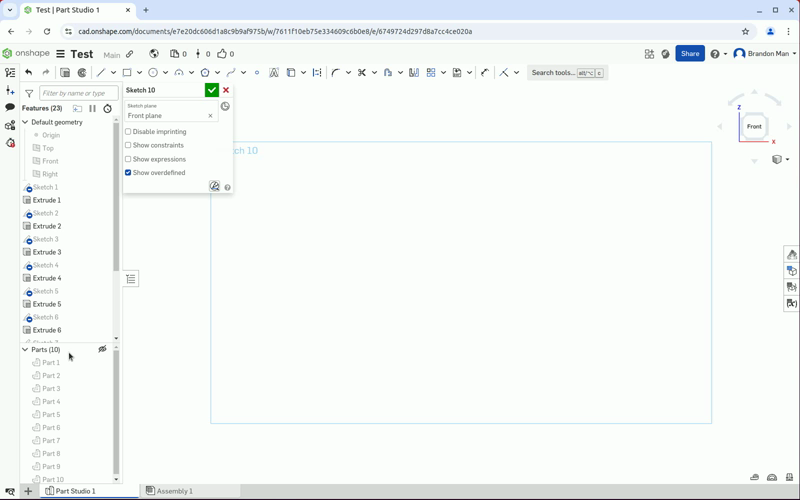
key(l)
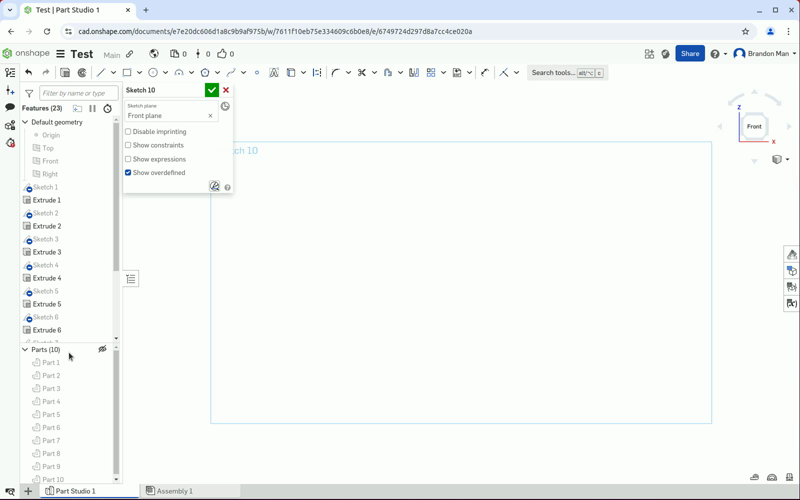
key_down(shift)
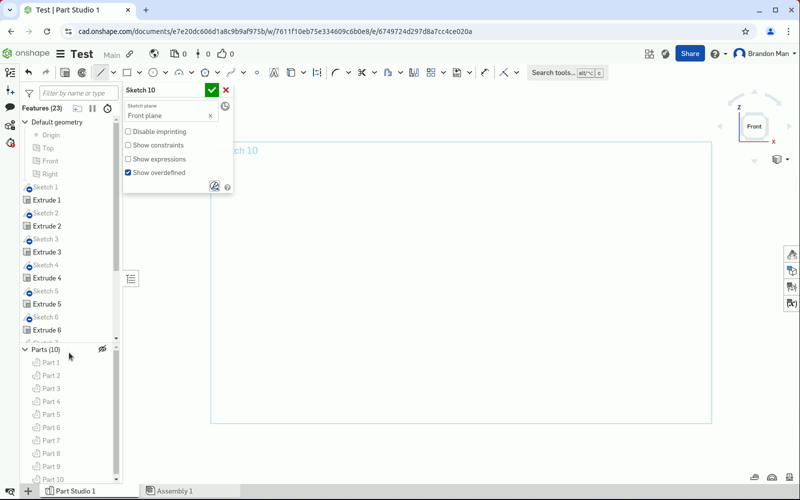
mouse_move(395, 222)
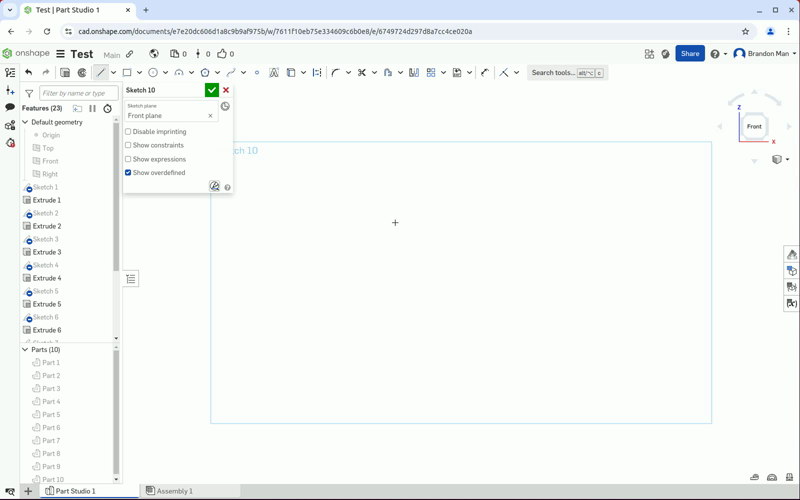
click(395, 222)
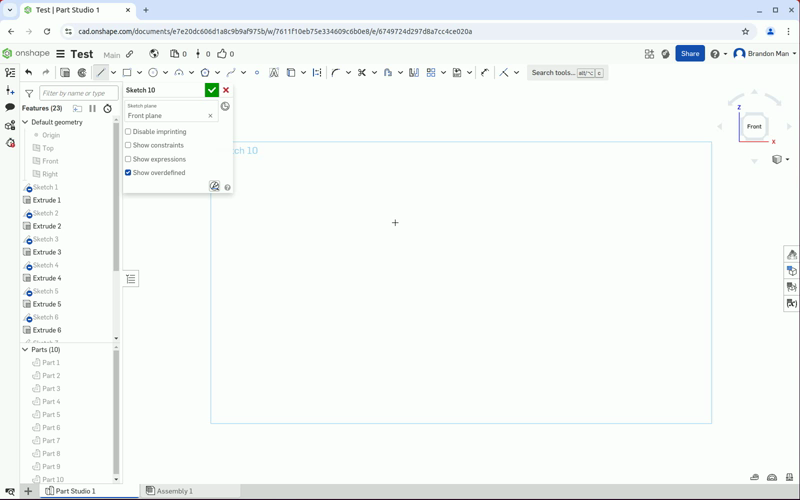
key_up(shift)
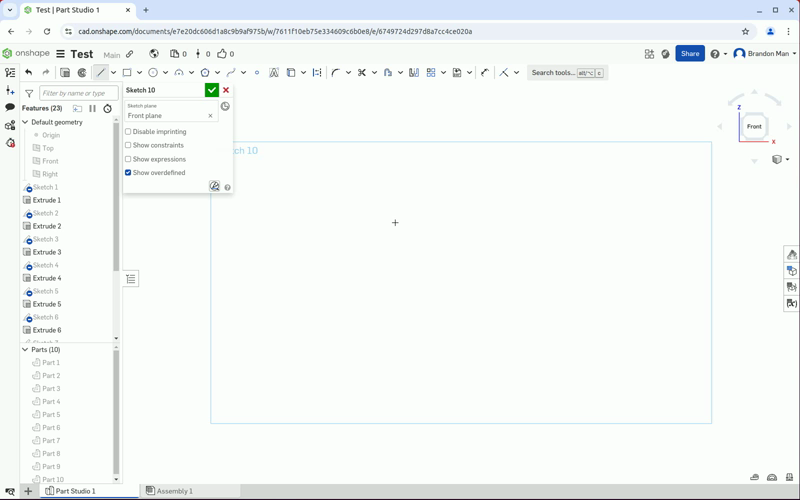
key_down(shift)
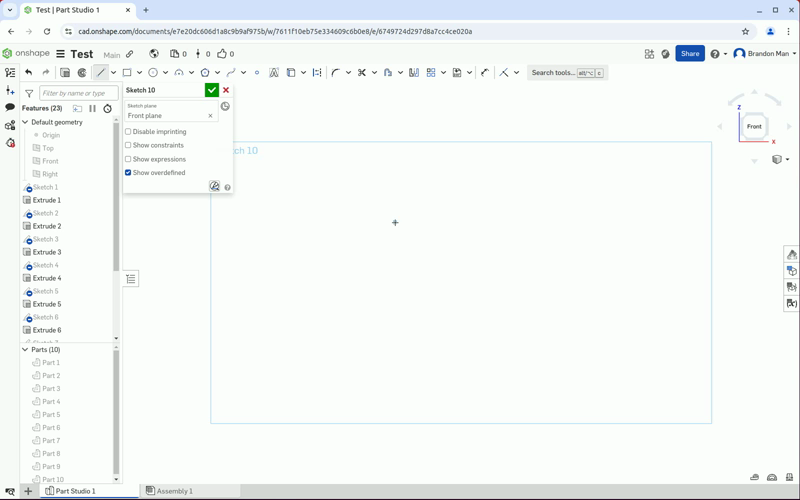
mouse_move(425, 222)
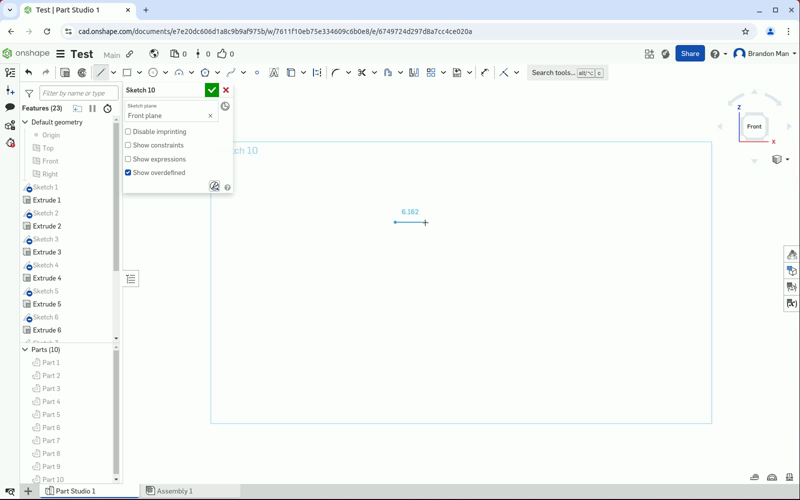
mouse_move(416, 248)
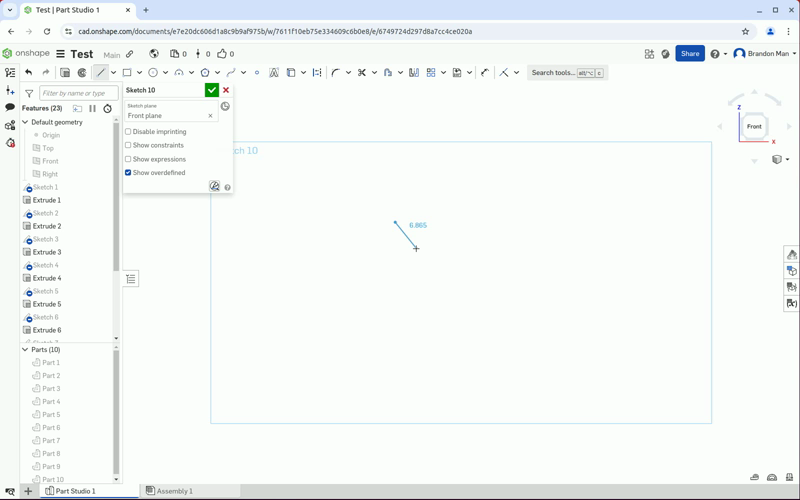
click(416, 248)
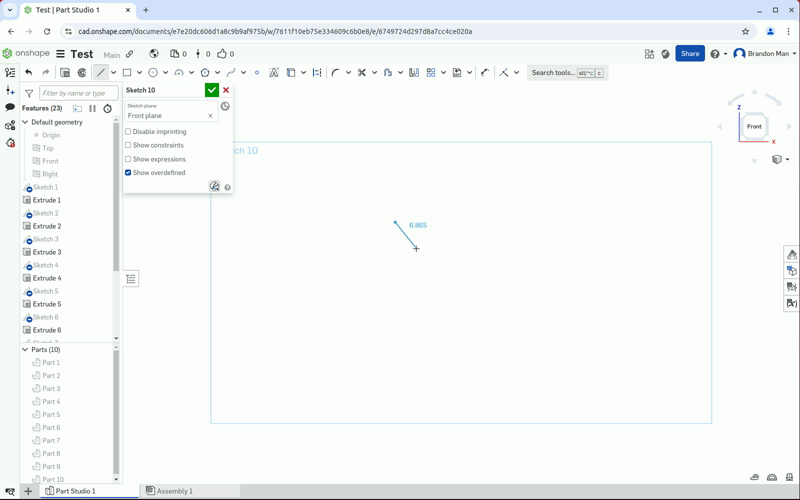
key_up(shift)
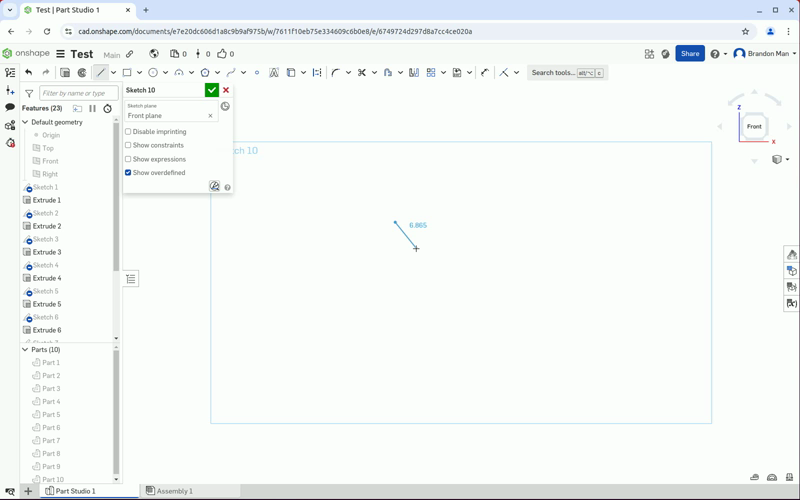
key(esc)
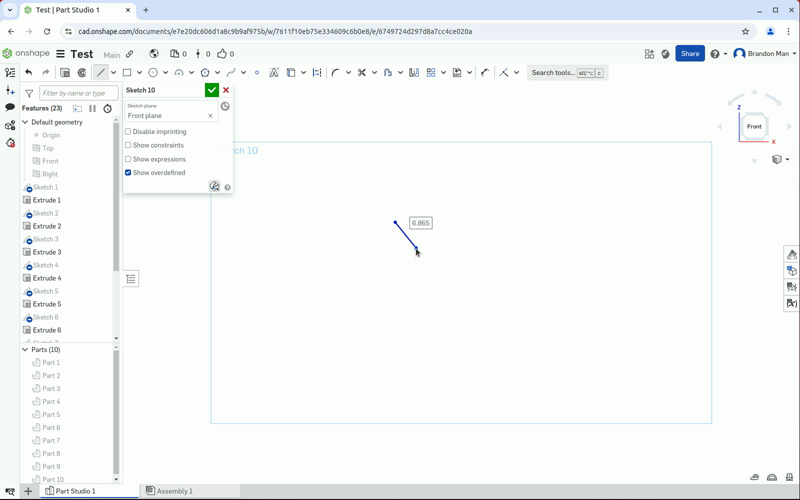
key(a)
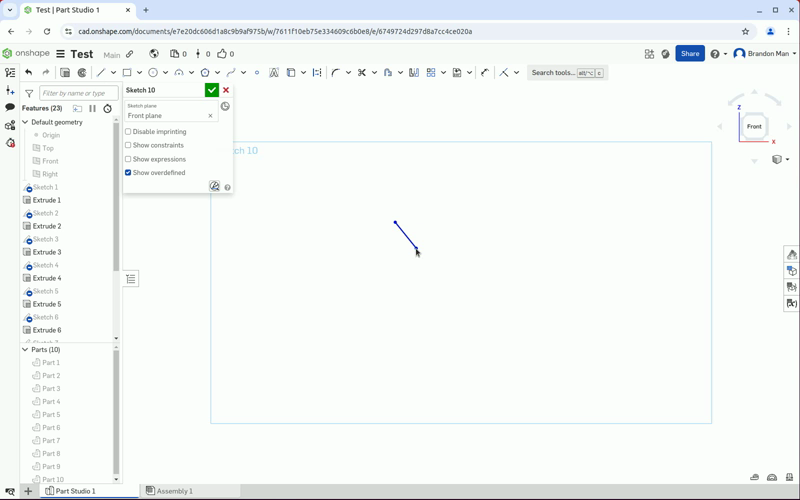
mouse_move(416, 248)
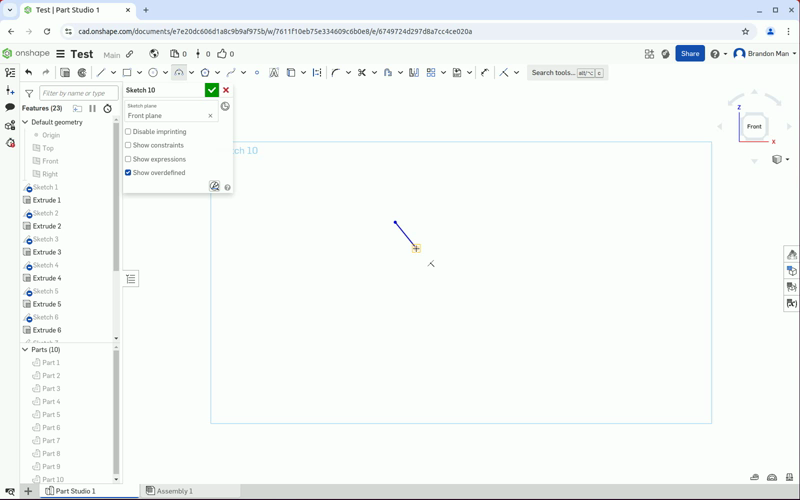
click(416, 248)
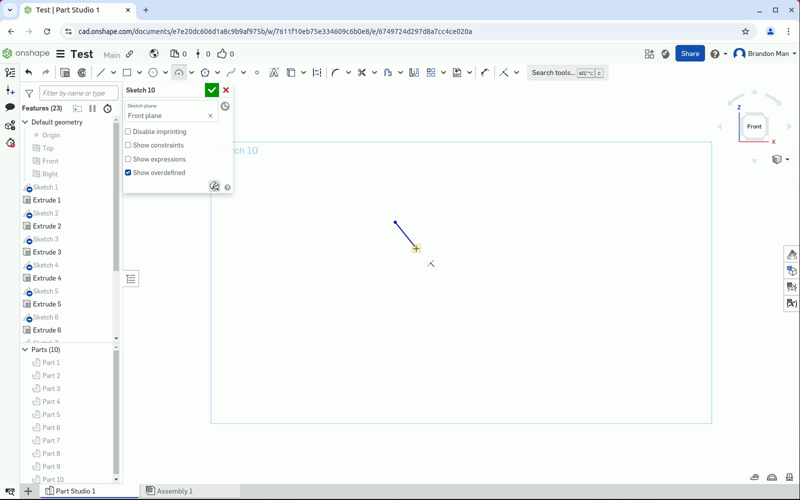
key_down(shift)
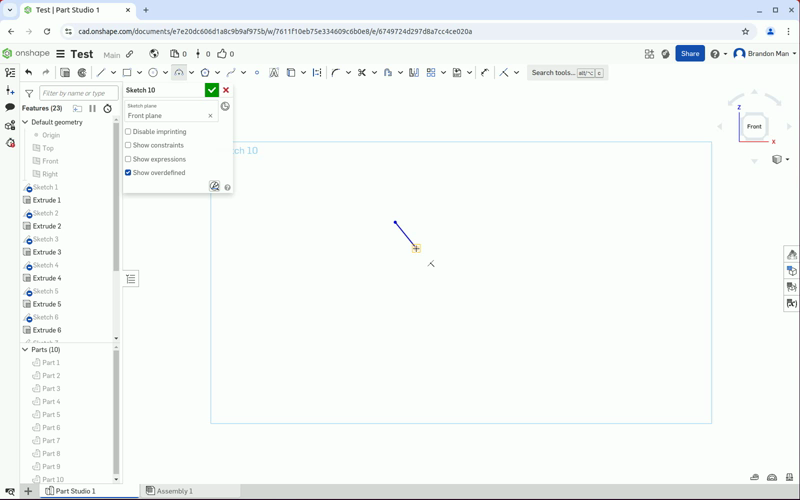
mouse_move(428, 222)
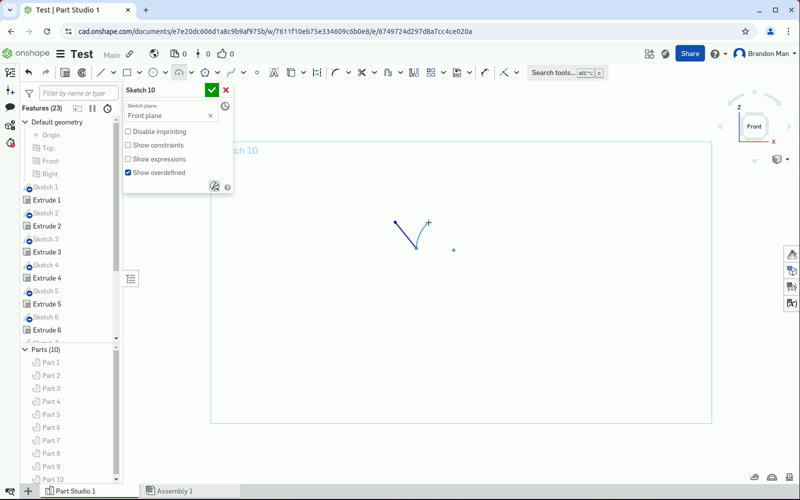
click(428, 222)
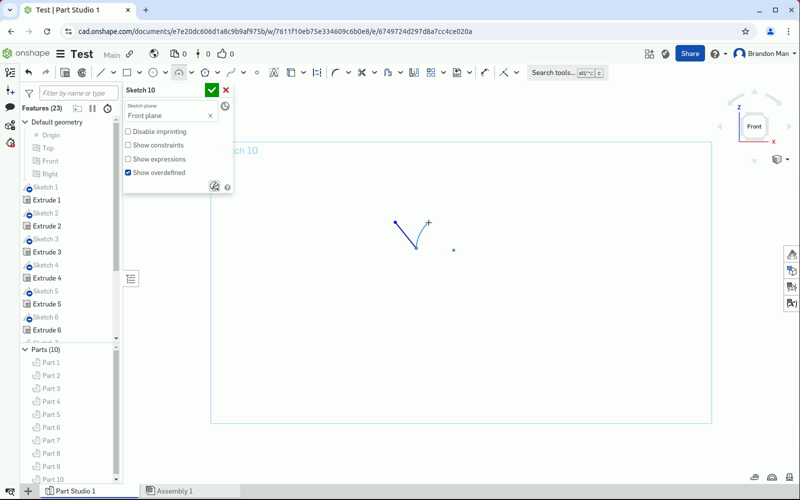
mouse_move(425, 236)
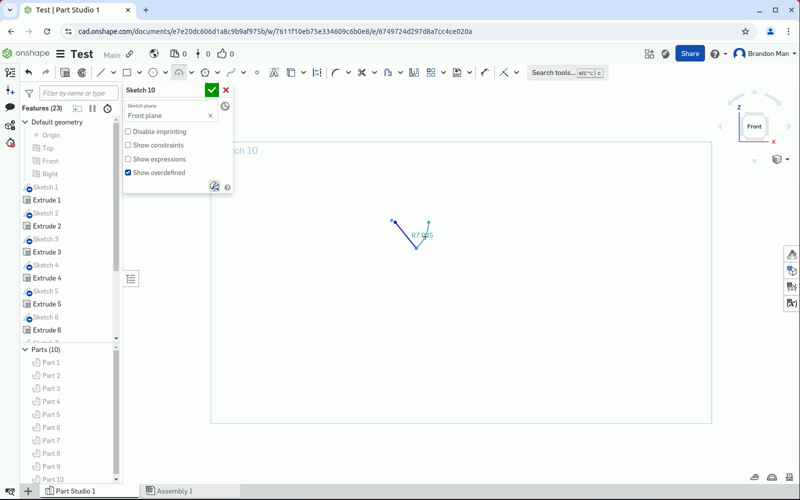
click(425, 236)
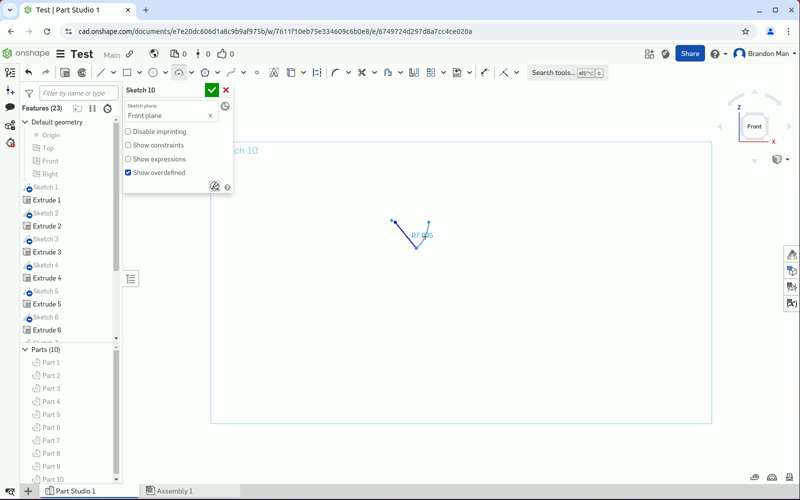
key_up(shift)
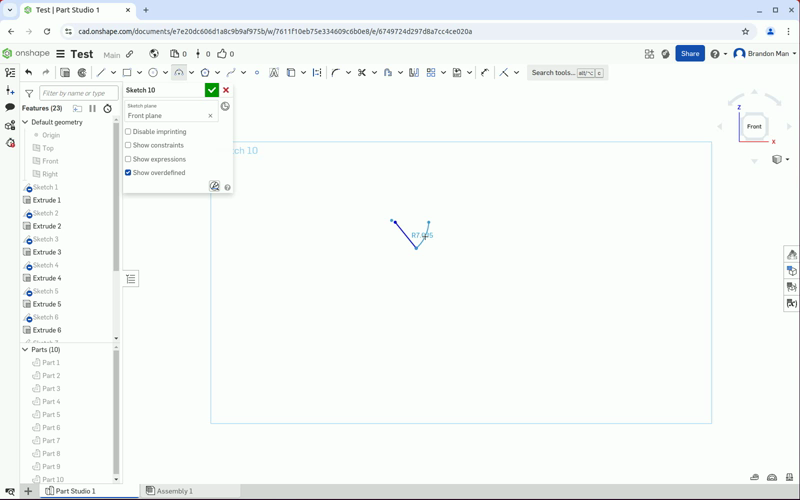
key(esc)
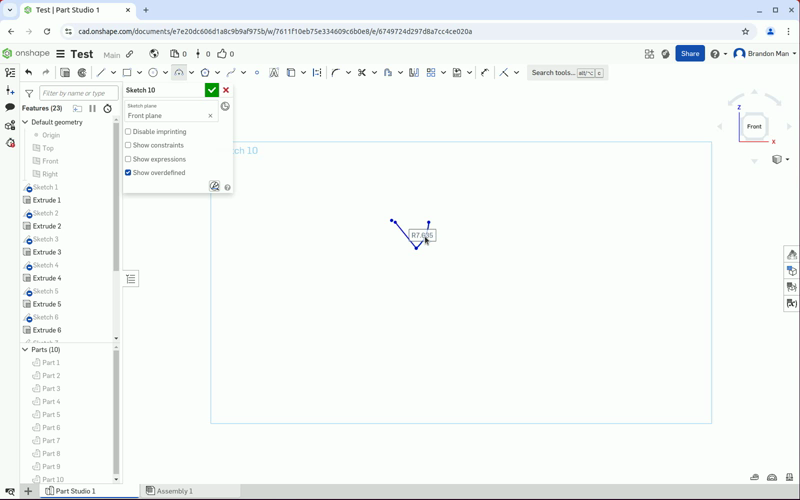
key(l)
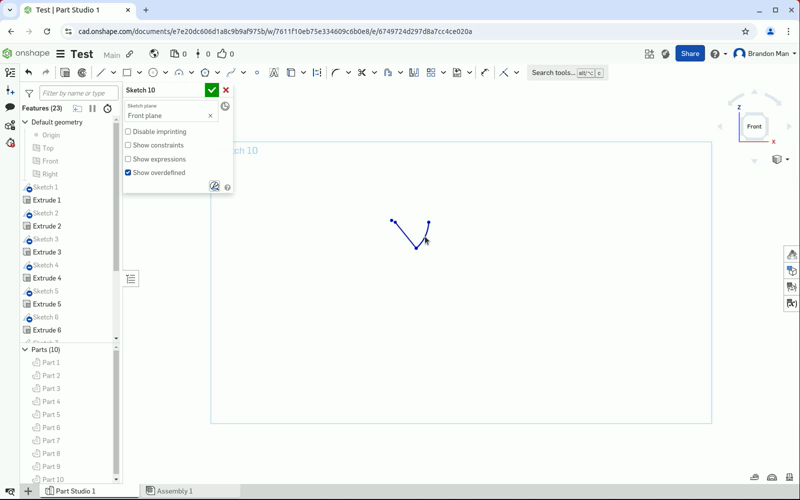
mouse_move(428, 222)
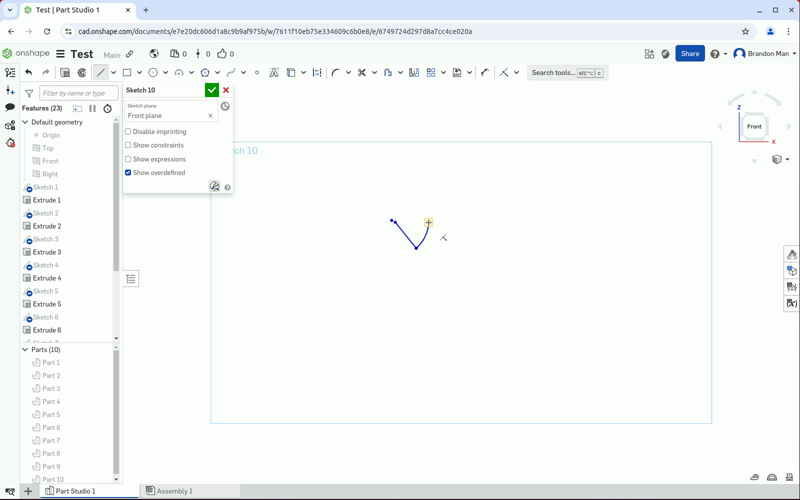
click(428, 222)
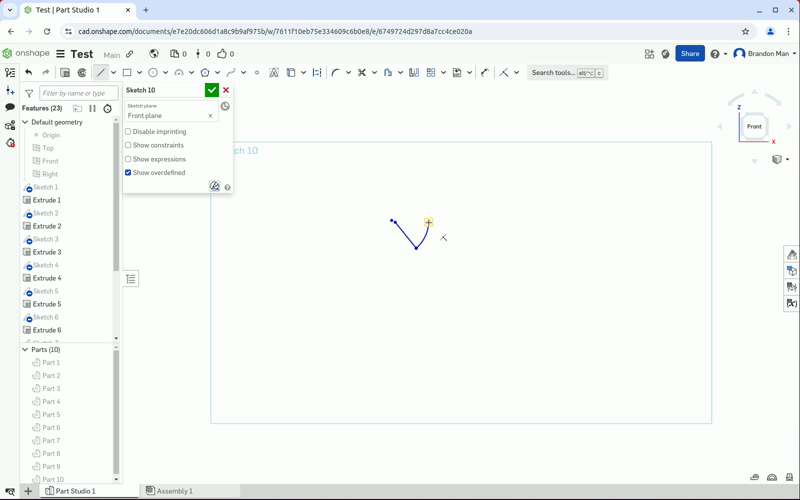
mouse_move(458, 222)
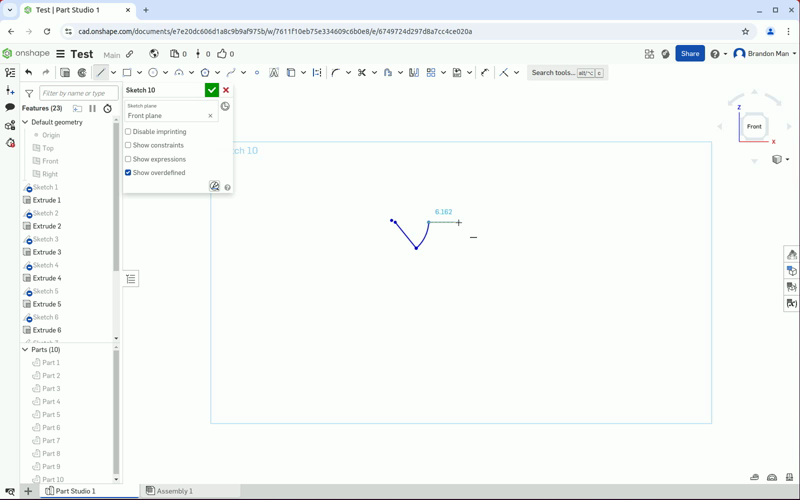
key_down(shift)
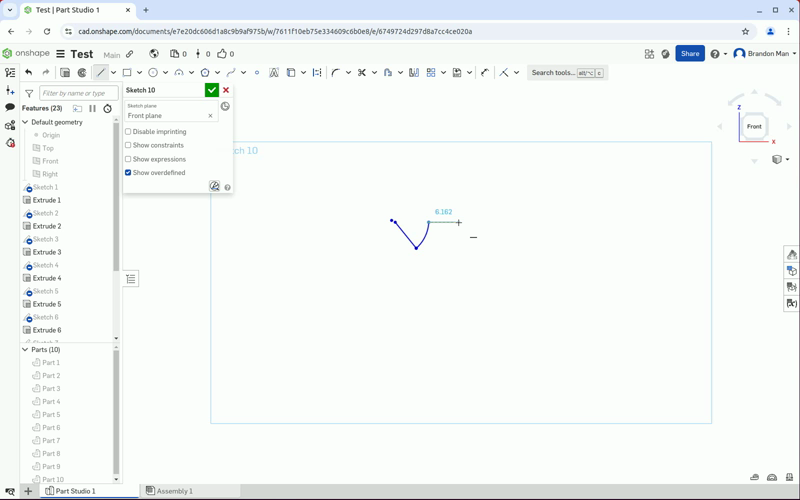
mouse_move(395, 222)
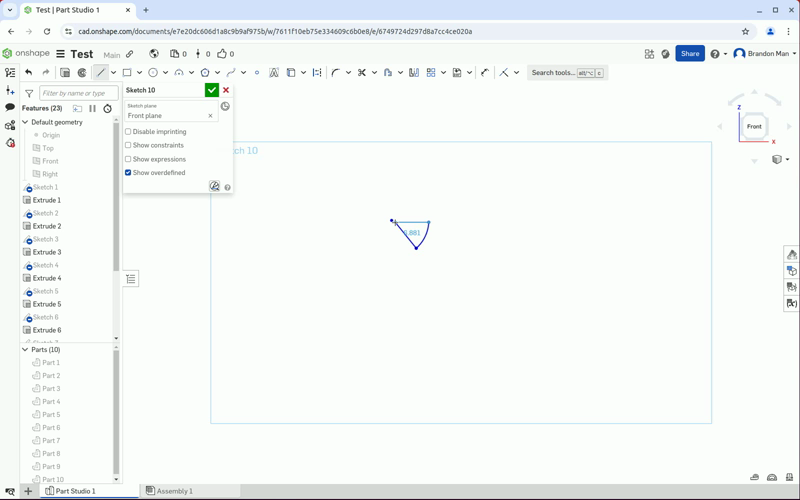
key_up(shift)
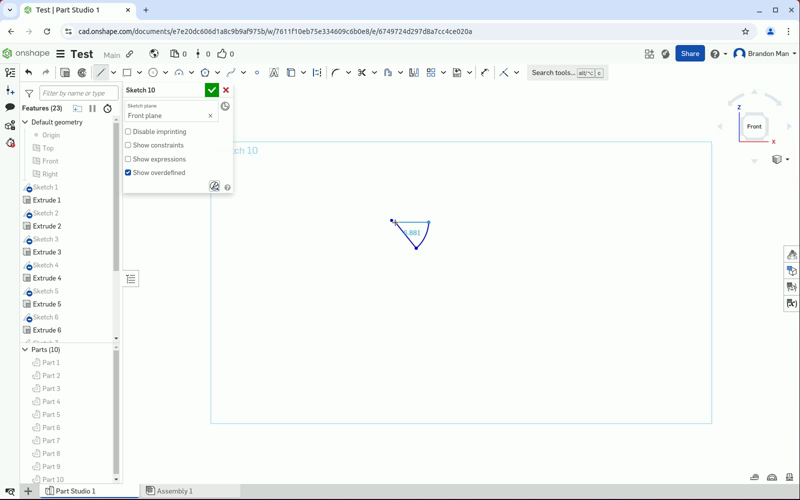
click(395, 222)
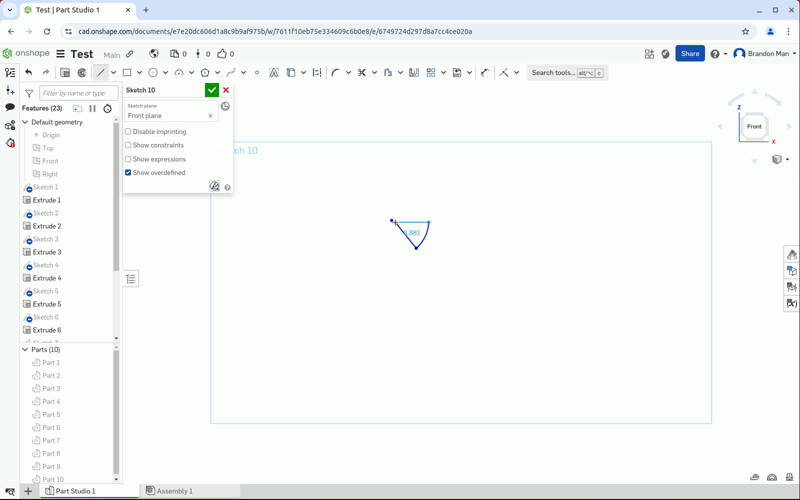
key(esc)
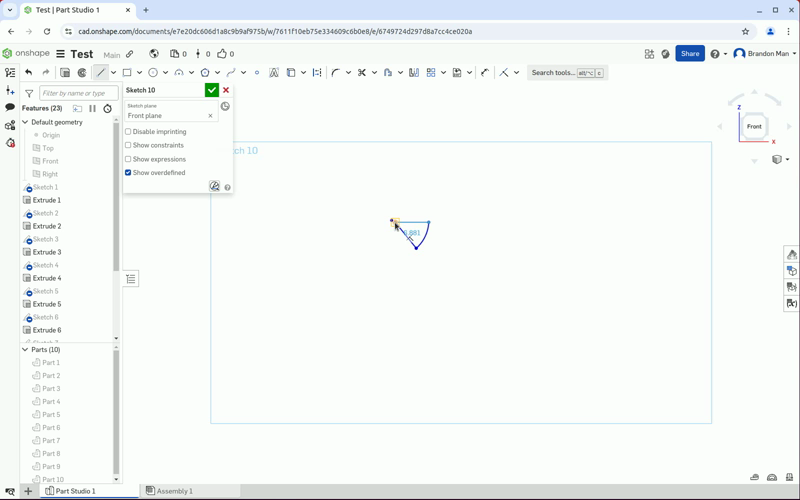
mouse_move(411, 227)
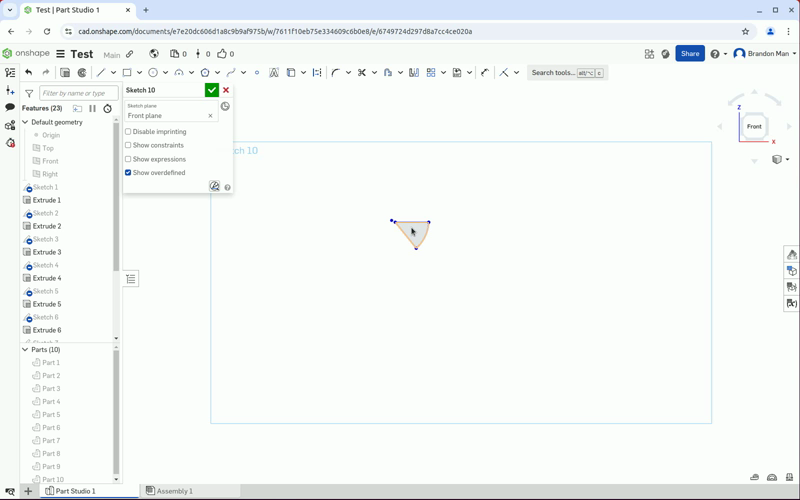
scroll(6)
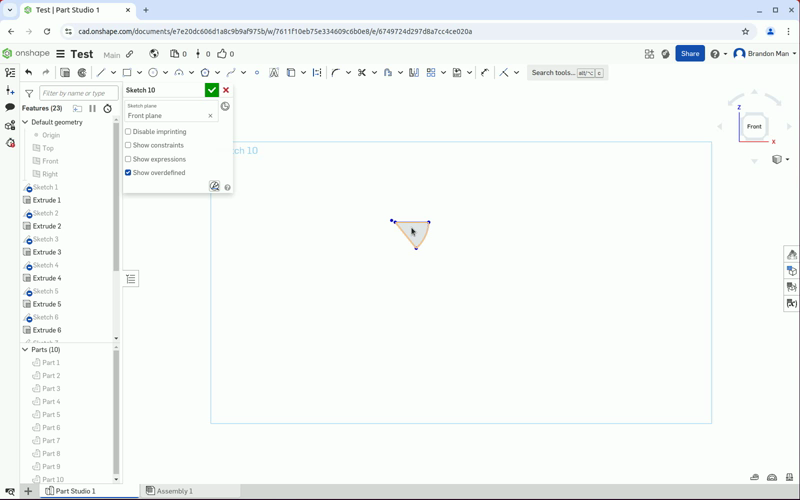
scroll(6)
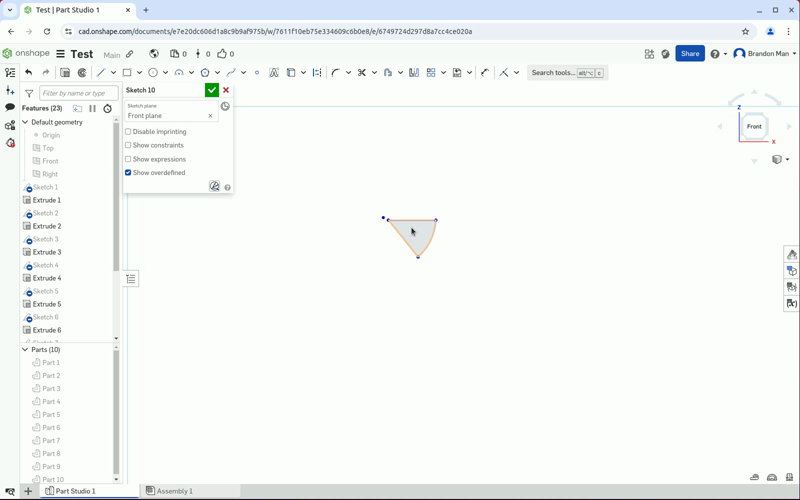
scroll(6)
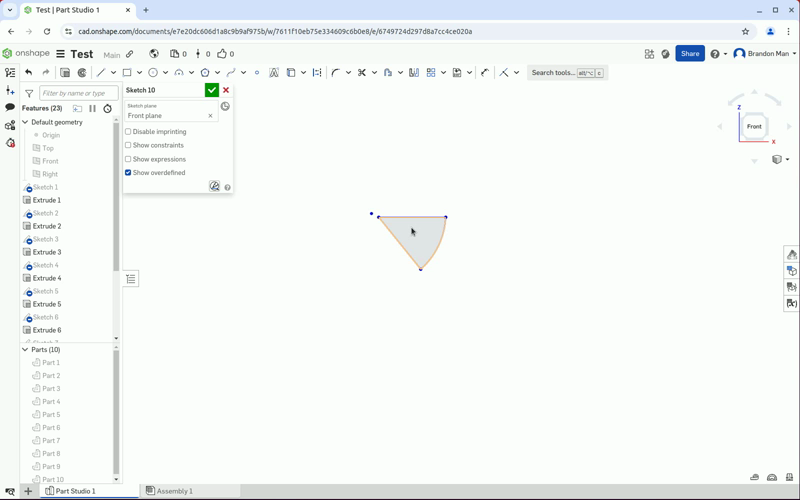
scroll(6)
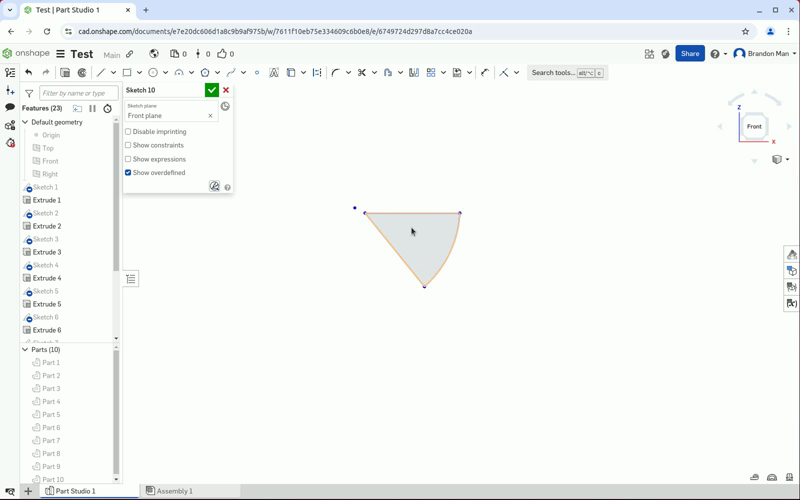
scroll(6)
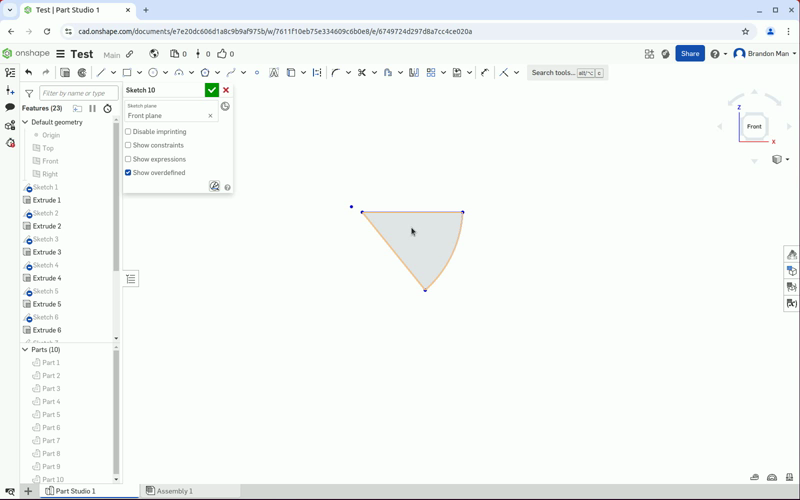
scroll(6)
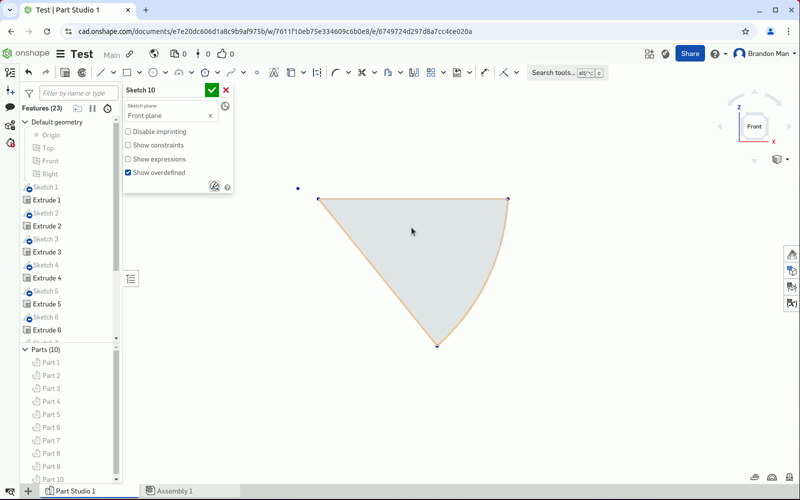
scroll(6)
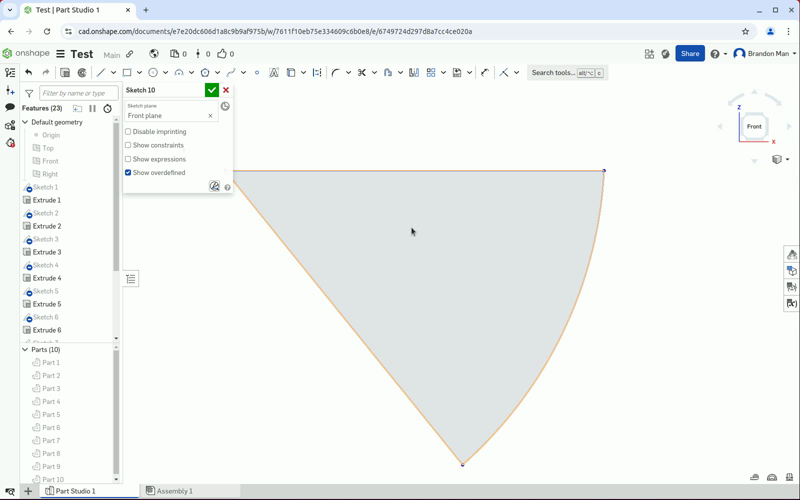
click(411, 227)
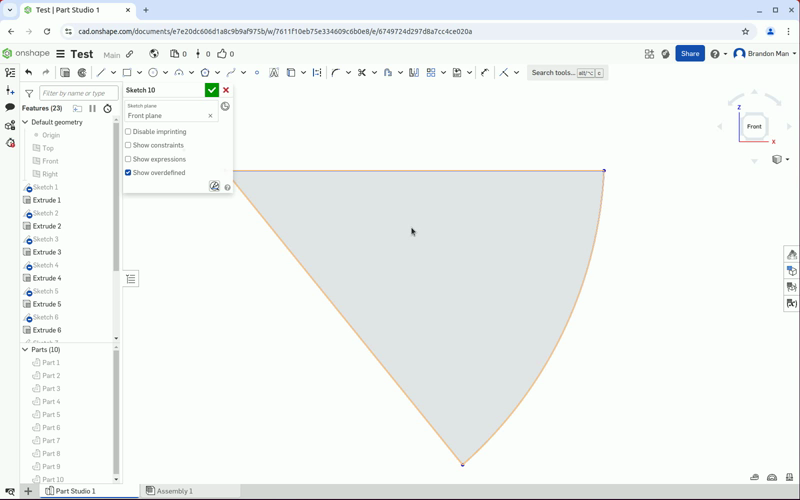
scroll(-6)
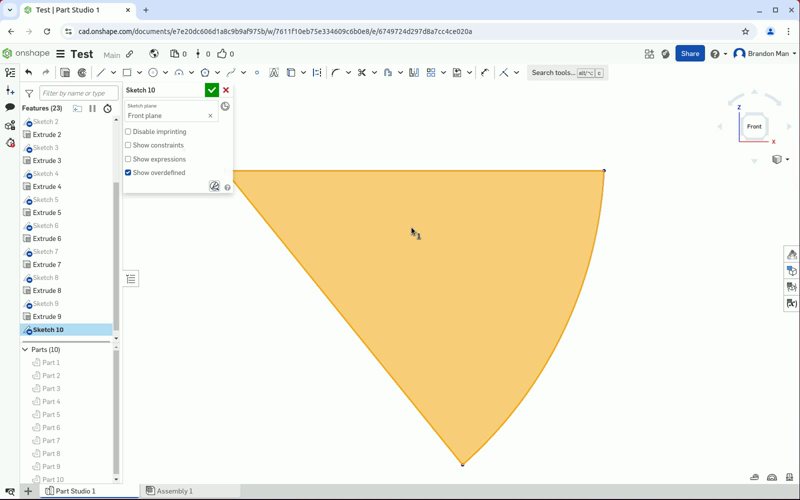
scroll(-6)
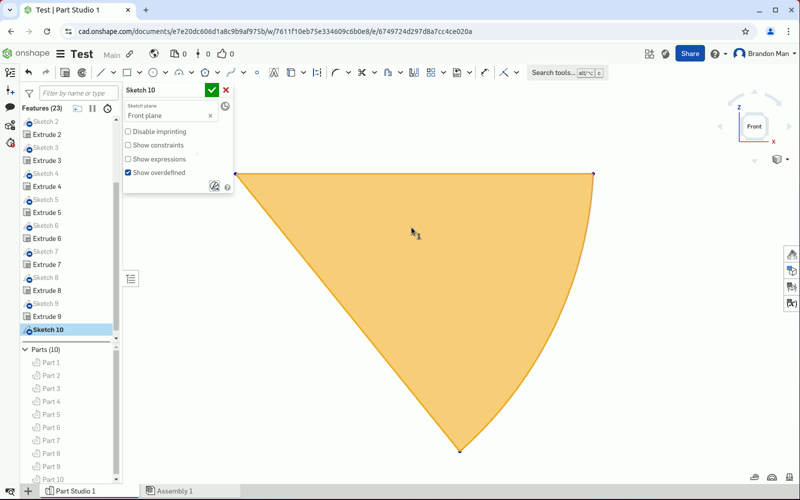
scroll(-6)
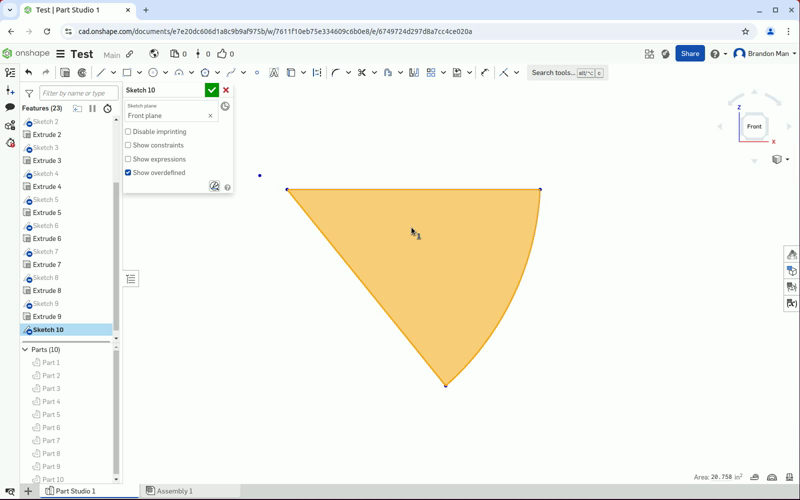
scroll(-6)
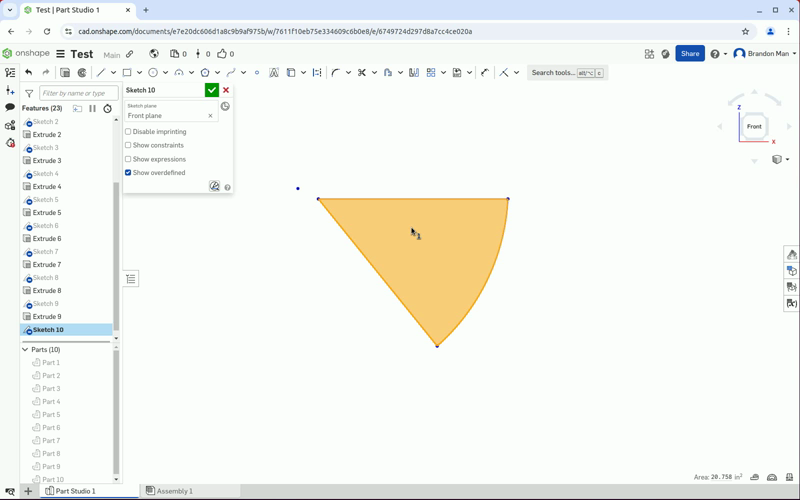
scroll(-6)
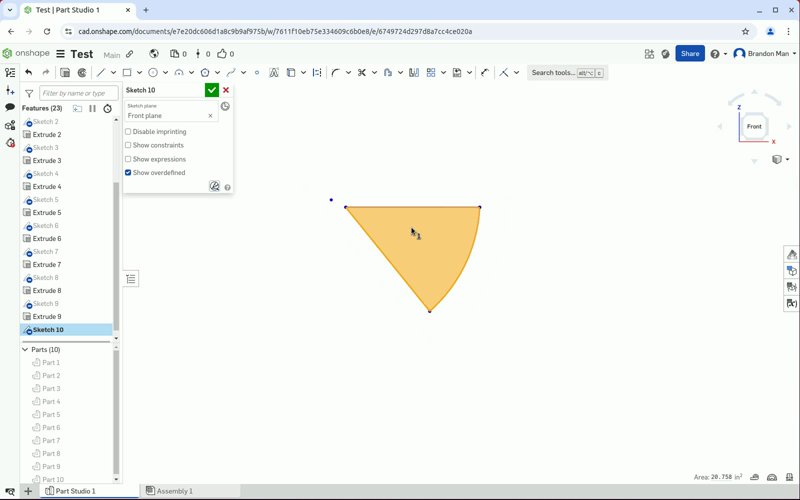
scroll(-6)
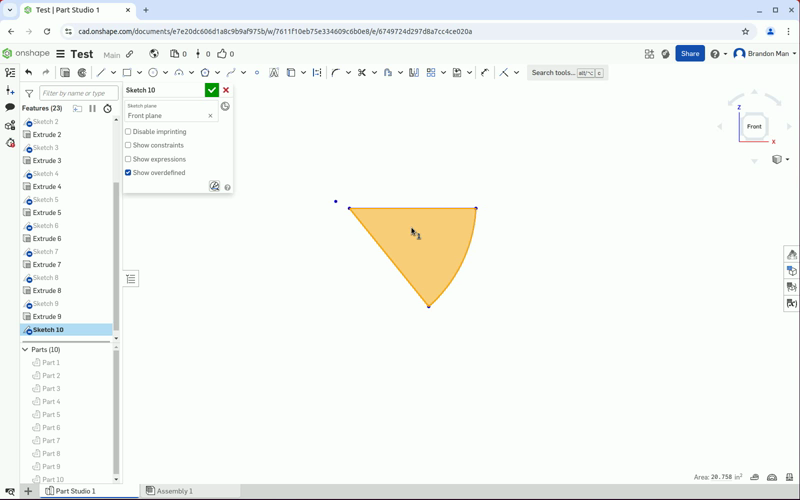
scroll(-6)
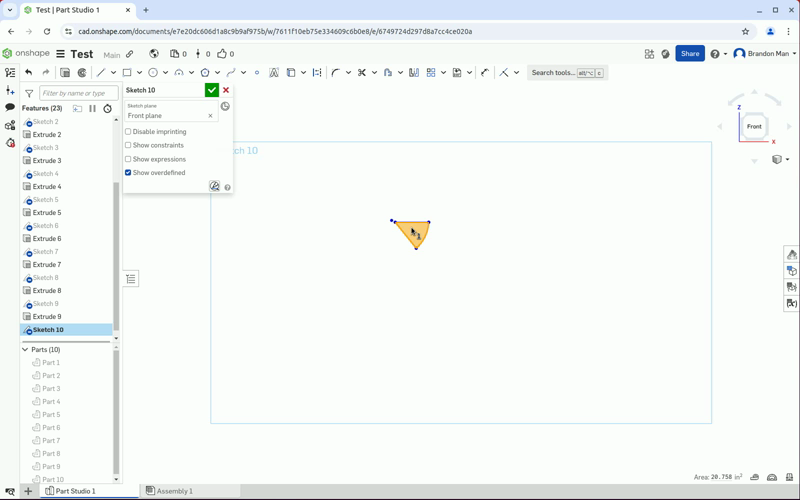
mouse_move(69, 352)
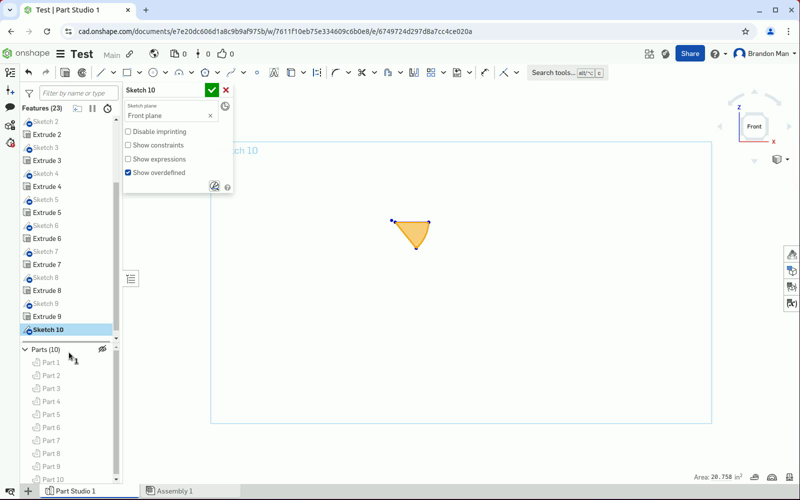
key(shift+y)
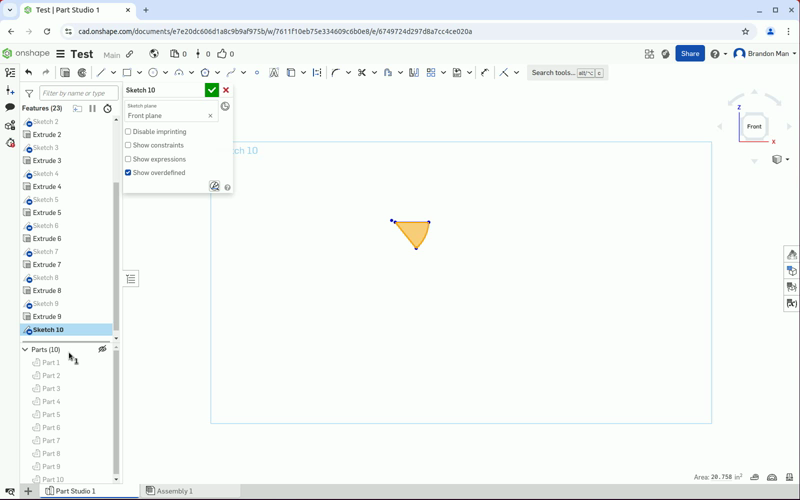
key(shift+e)
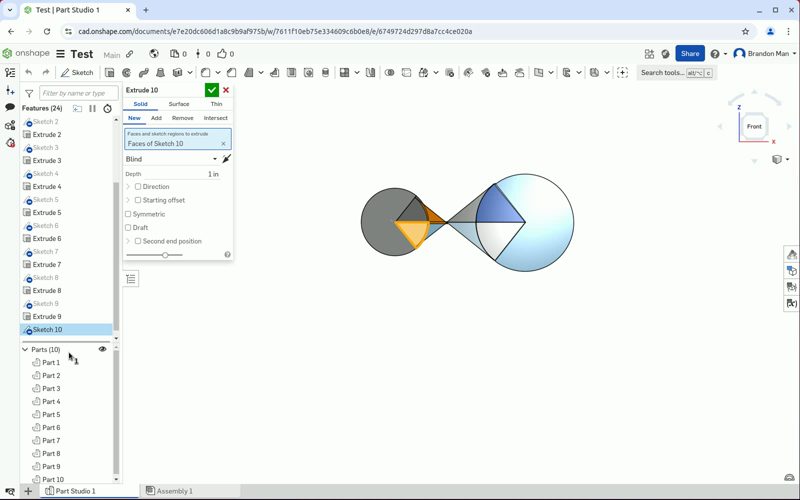
mouse_move(143, 106)
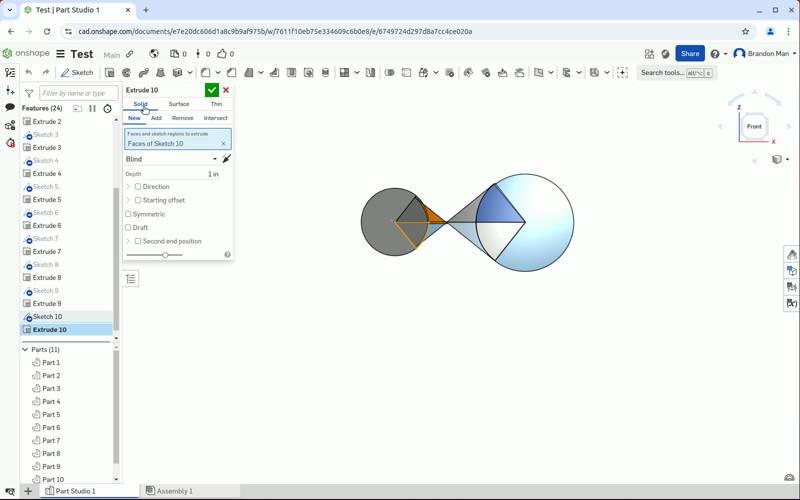
click(143, 106)
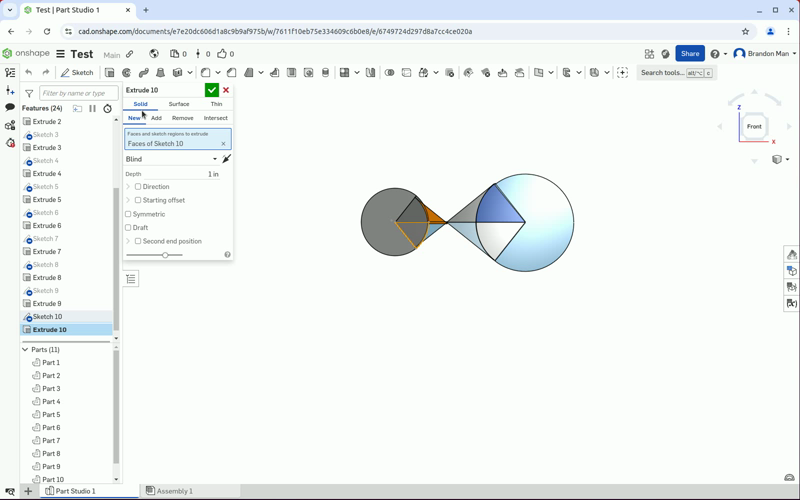
mouse_move(137, 120)
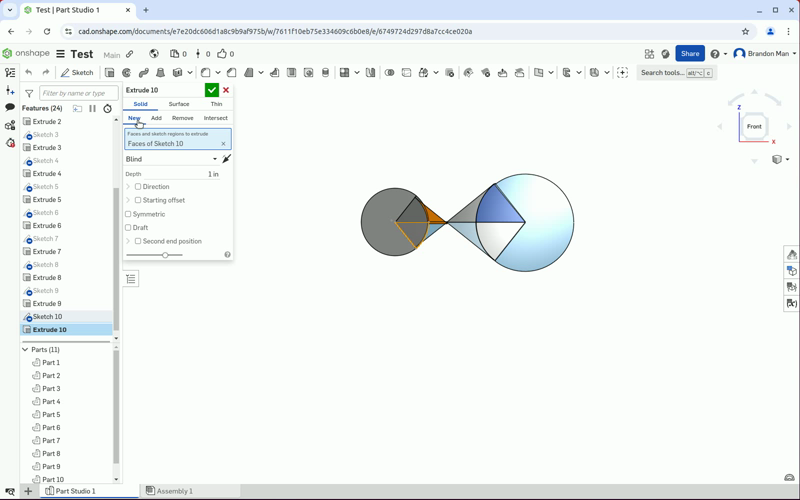
click(137, 120)
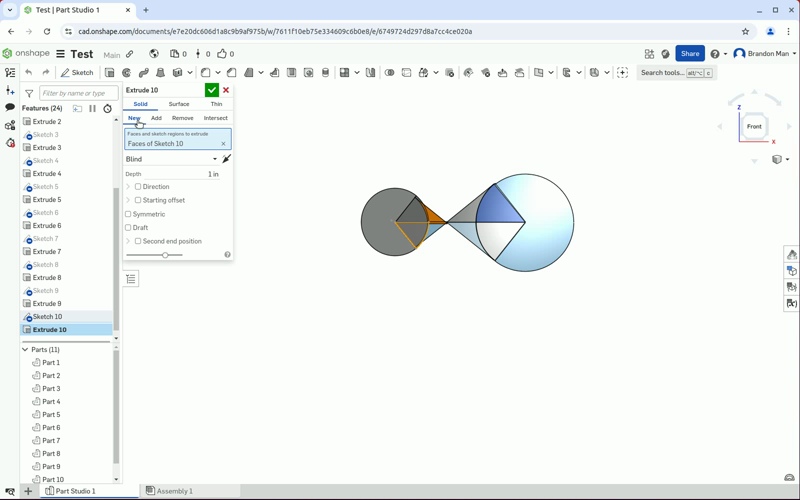
key(tab, 4)
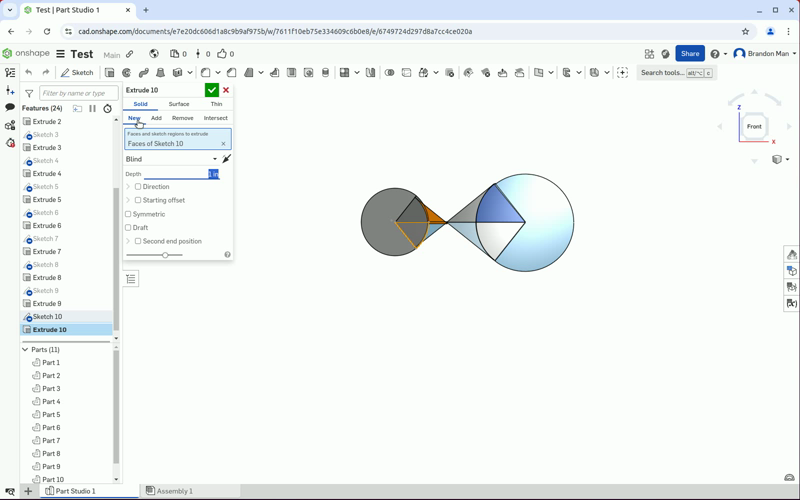
text(13.239)
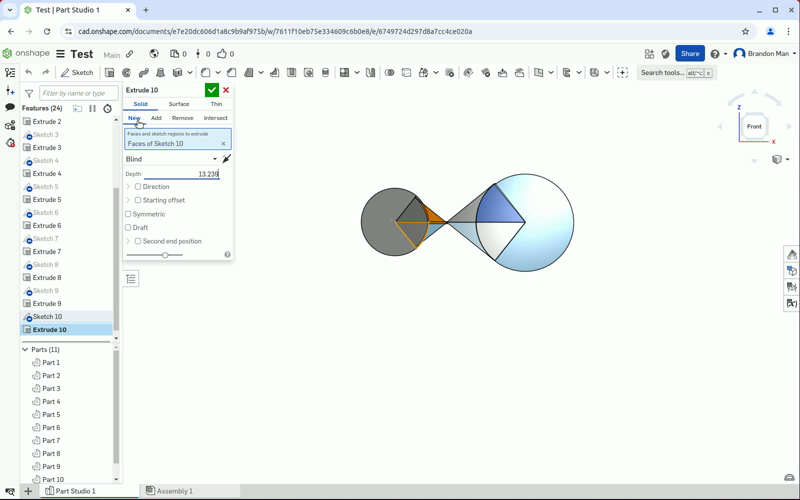
key(enter)
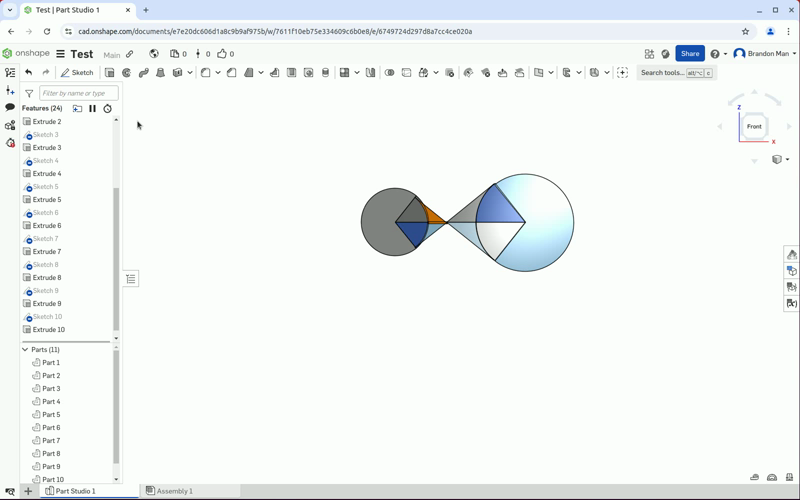
key(shift+h)
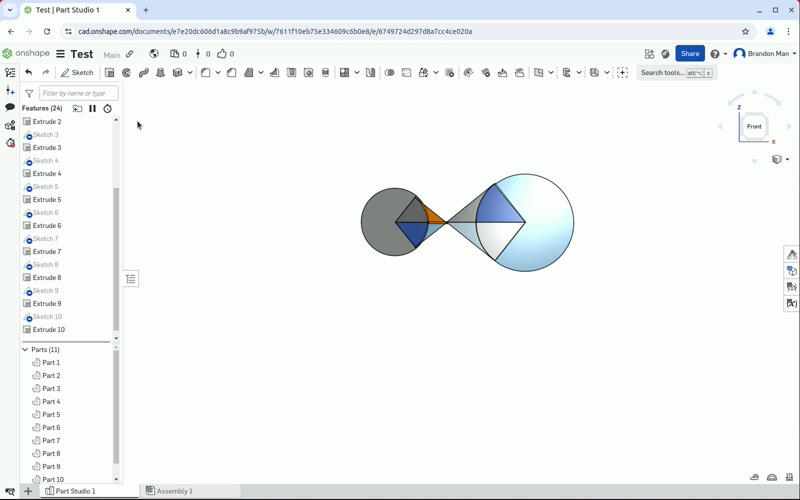
key(shift+h)
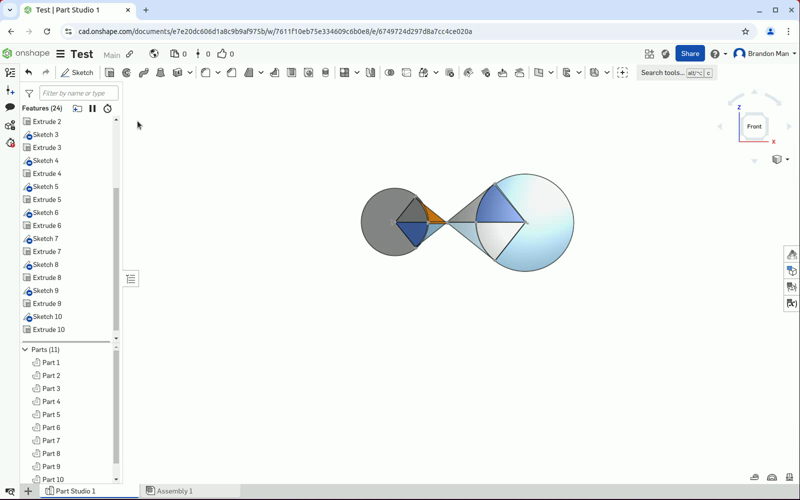
key(shift+7)
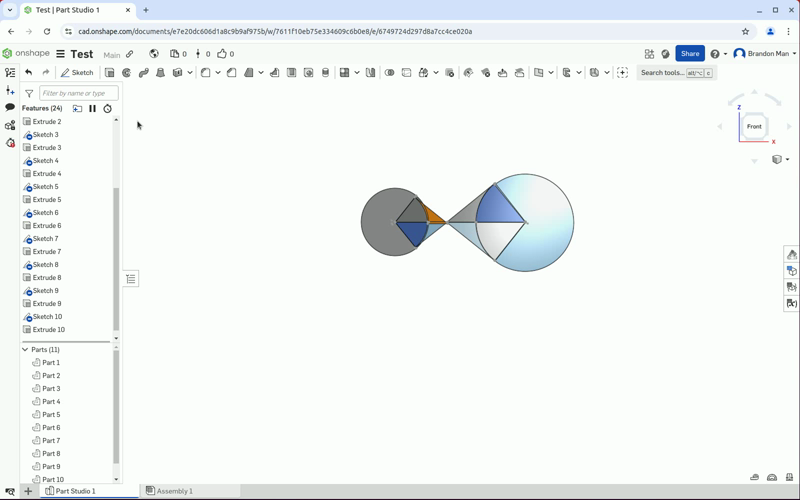
key(left, 2)
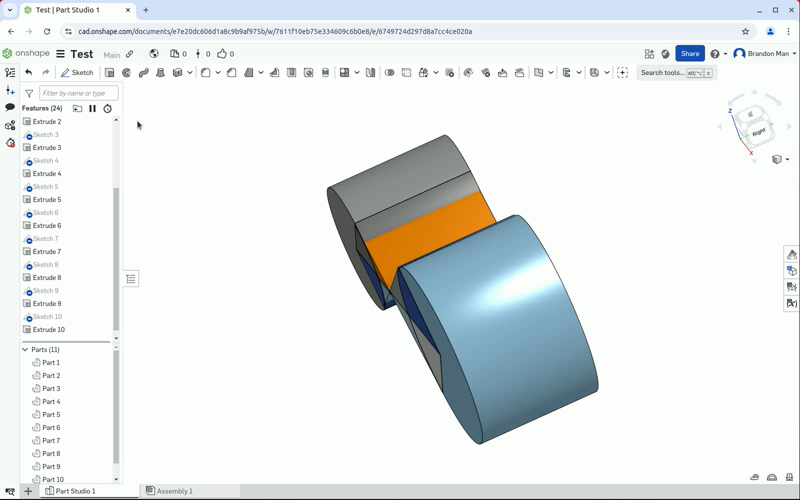
key(down, 2)
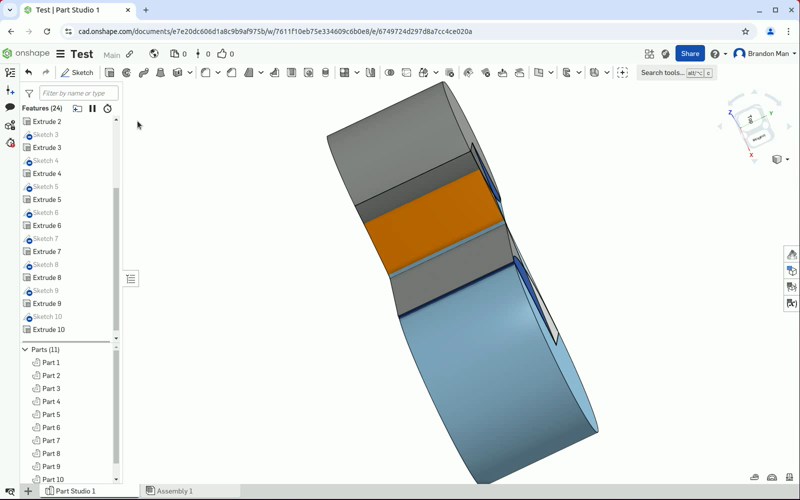
key(up, 2)
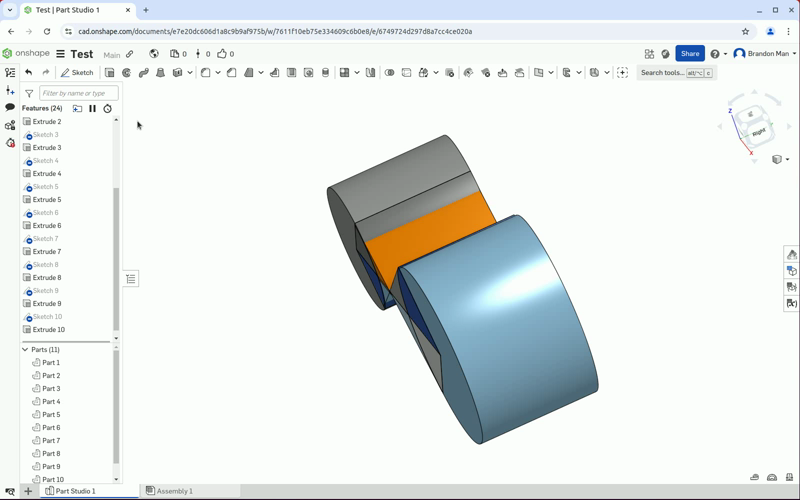
key(right, 2)
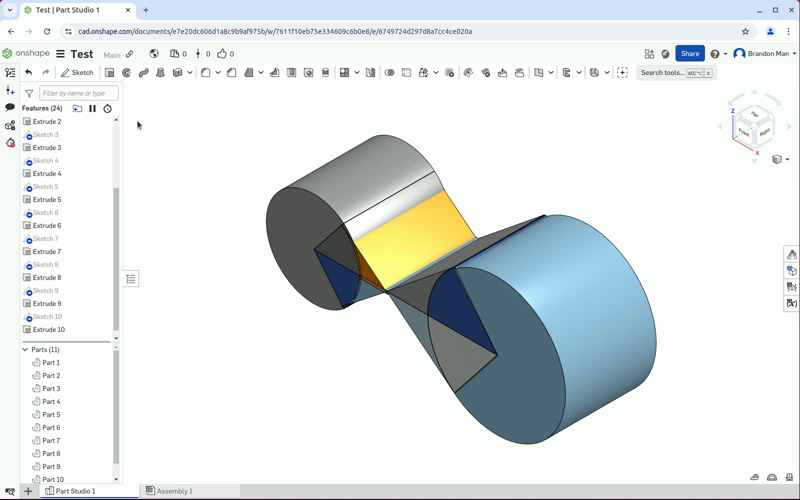
mouse_move(69, 85)
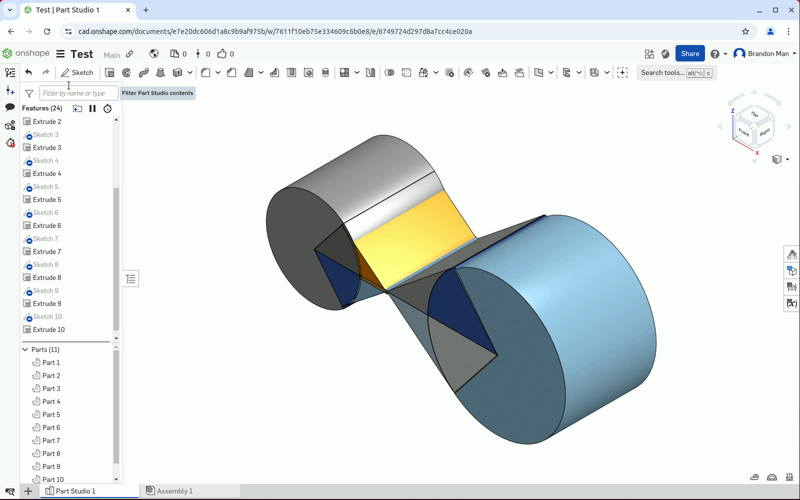
click(69, 85)